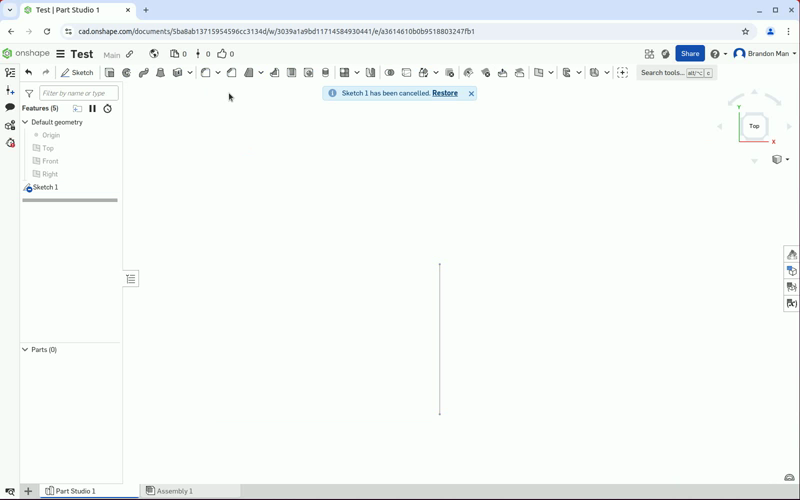
key(shift+h)
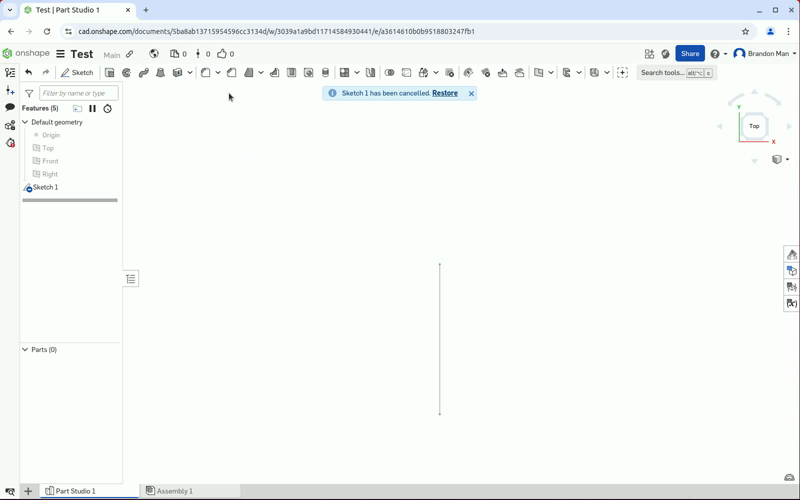
key(shift+s)
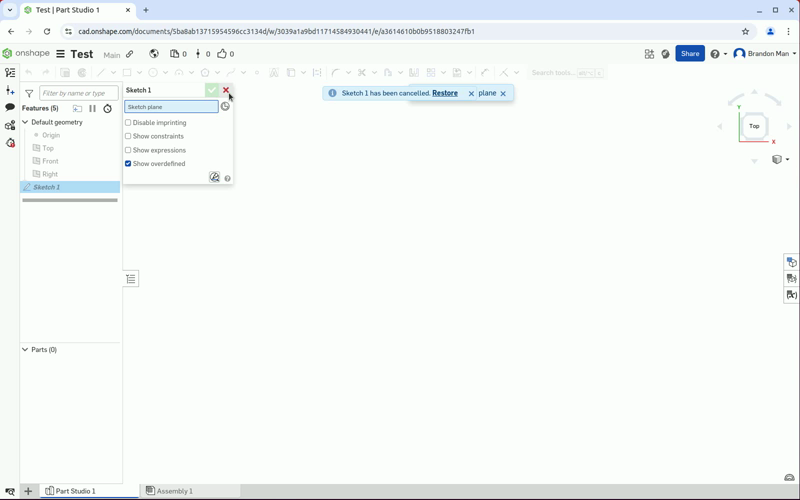
mouse_move(73, 150)
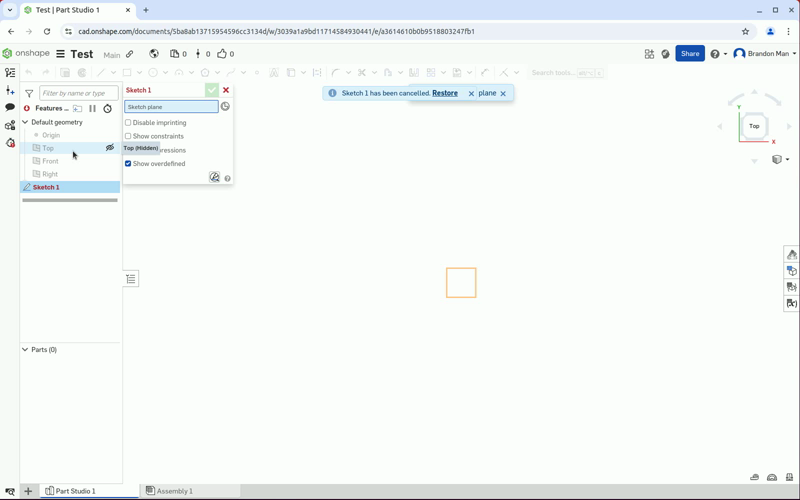
click(73, 150)
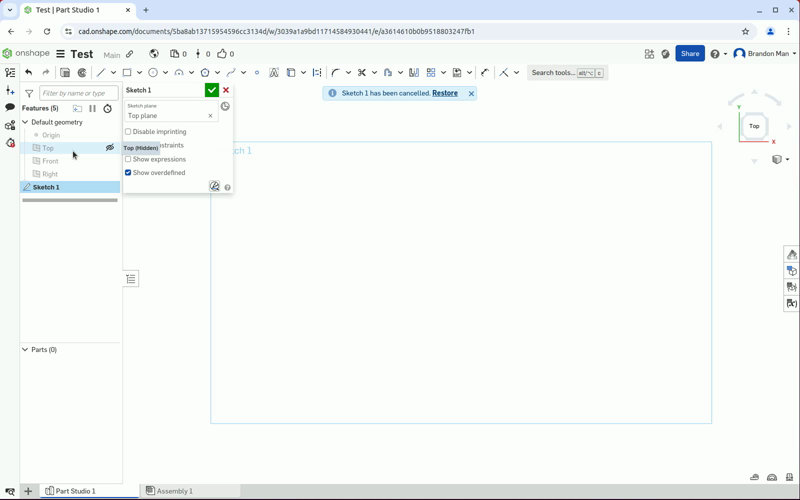
mouse_move(73, 352)
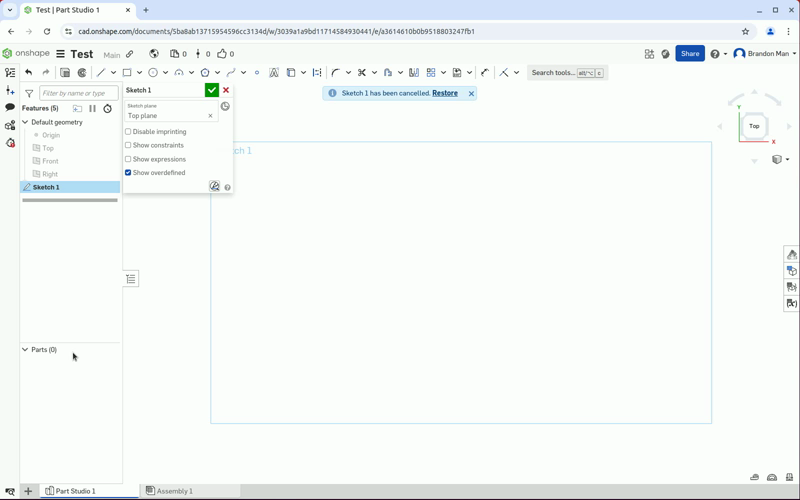
key(y)
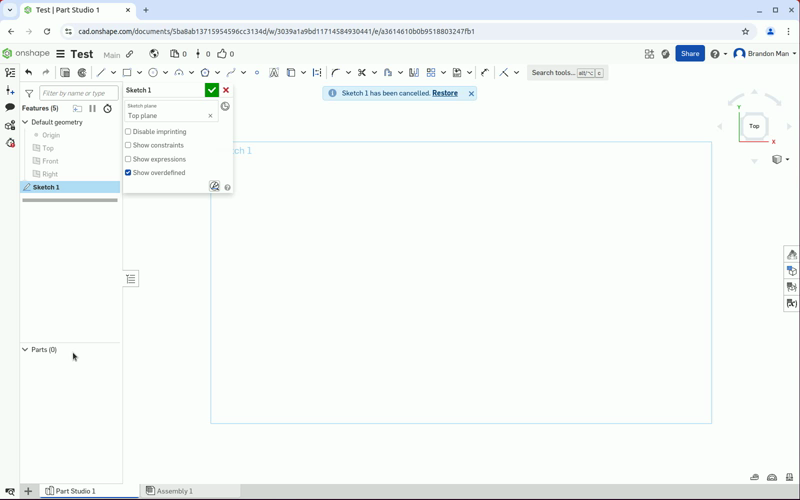
key(l)
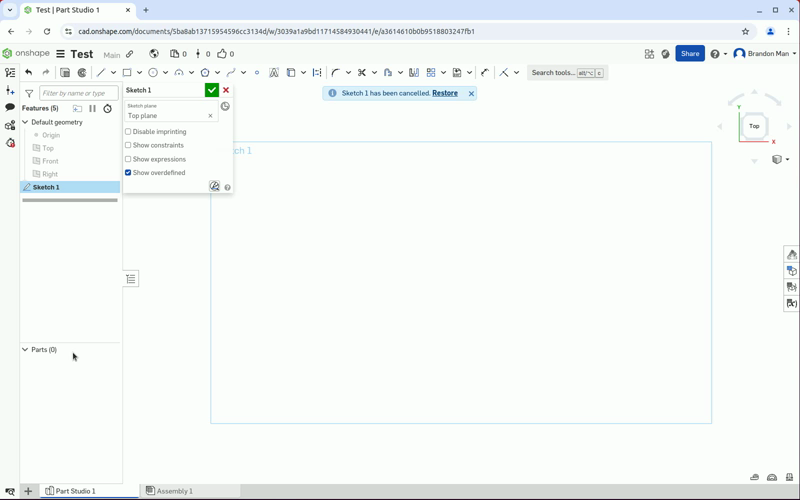
key_down(shift)
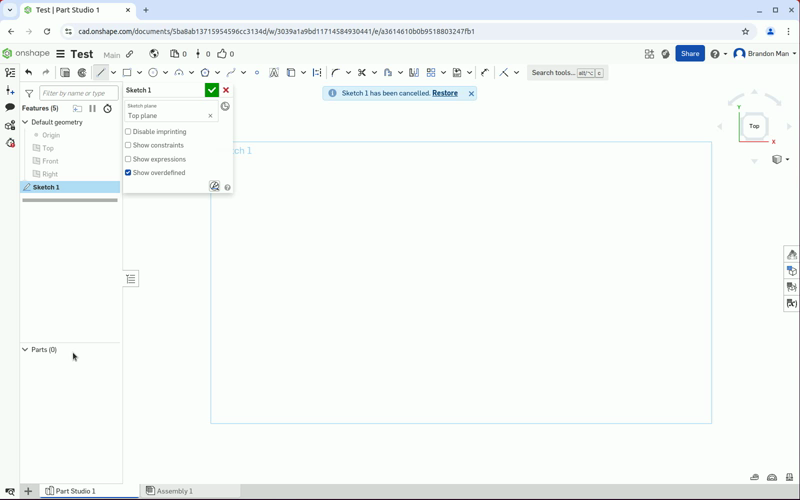
mouse_move(427, 381)
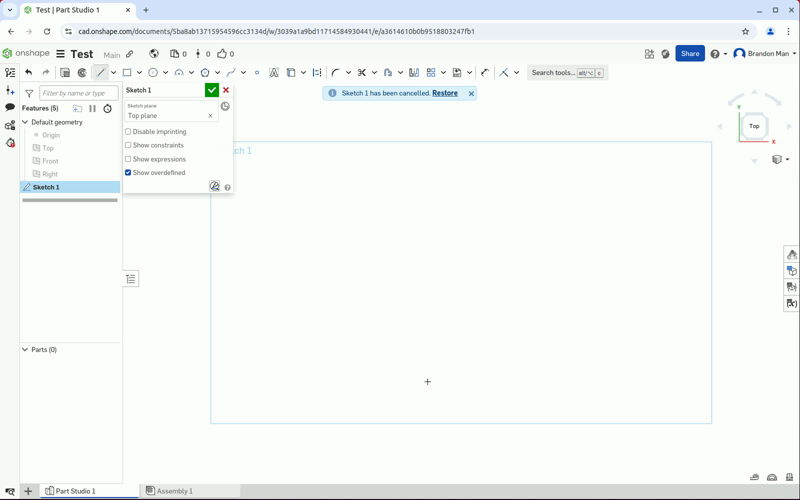
click(427, 381)
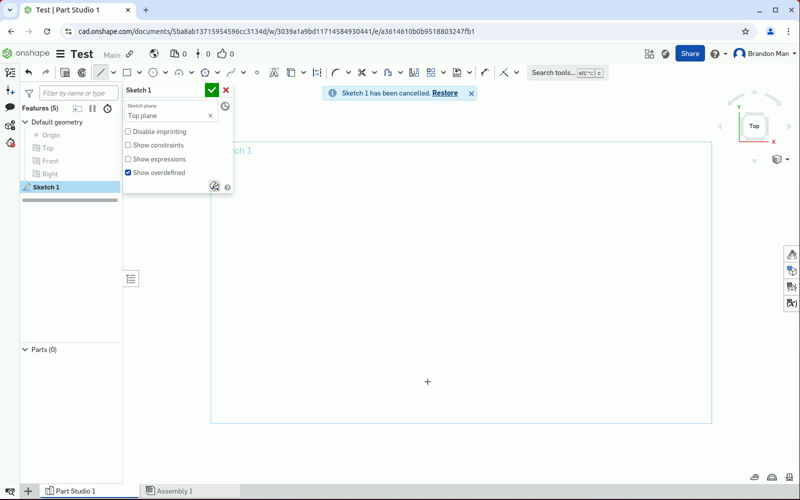
key_up(shift)
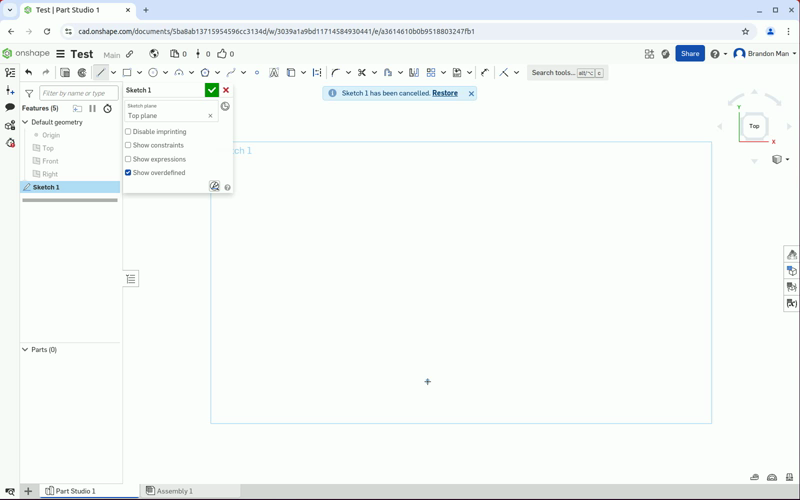
key_down(shift)
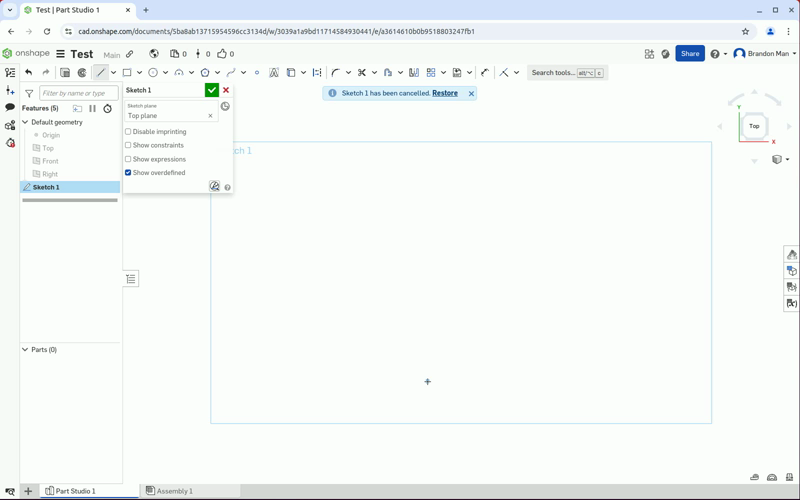
mouse_move(457, 381)
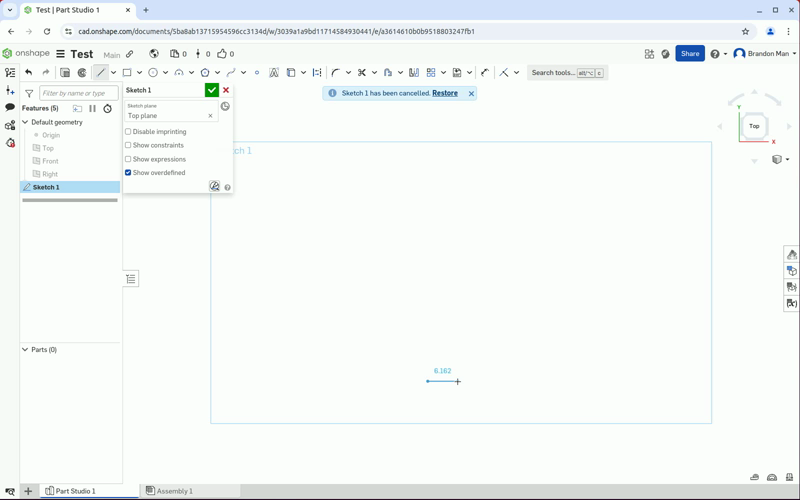
mouse_move(438, 381)
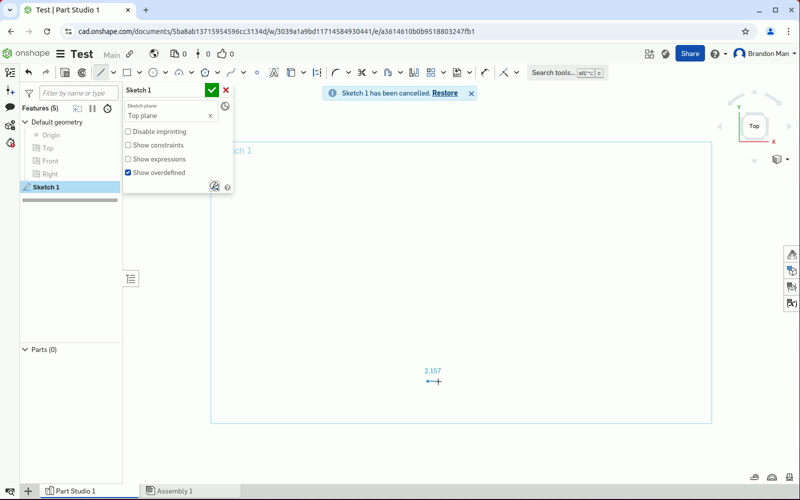
click(438, 381)
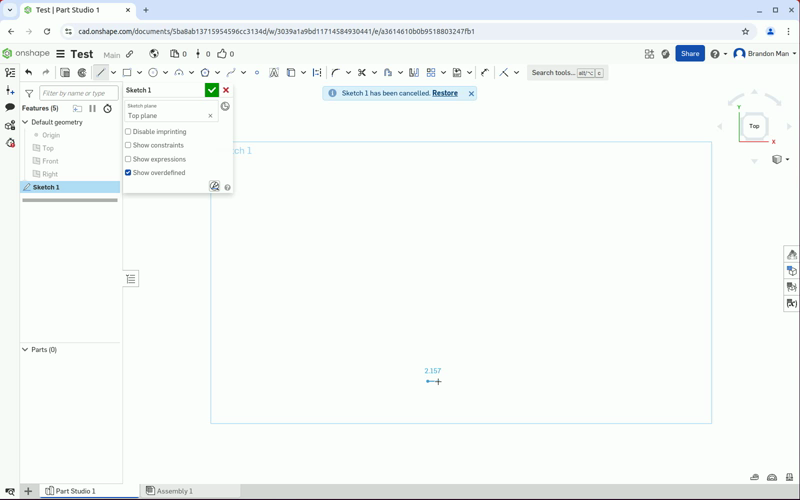
key_up(shift)
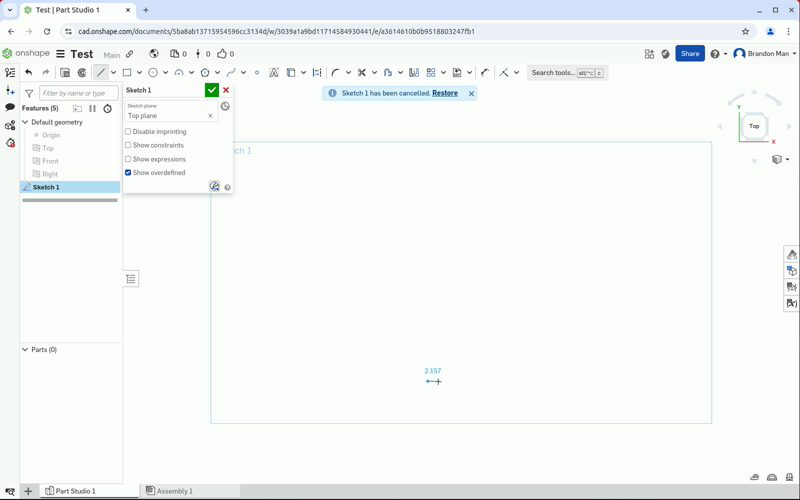
key_down(shift)
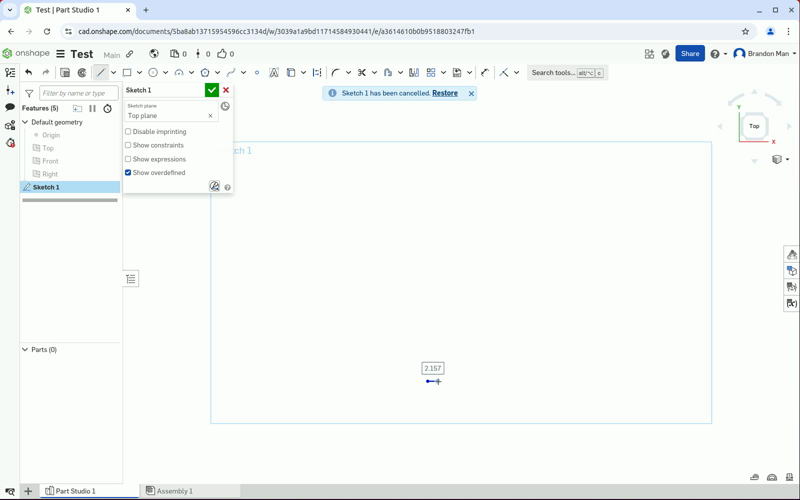
mouse_move(468, 381)
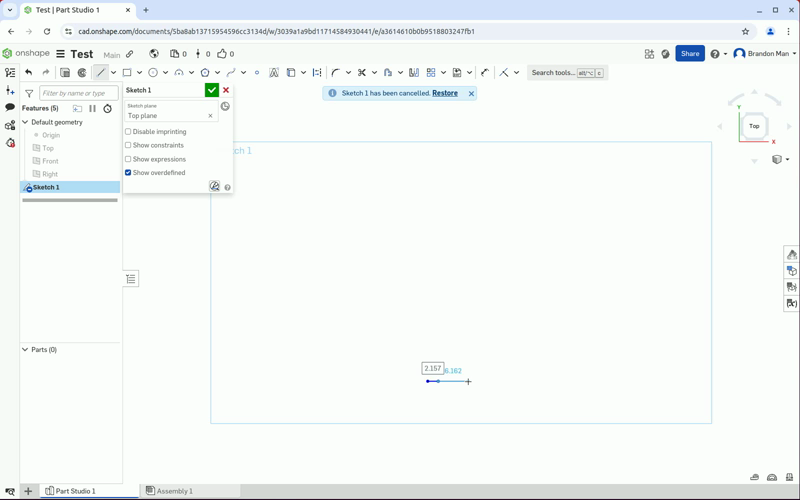
mouse_move(483, 381)
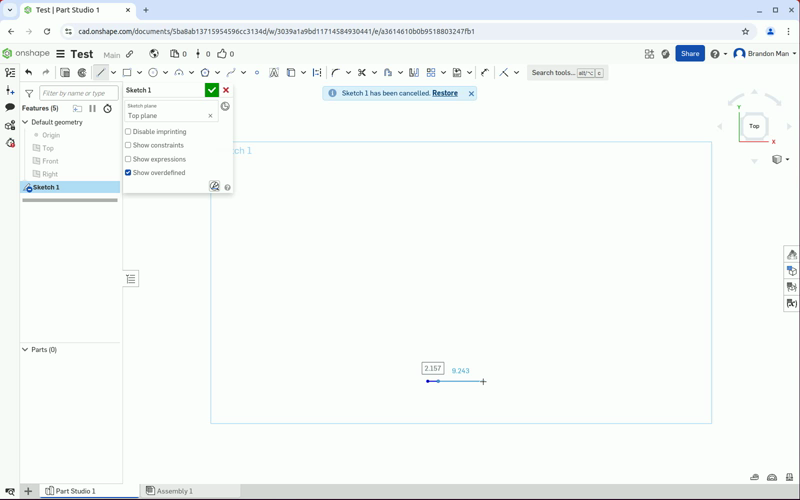
click(483, 381)
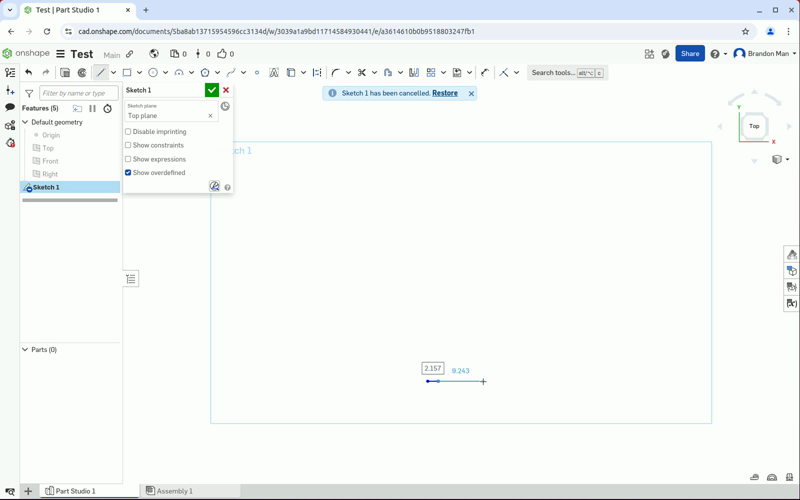
key_up(shift)
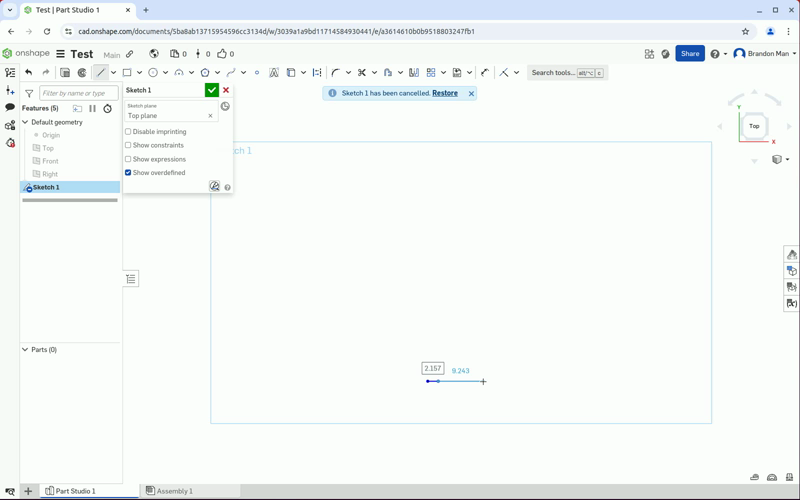
key_down(shift)
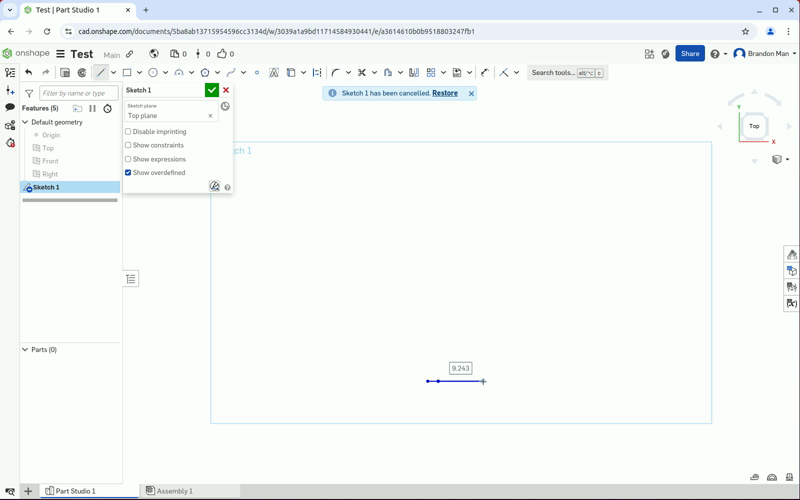
mouse_move(513, 381)
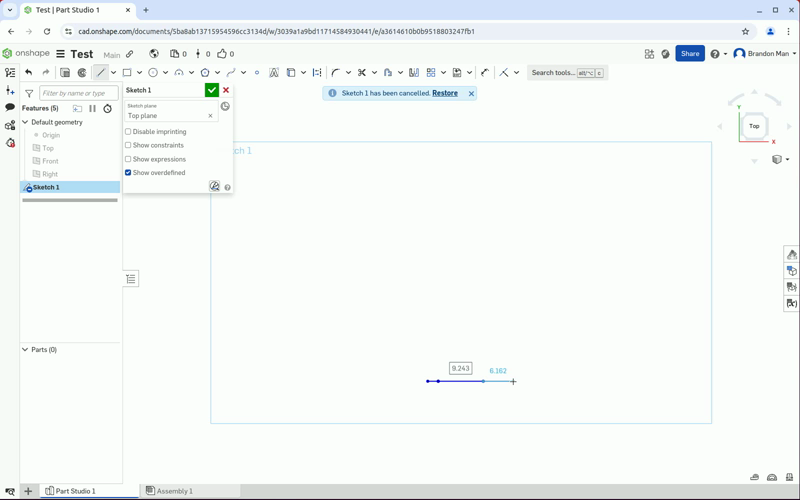
mouse_move(493, 381)
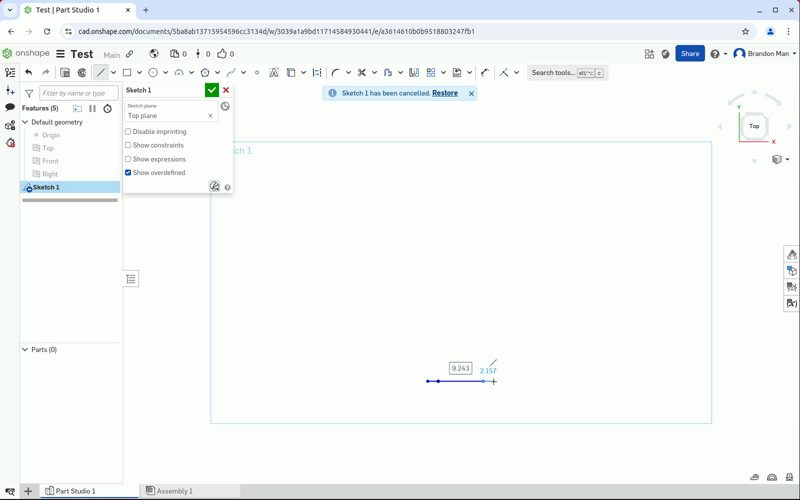
click(493, 381)
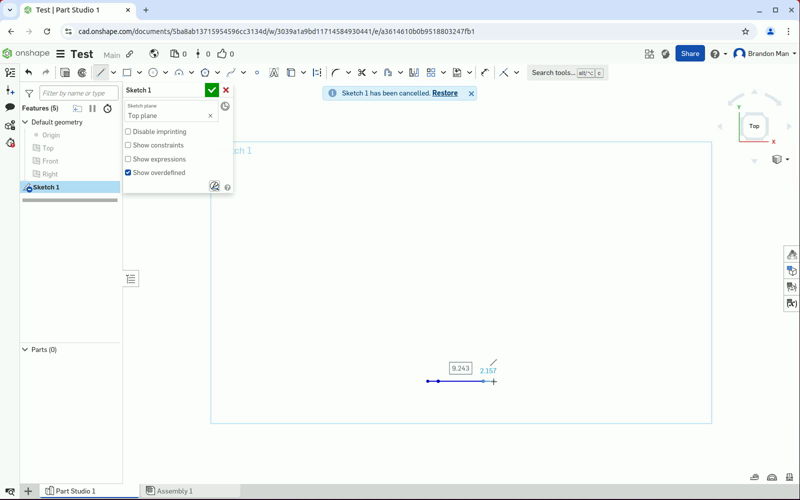
key_up(shift)
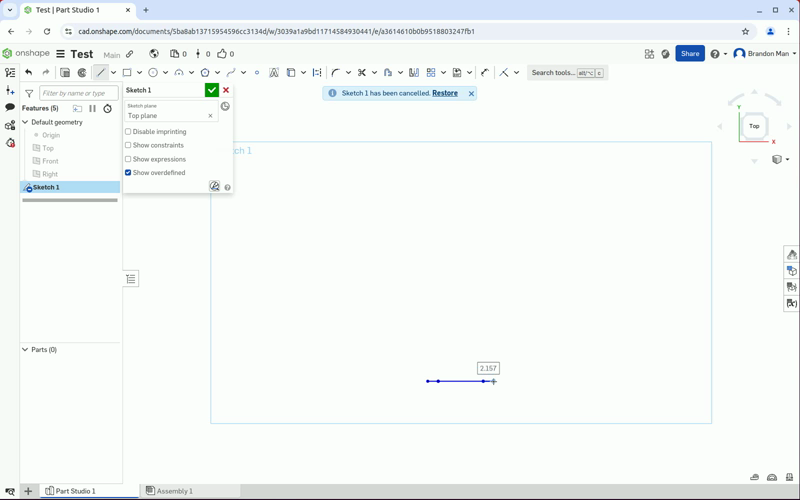
key_down(shift)
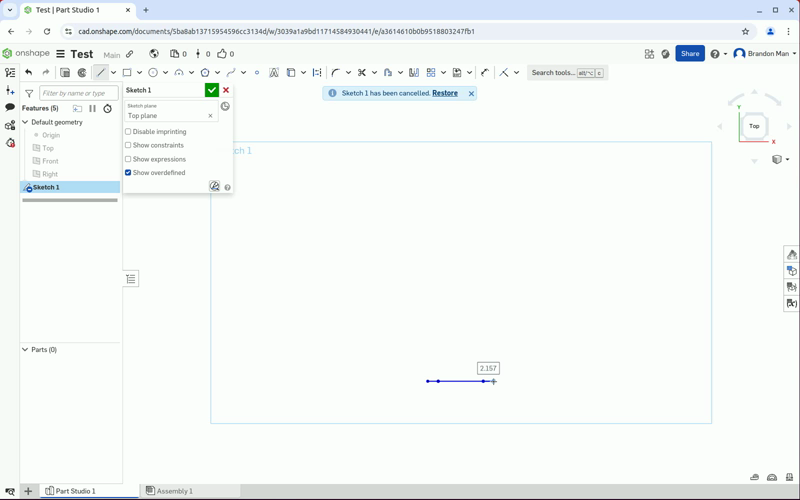
mouse_move(523, 381)
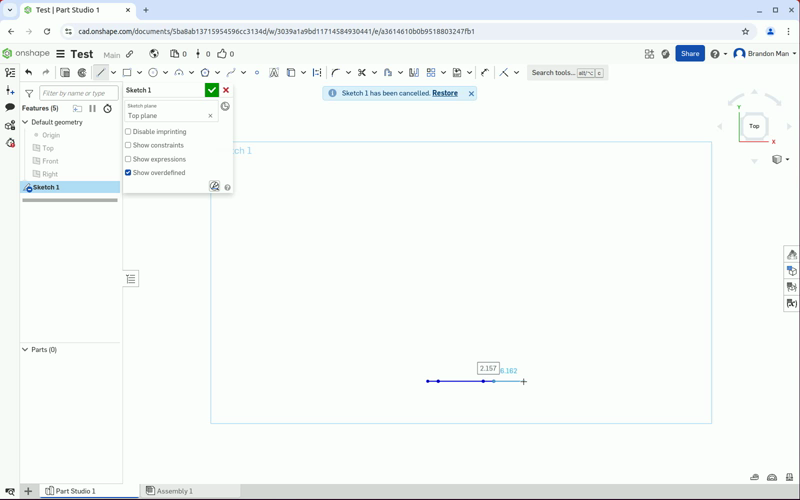
mouse_move(493, 358)
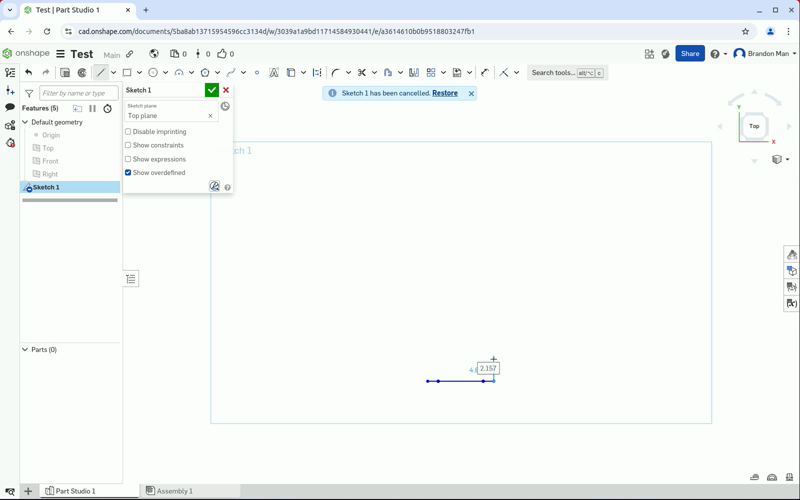
click(493, 358)
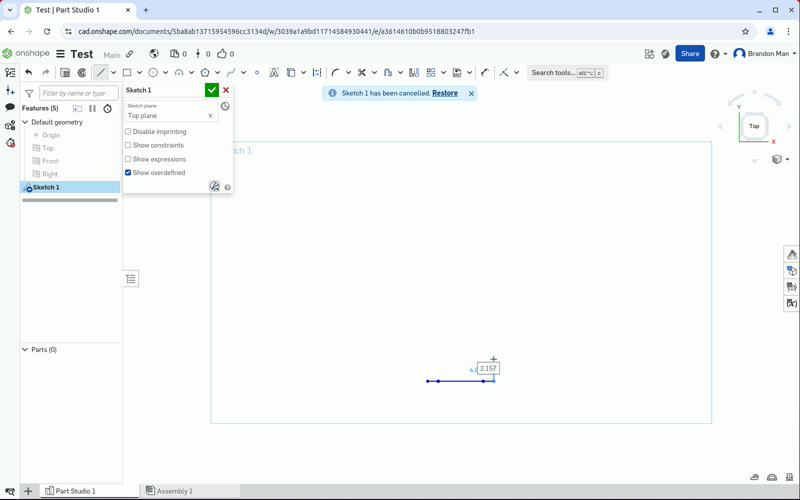
key_up(shift)
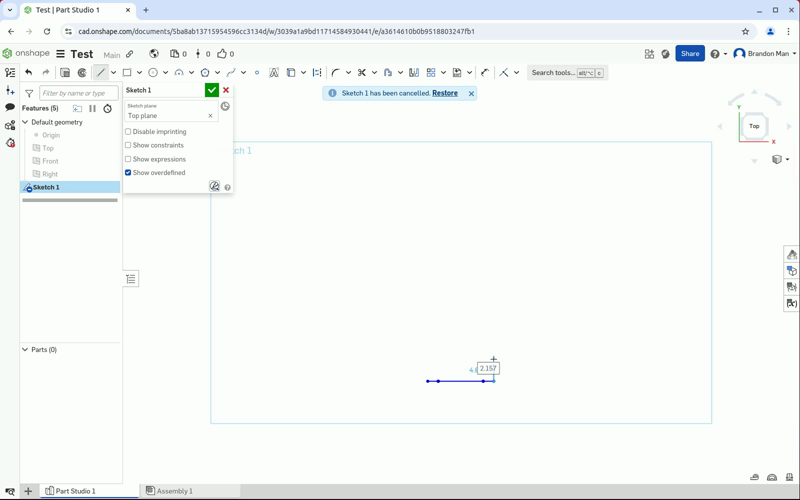
key_down(shift)
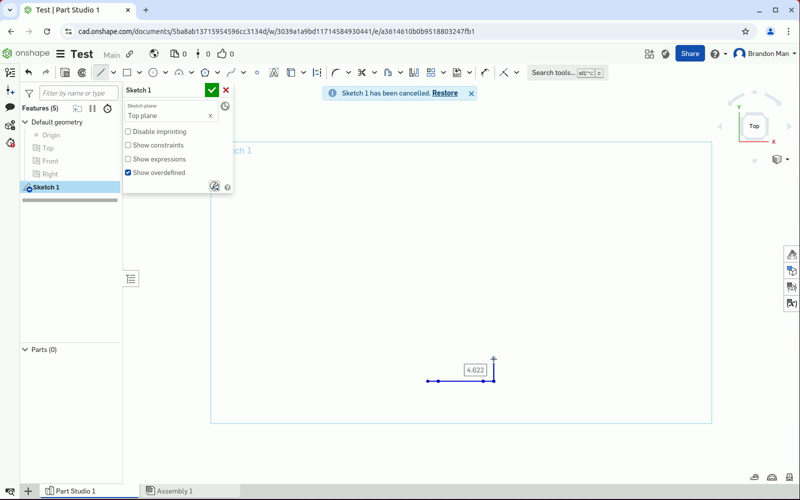
mouse_move(493, 258)
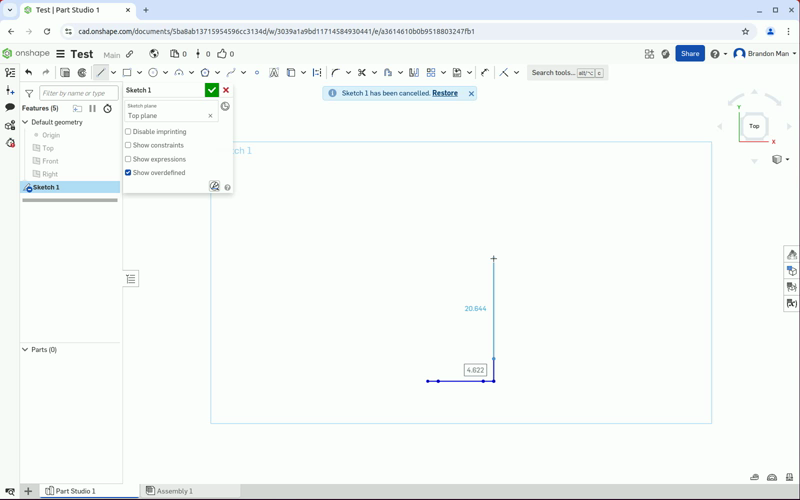
click(493, 258)
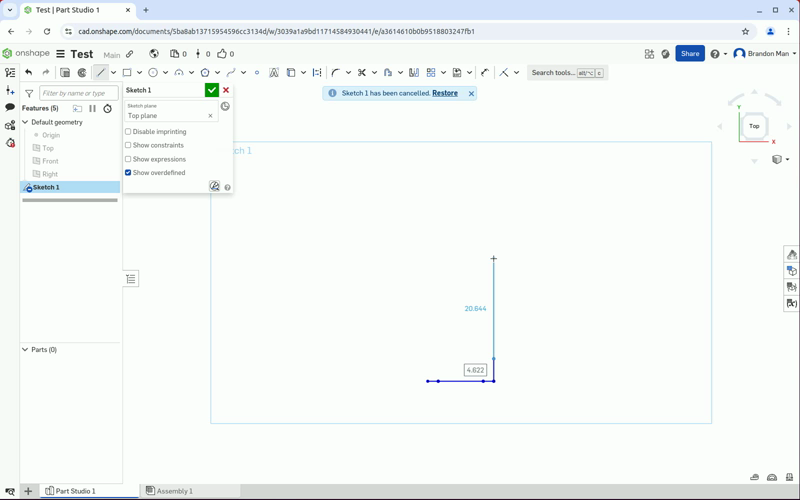
key_up(shift)
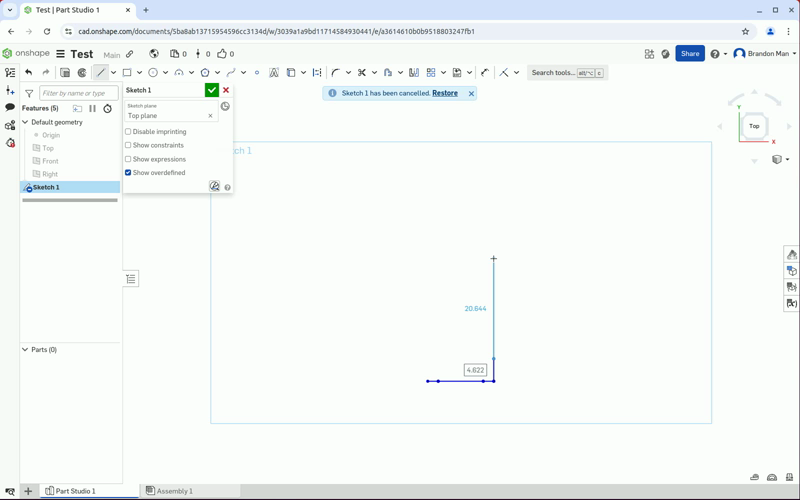
key_down(shift)
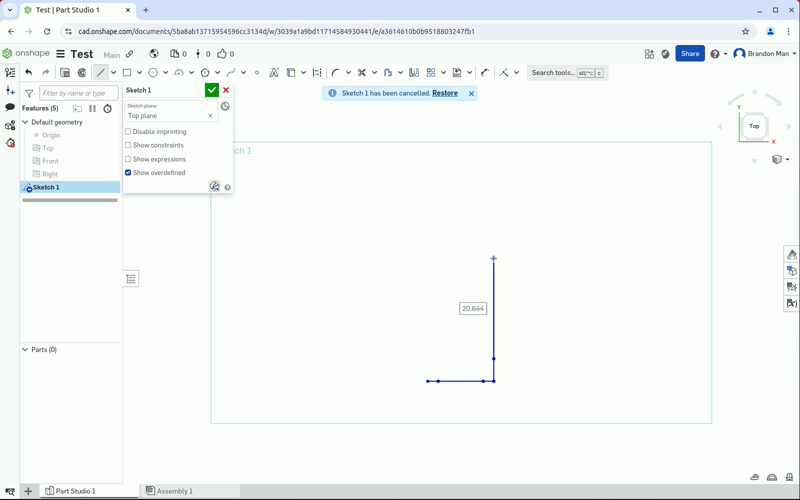
mouse_move(523, 258)
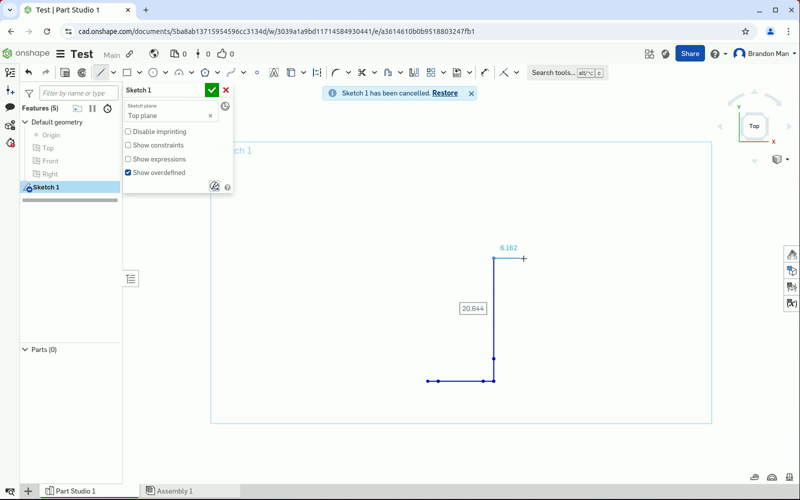
mouse_move(493, 223)
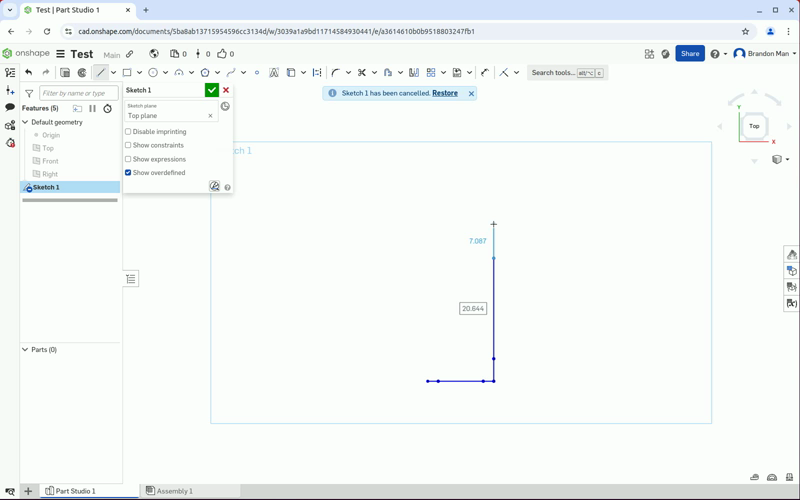
click(493, 223)
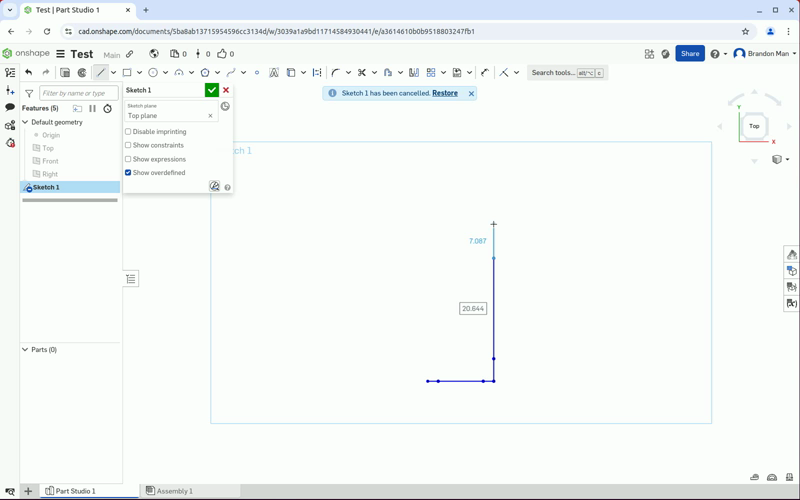
key_up(shift)
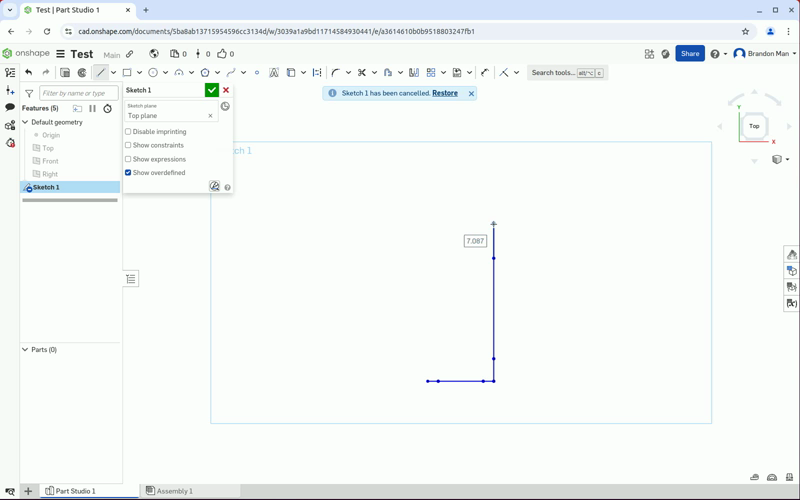
key_down(shift)
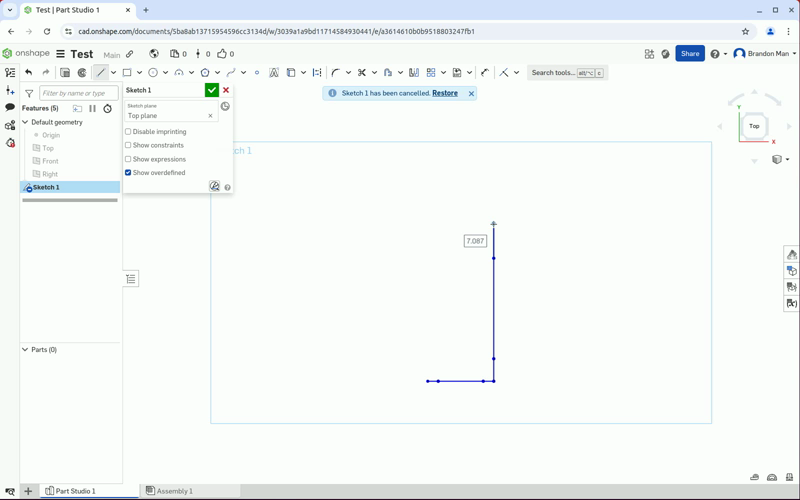
mouse_move(523, 223)
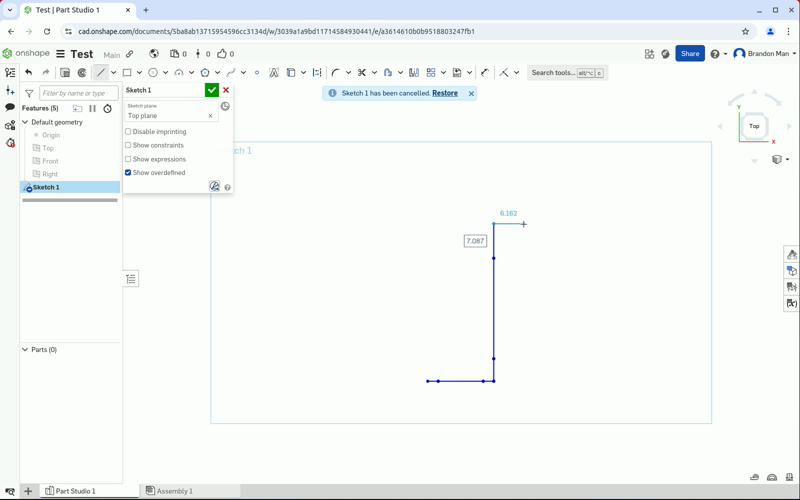
mouse_move(493, 186)
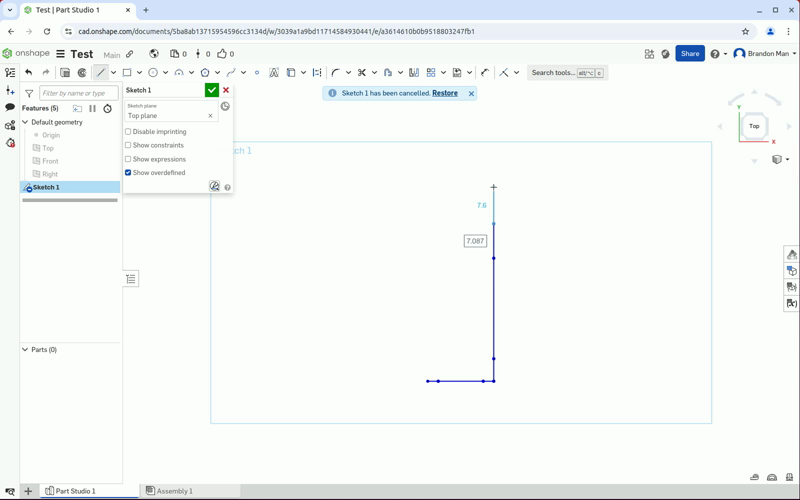
click(493, 186)
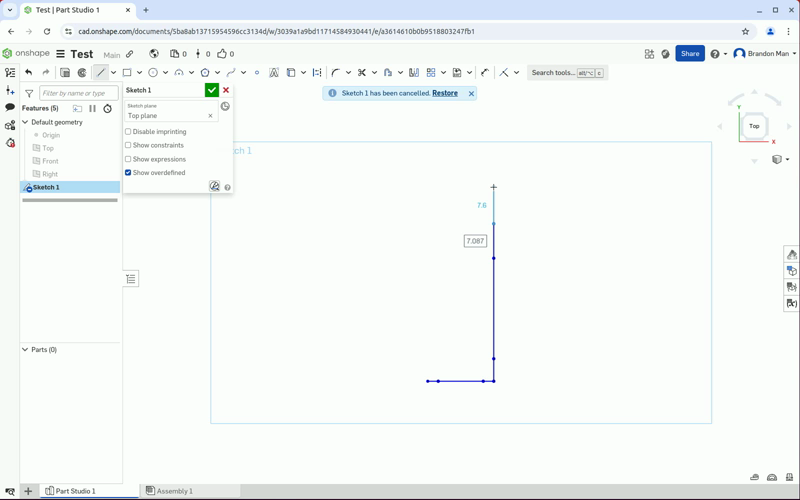
key_up(shift)
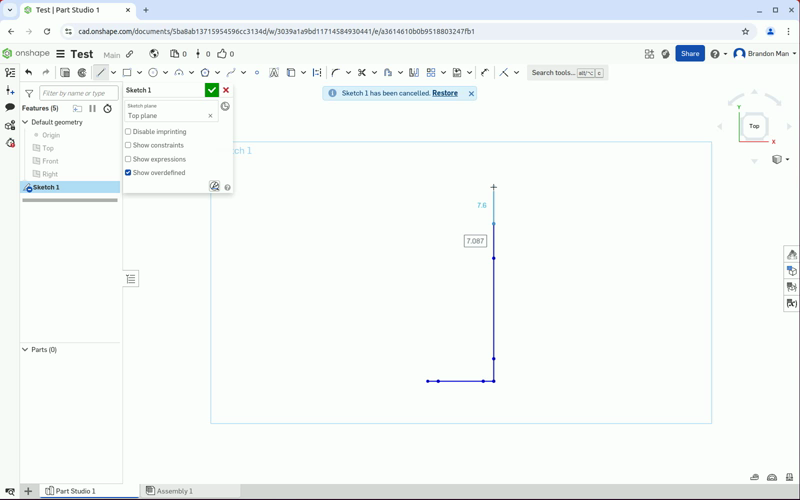
key_down(shift)
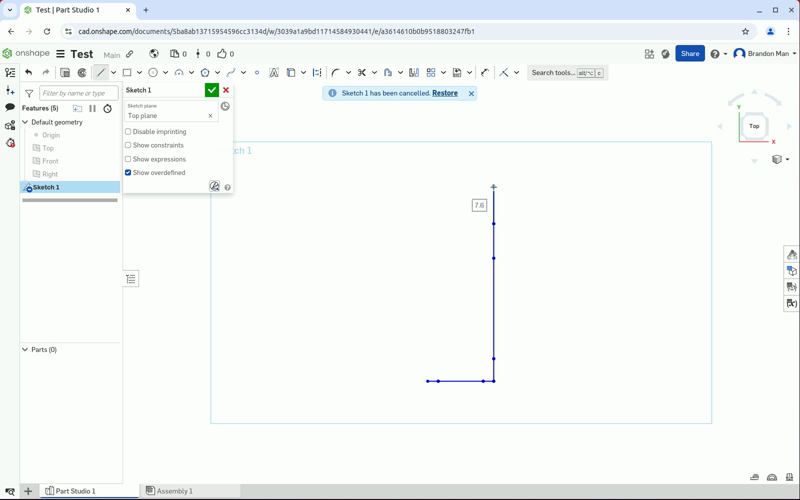
mouse_move(427, 186)
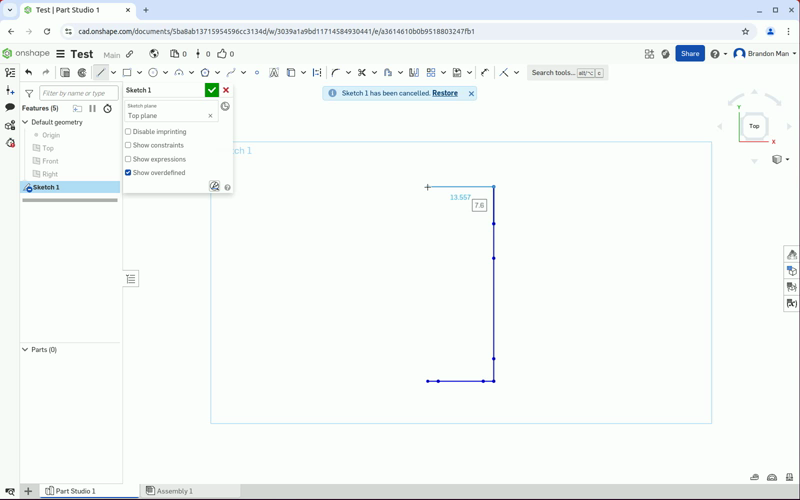
click(427, 186)
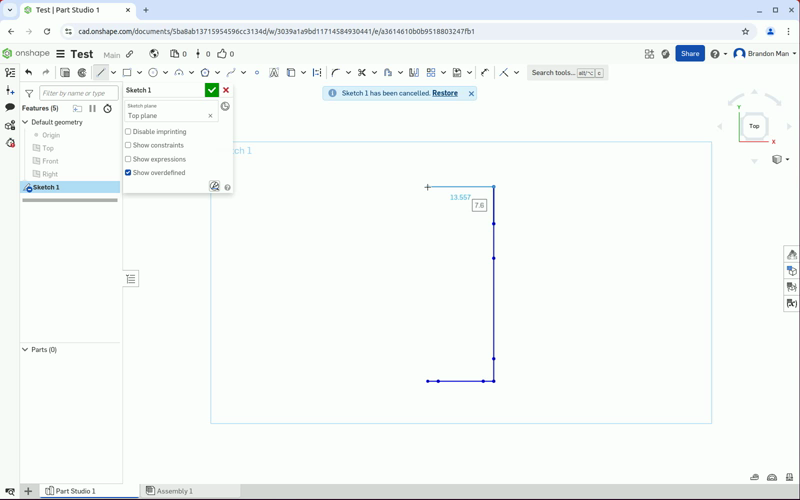
key_up(shift)
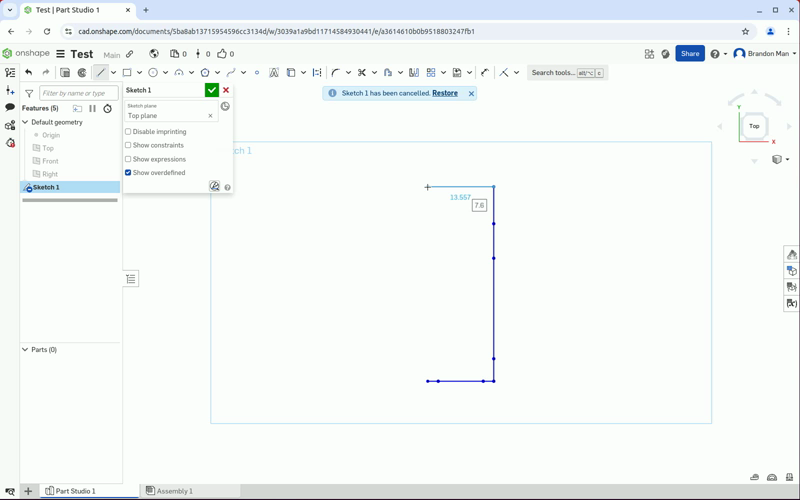
key_down(shift)
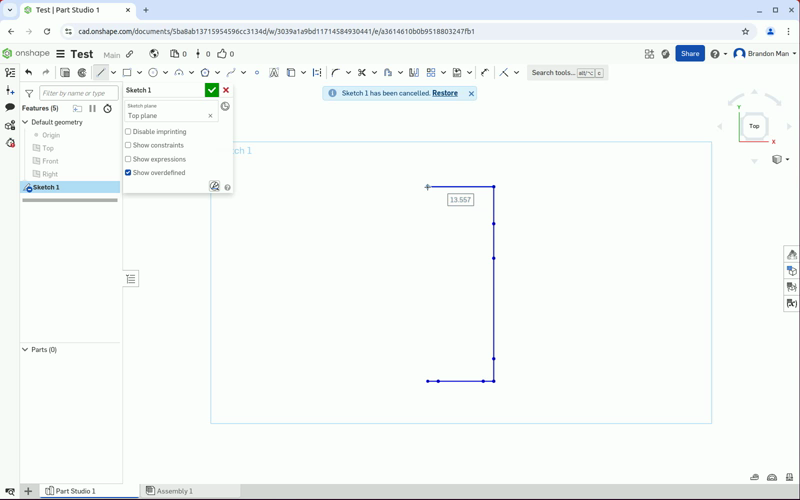
mouse_move(457, 186)
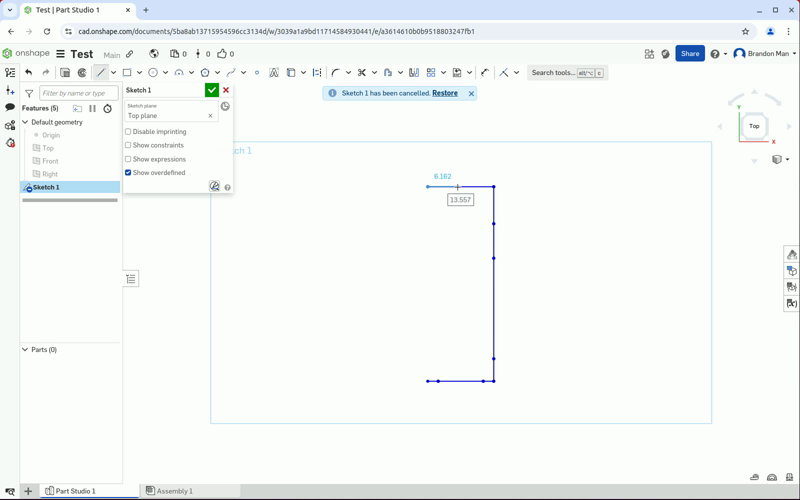
mouse_move(427, 223)
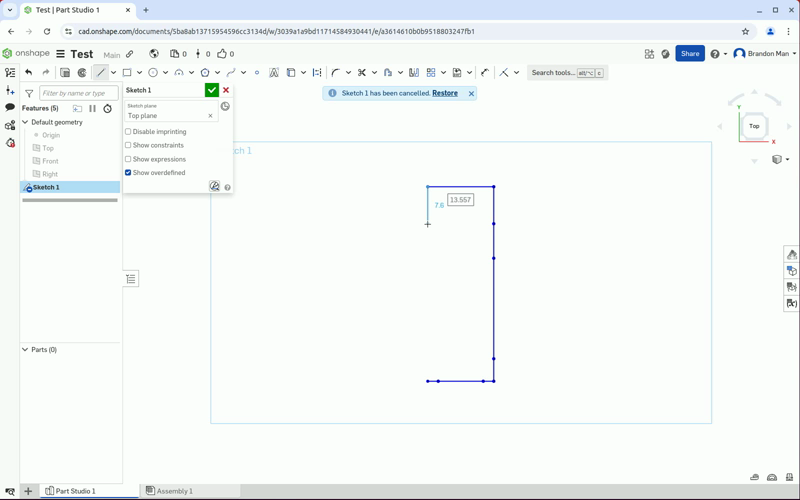
click(427, 223)
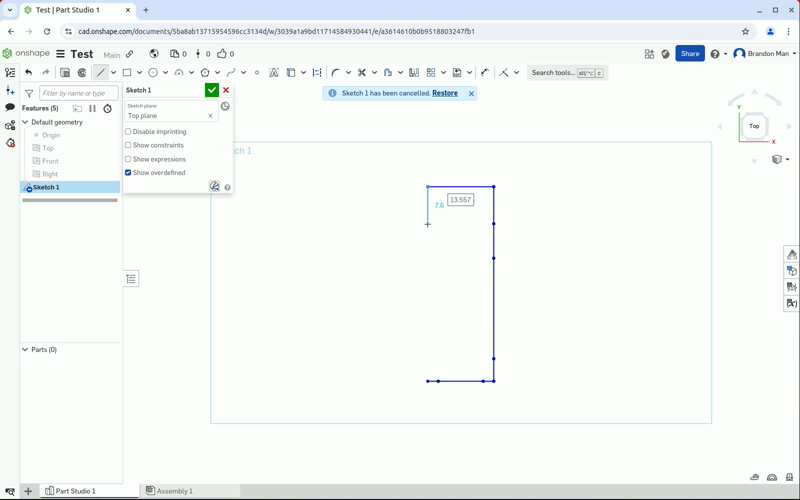
key_up(shift)
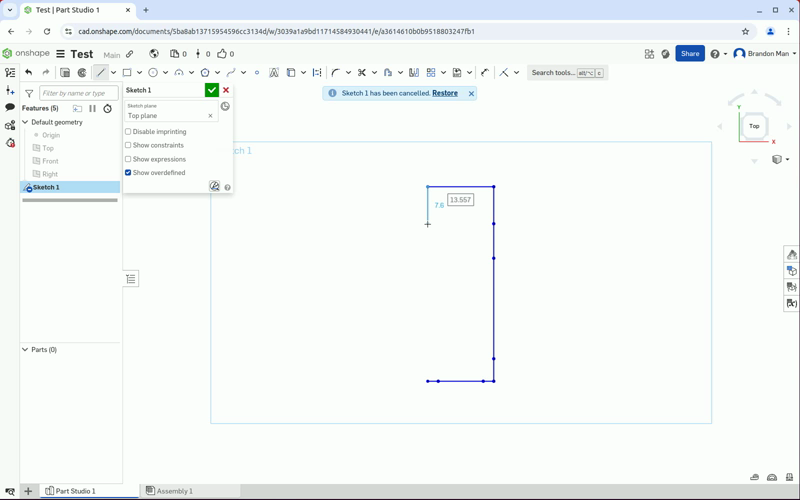
key_down(shift)
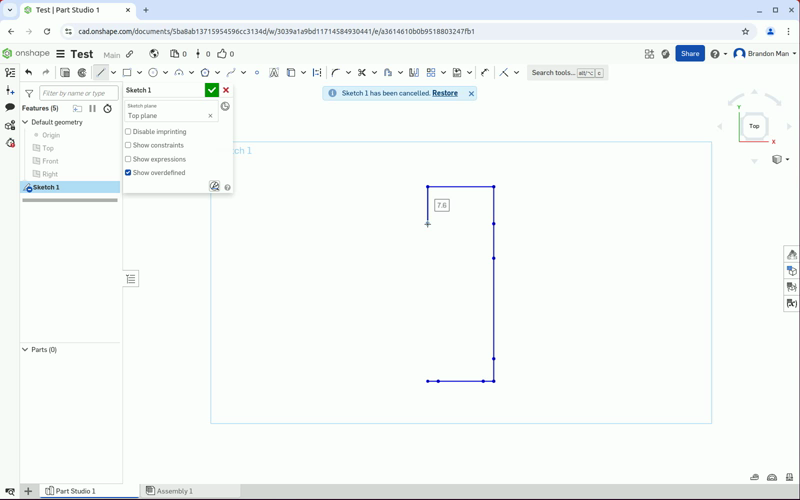
mouse_move(457, 223)
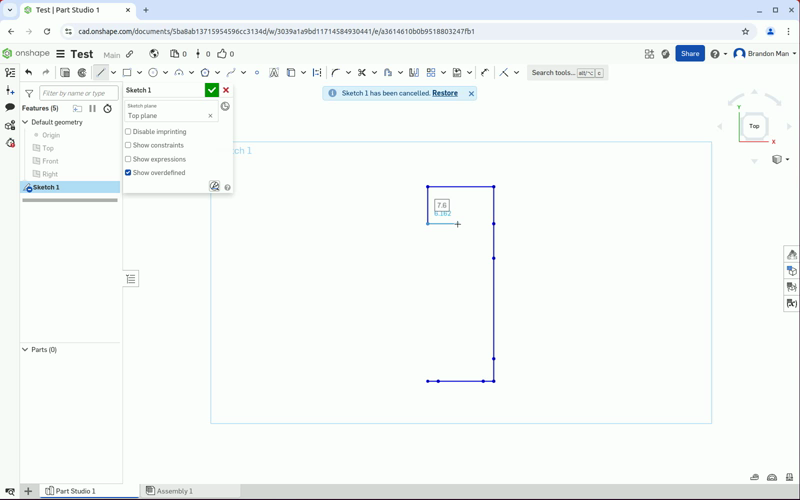
mouse_move(427, 258)
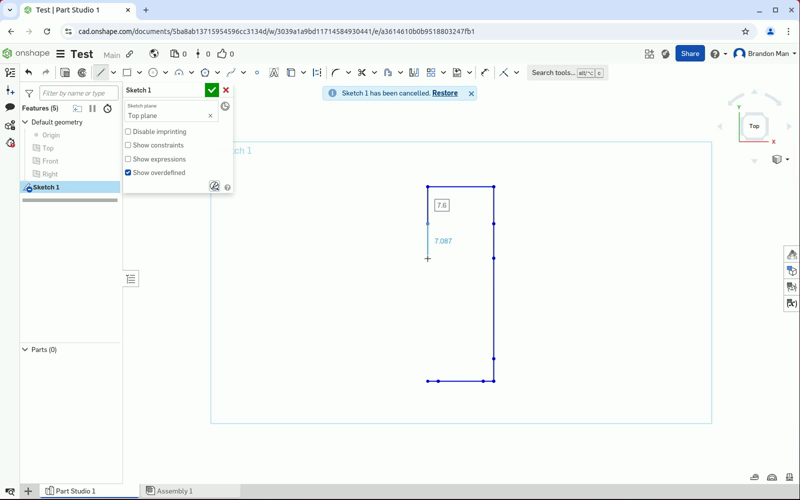
click(427, 258)
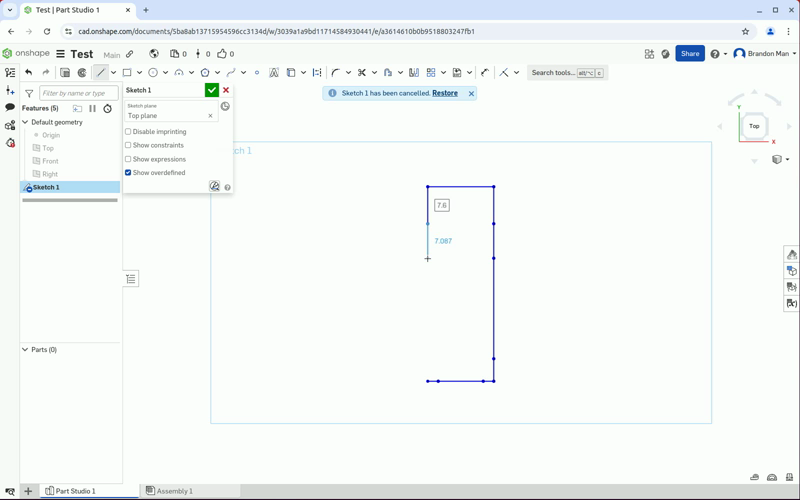
key_up(shift)
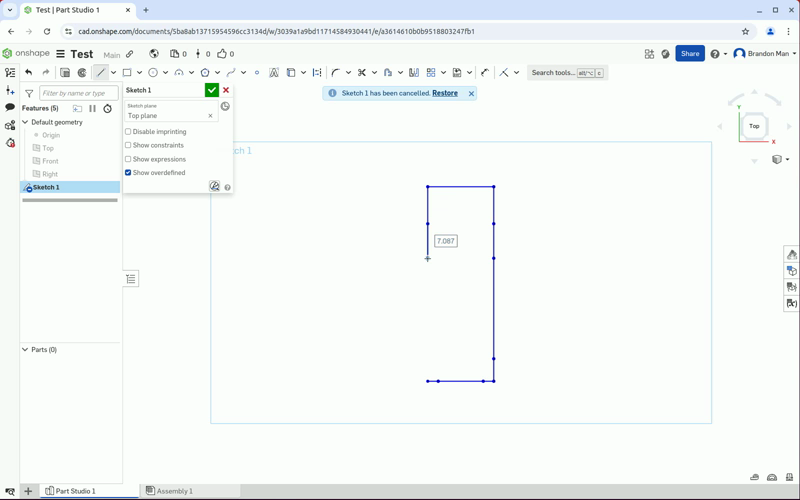
key_down(shift)
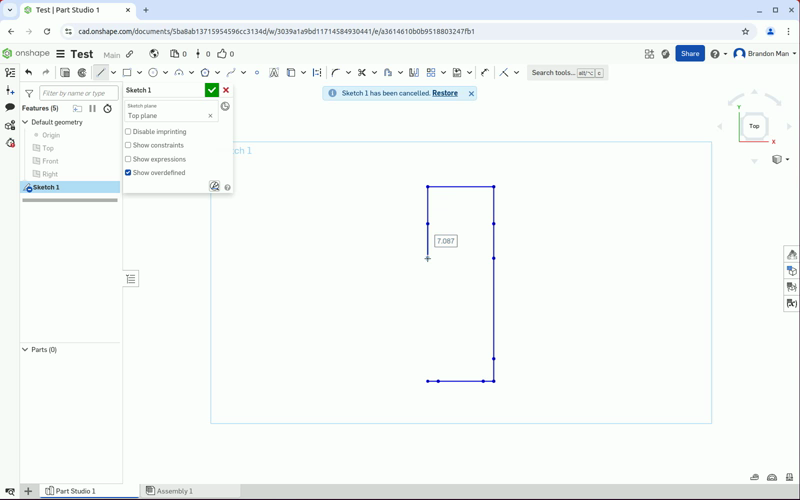
mouse_move(427, 358)
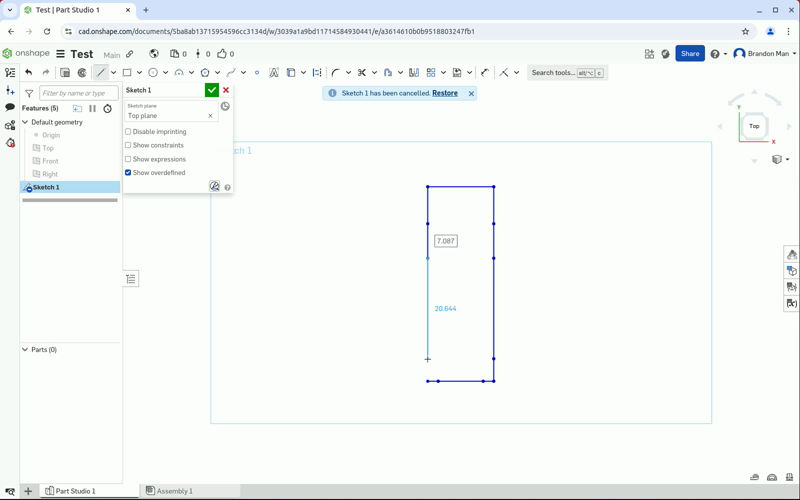
click(427, 358)
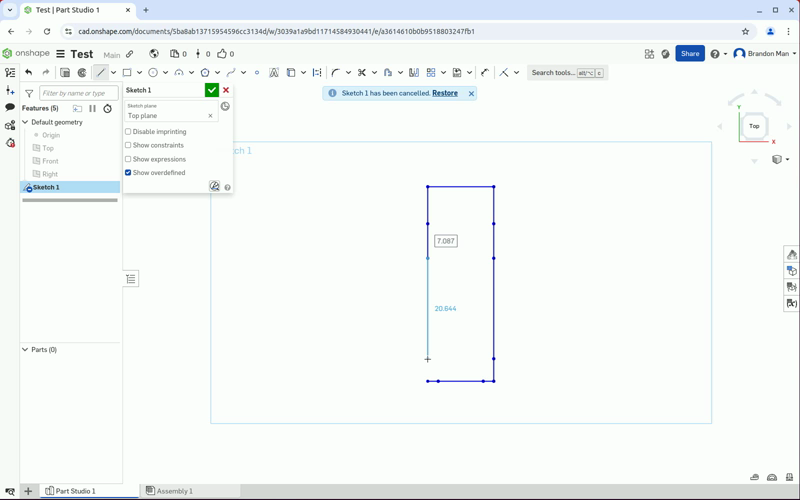
key_up(shift)
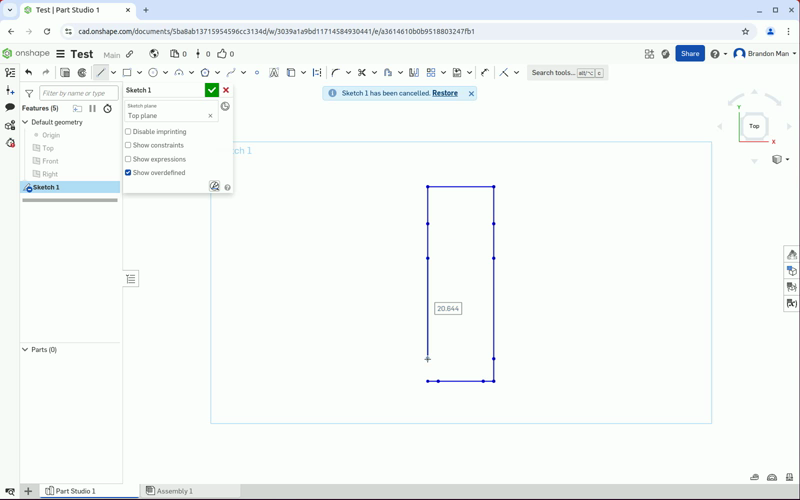
mouse_move(457, 358)
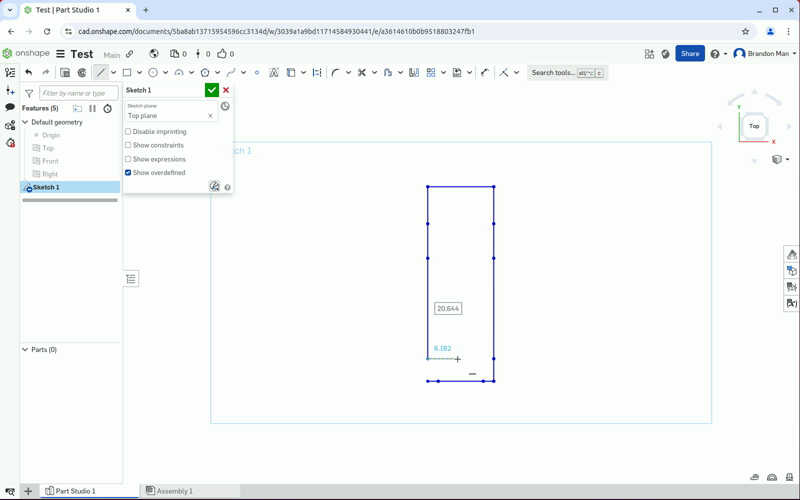
key_down(shift)
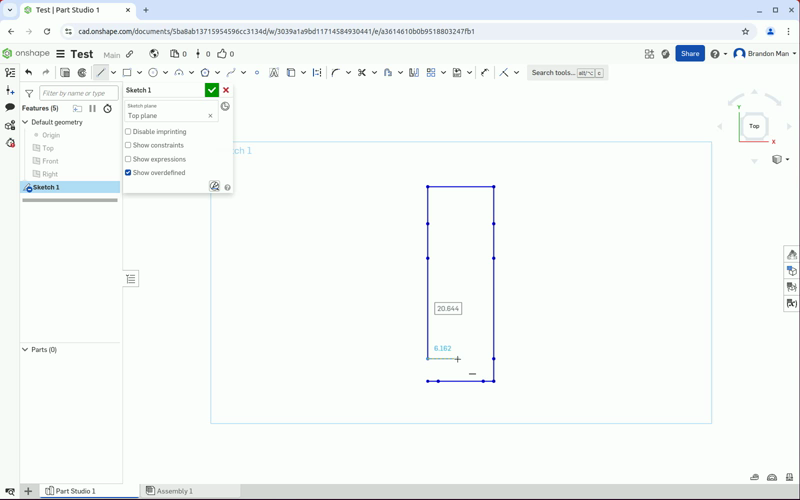
mouse_move(427, 381)
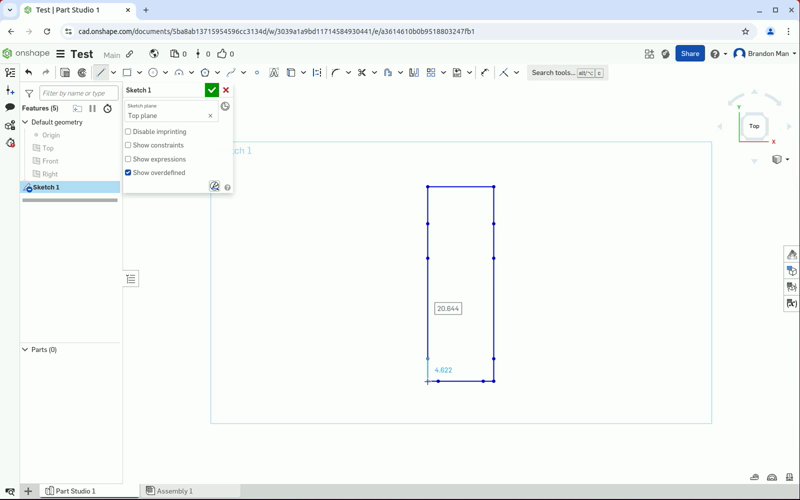
key_up(shift)
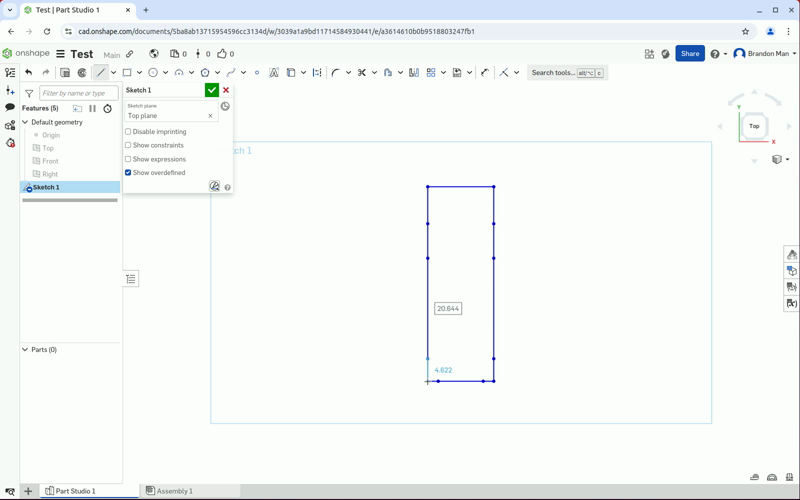
click(427, 381)
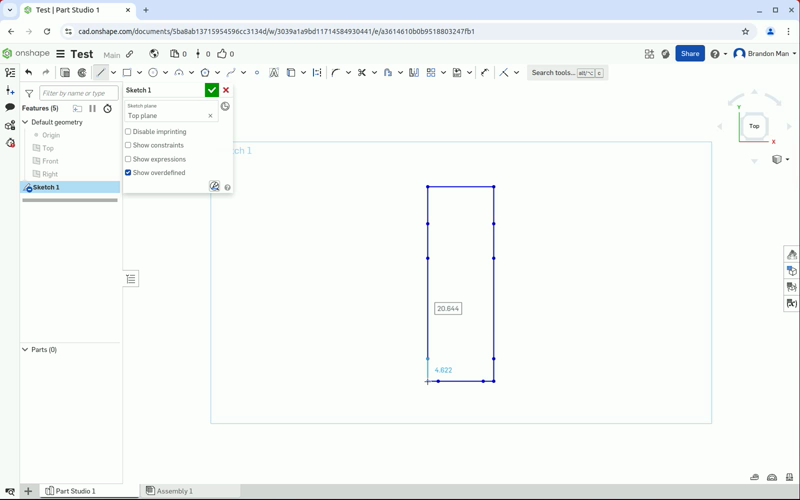
key(esc)
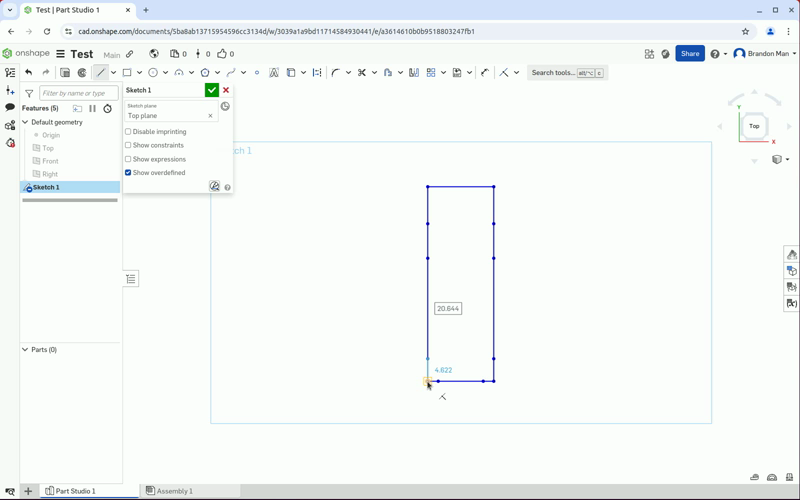
mouse_move(461, 224)
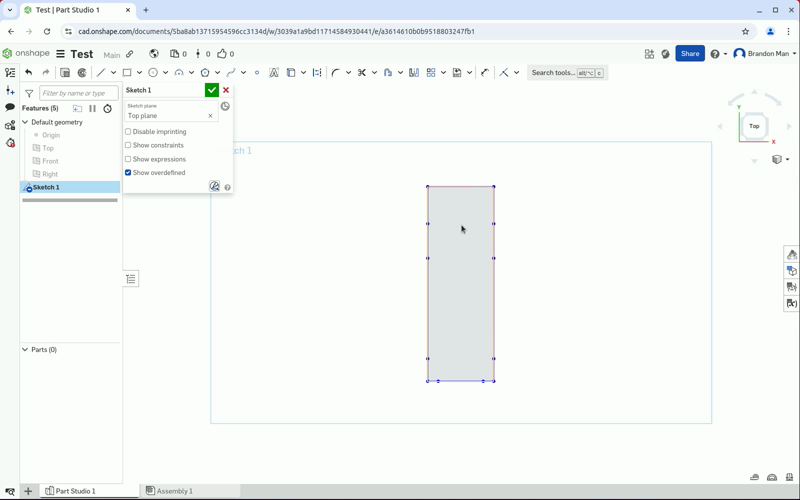
click(461, 224)
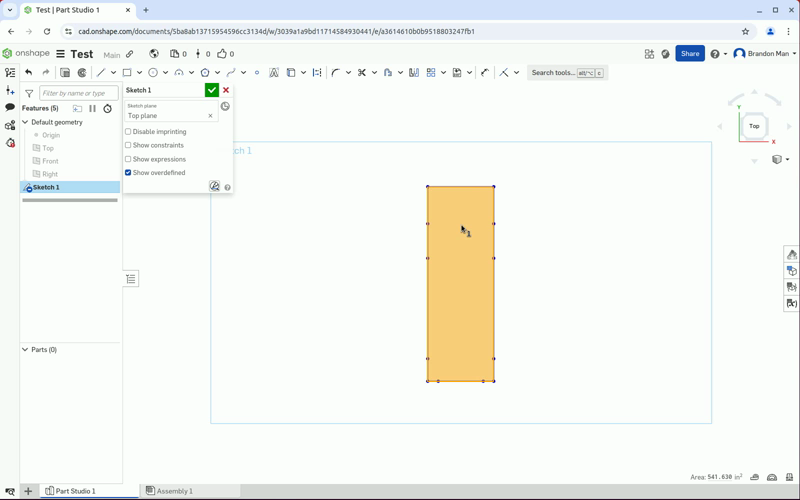
mouse_move(73, 352)
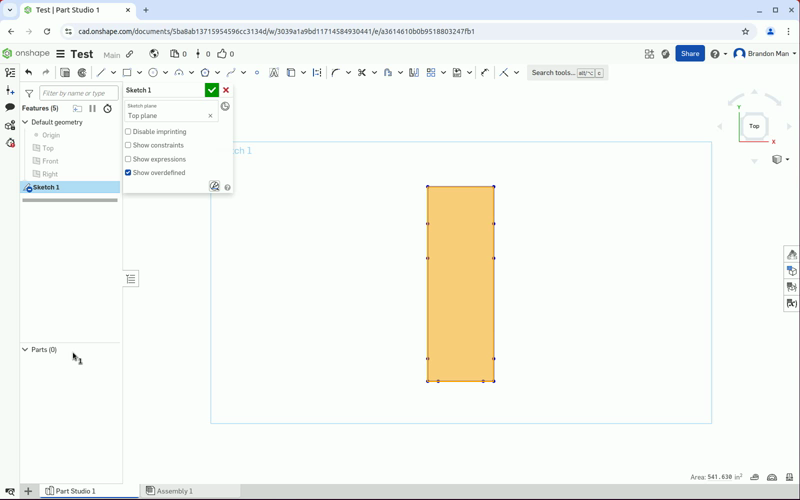
key(shift+y)
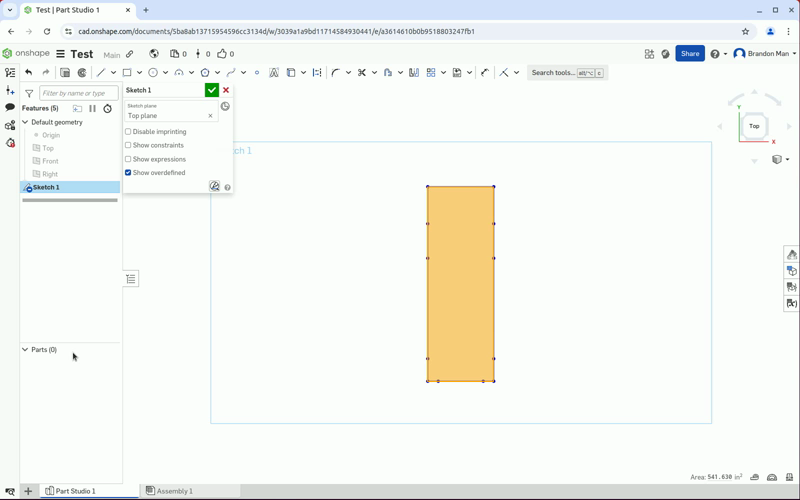
key(shift+e)
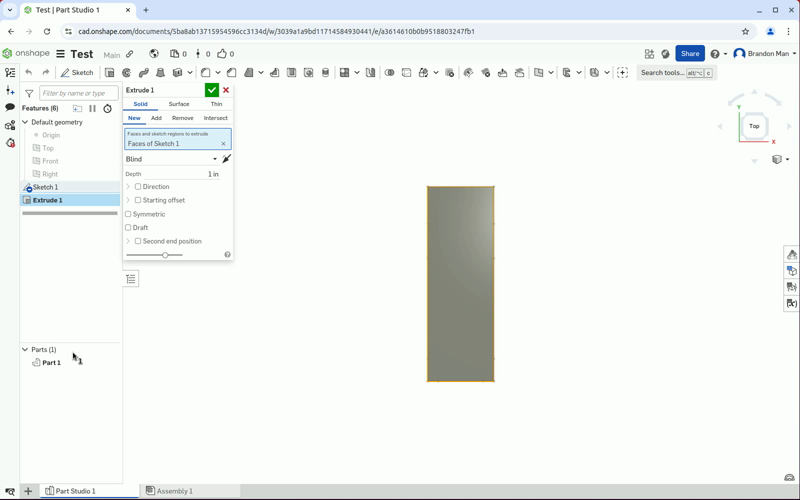
mouse_move(143, 106)
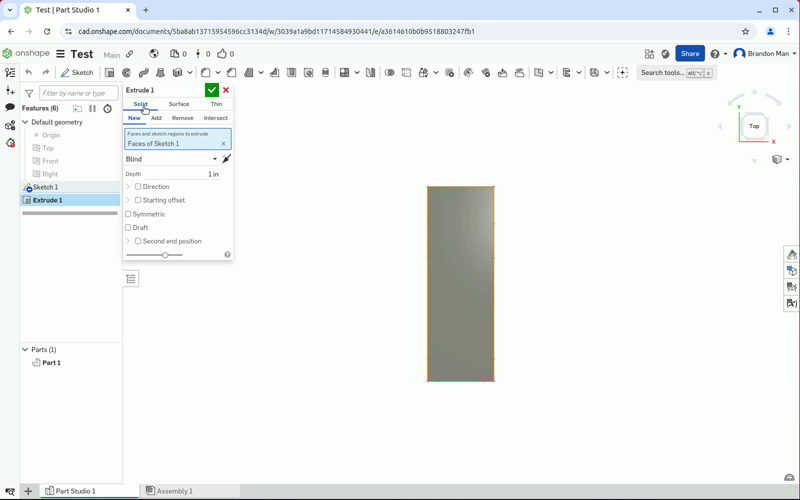
click(143, 106)
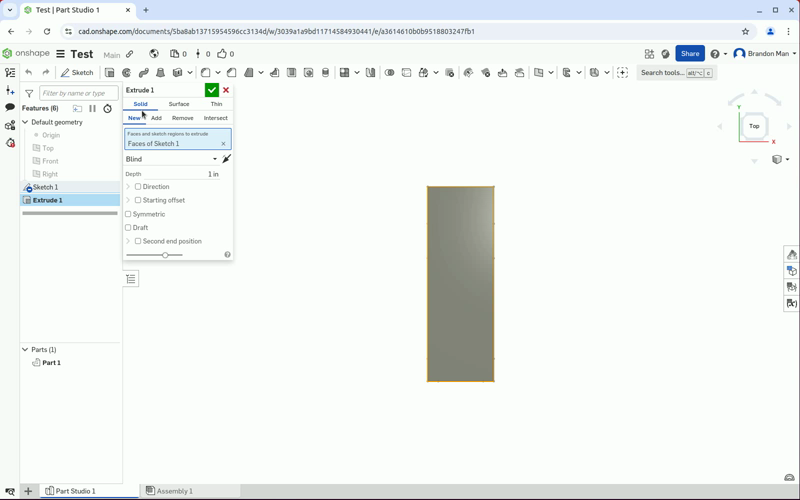
mouse_move(137, 120)
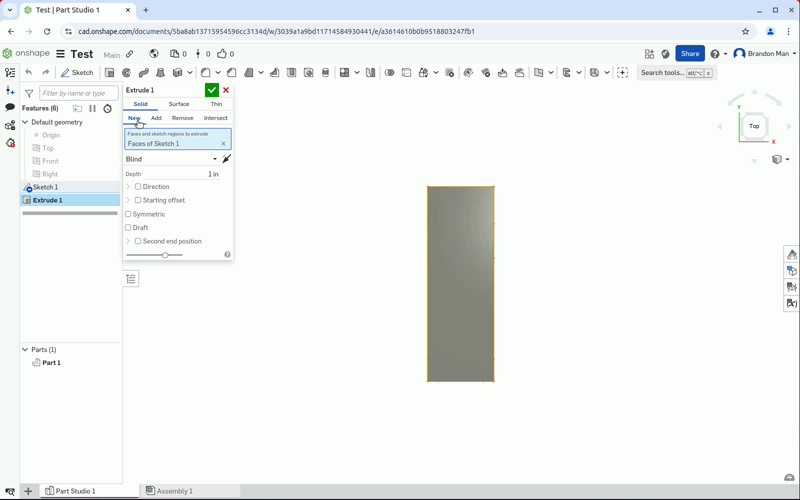
click(137, 120)
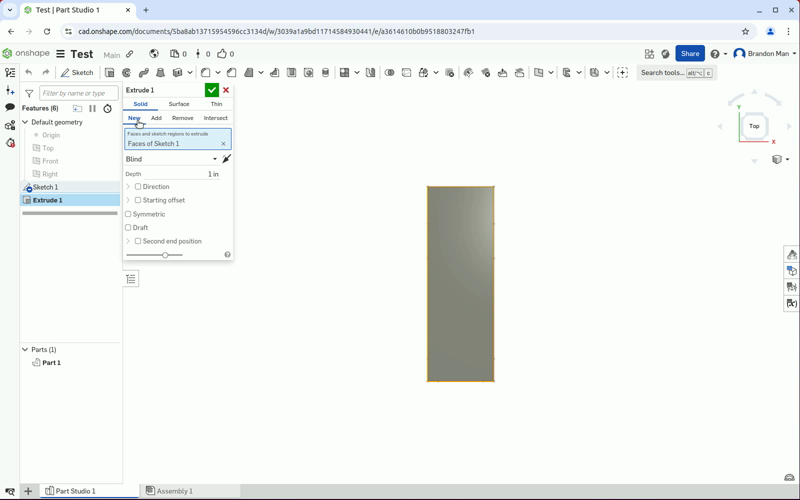
key(tab, 4)
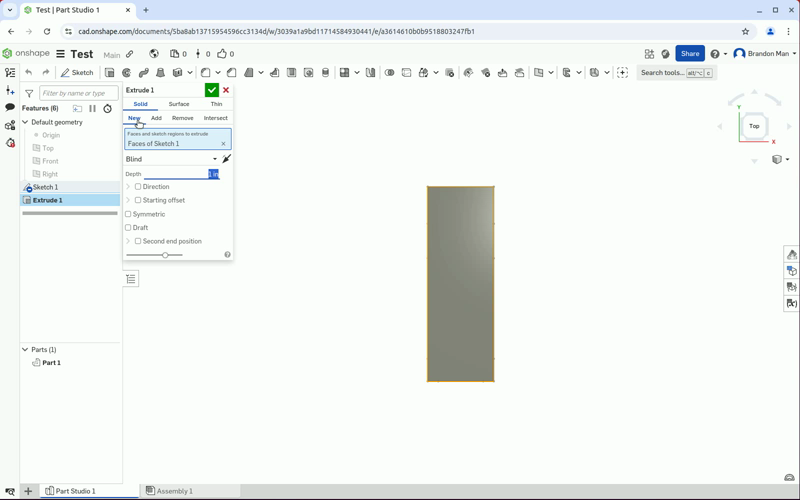
text(0.481)
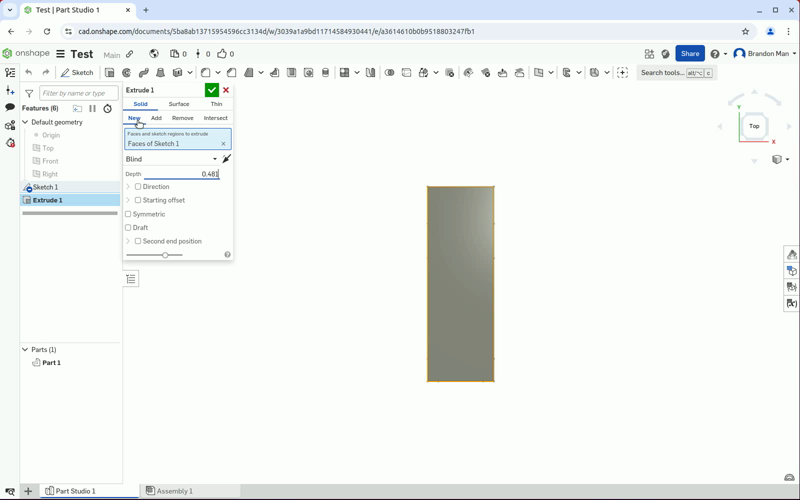
key(enter)
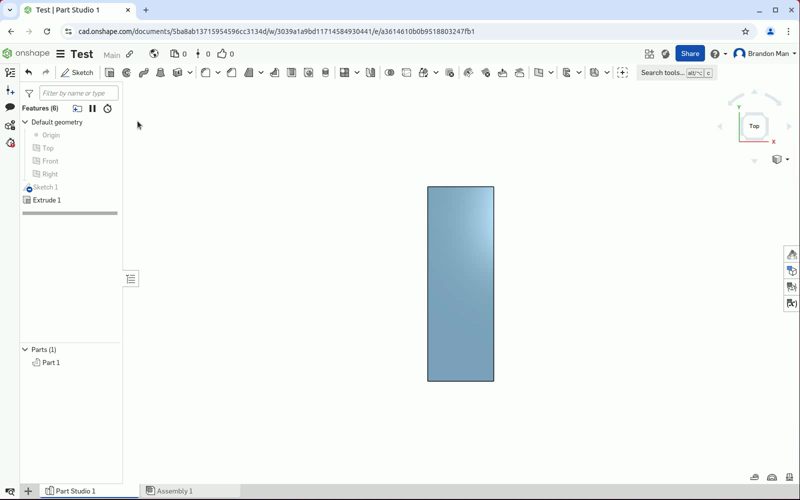
key(shift+h)
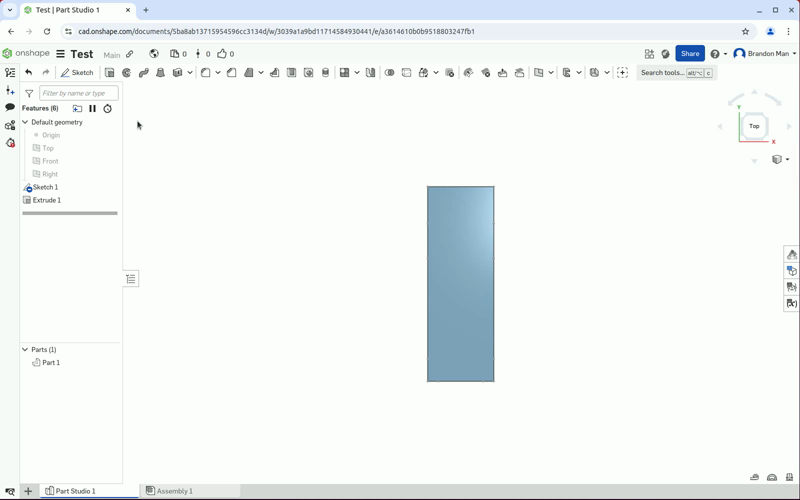
key(shift+h)
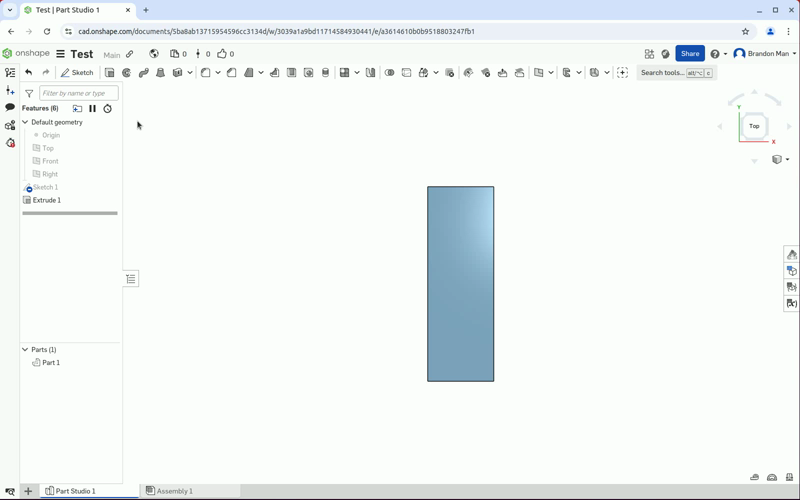
mouse_move(73, 189)
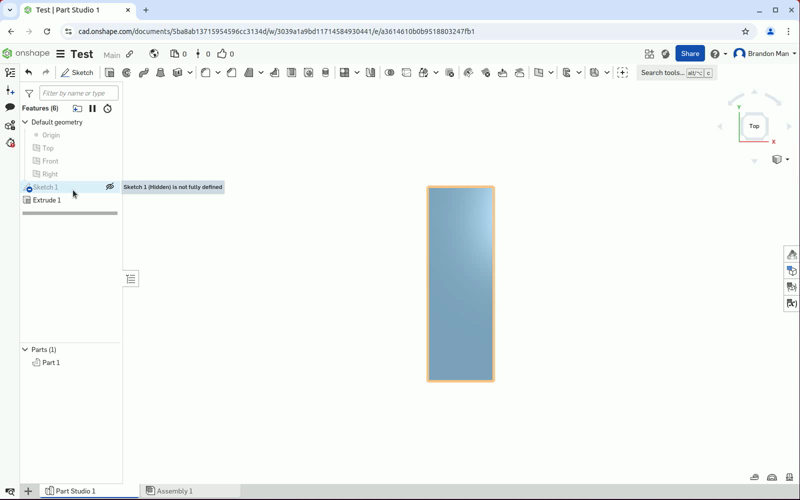
click(73, 189)
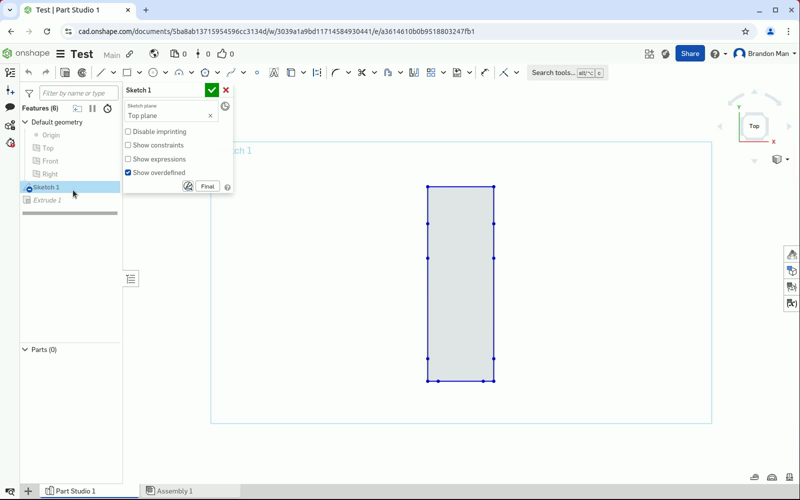
mouse_move(229, 92)
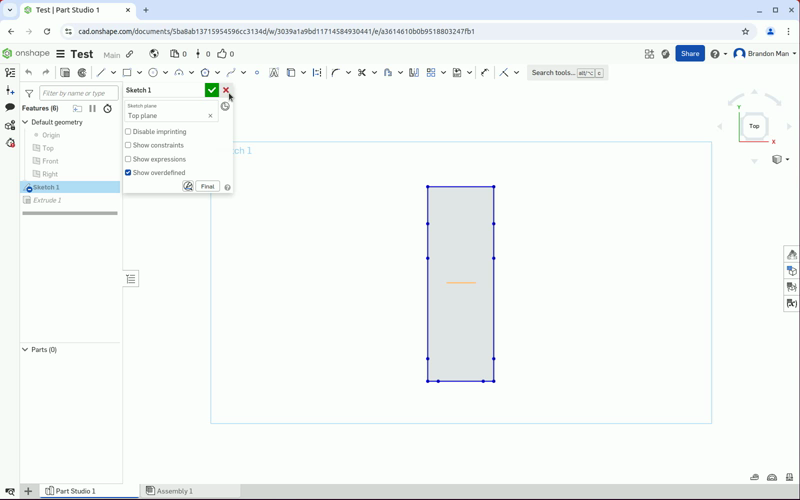
click(229, 92)
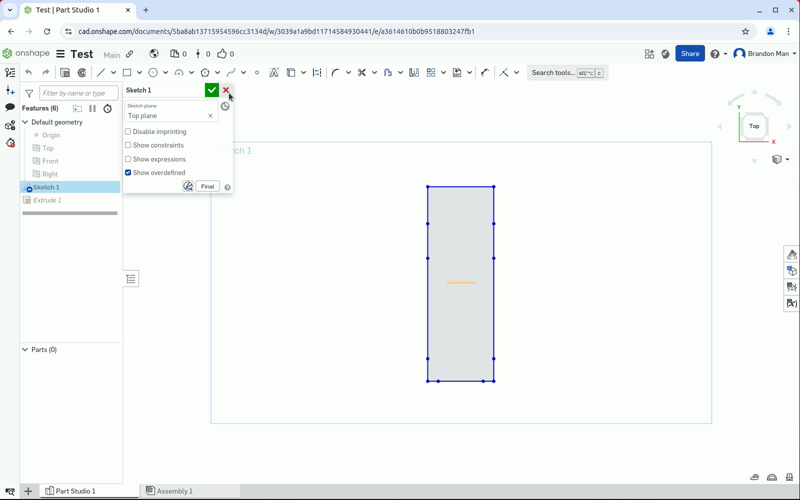
key(shift+s)
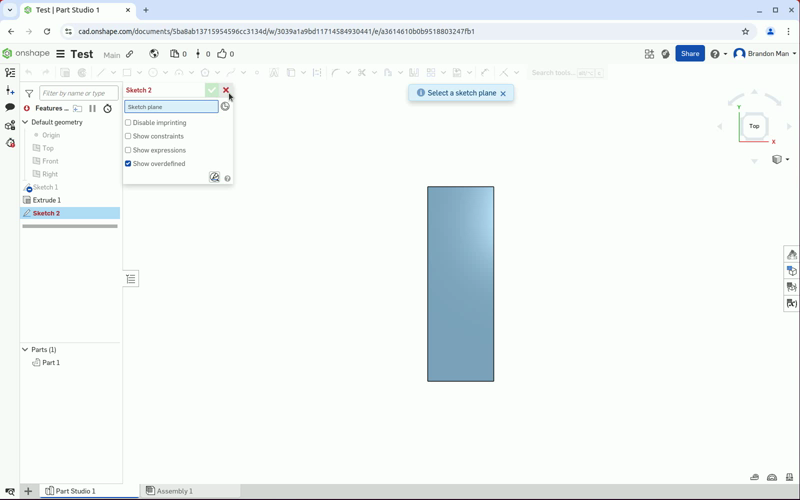
mouse_move(73, 150)
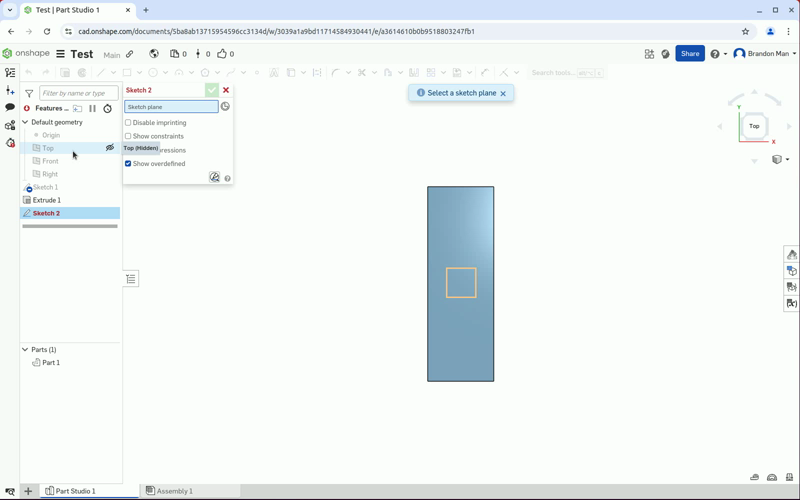
click(73, 150)
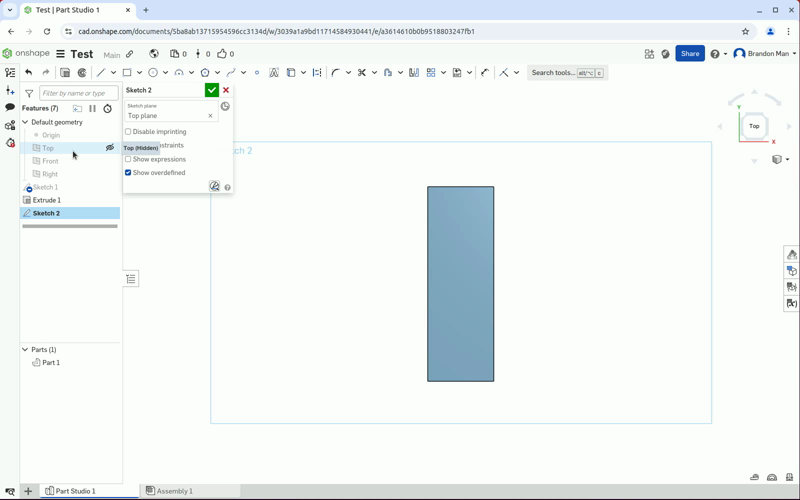
mouse_move(73, 352)
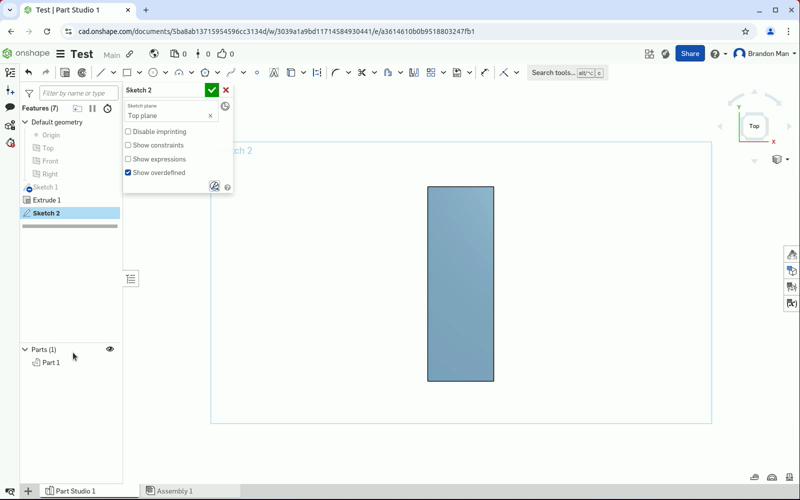
key(y)
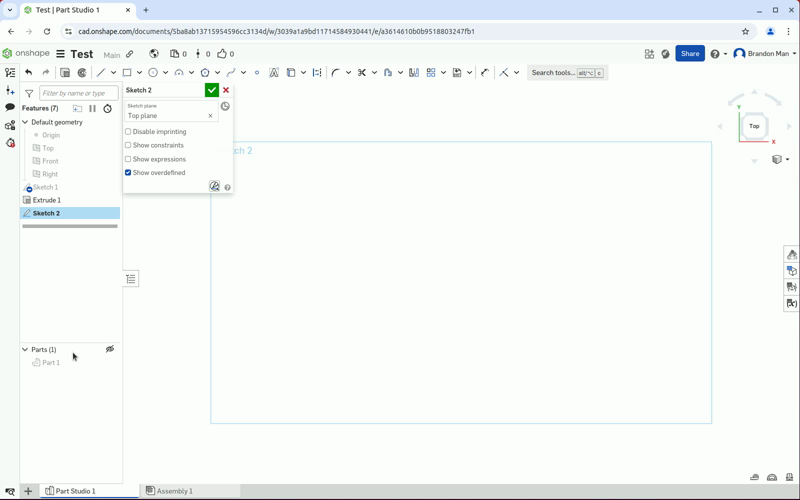
key(l)
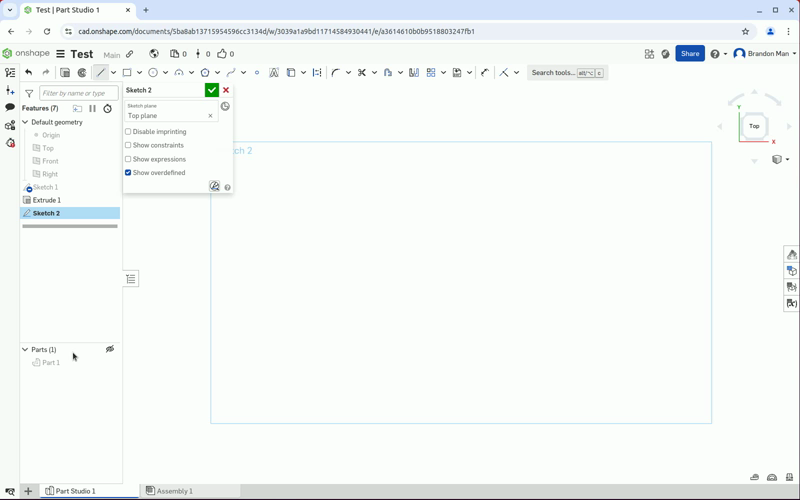
key_down(shift)
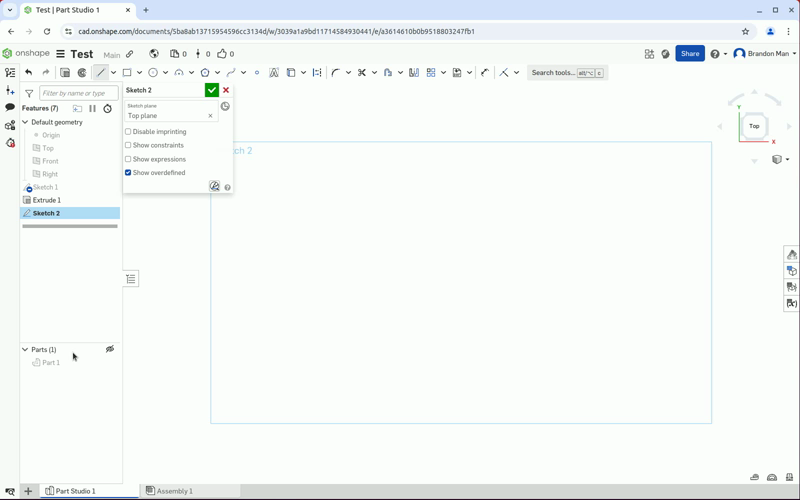
mouse_move(410, 247)
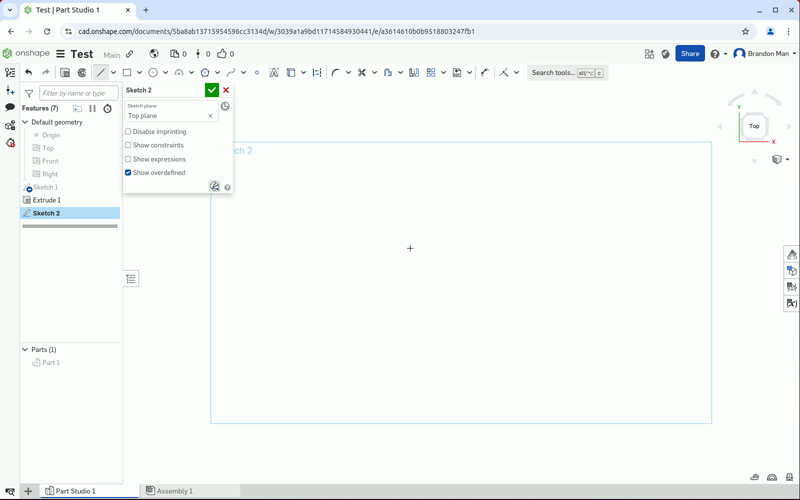
click(410, 247)
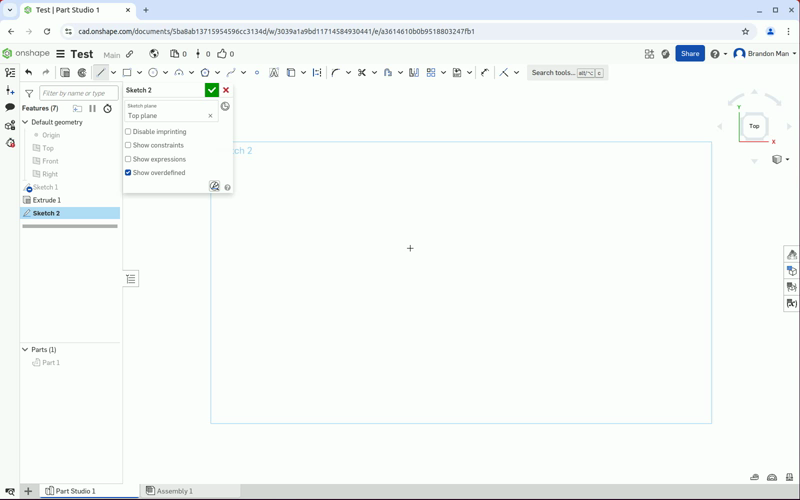
key_up(shift)
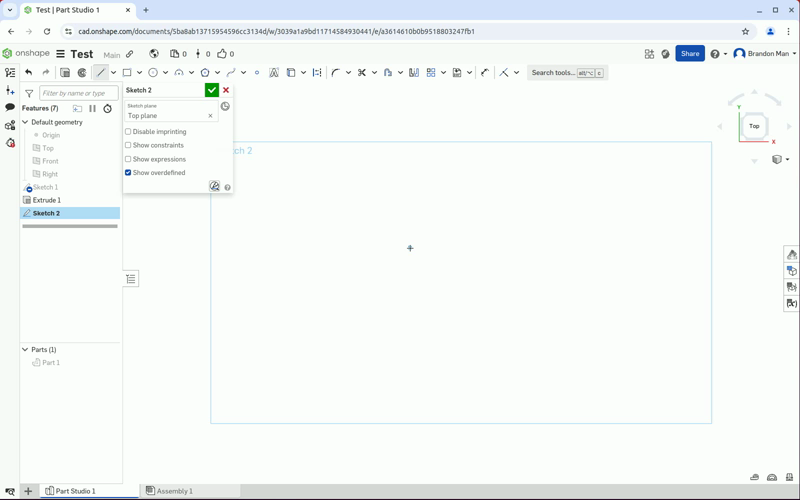
key_down(shift)
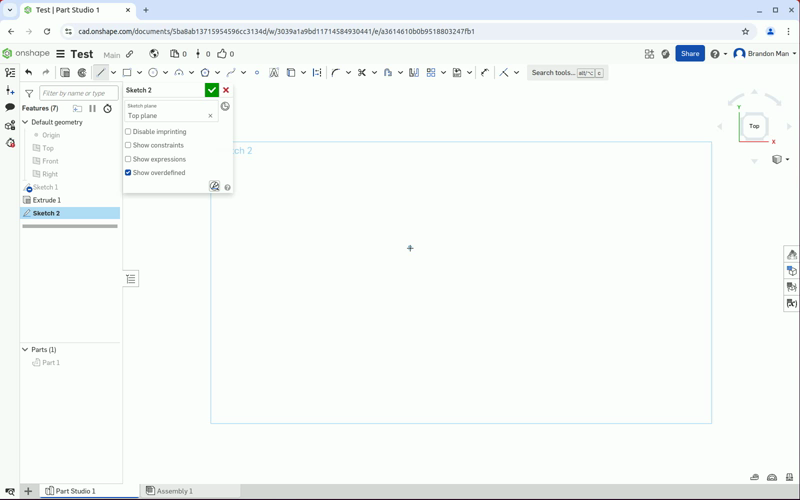
mouse_move(440, 247)
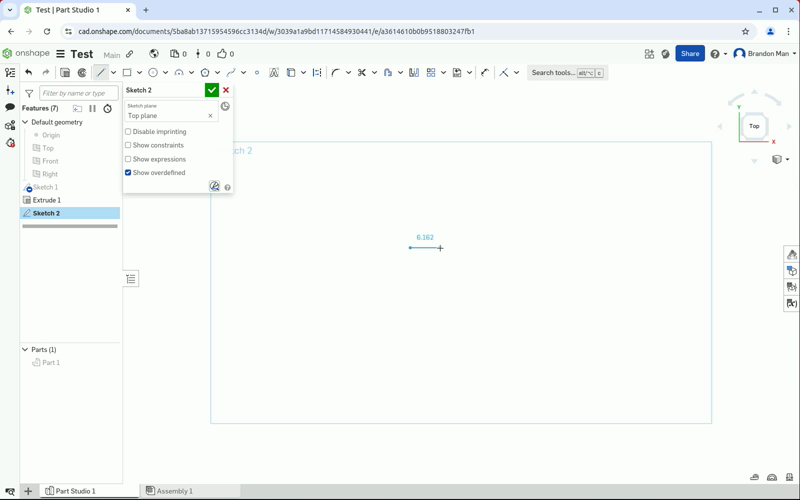
mouse_move(427, 257)
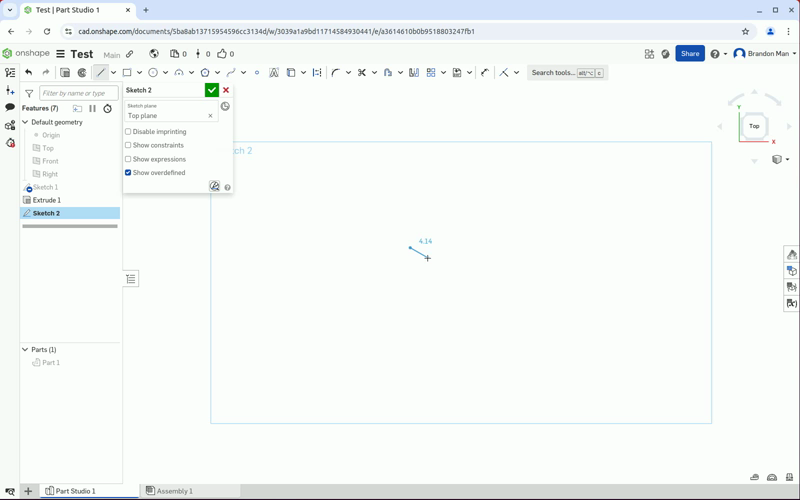
click(427, 257)
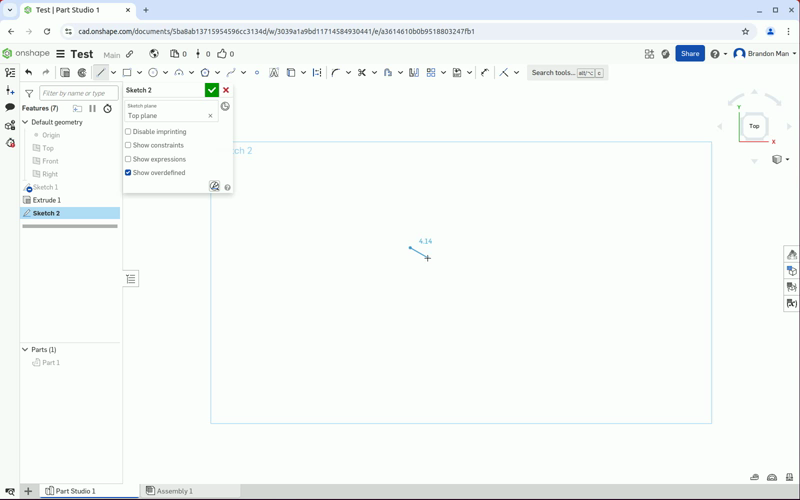
key_up(shift)
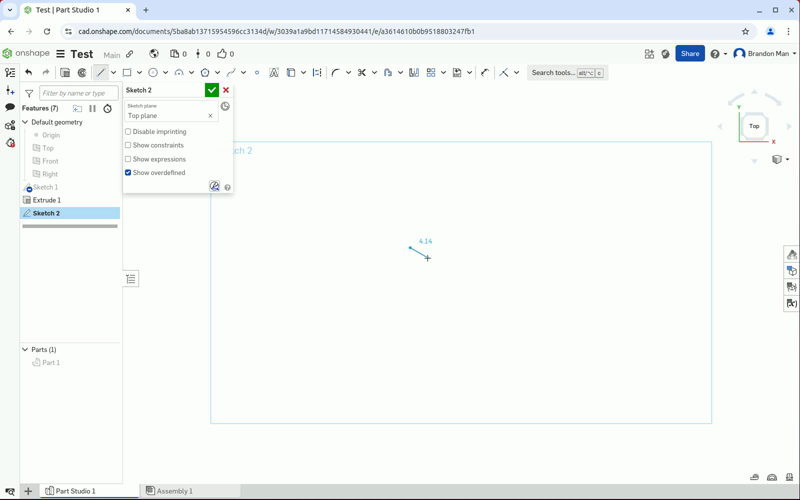
key_down(shift)
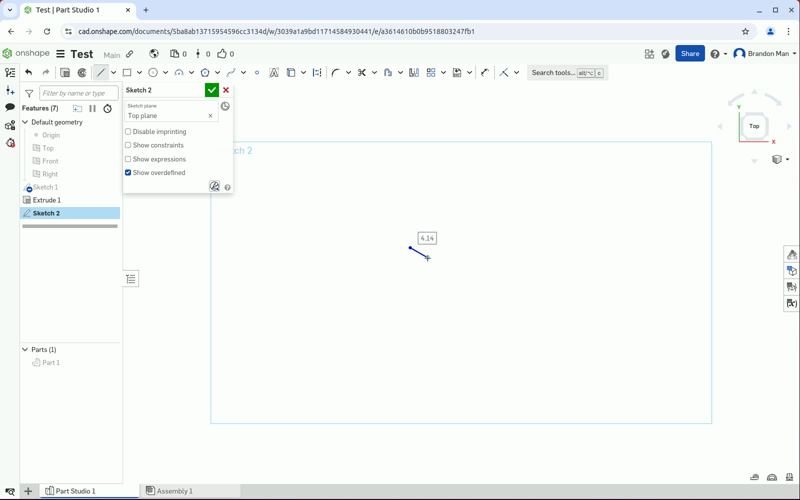
mouse_move(457, 257)
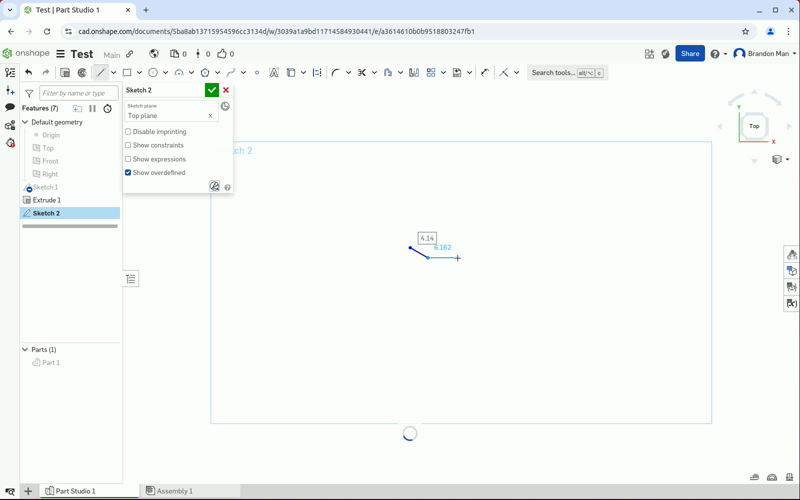
mouse_move(427, 220)
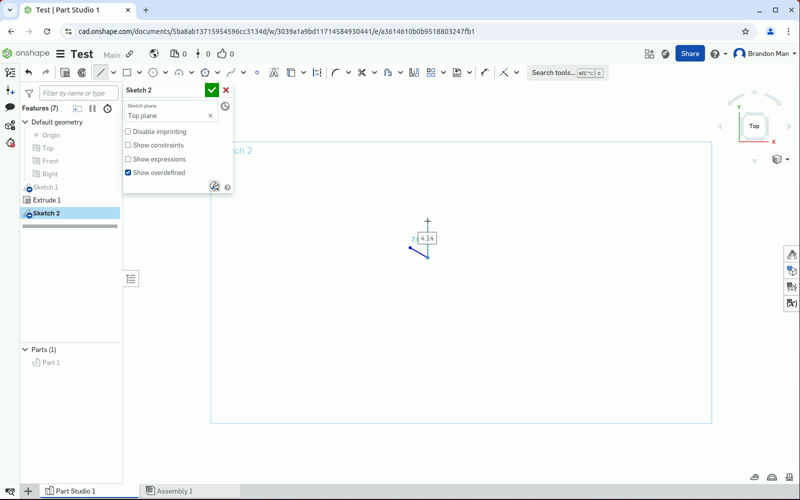
click(427, 220)
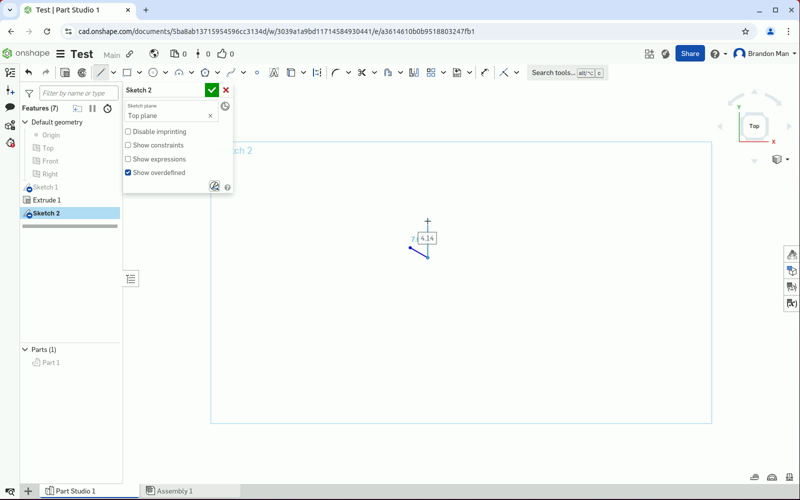
key_up(shift)
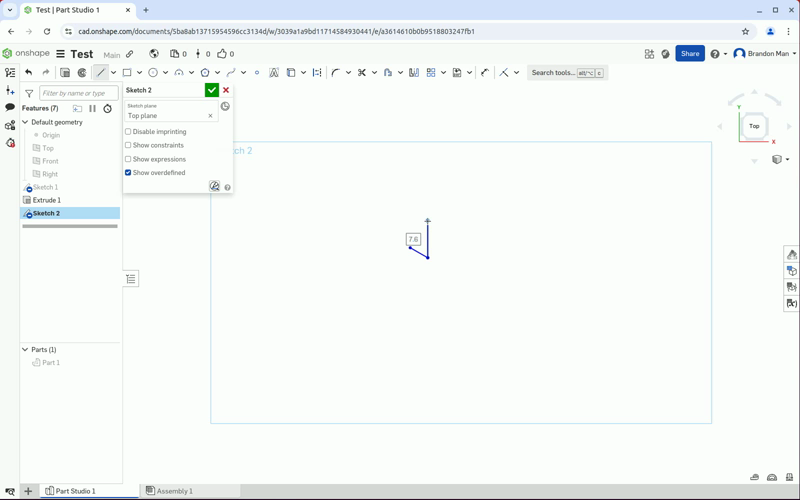
key_down(shift)
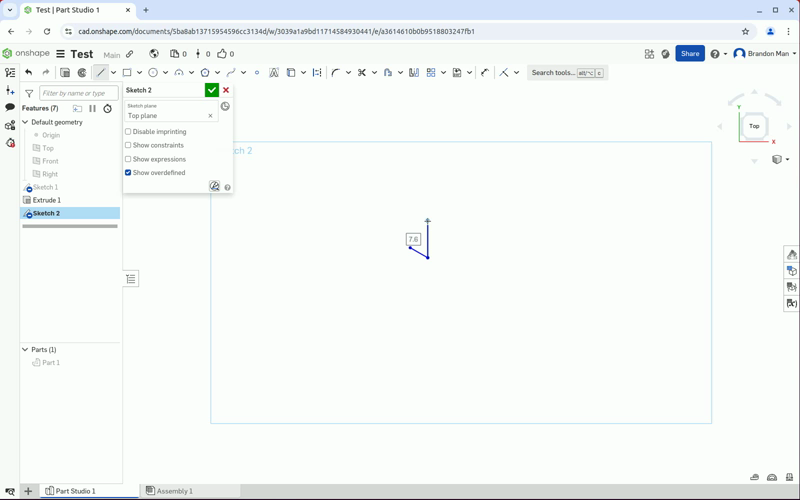
mouse_move(457, 220)
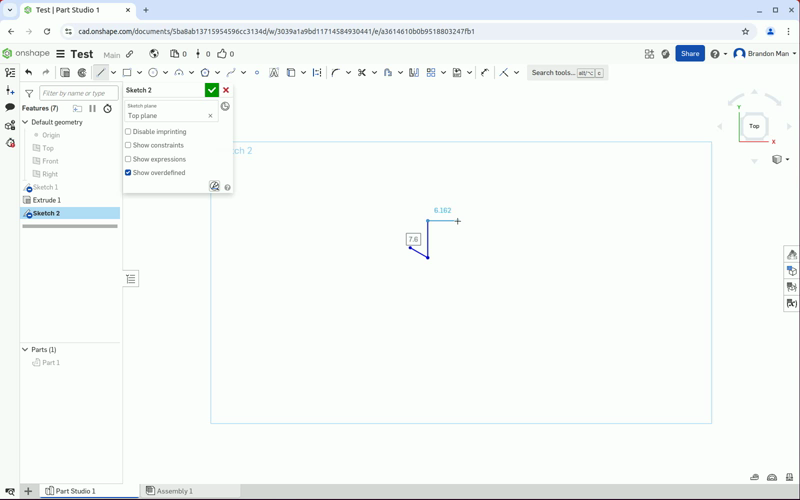
mouse_move(426, 219)
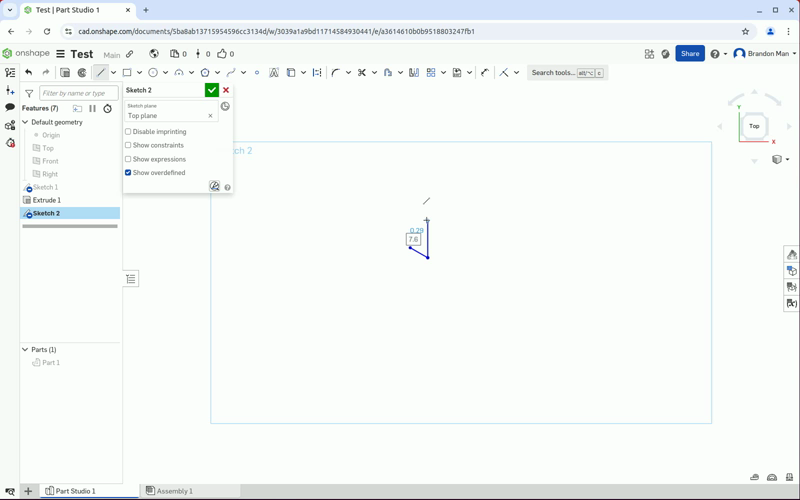
scroll(6)
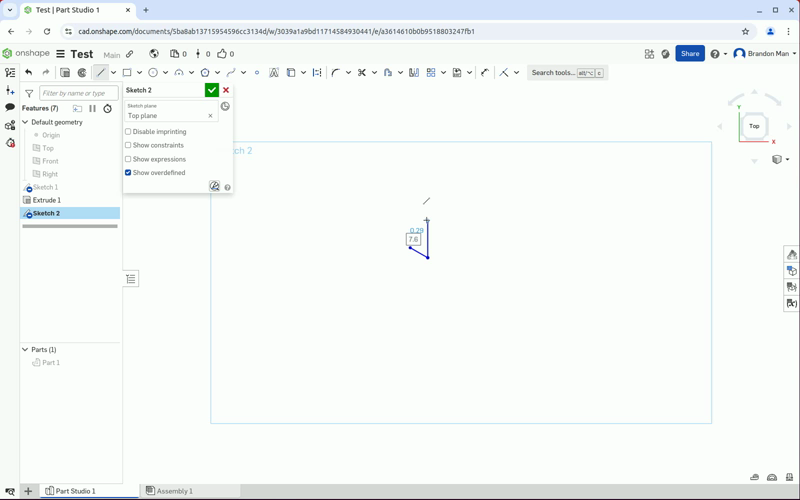
scroll(6)
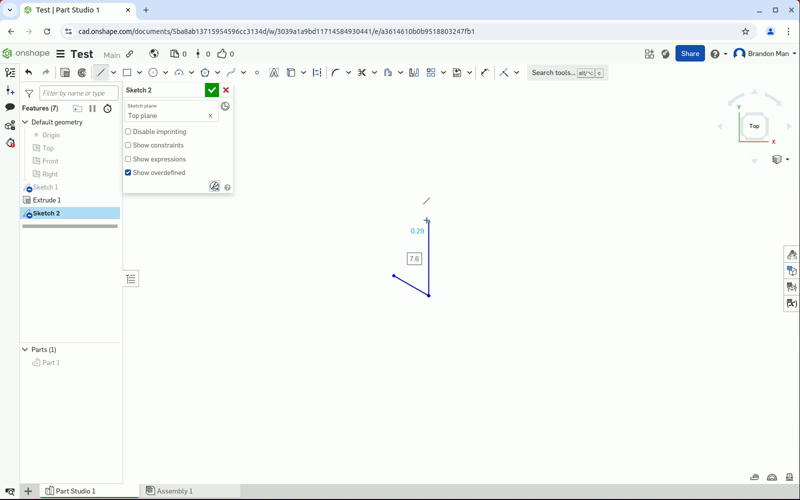
scroll(6)
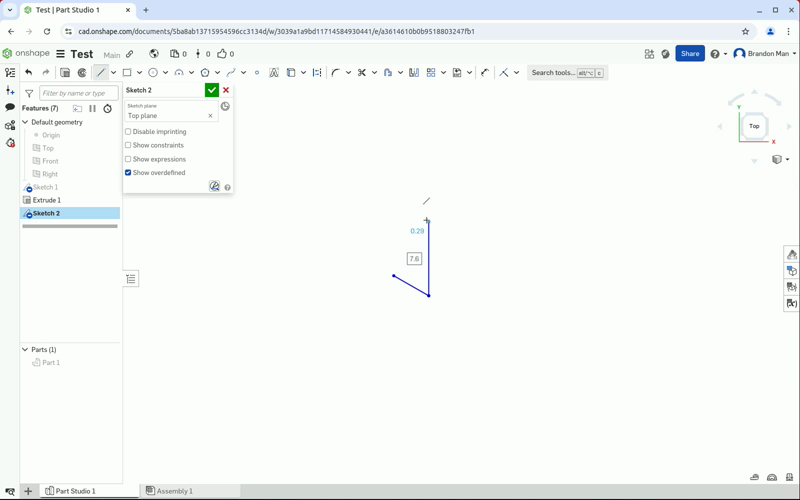
scroll(6)
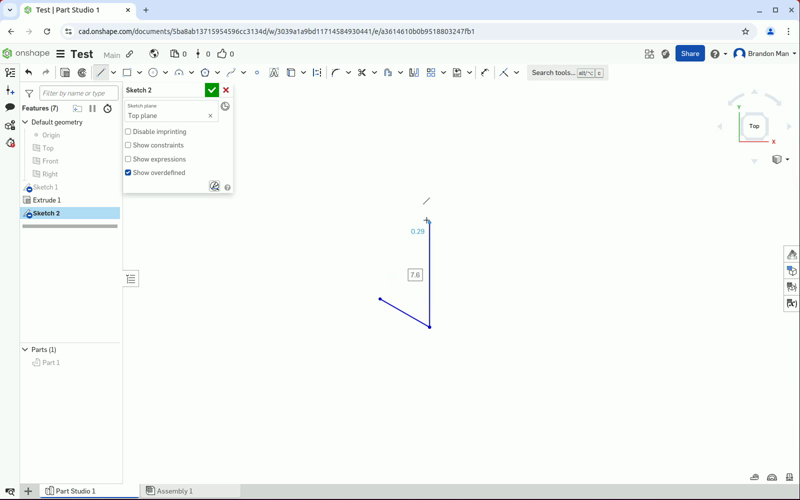
scroll(6)
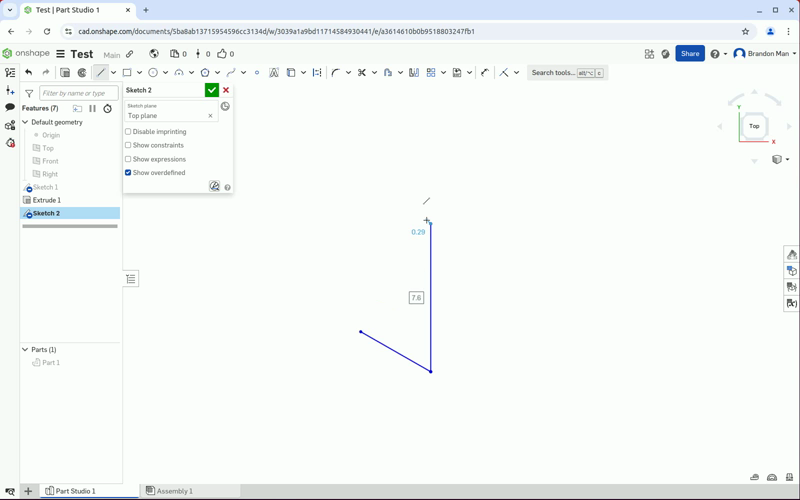
scroll(6)
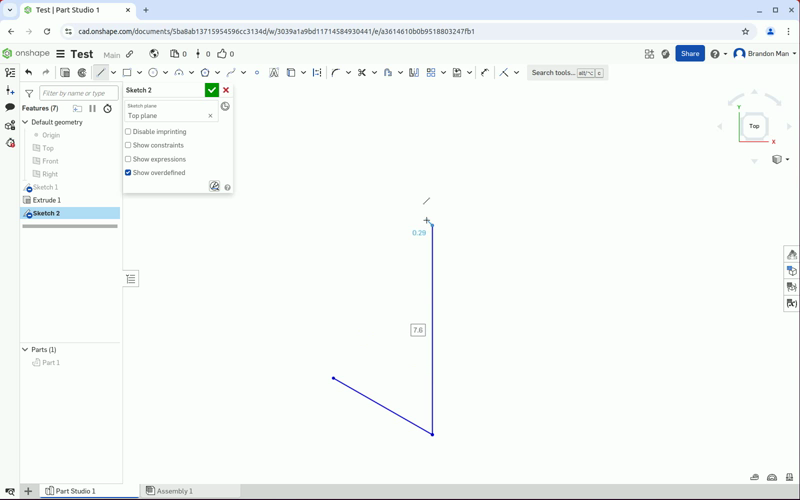
scroll(6)
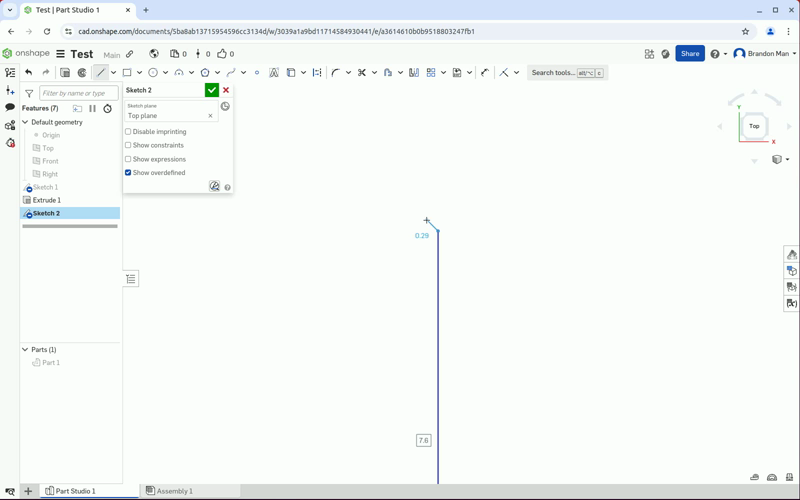
click(426, 219)
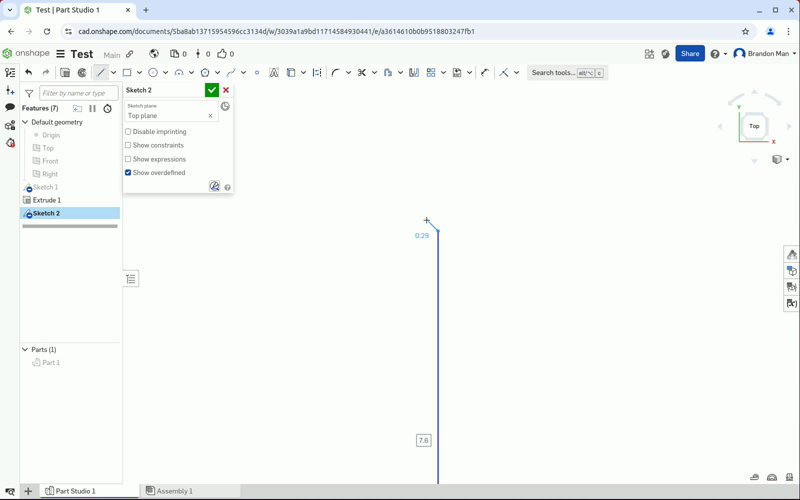
scroll(-6)
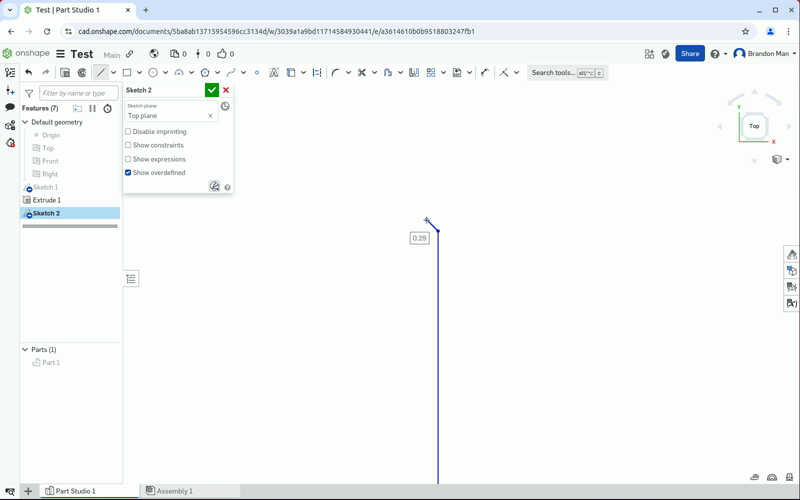
scroll(-6)
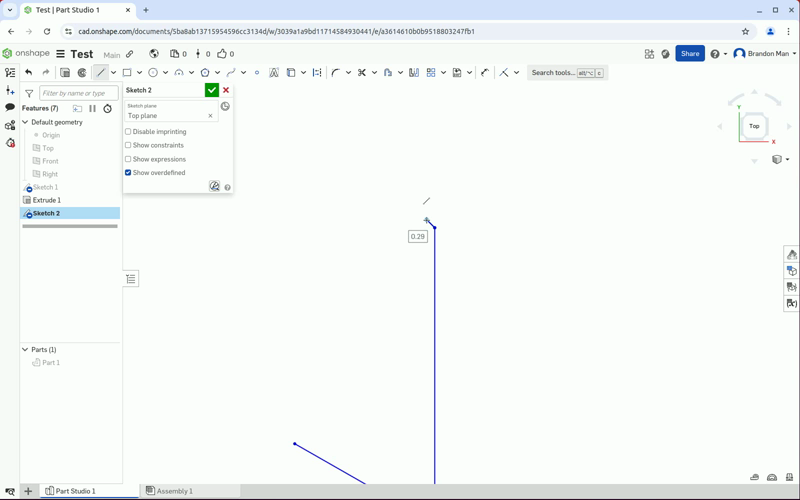
scroll(-6)
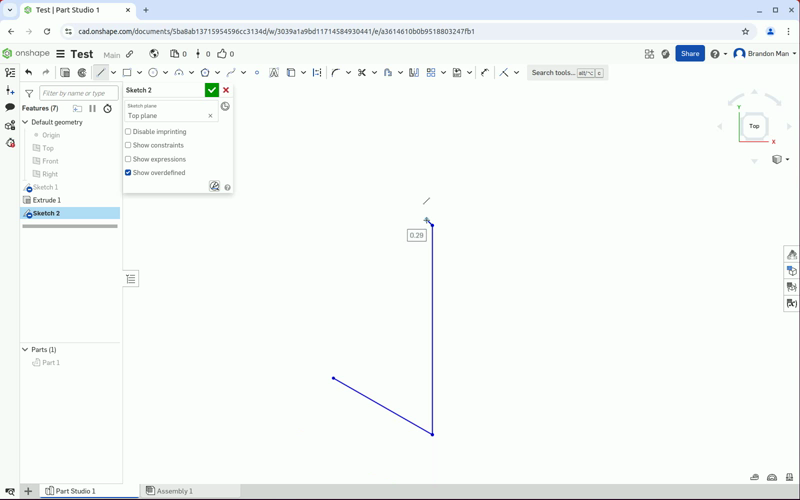
scroll(-6)
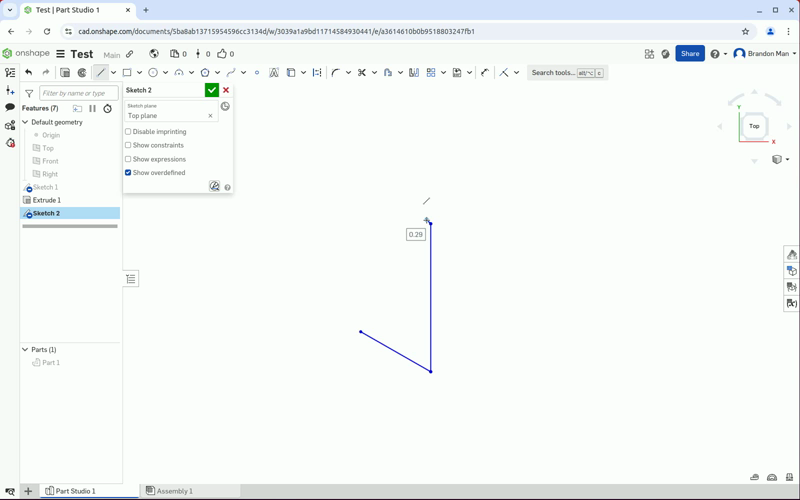
scroll(-6)
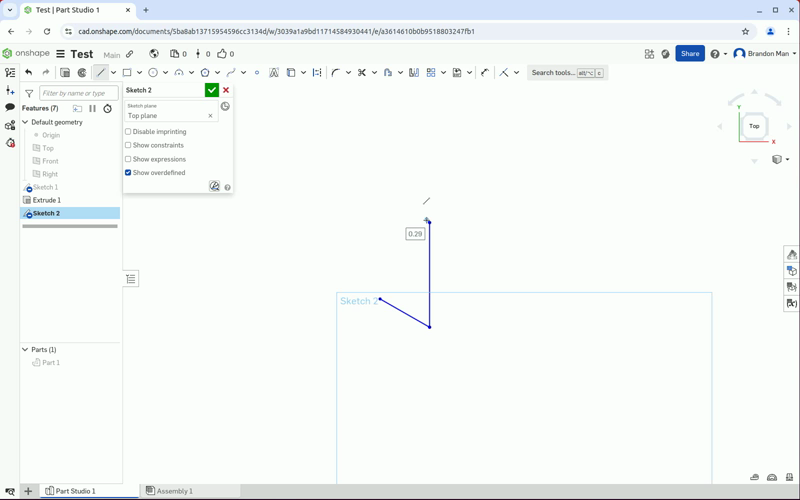
scroll(-6)
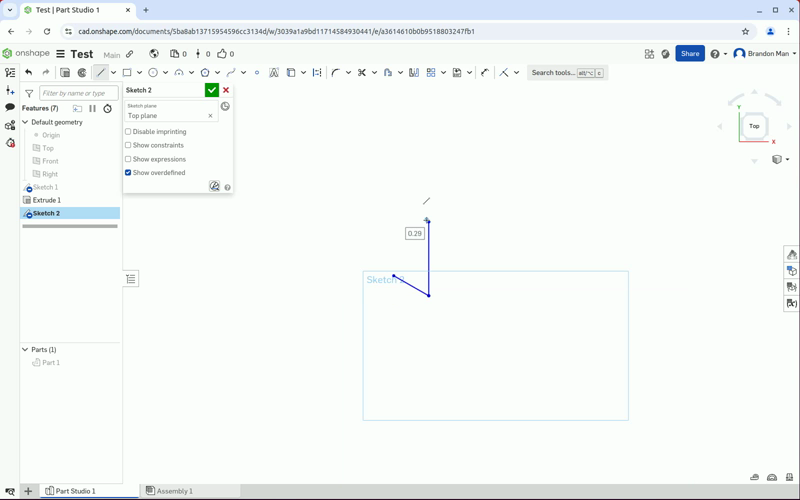
scroll(-6)
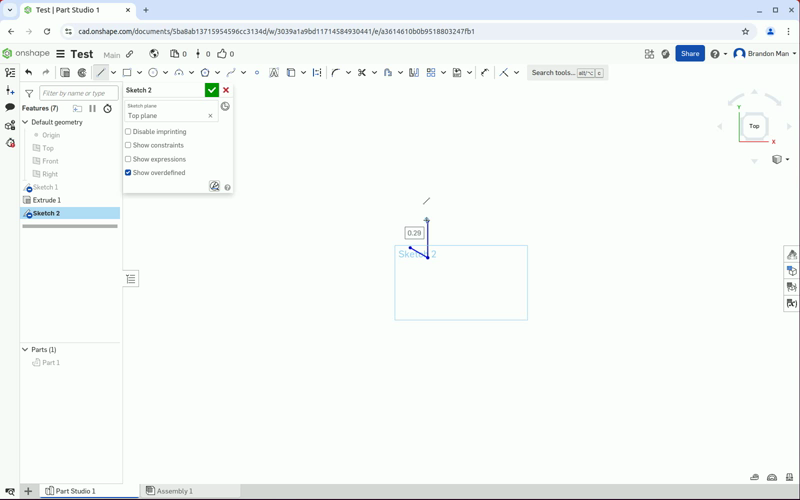
key_up(shift)
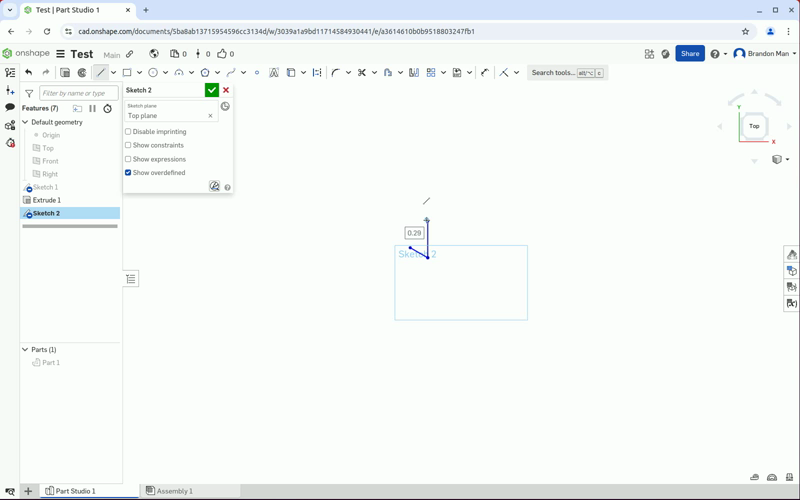
mouse_move(456, 219)
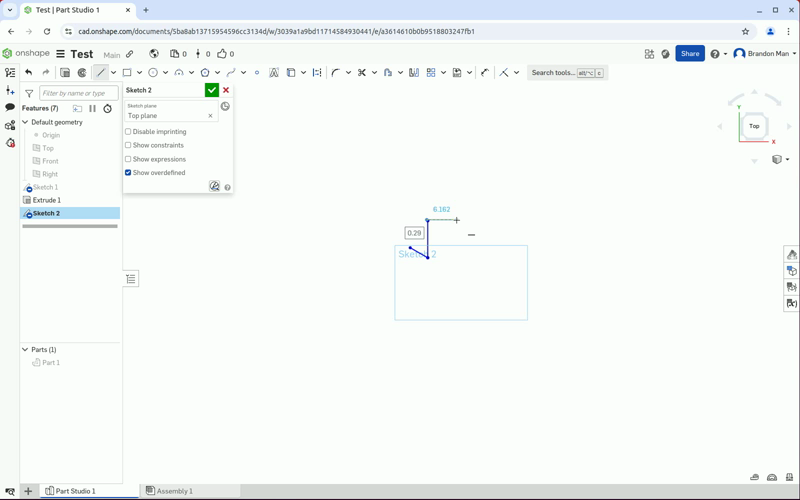
key_down(shift)
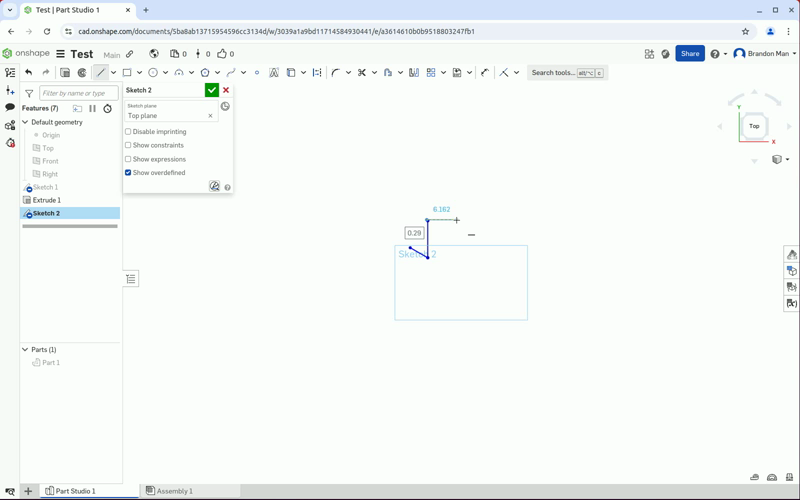
mouse_move(410, 247)
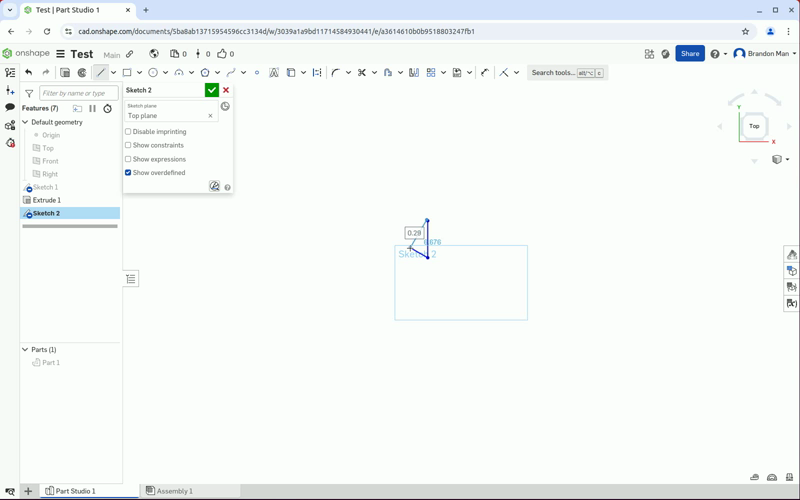
key_up(shift)
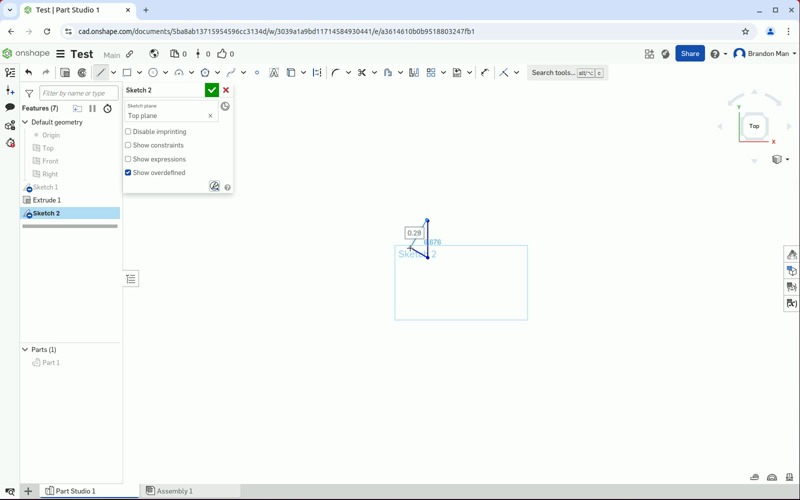
click(410, 247)
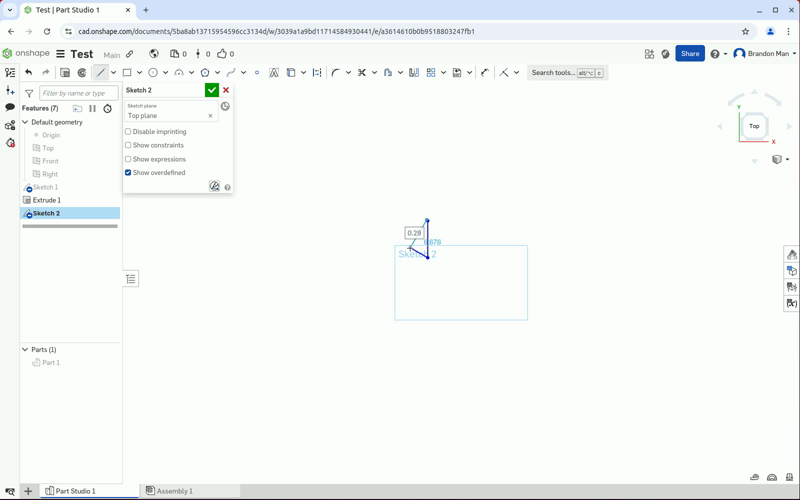
key(esc)
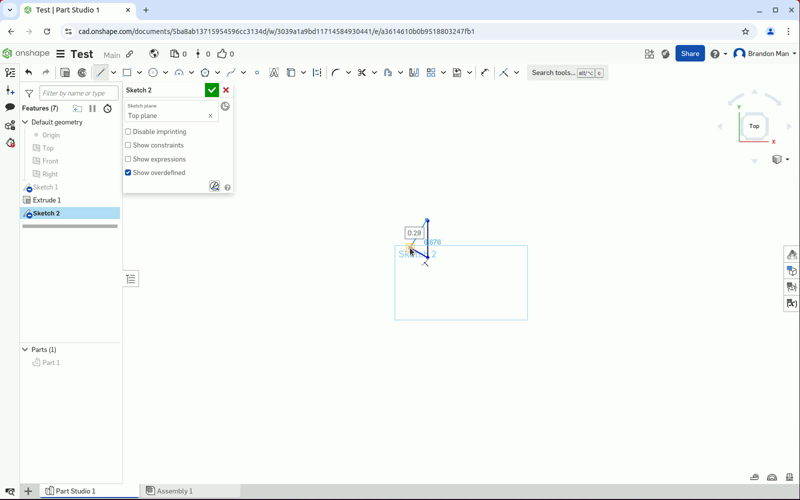
mouse_move(420, 245)
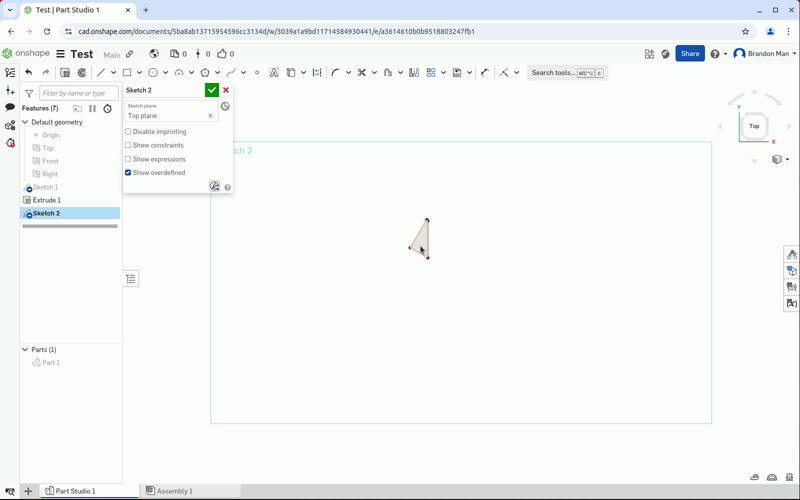
scroll(6)
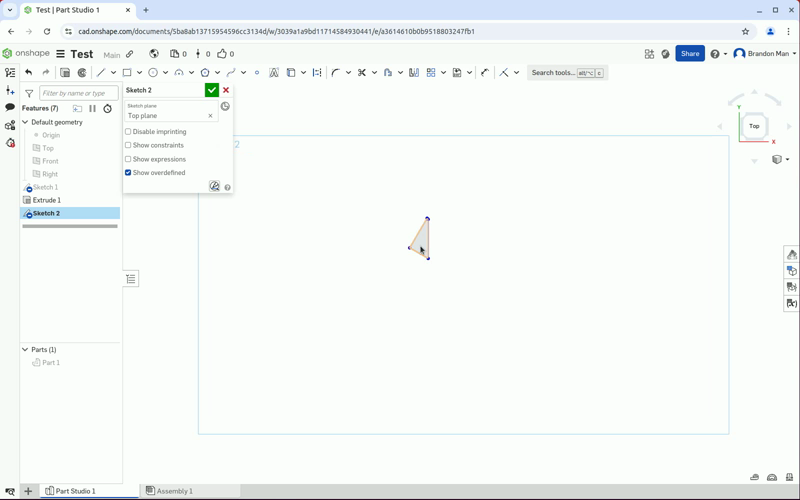
scroll(6)
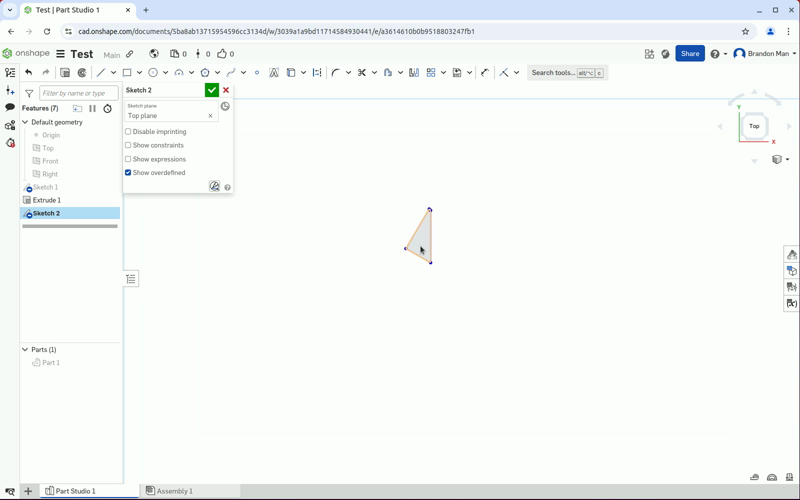
scroll(6)
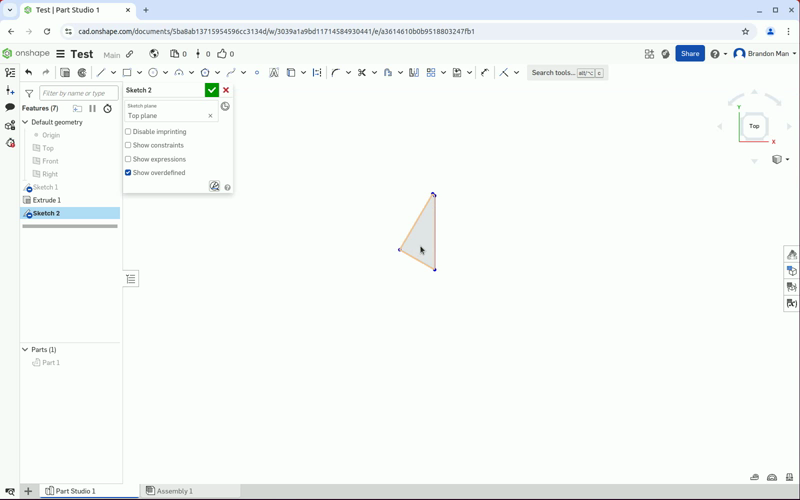
scroll(6)
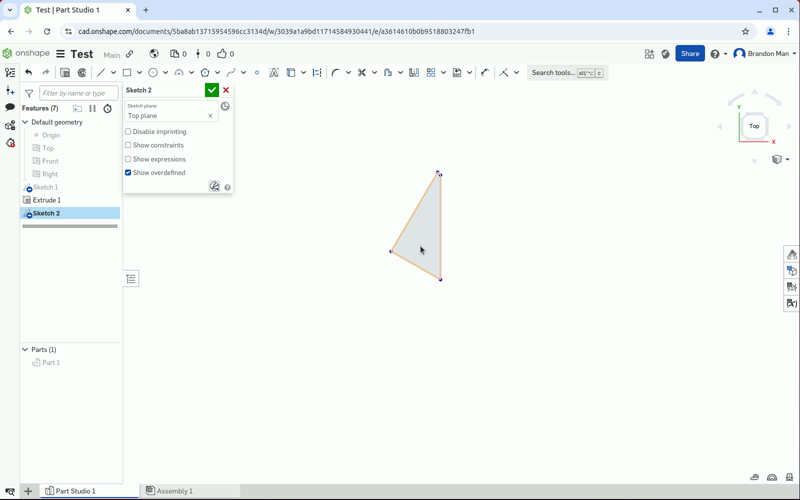
scroll(6)
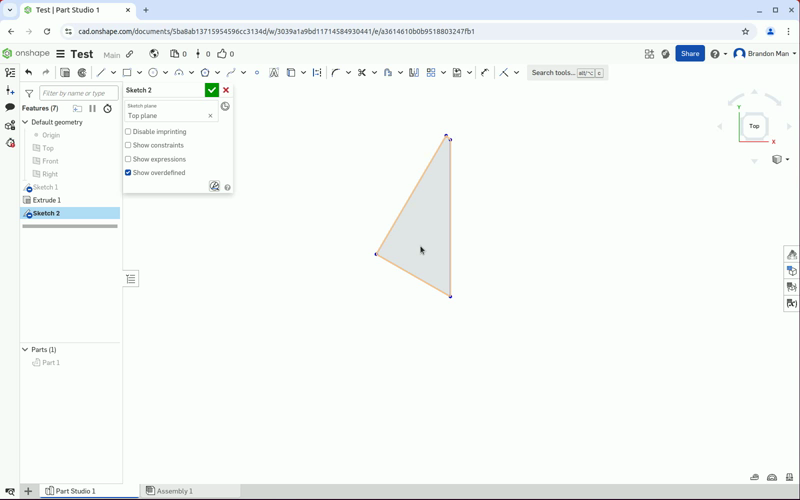
scroll(6)
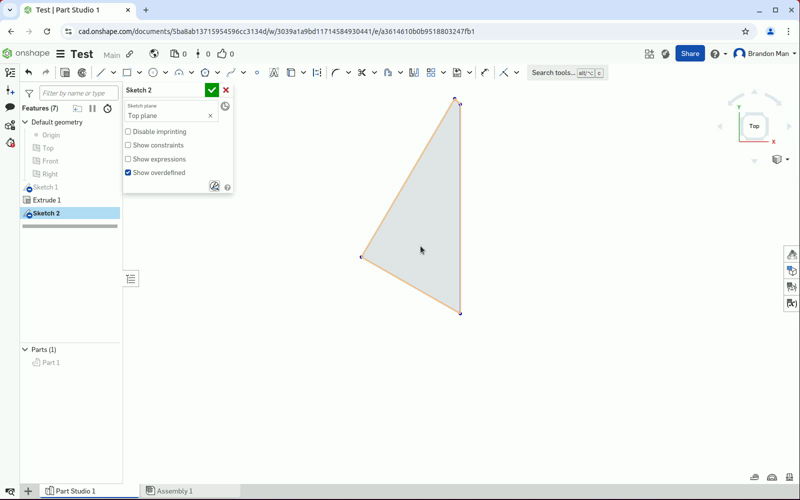
scroll(6)
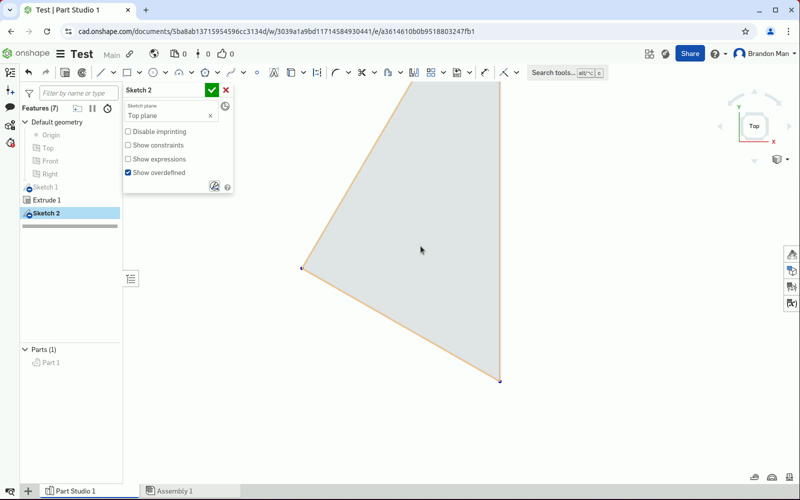
click(420, 245)
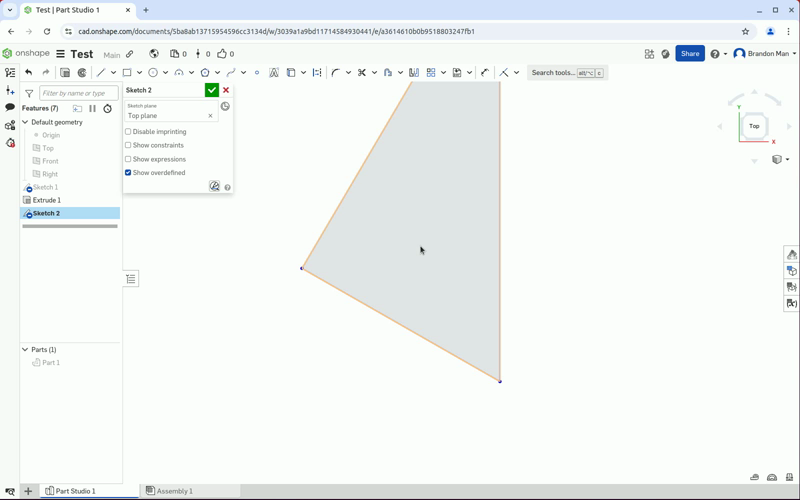
scroll(-6)
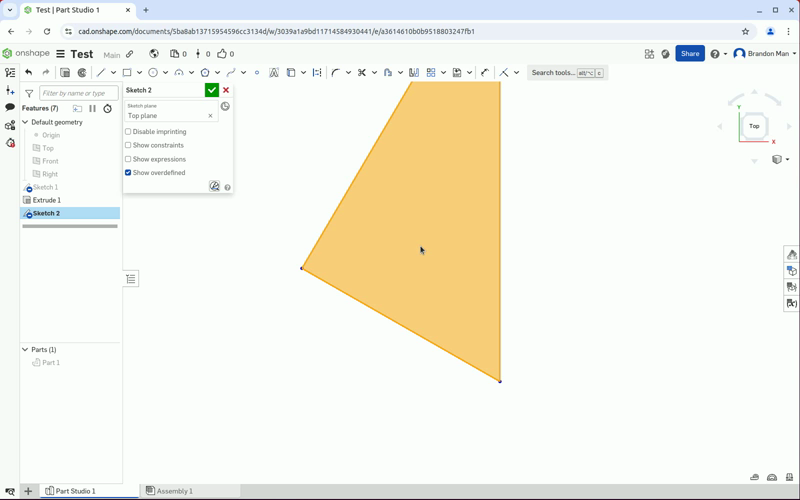
scroll(-6)
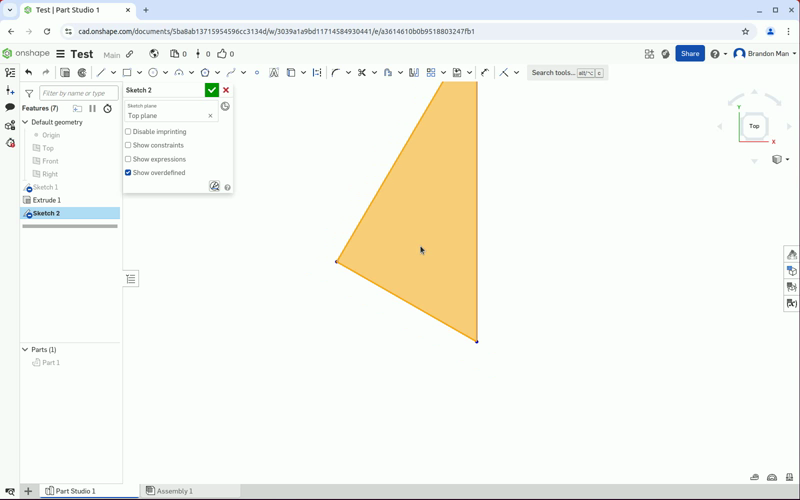
scroll(-6)
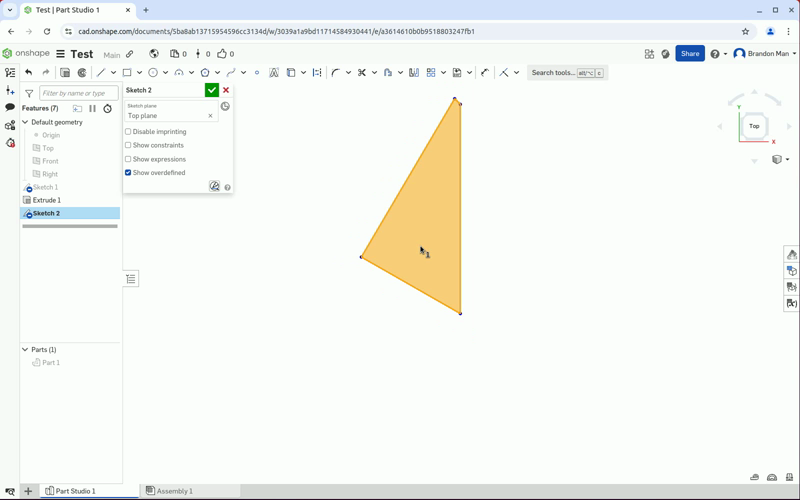
scroll(-6)
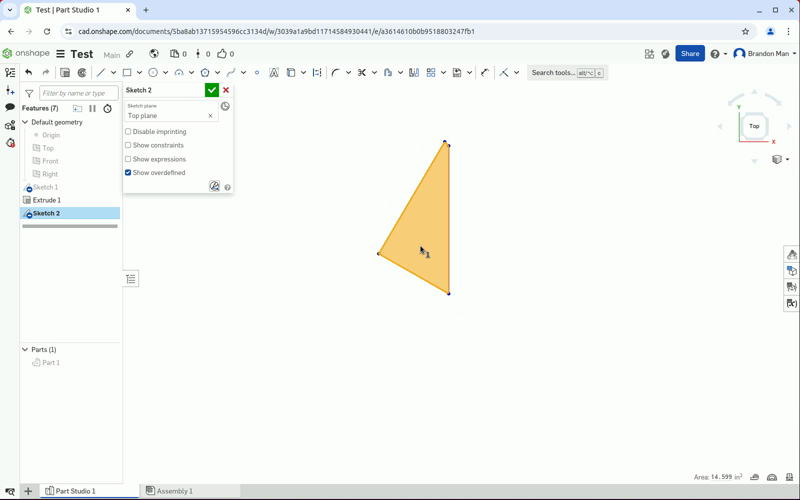
scroll(-6)
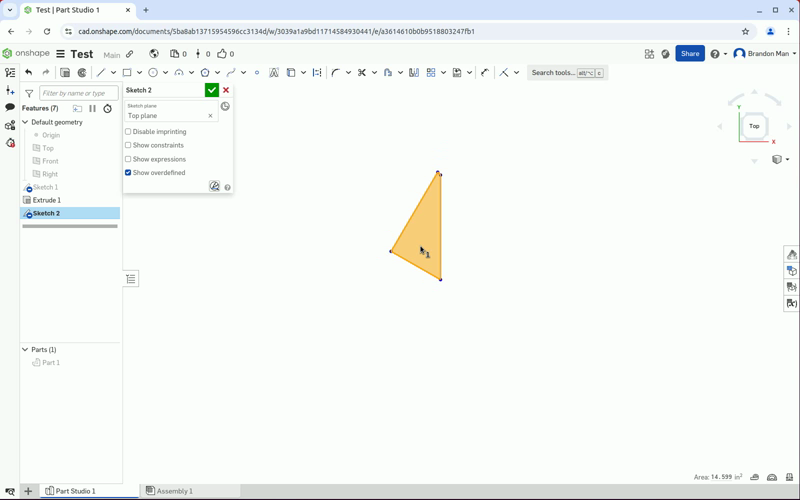
scroll(-6)
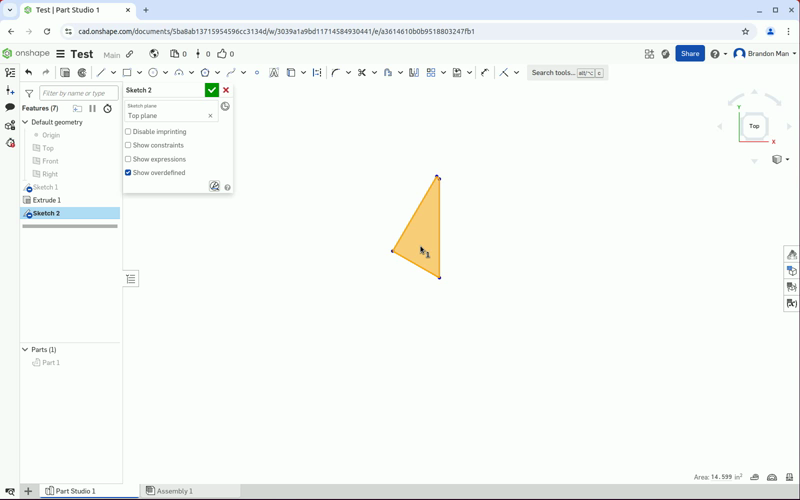
scroll(-6)
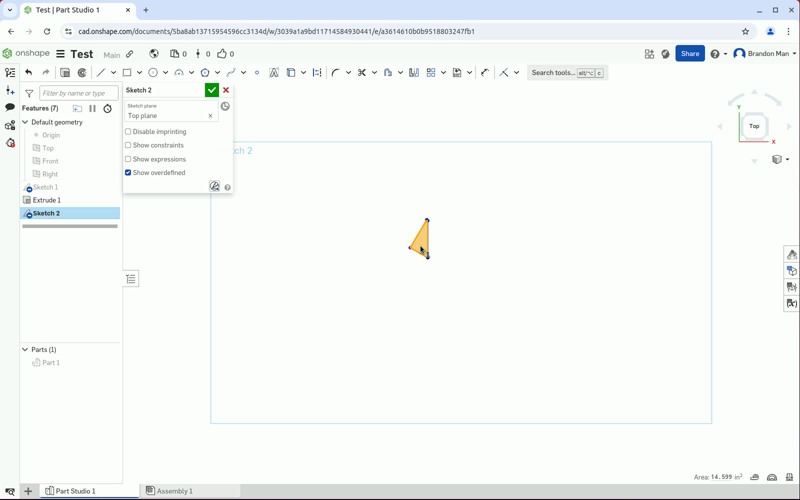
mouse_move(73, 352)
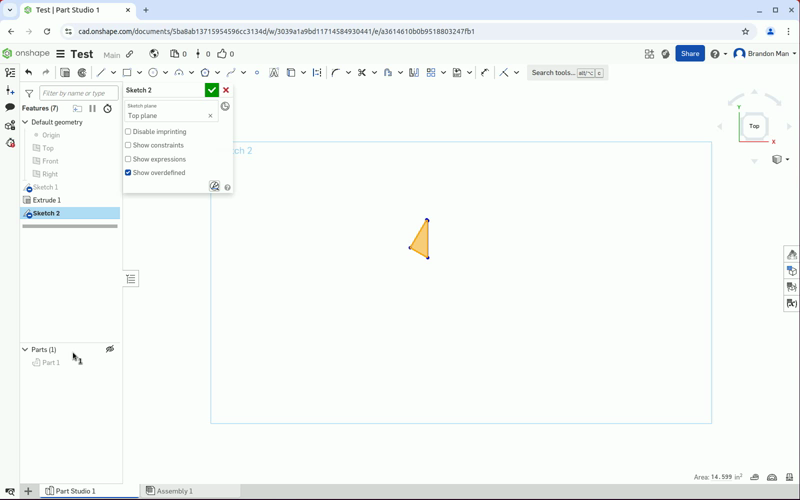
key(shift+y)
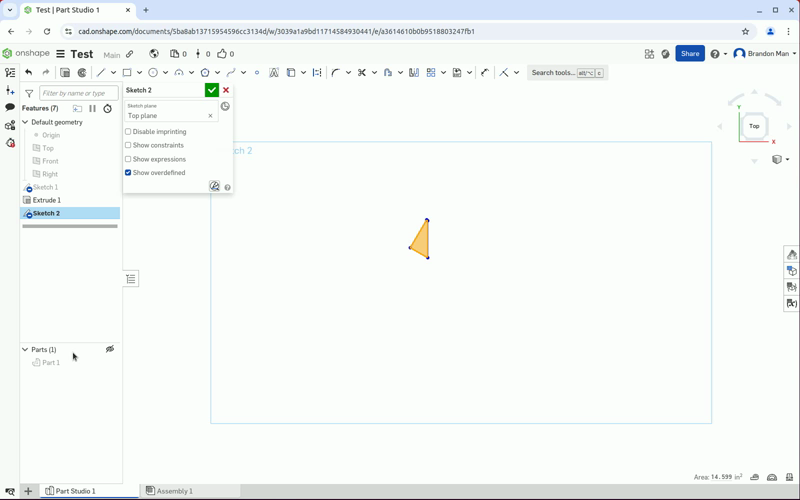
key(shift+e)
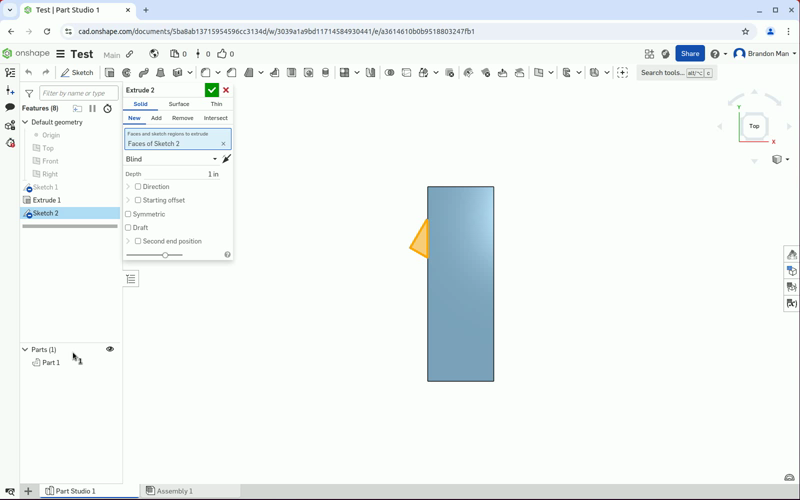
mouse_move(143, 106)
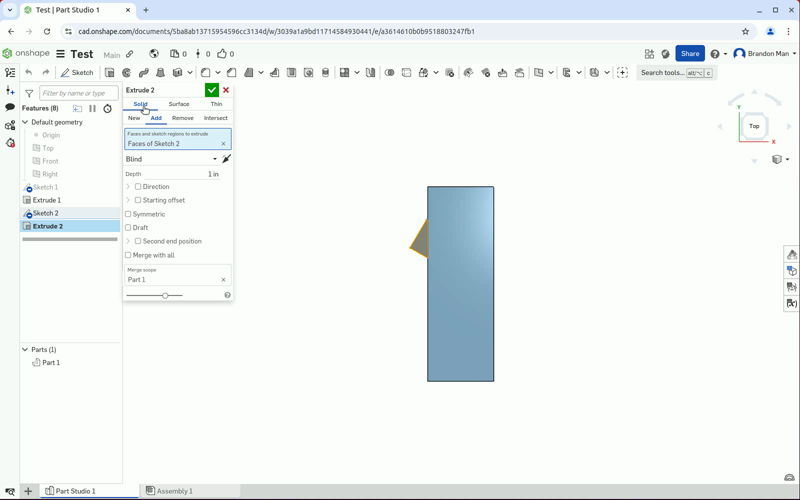
click(143, 106)
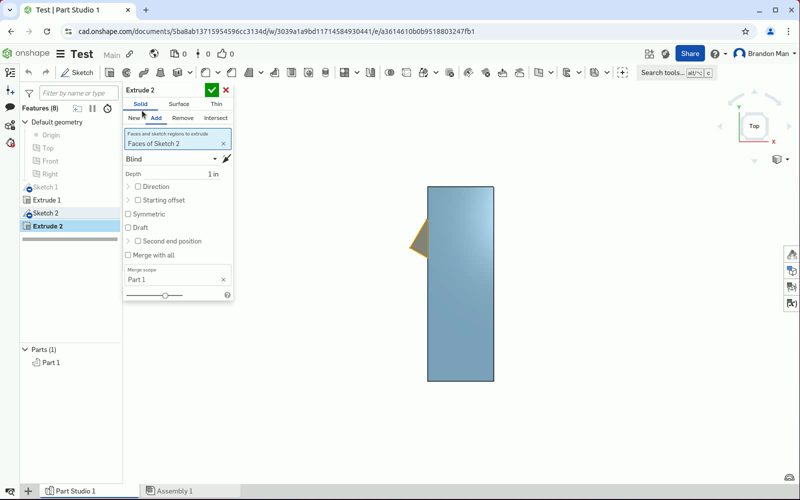
mouse_move(137, 120)
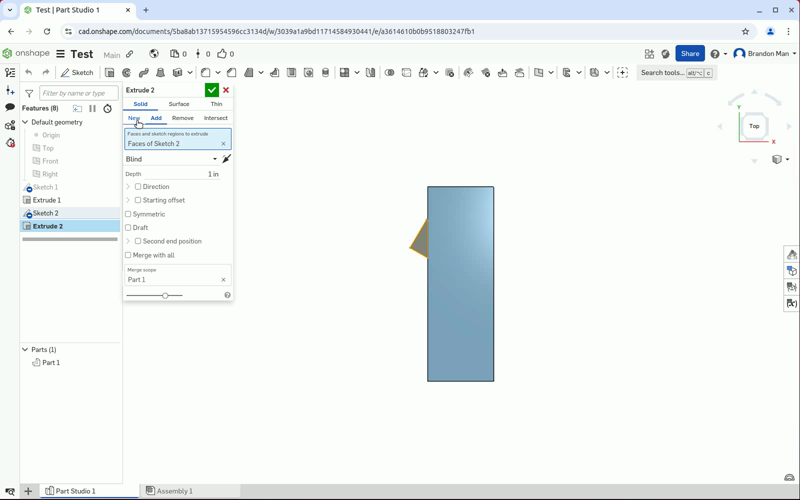
click(137, 120)
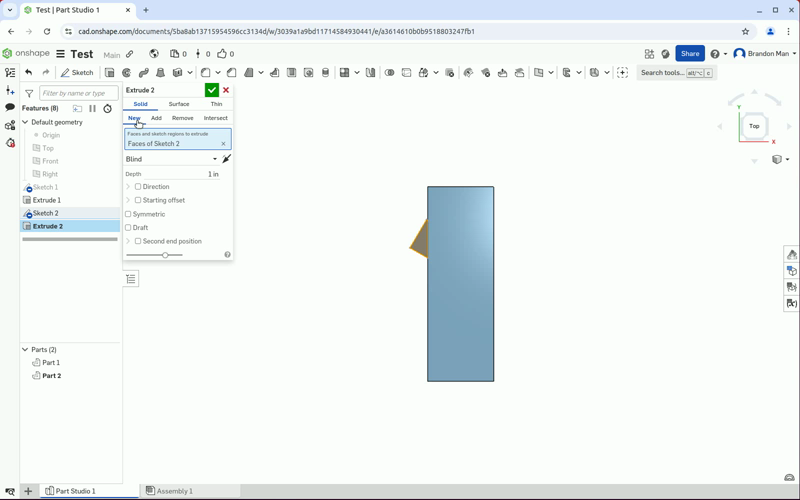
key(tab, 4)
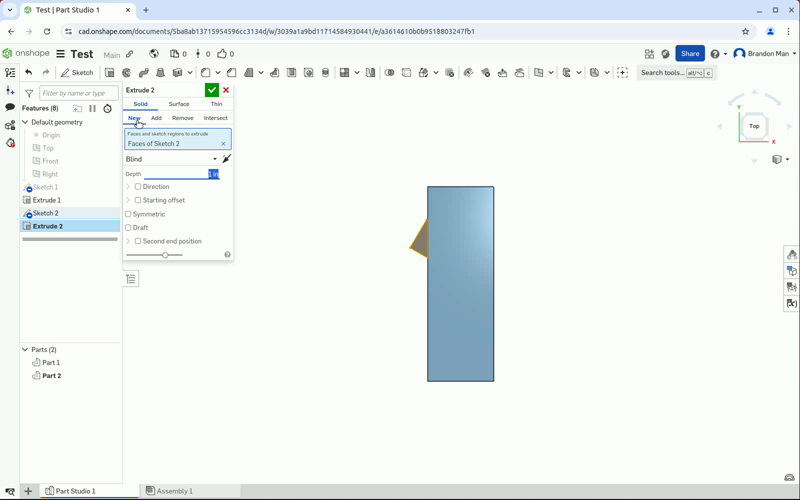
text(0.481)
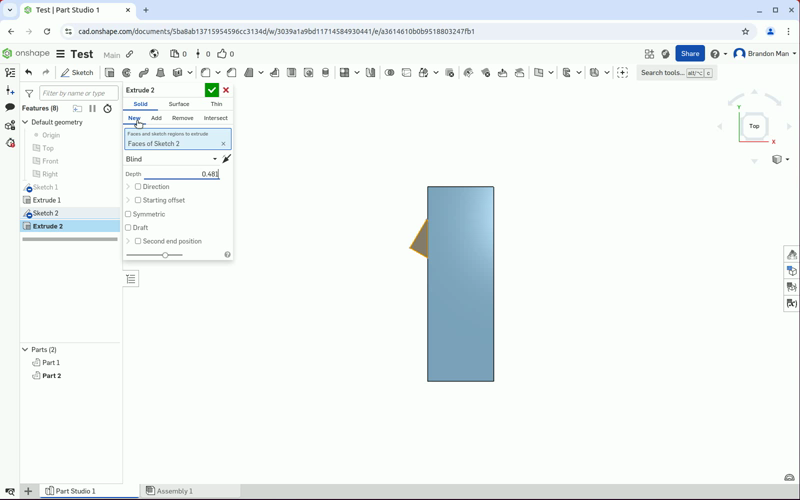
key(enter)
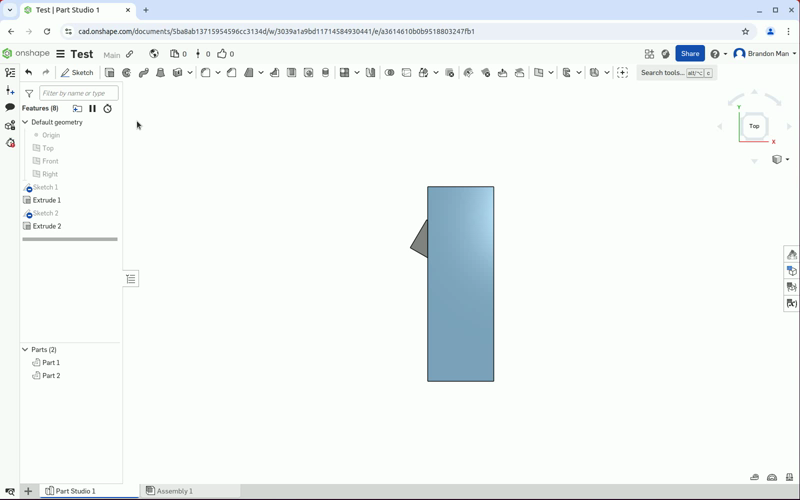
key(shift+h)
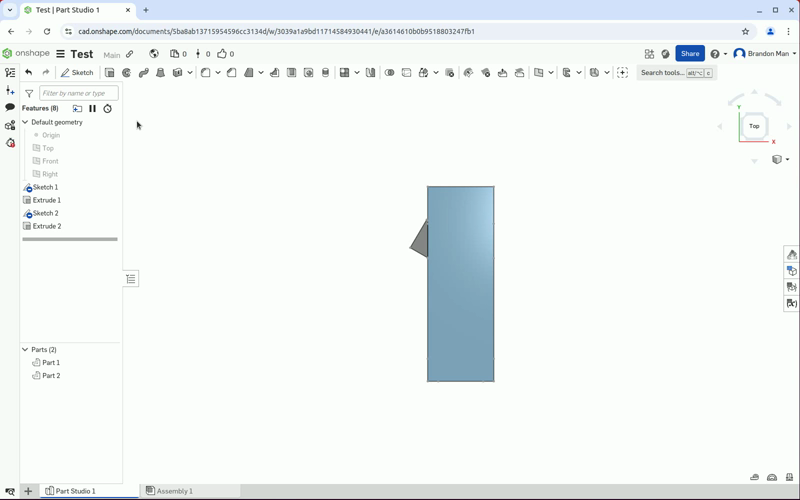
key(shift+h)
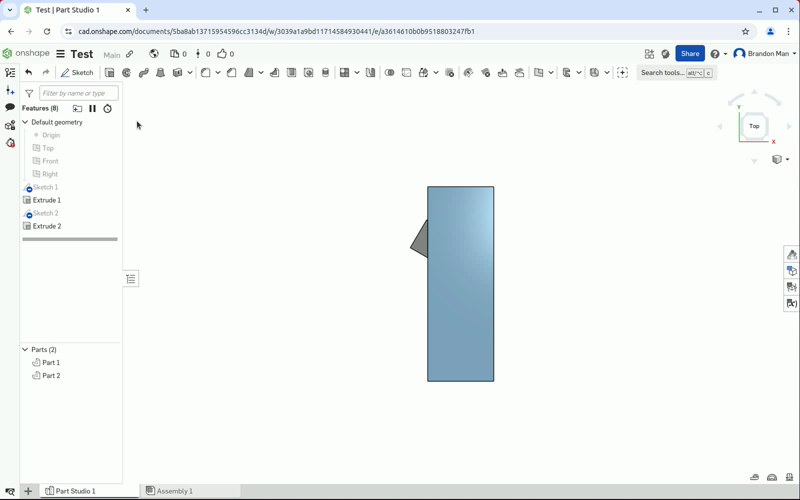
mouse_move(73, 189)
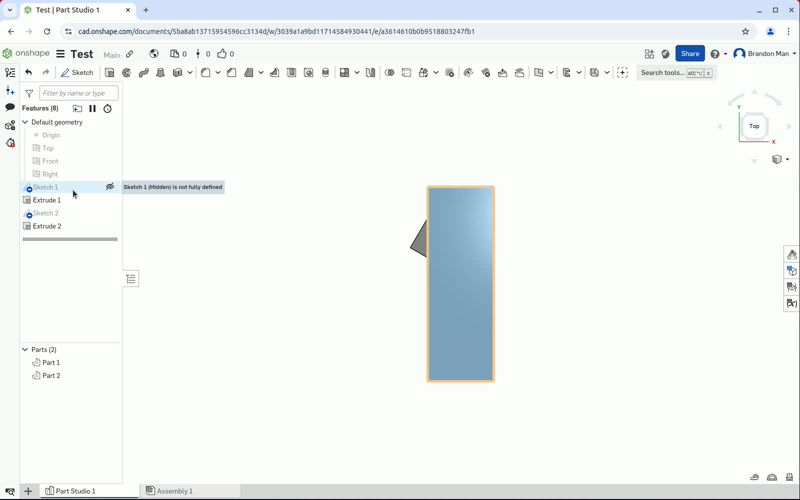
click(73, 189)
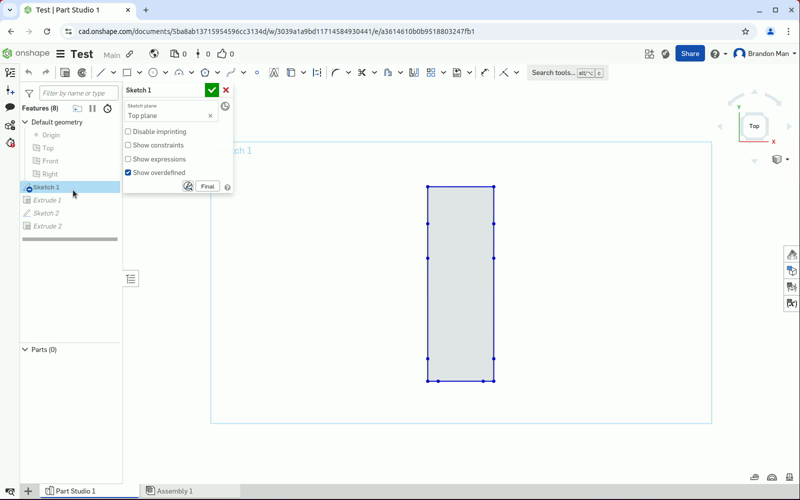
mouse_move(229, 92)
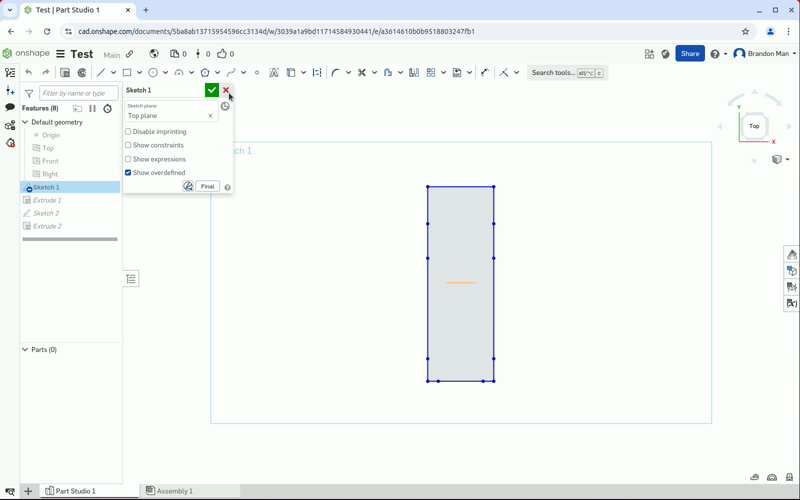
click(229, 92)
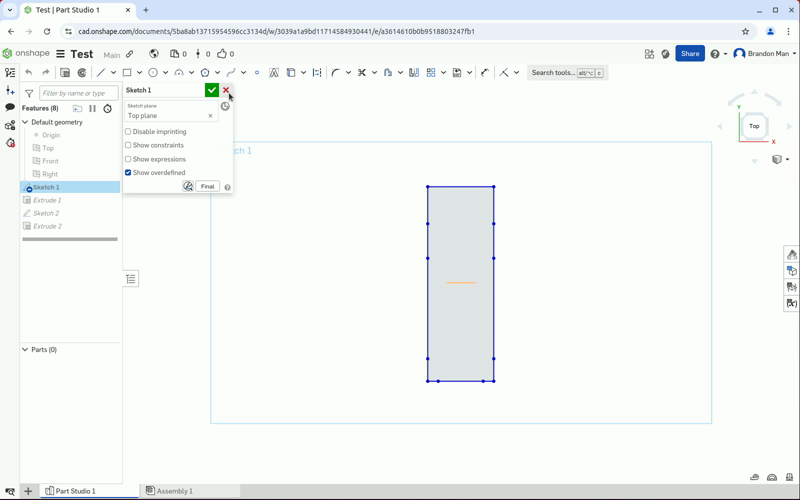
key(shift+s)
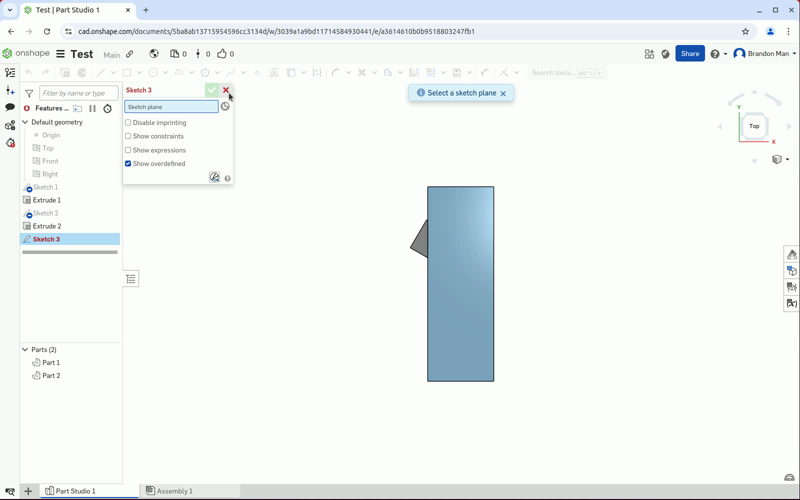
mouse_move(73, 150)
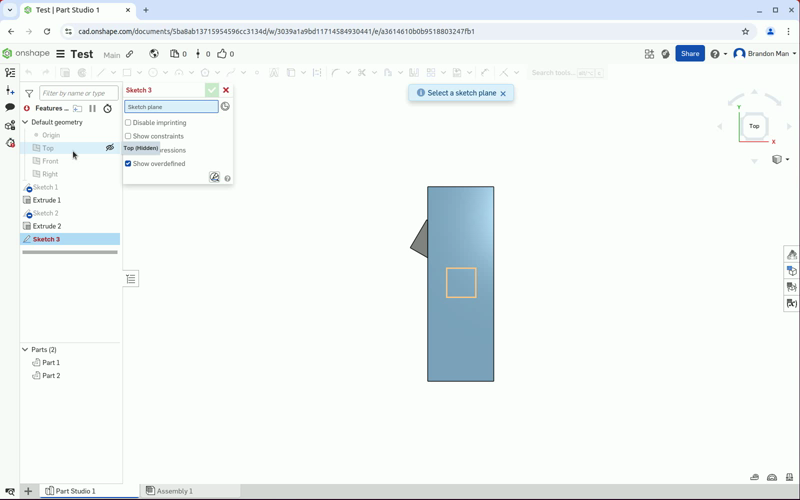
click(73, 150)
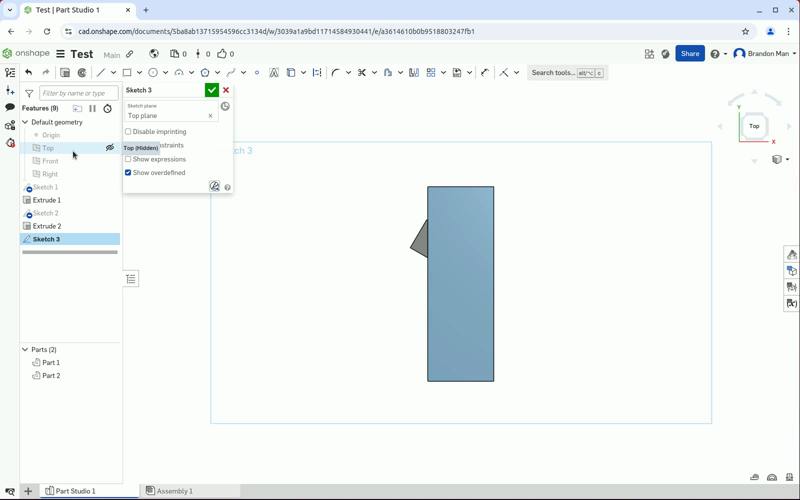
mouse_move(73, 352)
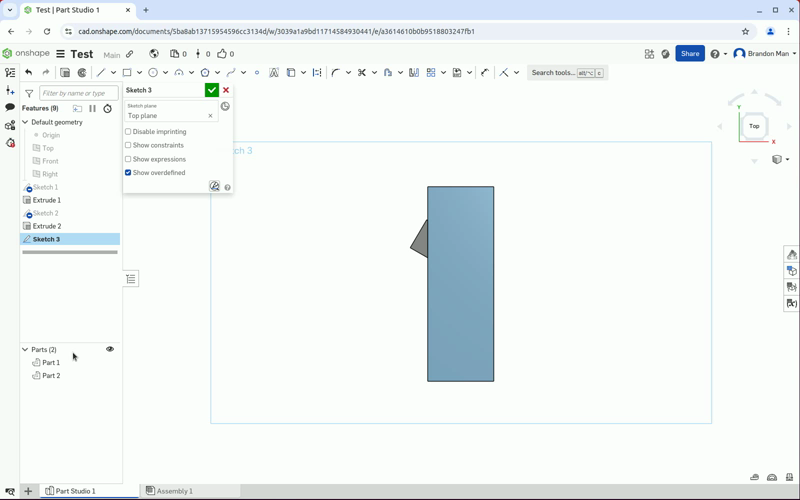
key(y)
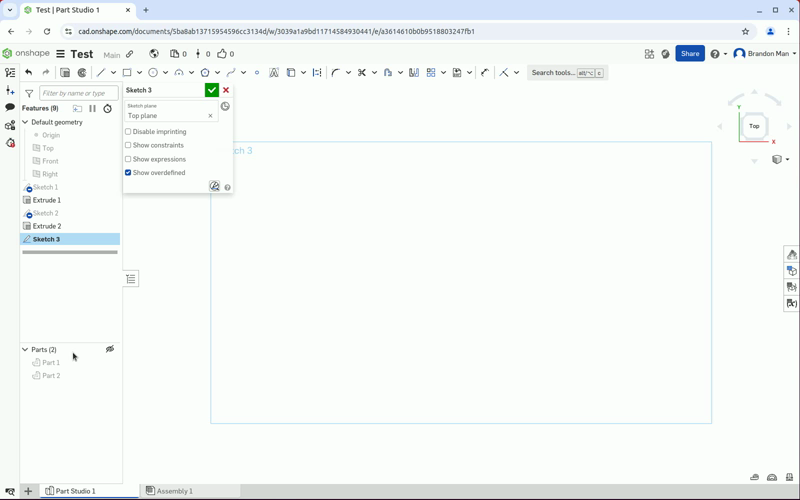
key(l)
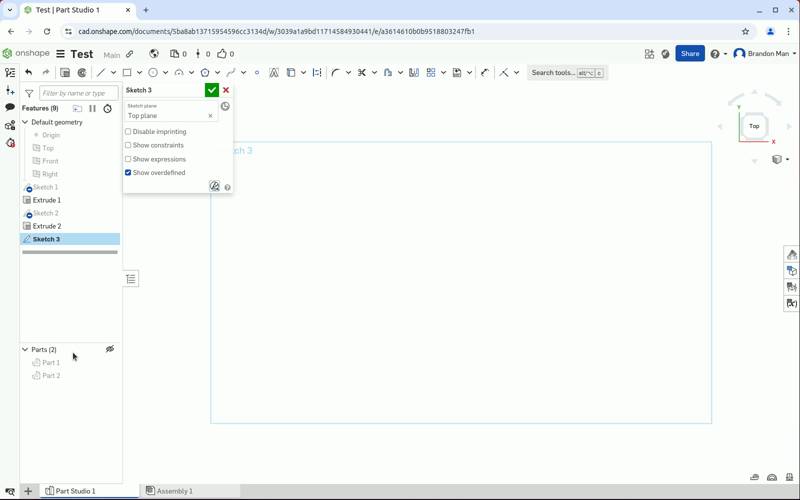
key_down(shift)
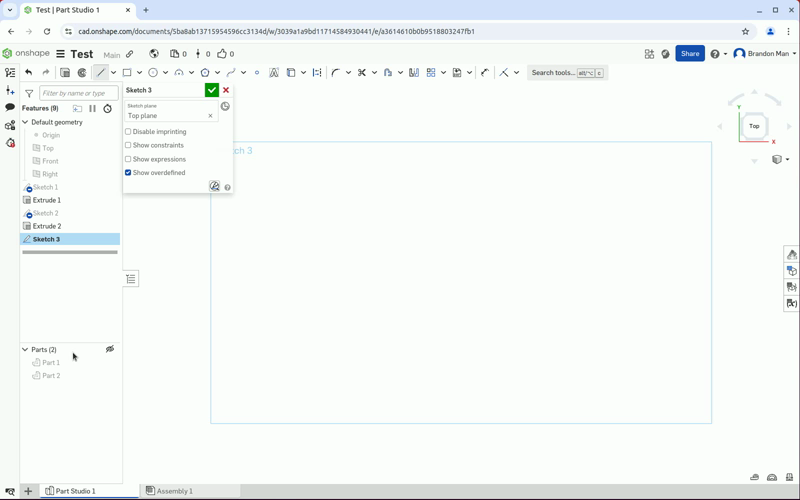
mouse_move(493, 258)
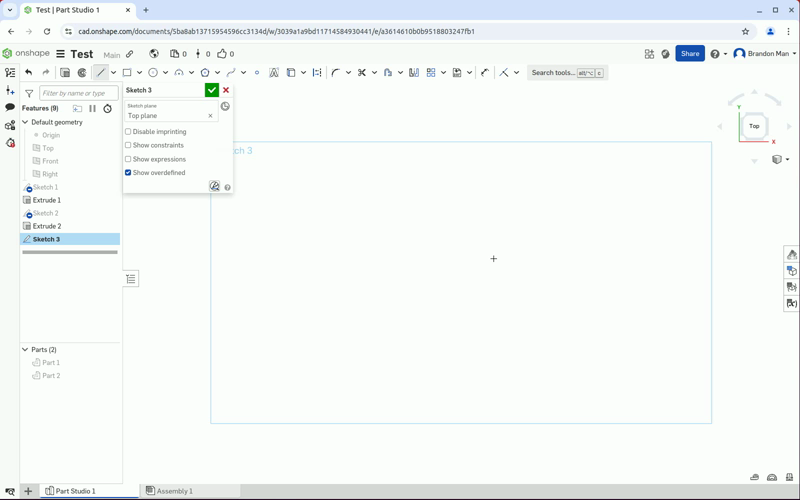
click(493, 258)
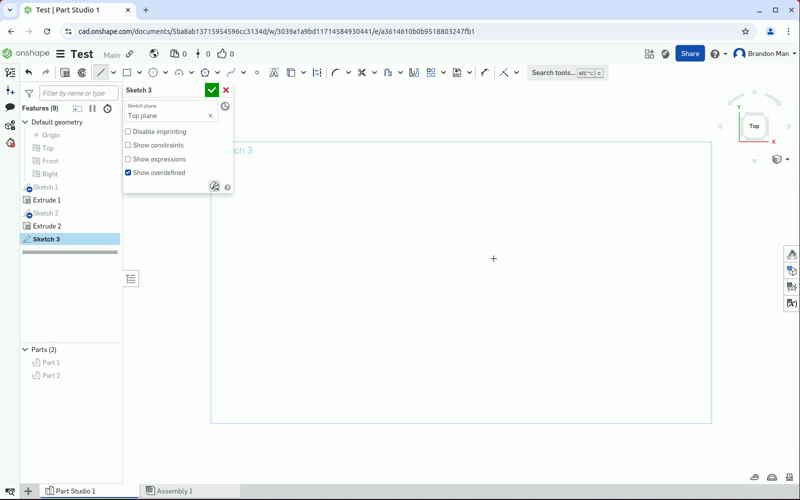
key_up(shift)
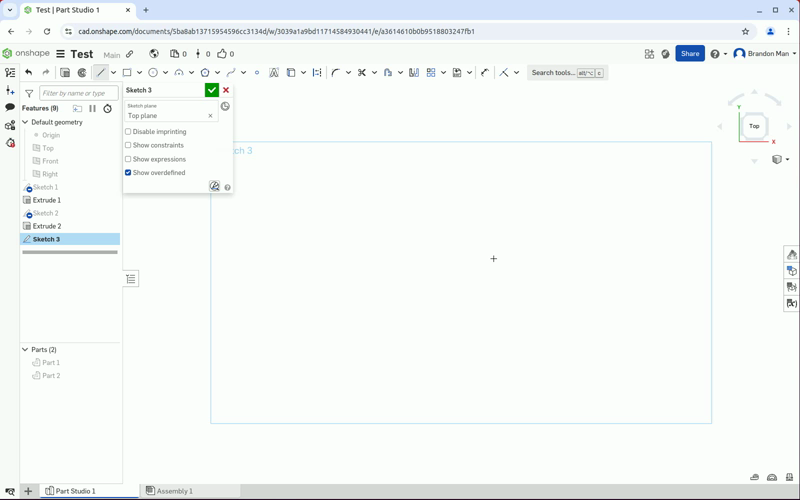
key_down(shift)
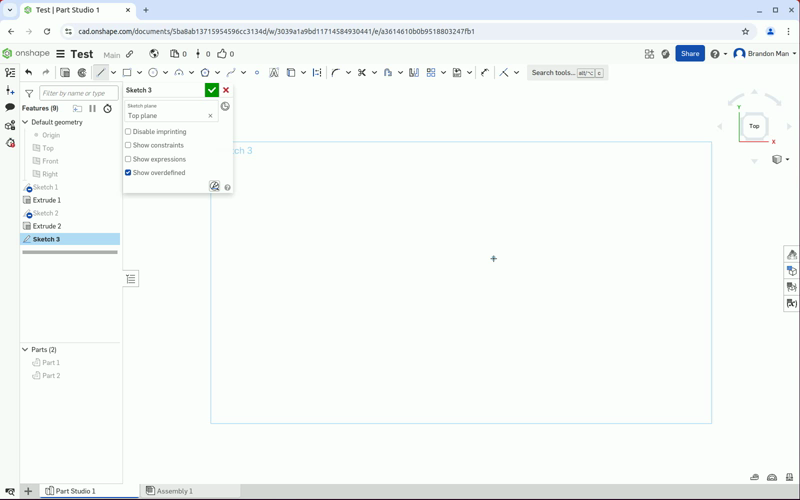
mouse_move(523, 258)
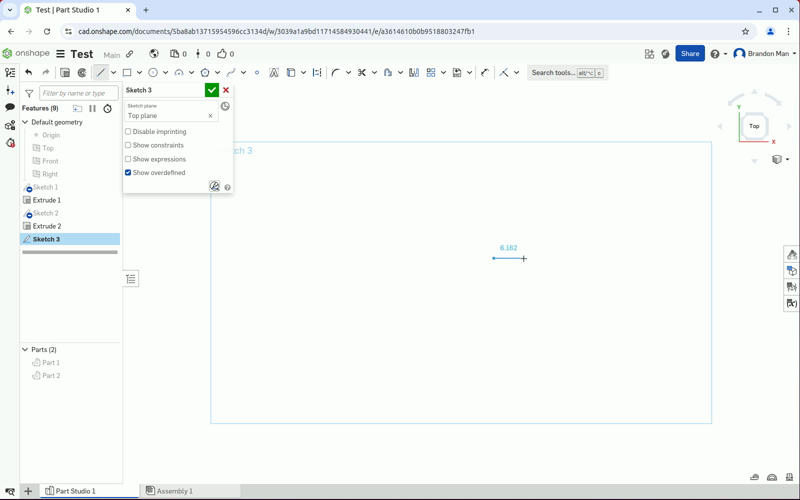
mouse_move(511, 248)
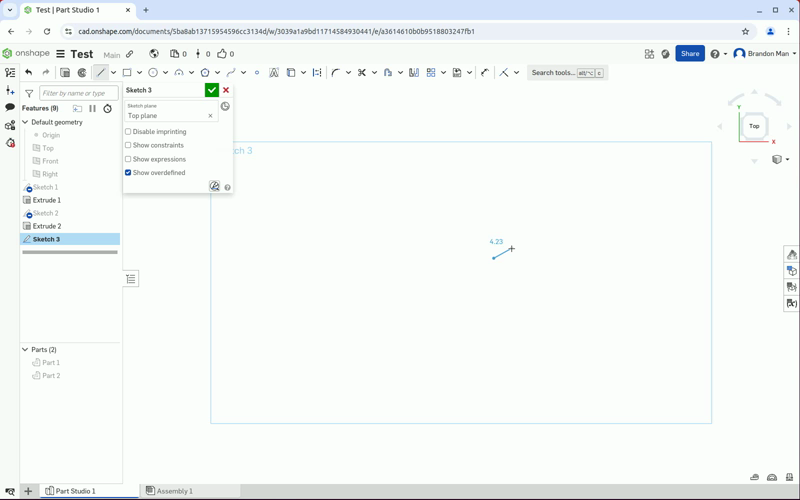
click(511, 248)
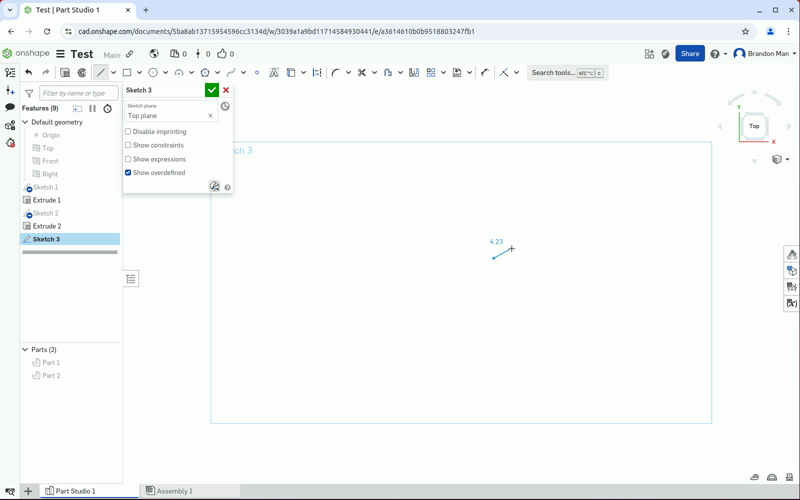
key_up(shift)
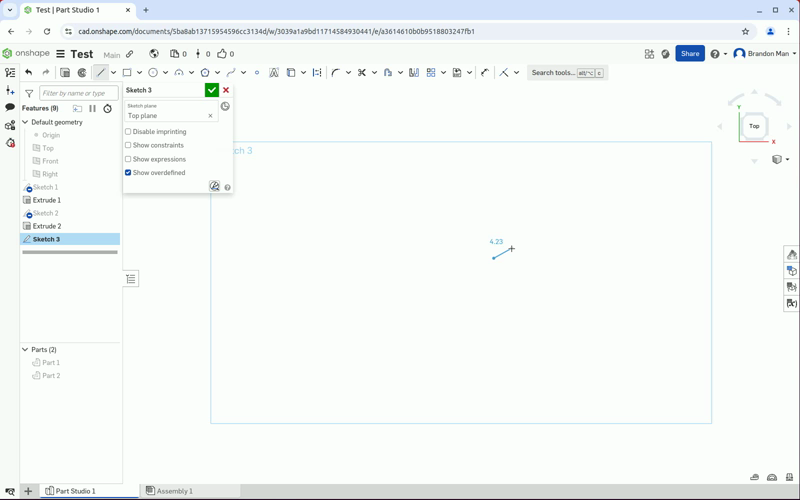
key_down(shift)
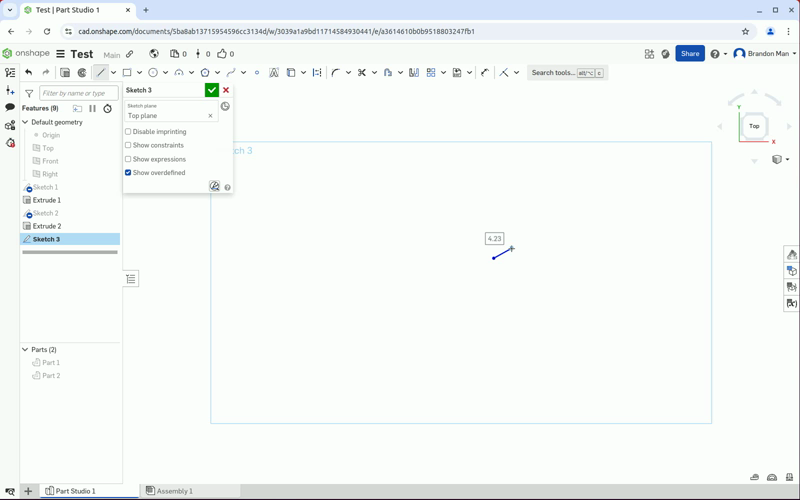
mouse_move(541, 248)
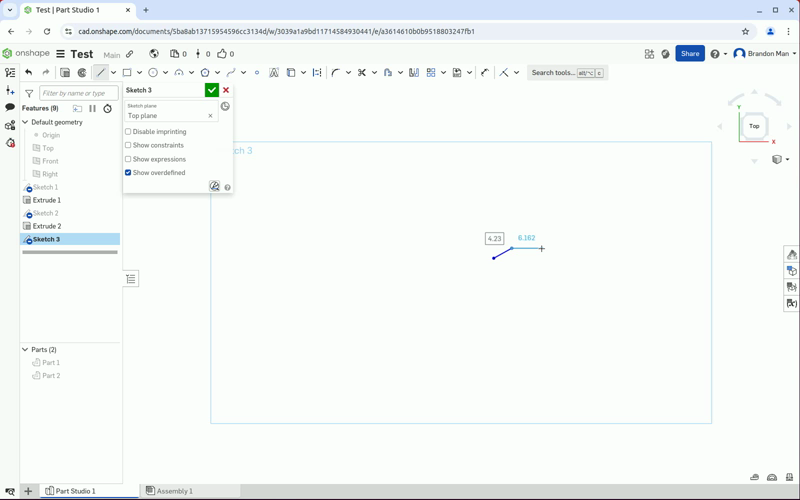
mouse_move(495, 219)
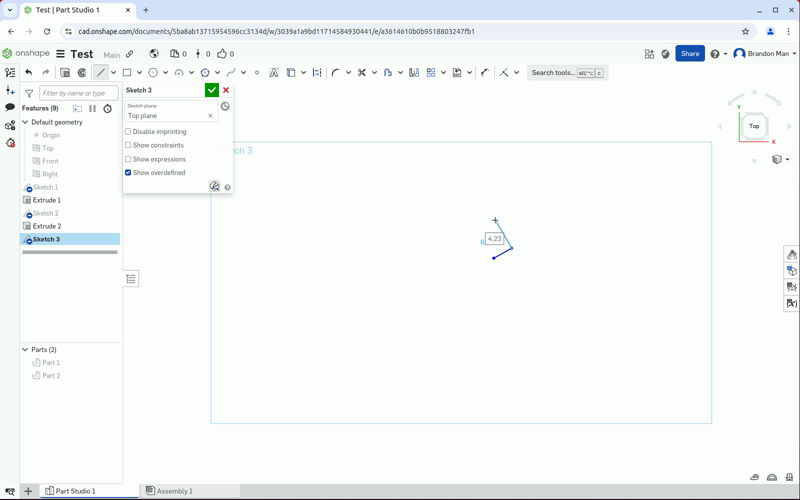
click(495, 219)
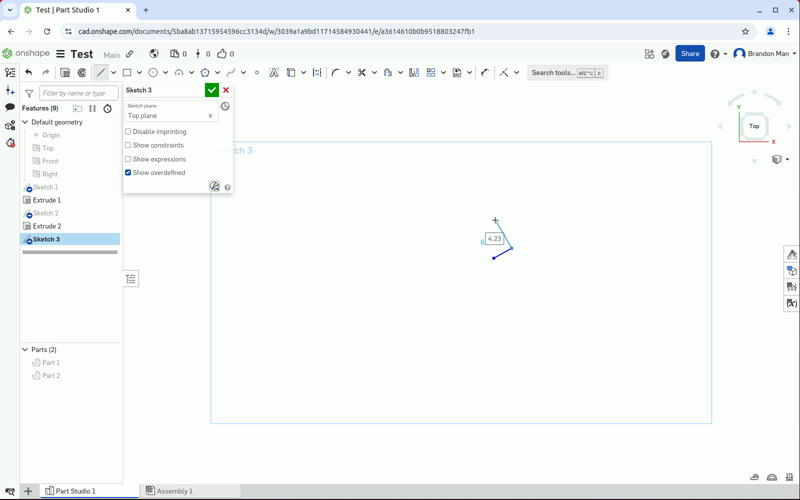
key_up(shift)
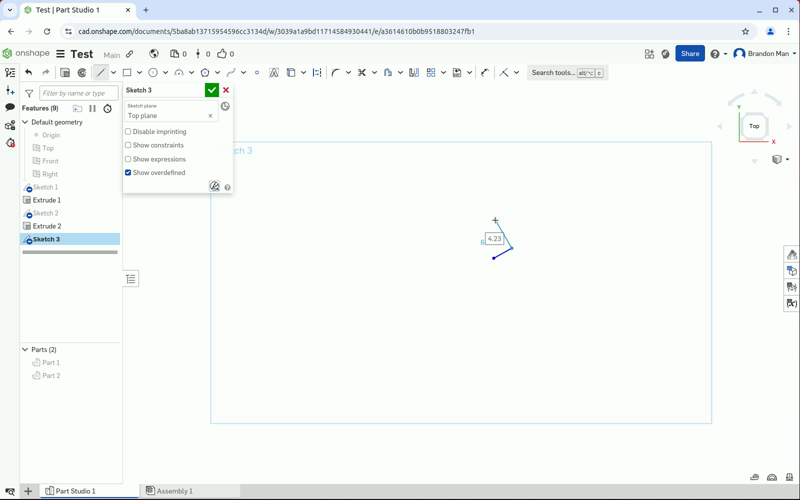
key_down(shift)
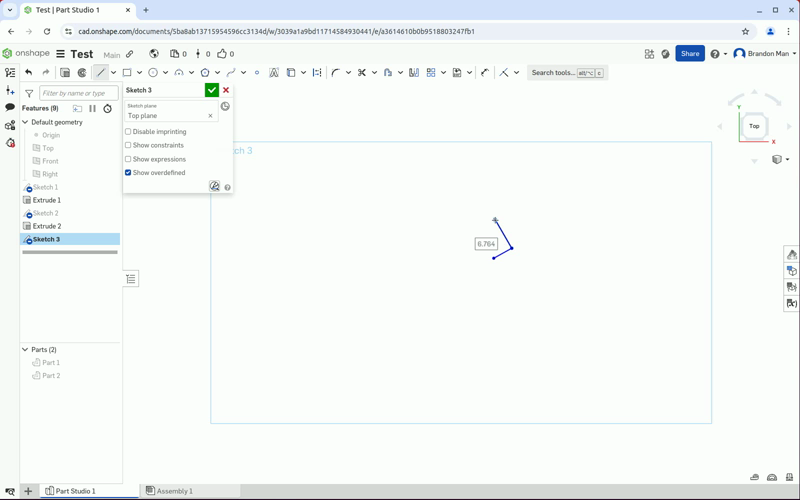
mouse_move(525, 219)
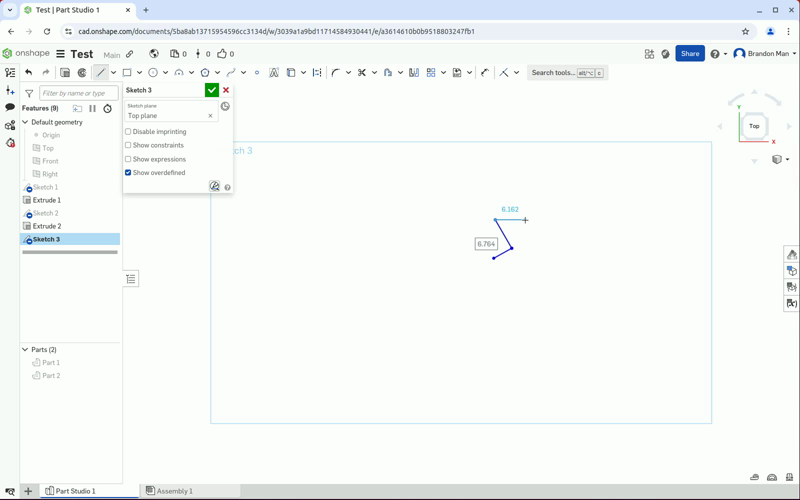
mouse_move(493, 220)
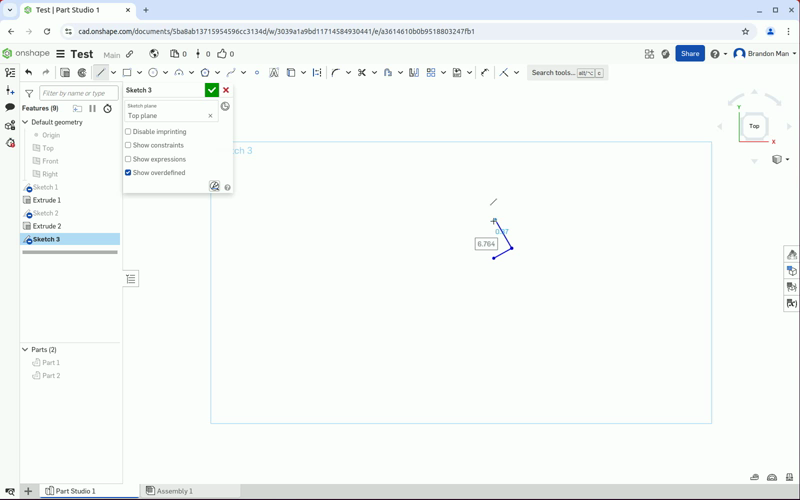
scroll(6)
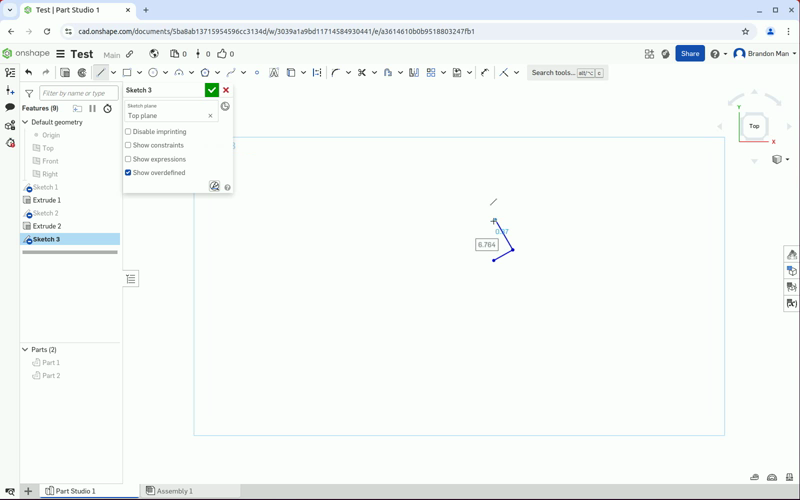
scroll(6)
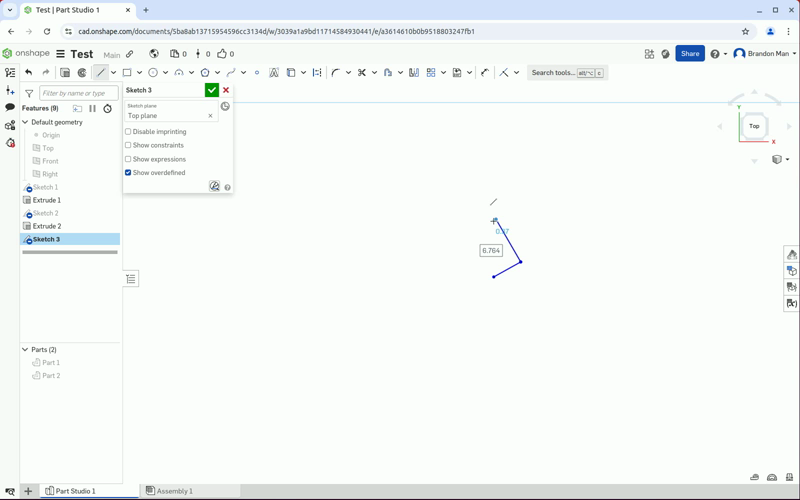
scroll(6)
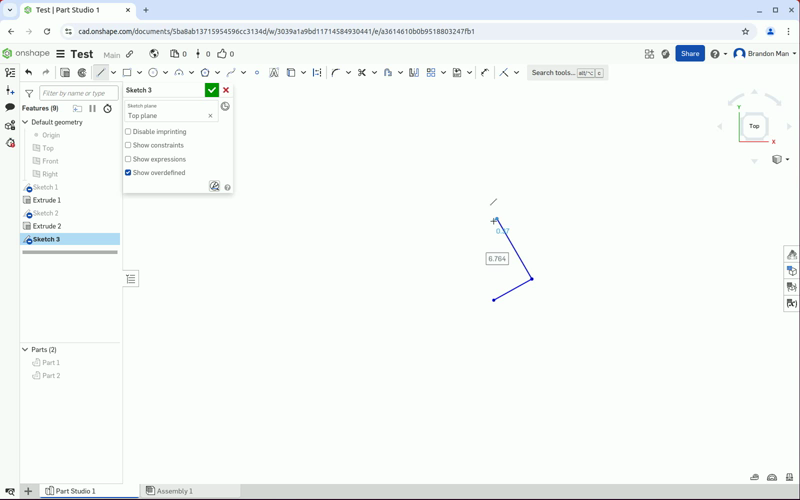
scroll(6)
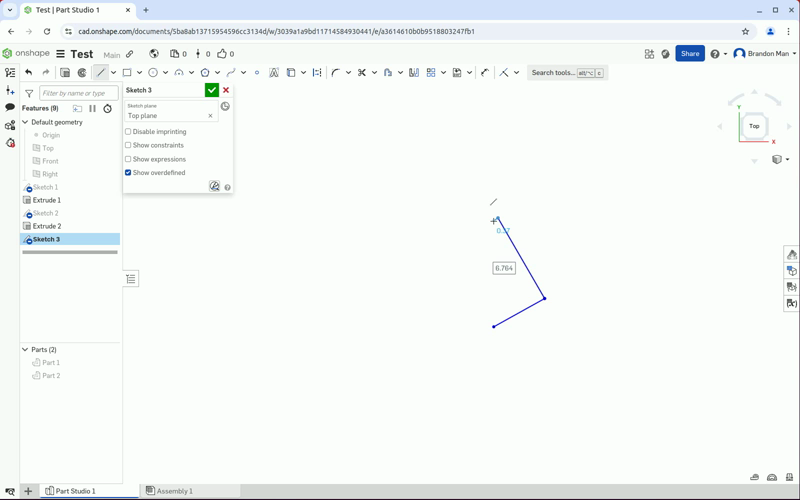
scroll(6)
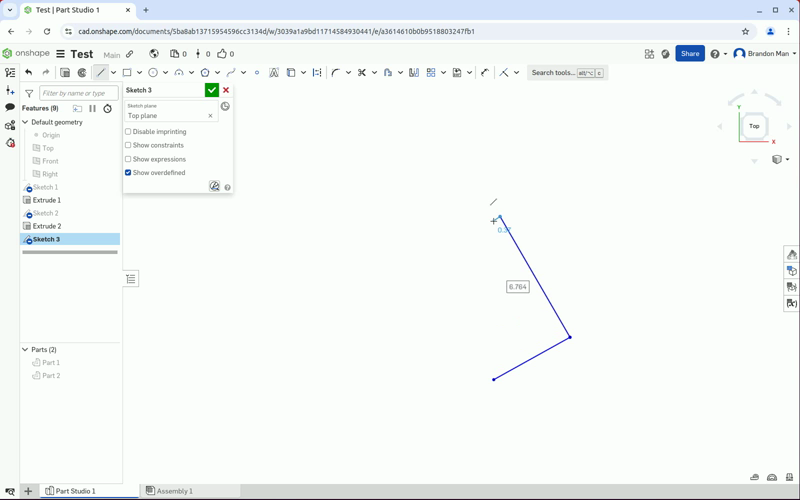
scroll(6)
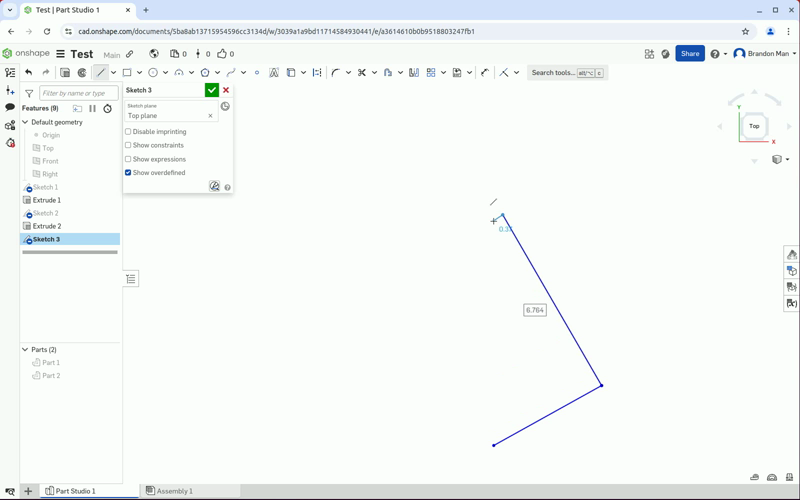
scroll(6)
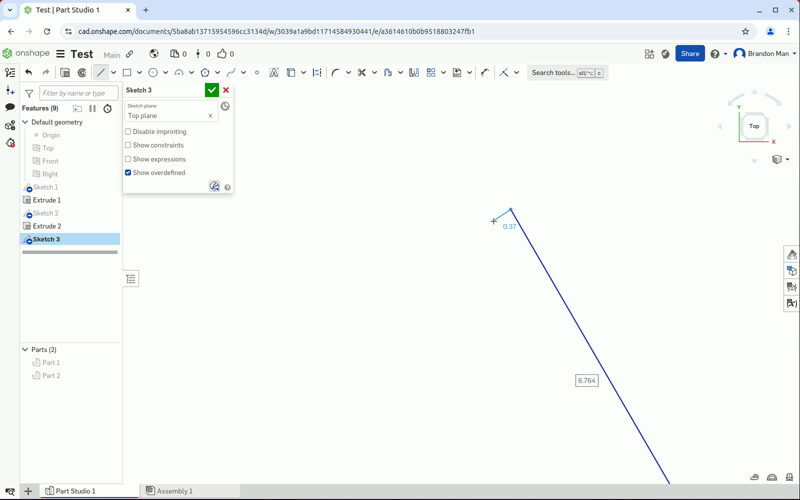
click(493, 220)
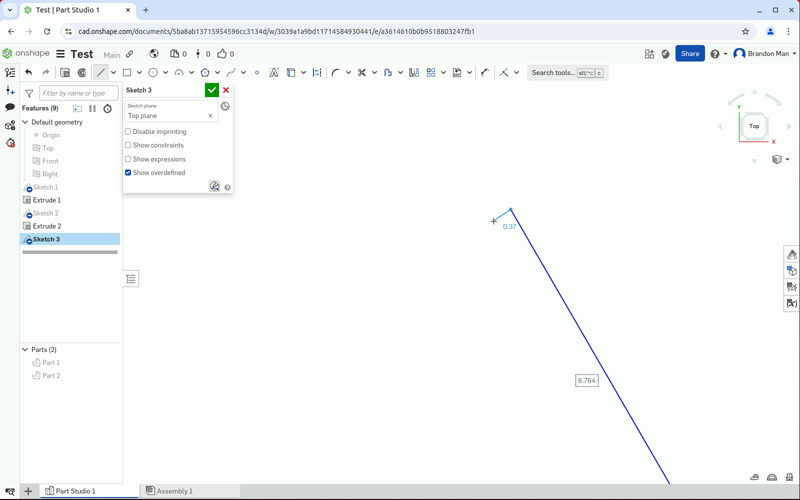
scroll(-6)
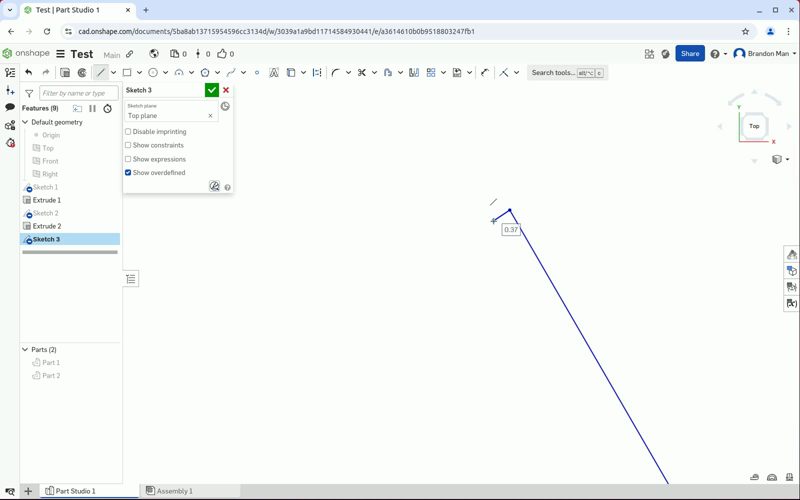
scroll(-6)
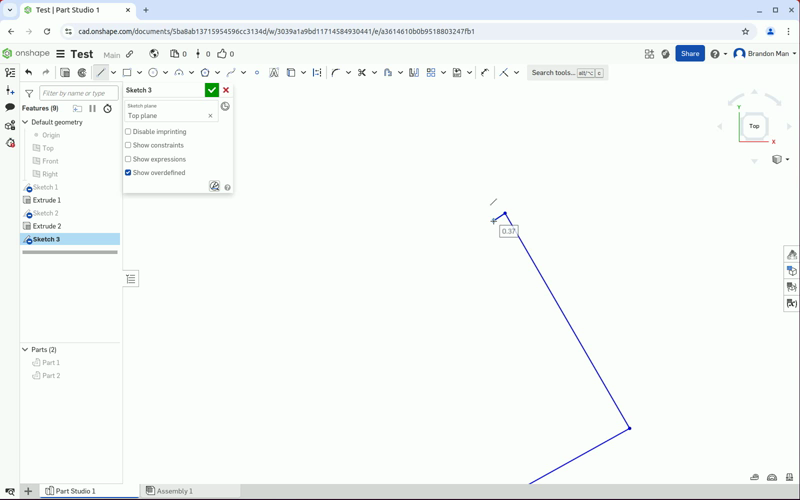
scroll(-6)
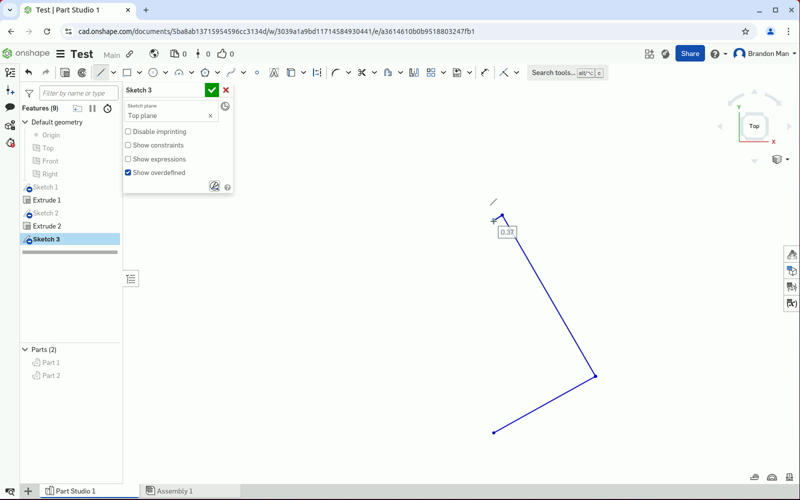
scroll(-6)
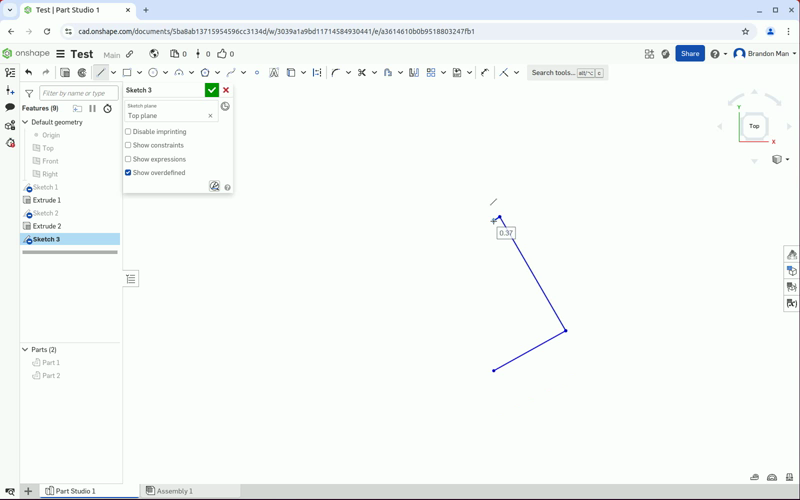
scroll(-6)
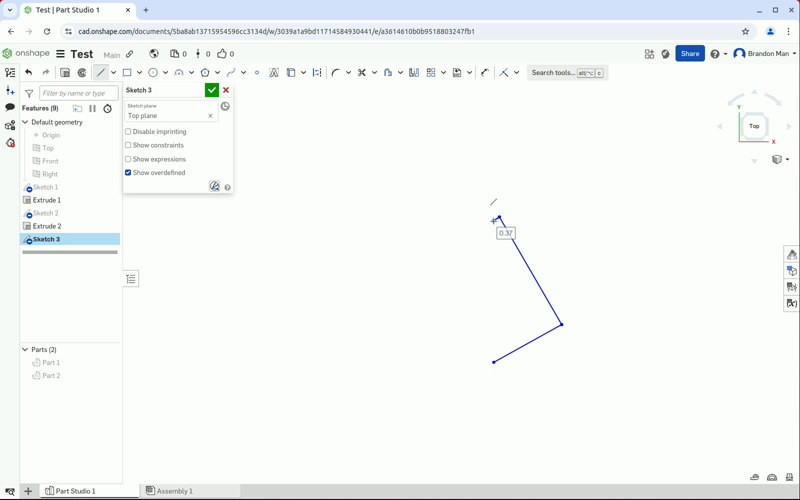
scroll(-6)
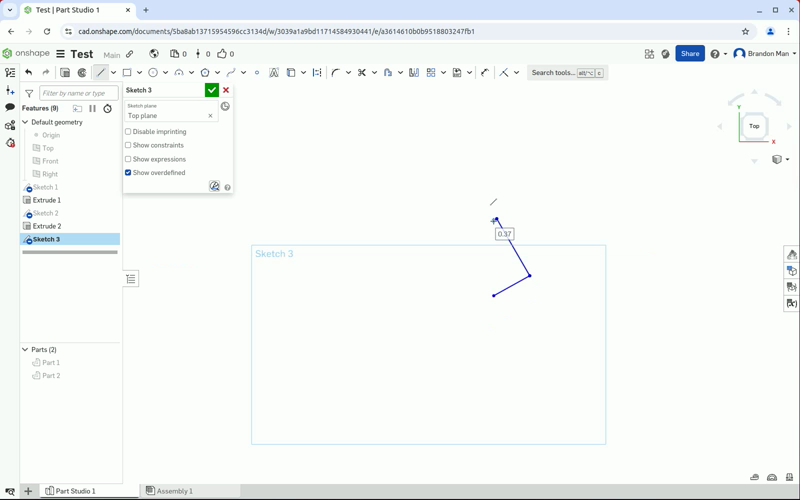
scroll(-6)
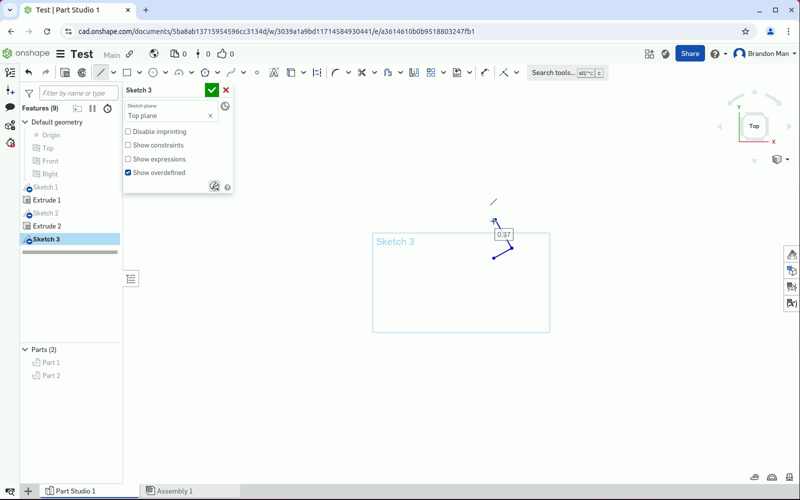
key_up(shift)
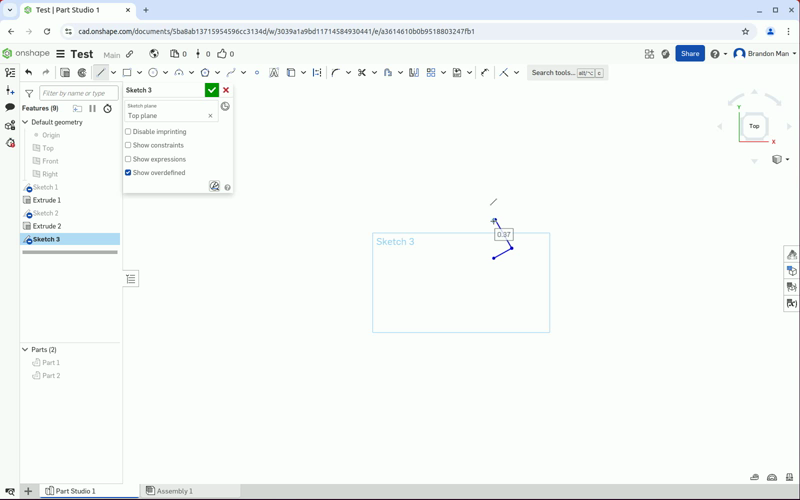
mouse_move(523, 220)
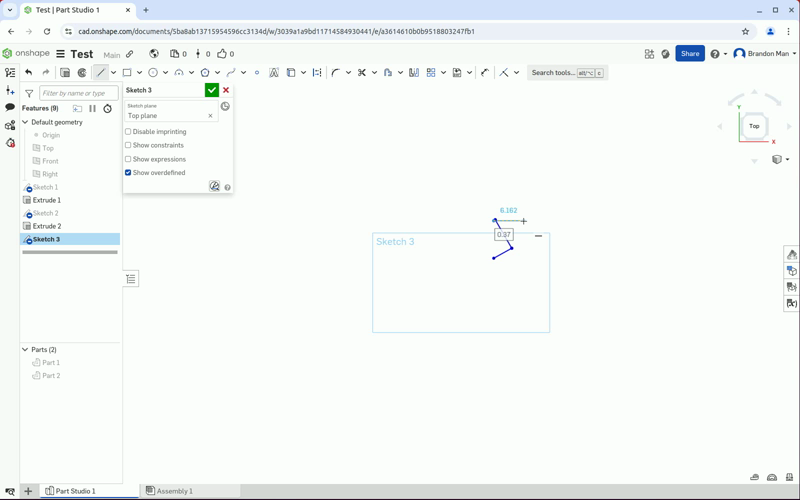
key_down(shift)
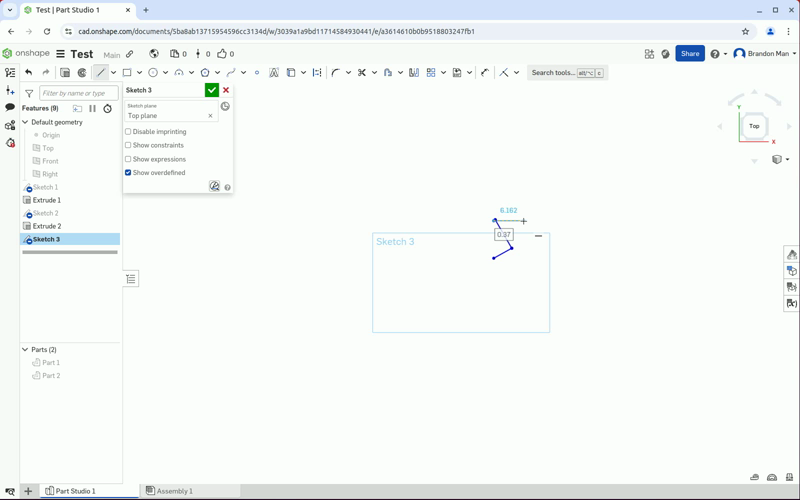
mouse_move(493, 258)
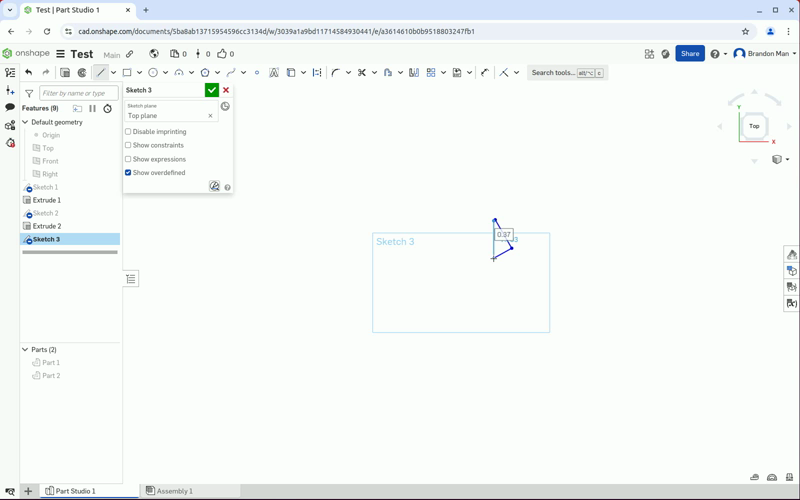
key_up(shift)
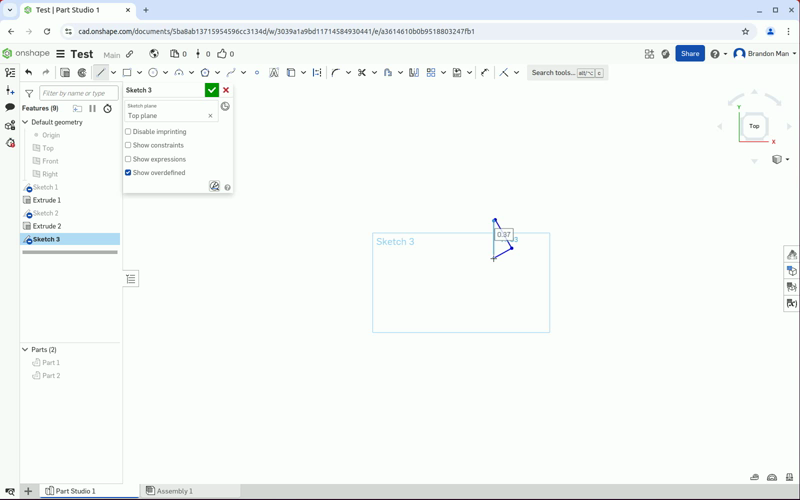
click(493, 258)
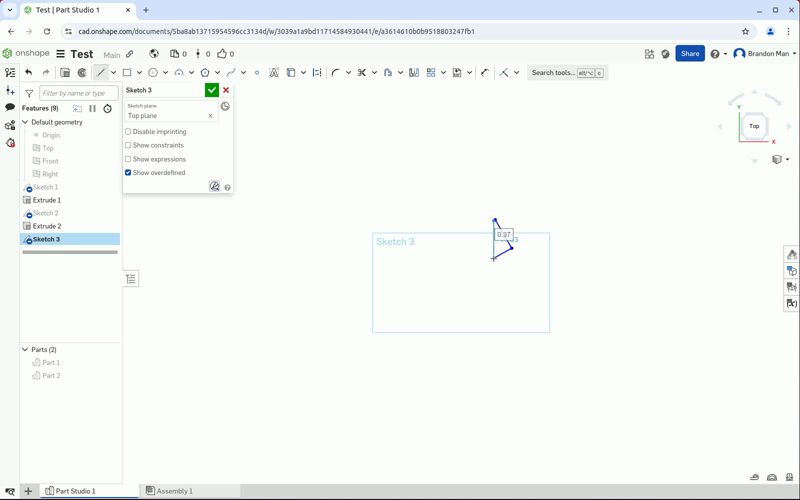
key(esc)
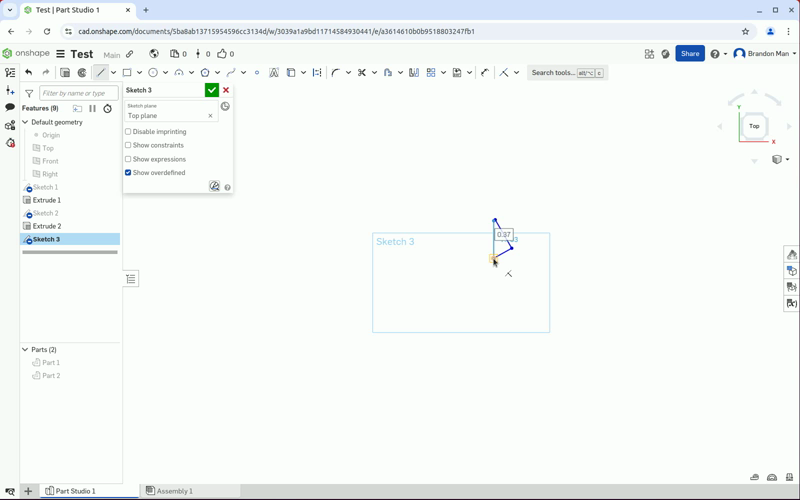
mouse_move(502, 245)
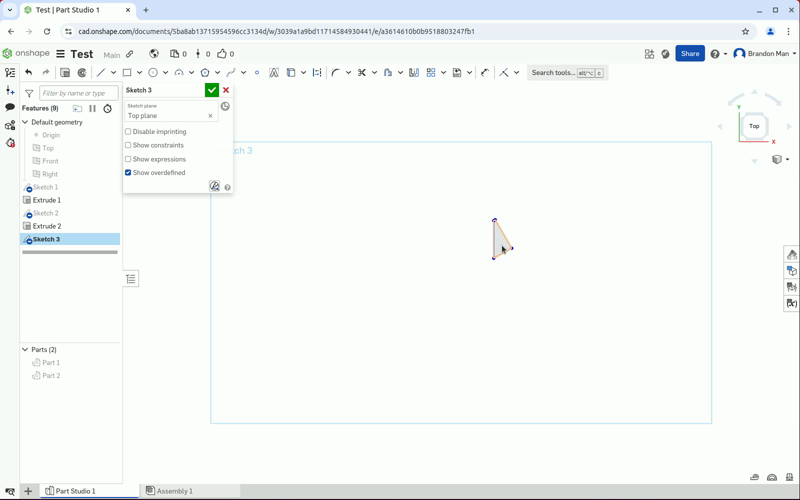
scroll(6)
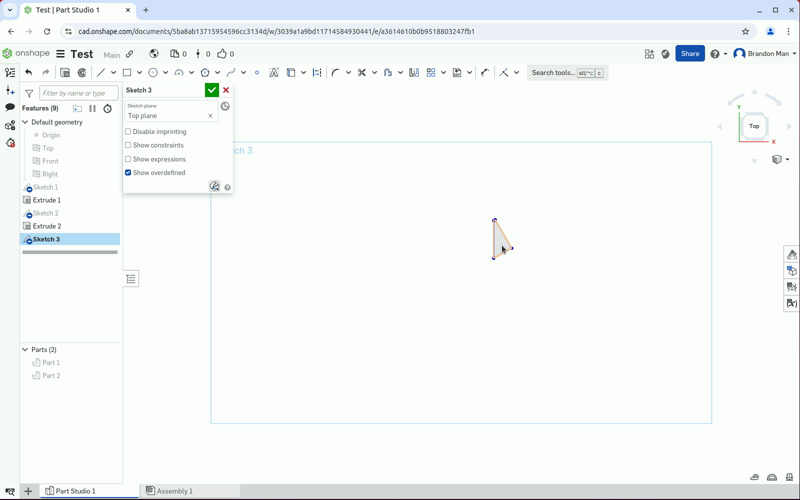
scroll(6)
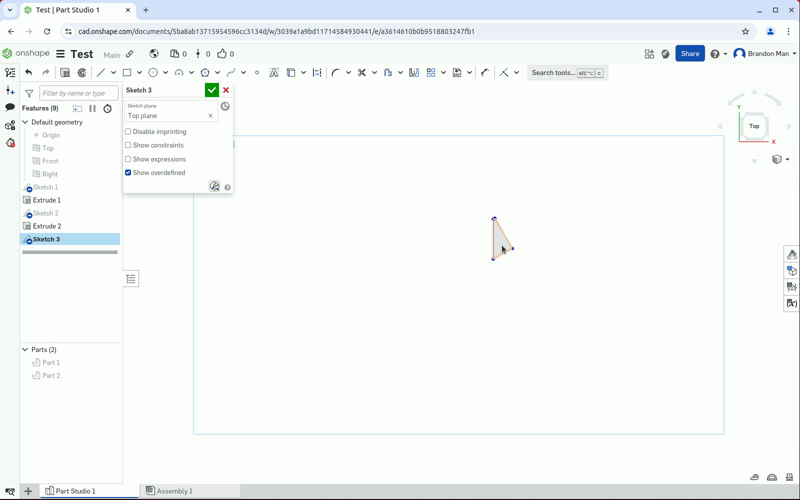
scroll(6)
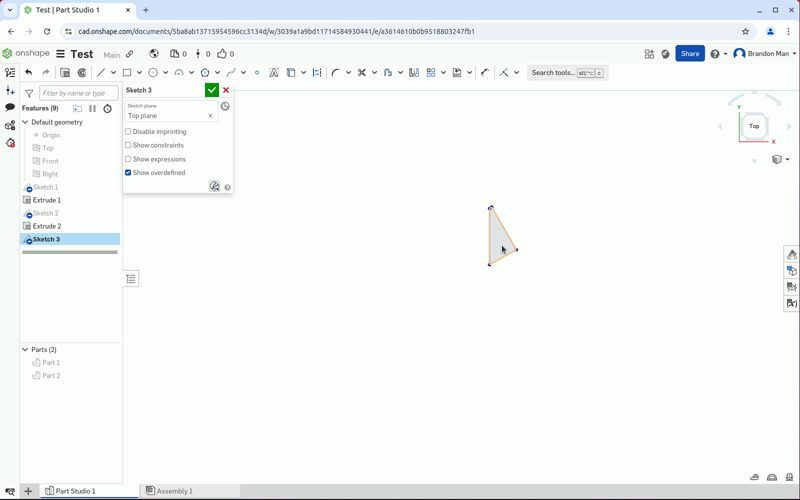
scroll(6)
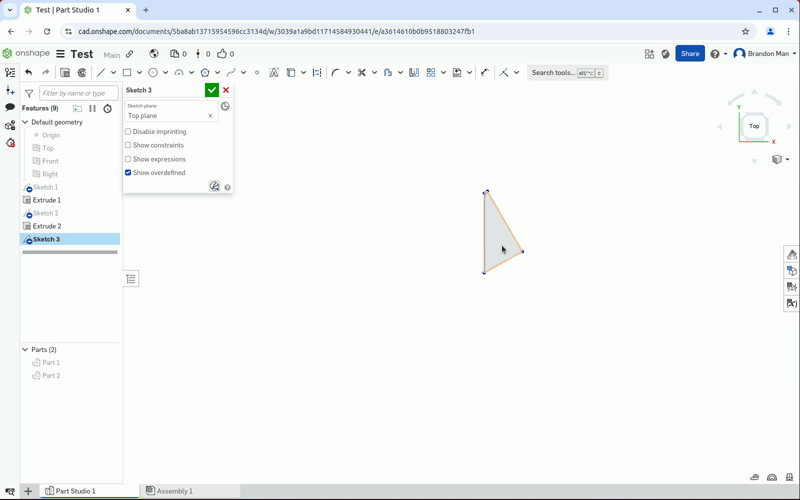
scroll(6)
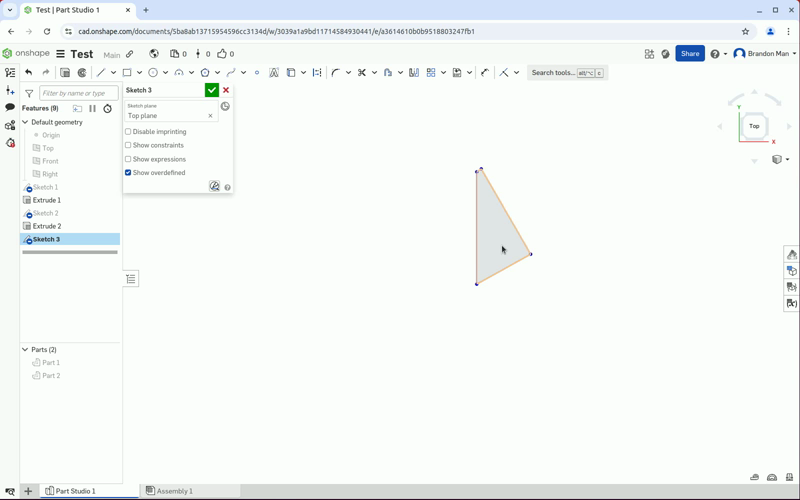
scroll(6)
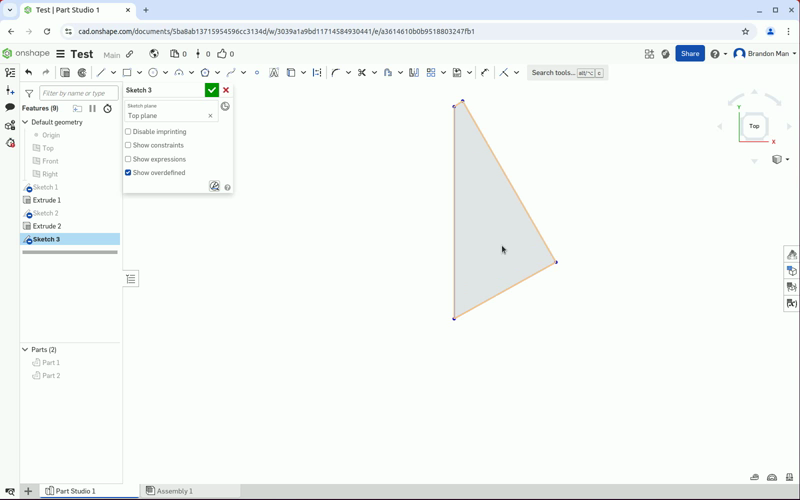
scroll(6)
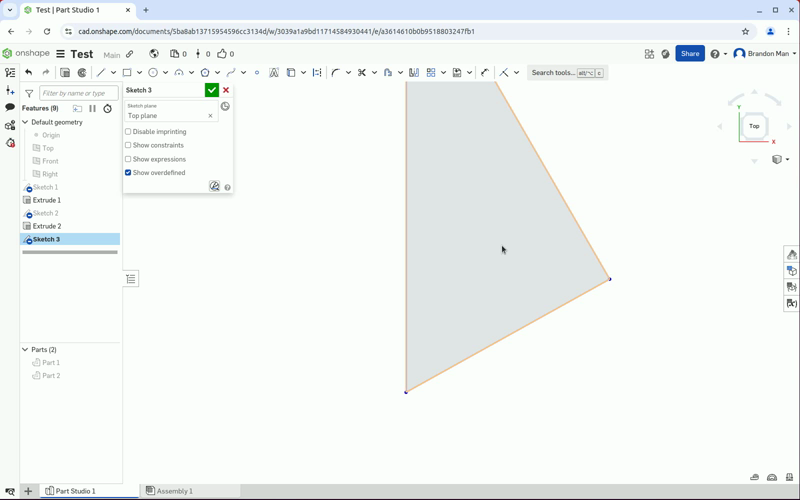
click(502, 245)
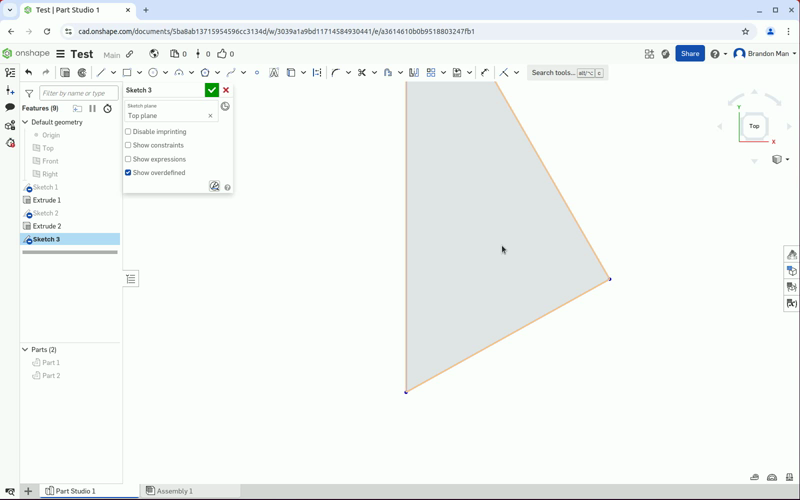
scroll(-6)
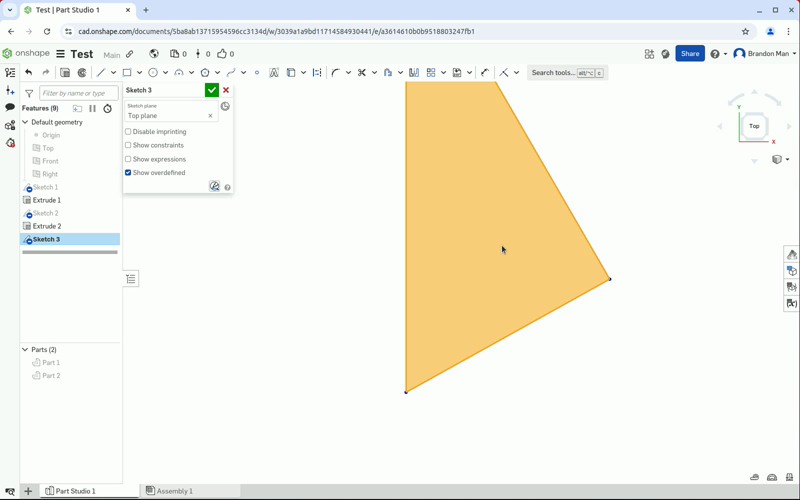
scroll(-6)
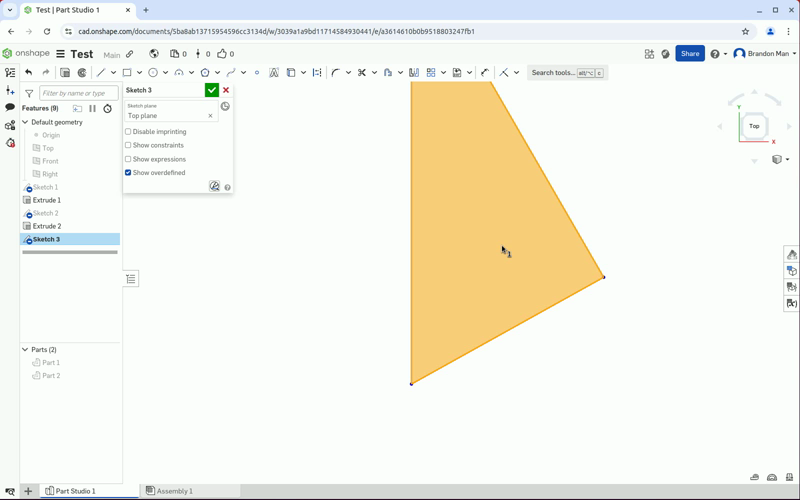
scroll(-6)
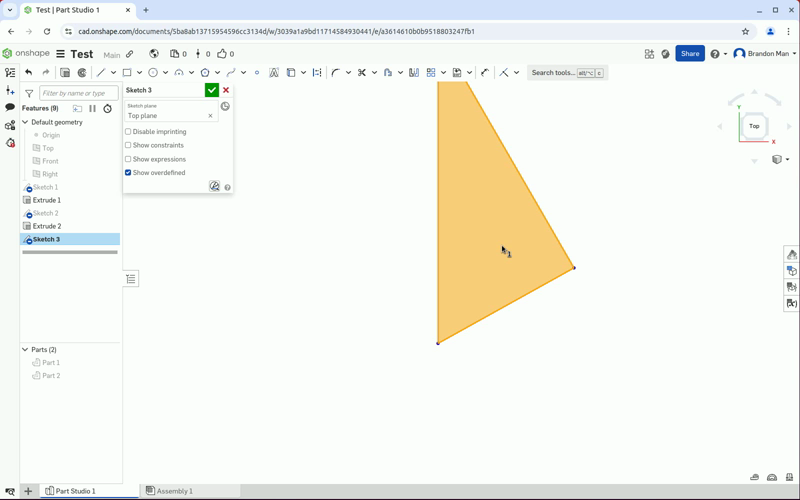
scroll(-6)
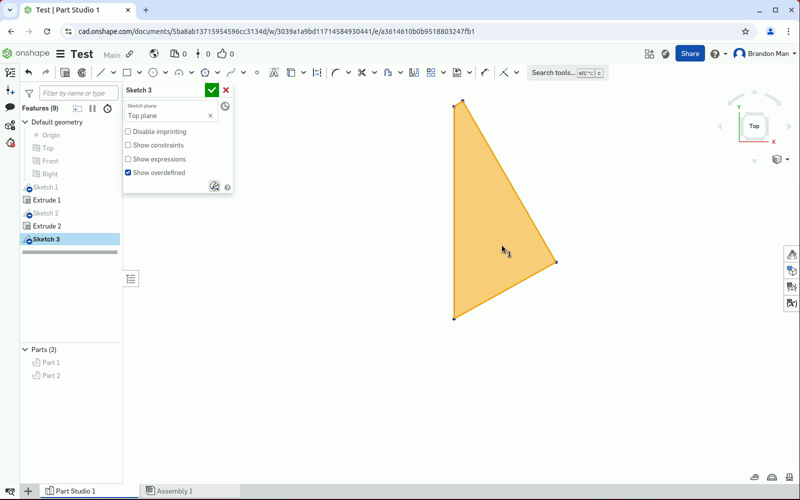
scroll(-6)
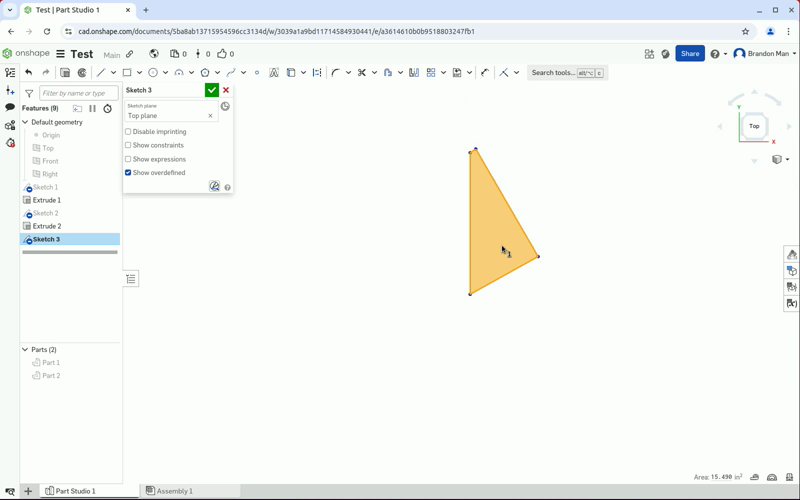
scroll(-6)
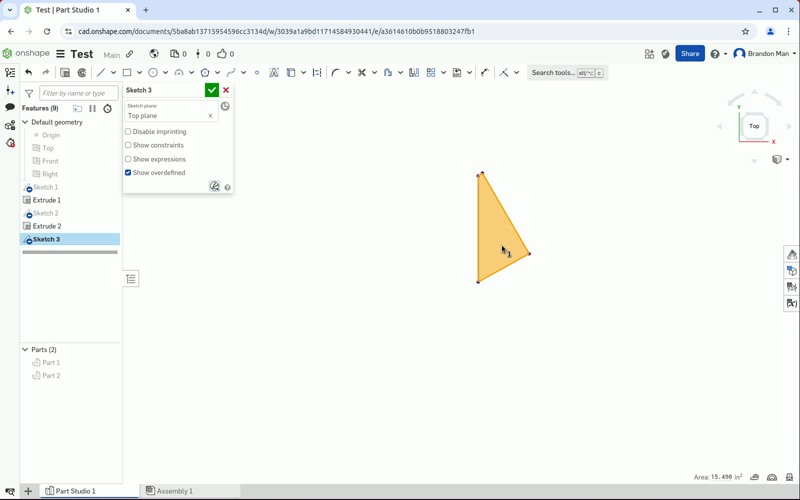
scroll(-6)
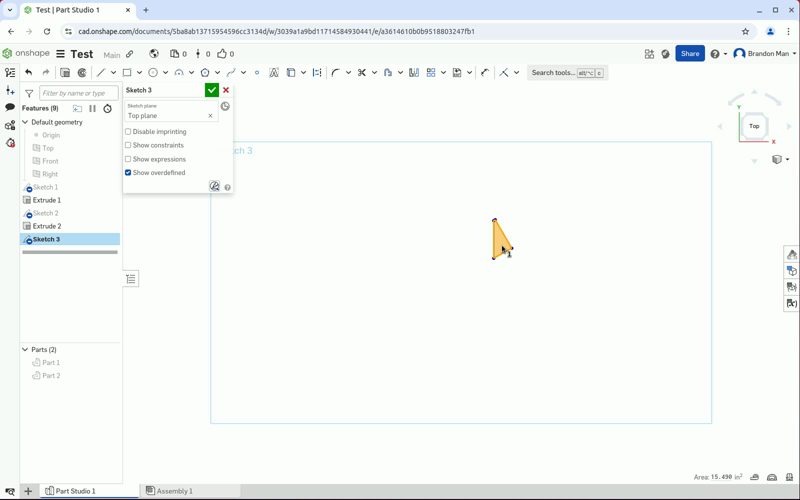
mouse_move(73, 352)
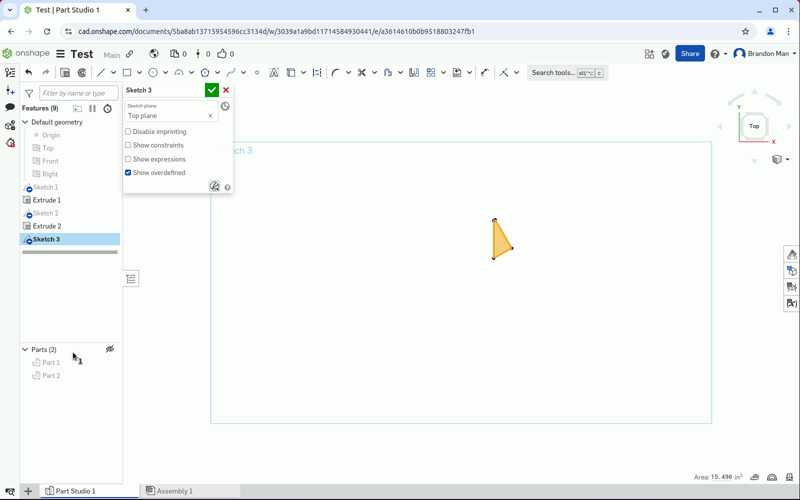
key(shift+y)
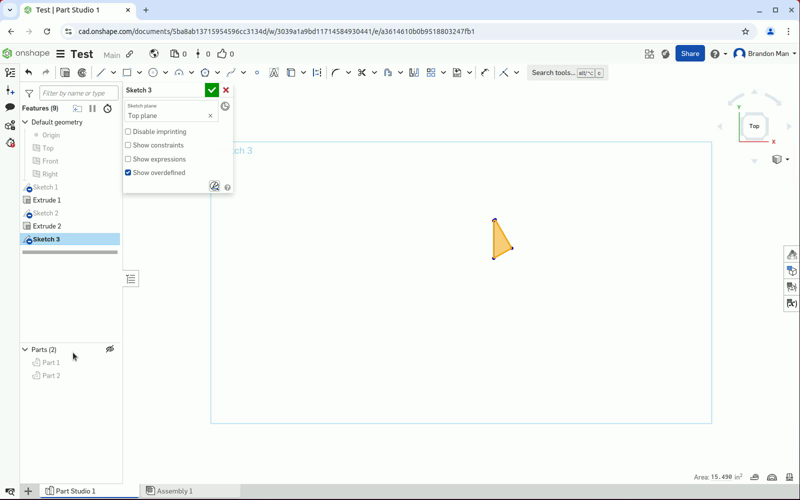
key(shift+e)
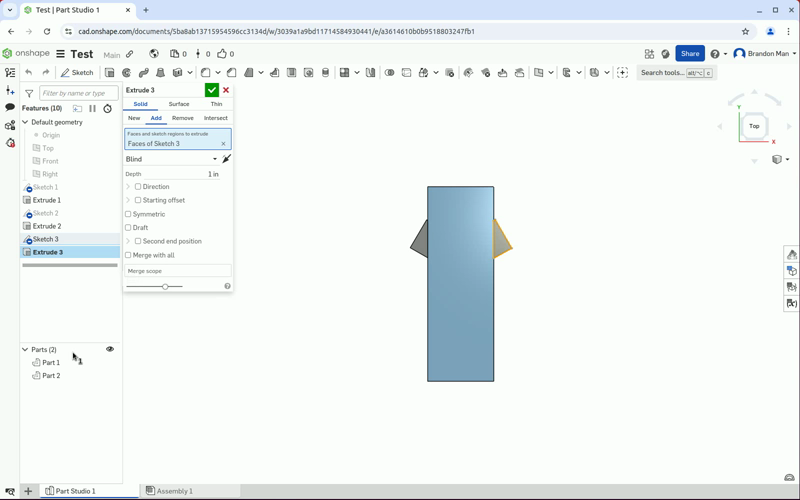
mouse_move(143, 106)
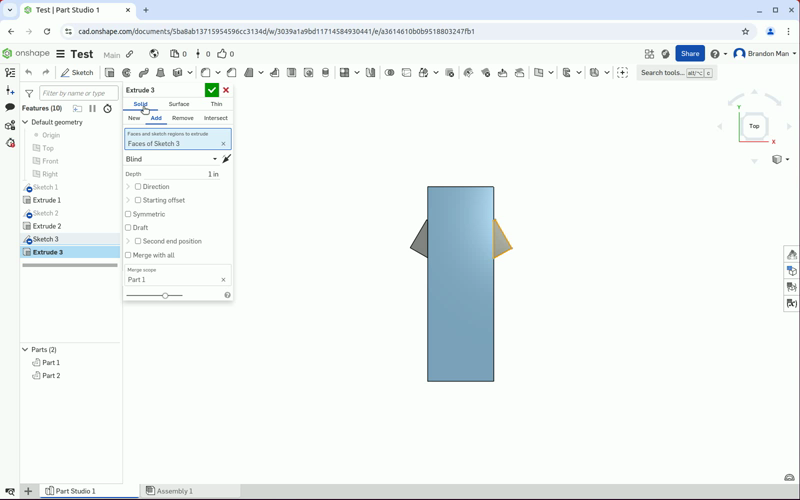
click(143, 106)
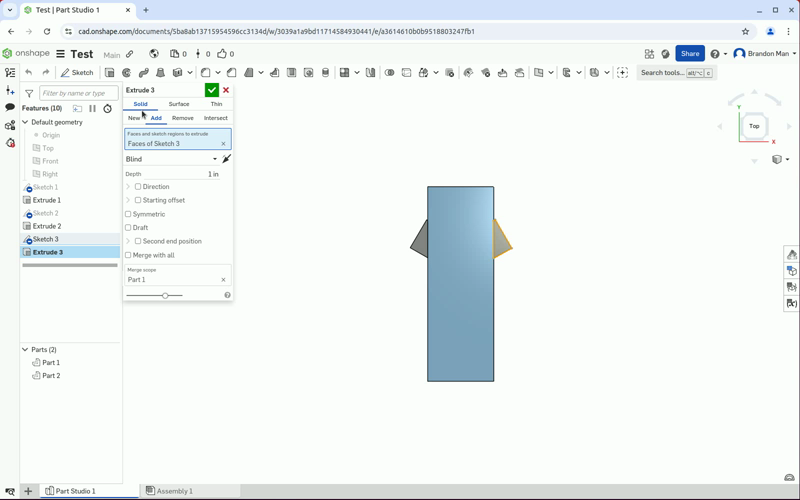
mouse_move(137, 120)
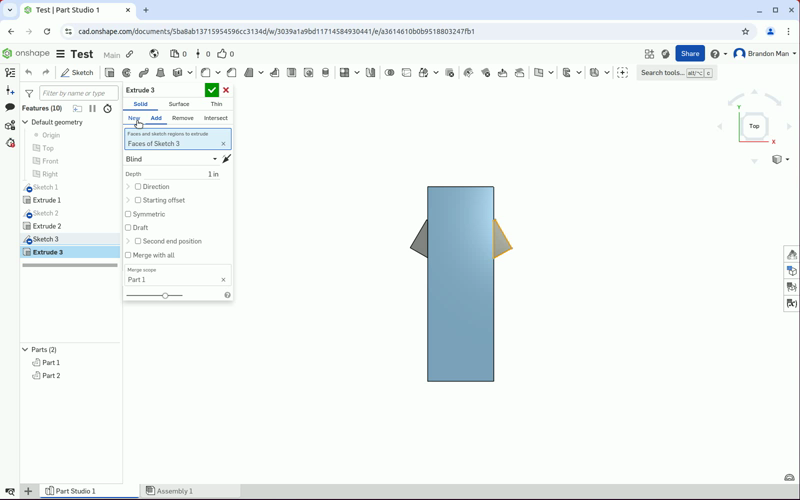
click(137, 120)
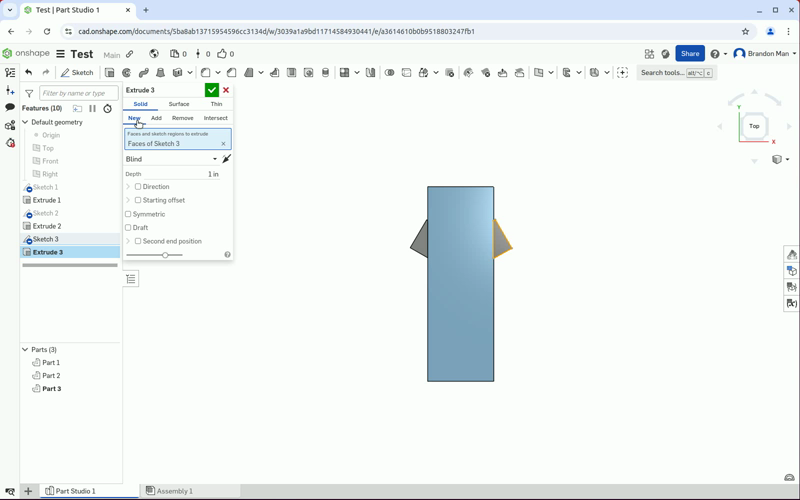
key(tab, 4)
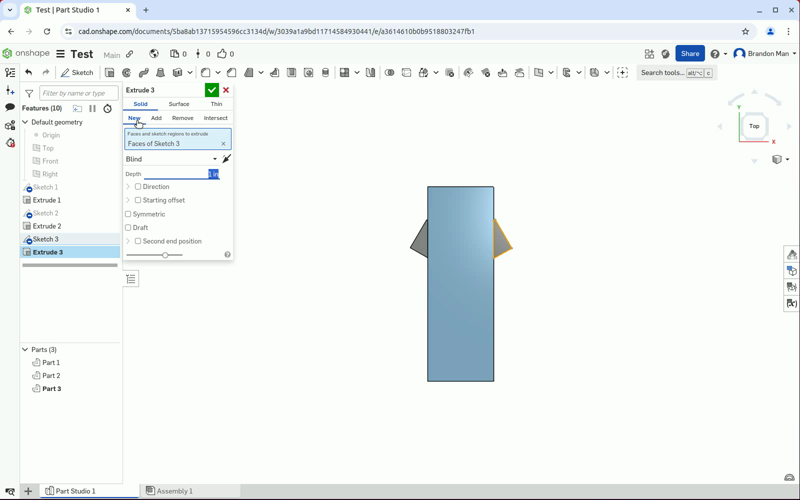
text(0.481)
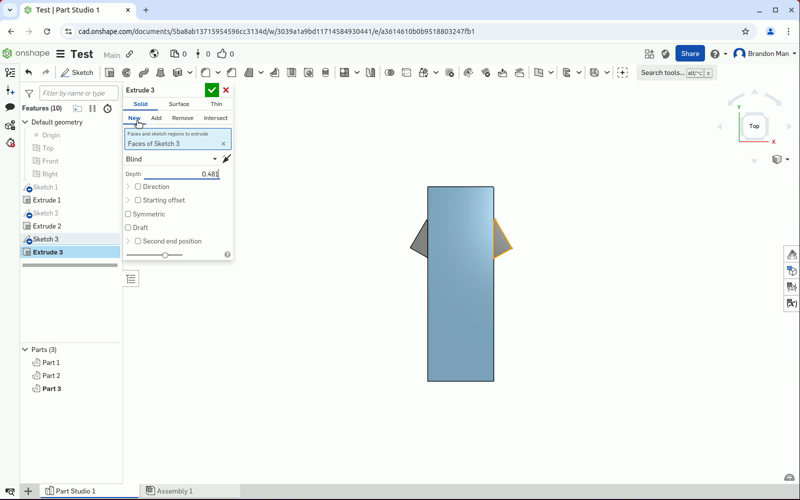
key(enter)
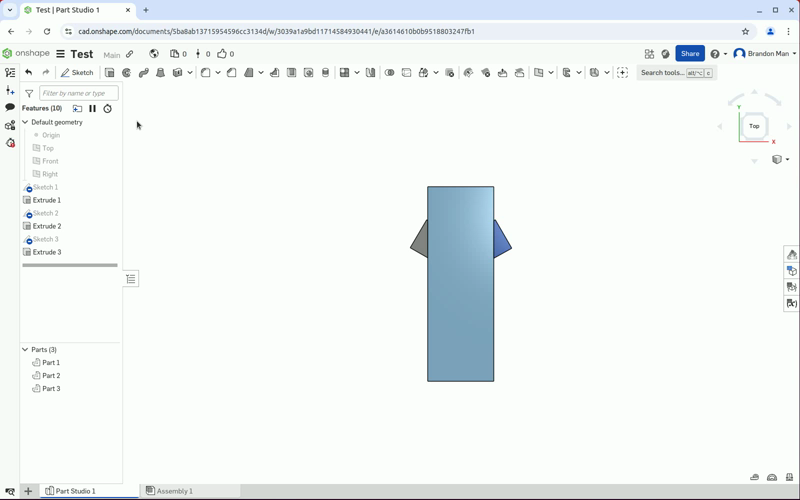
key(shift+h)
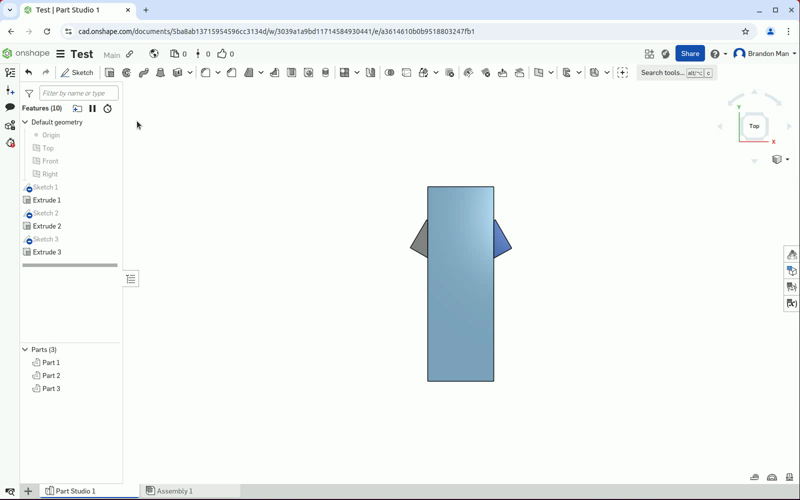
key(shift+h)
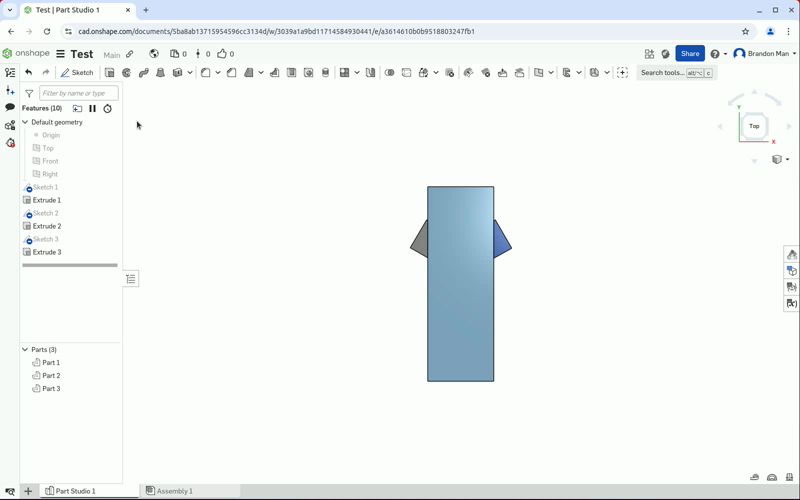
mouse_move(73, 189)
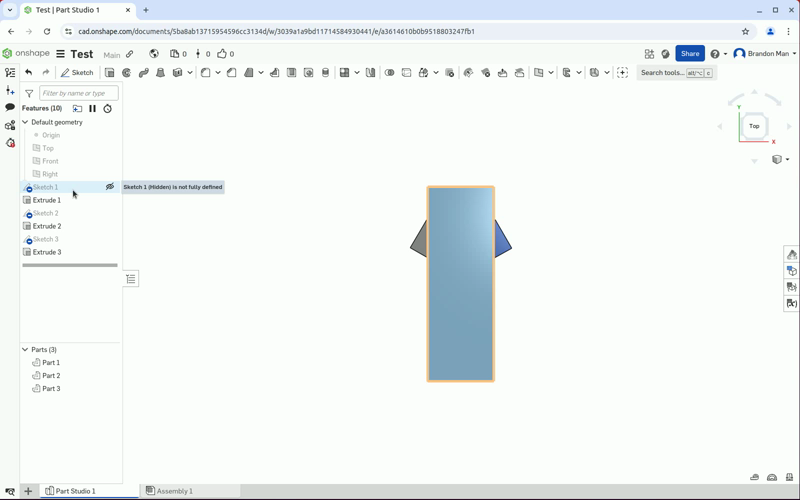
click(73, 189)
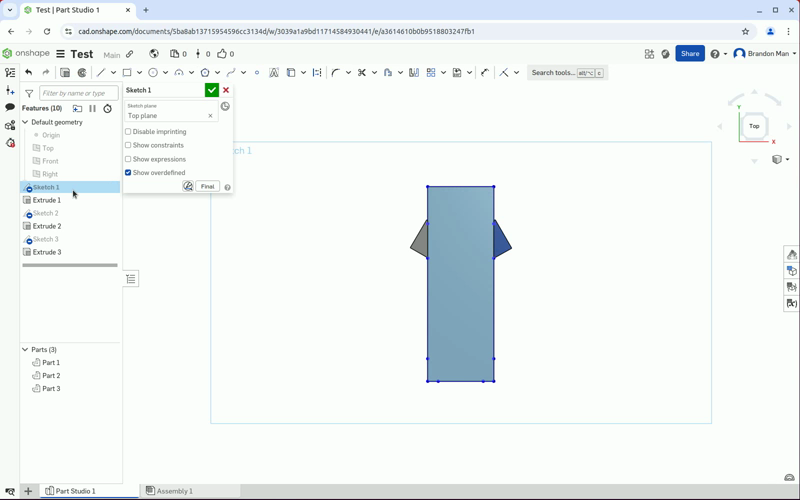
mouse_move(229, 92)
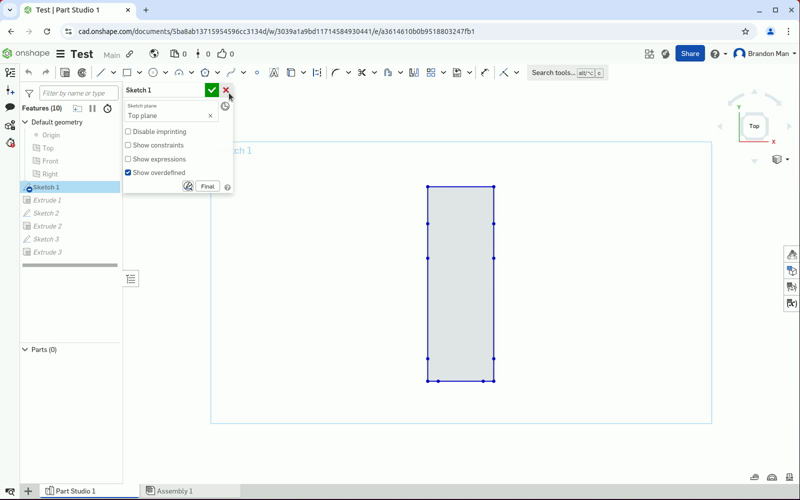
click(229, 92)
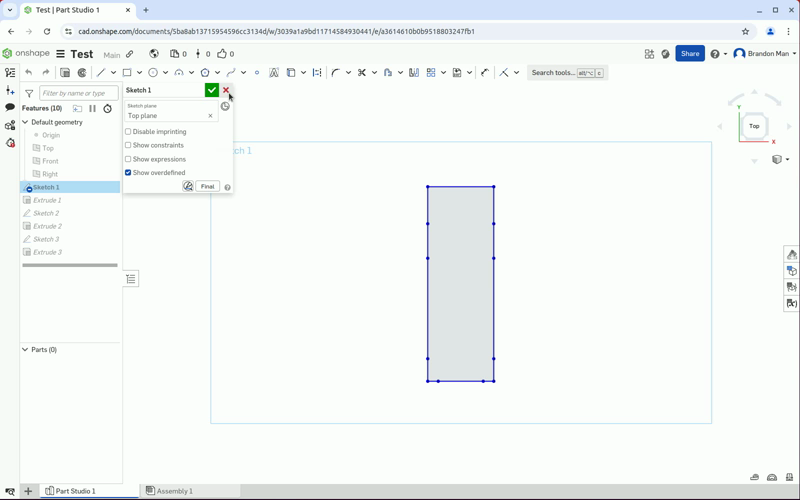
key(shift+s)
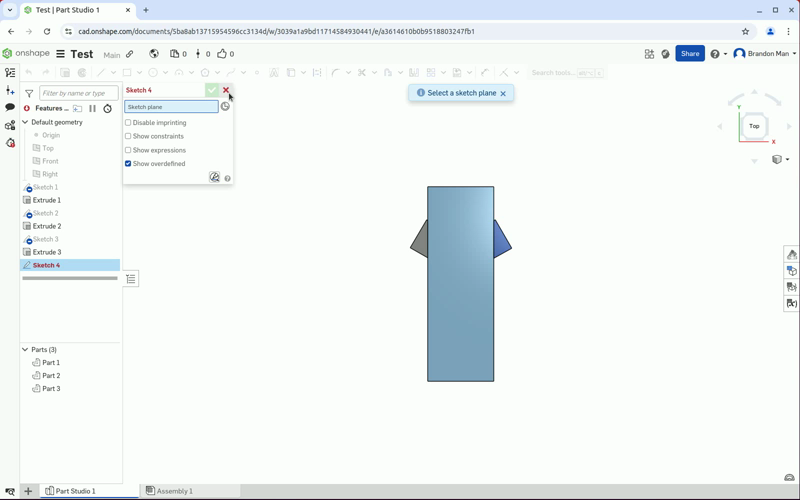
mouse_move(73, 150)
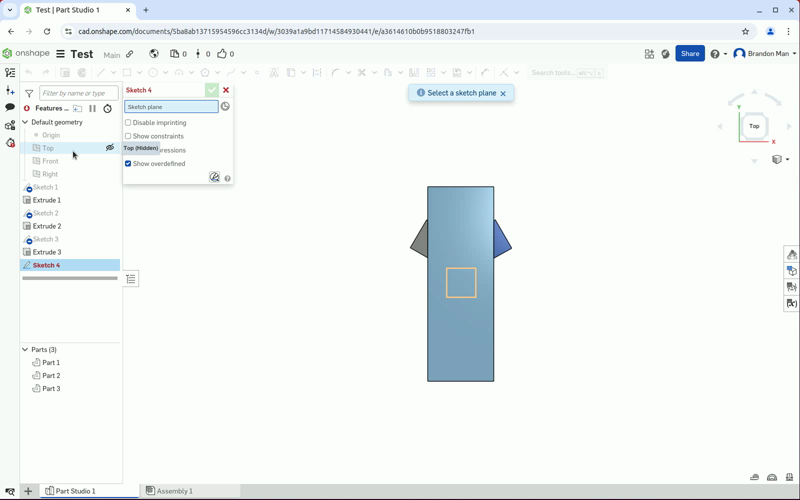
click(73, 150)
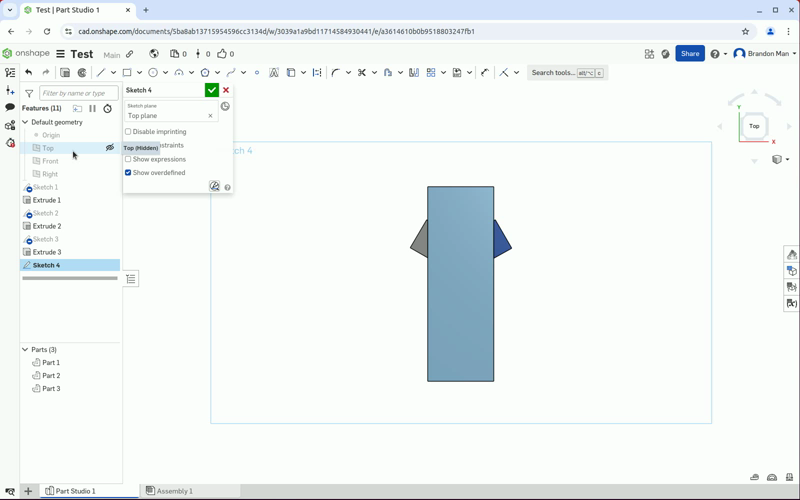
mouse_move(73, 352)
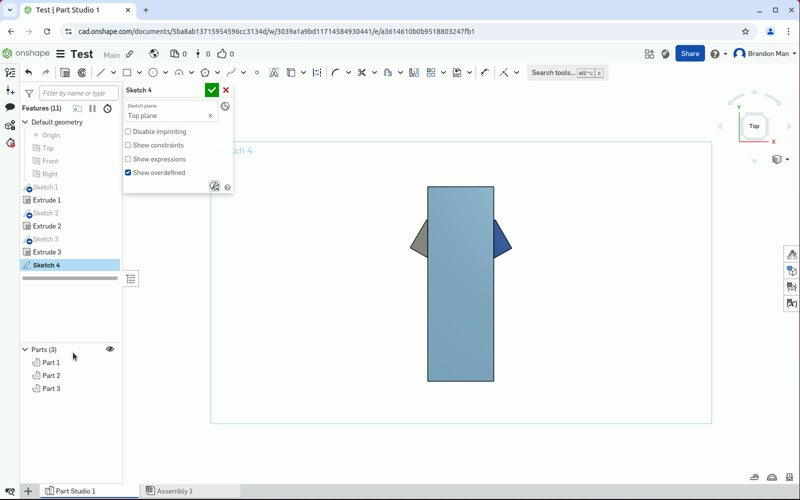
key(y)
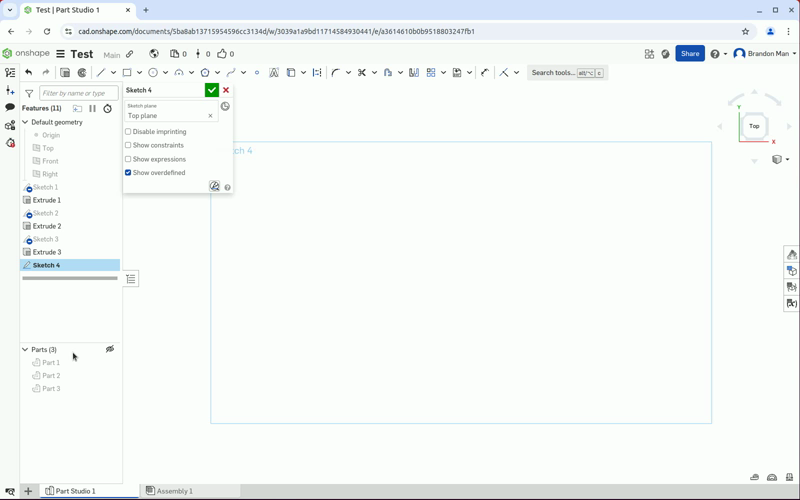
key(l)
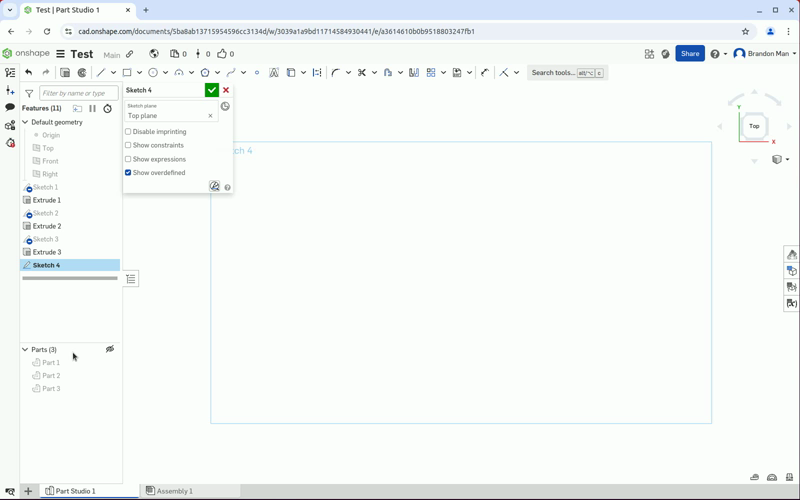
key_down(shift)
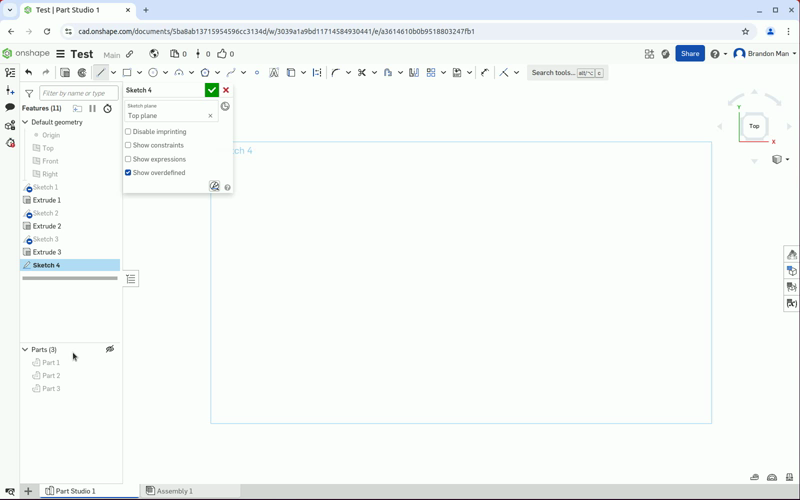
mouse_move(484, 389)
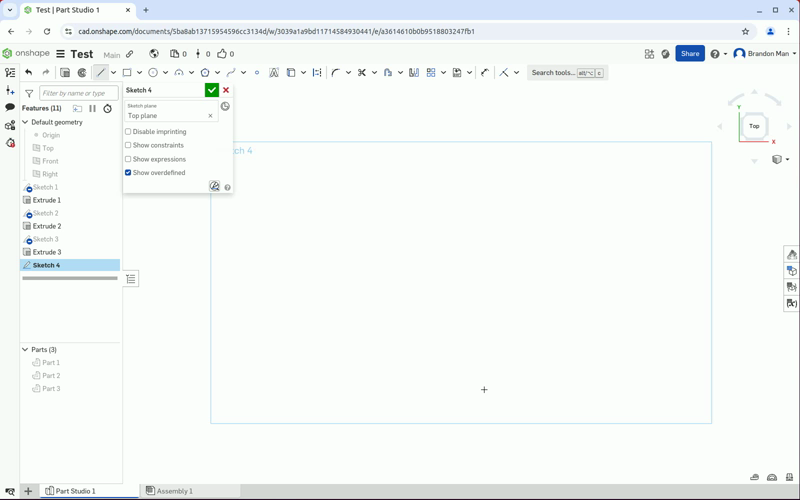
click(484, 389)
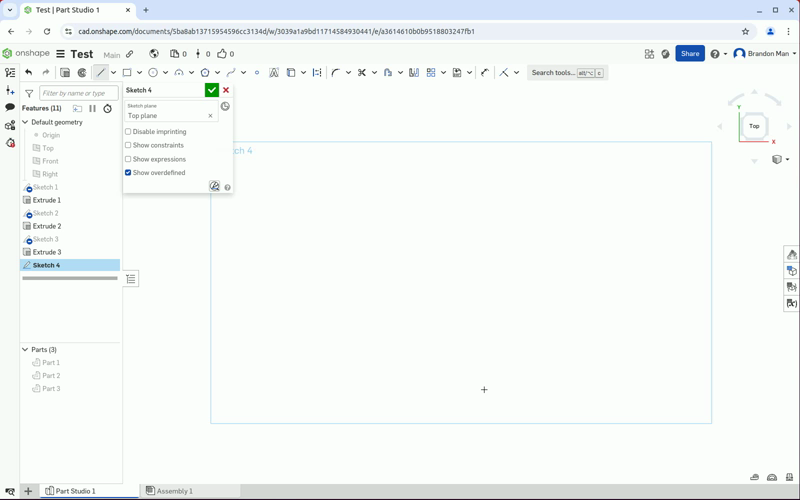
key_up(shift)
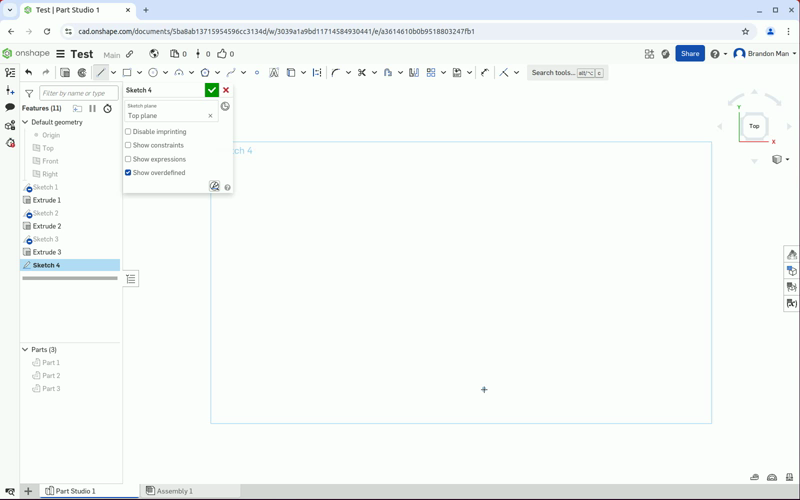
key_down(shift)
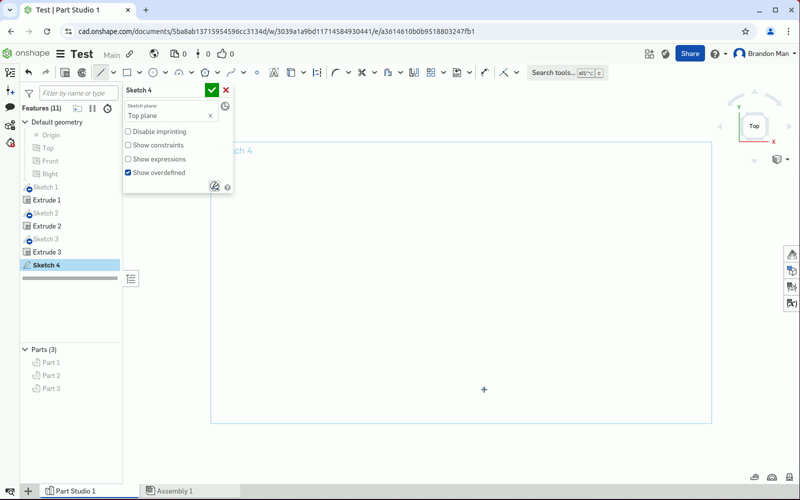
mouse_move(514, 389)
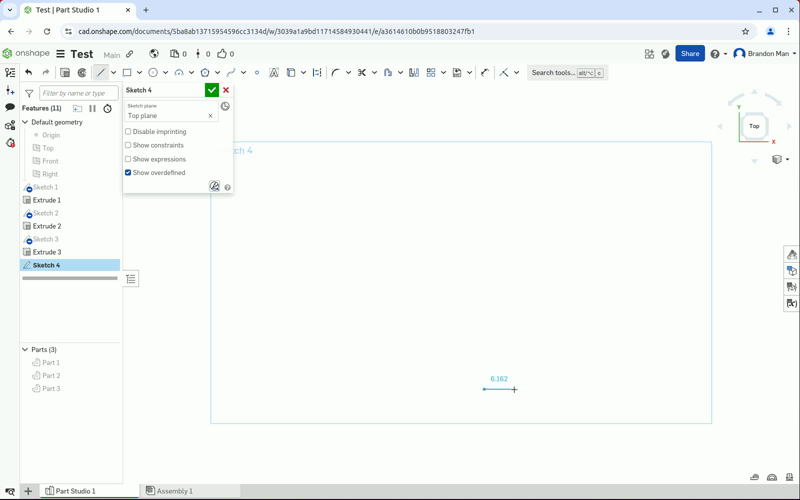
mouse_move(495, 395)
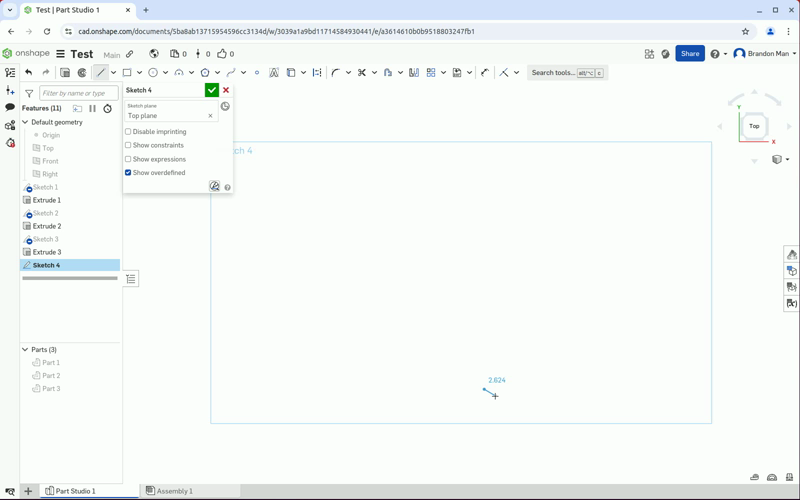
click(495, 395)
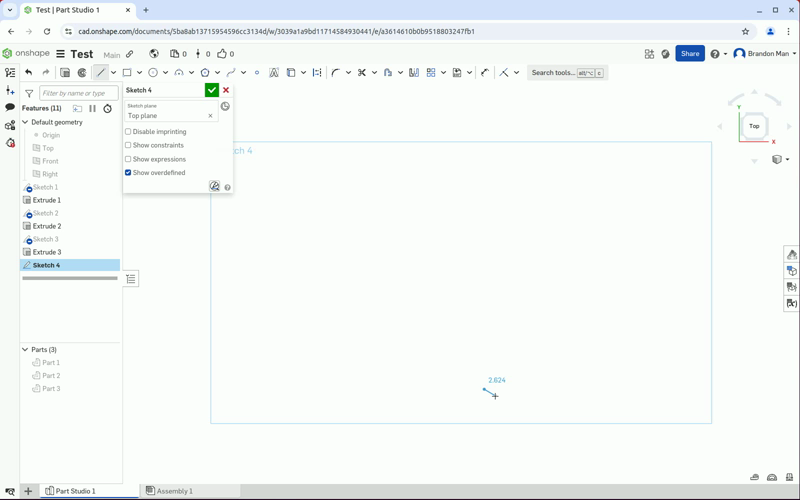
key_up(shift)
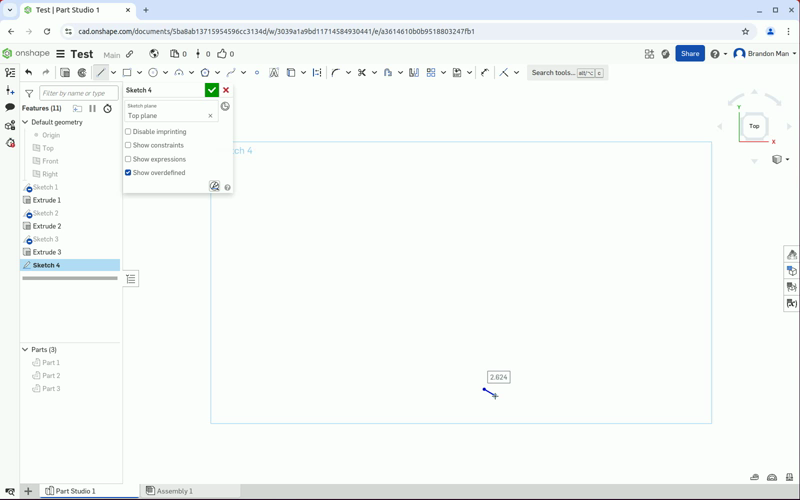
key_down(shift)
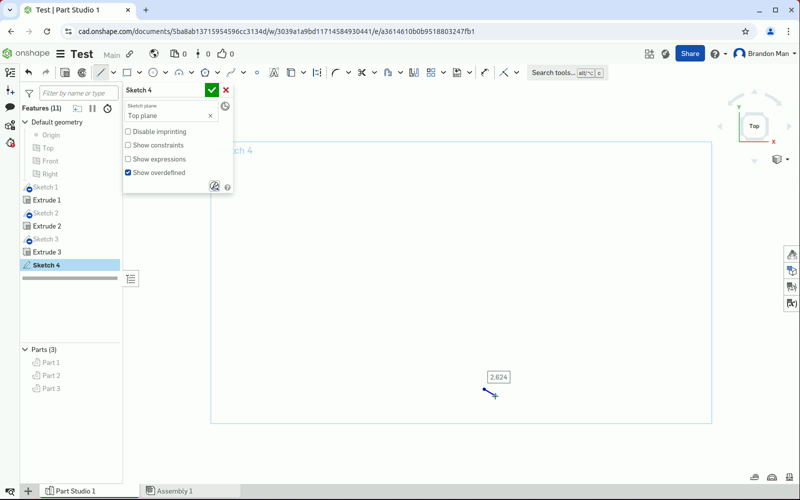
mouse_move(525, 395)
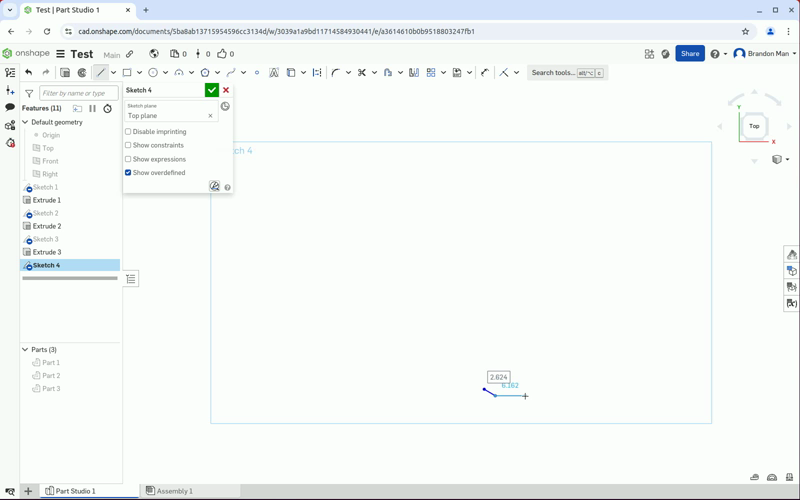
mouse_move(495, 396)
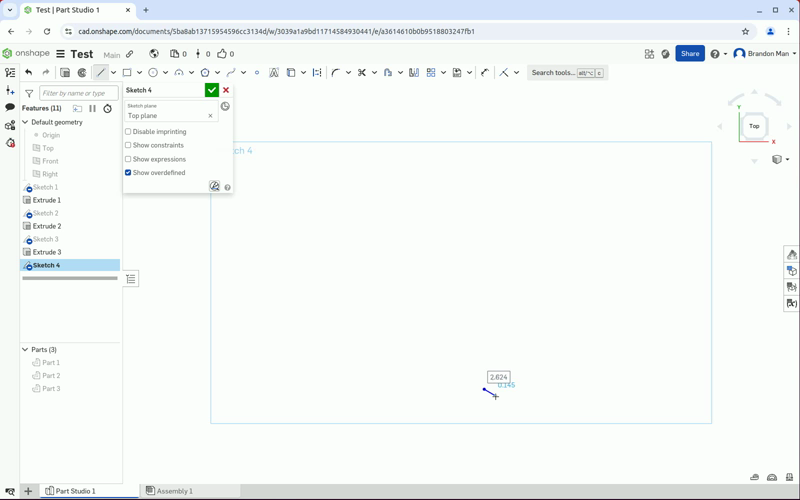
scroll(6)
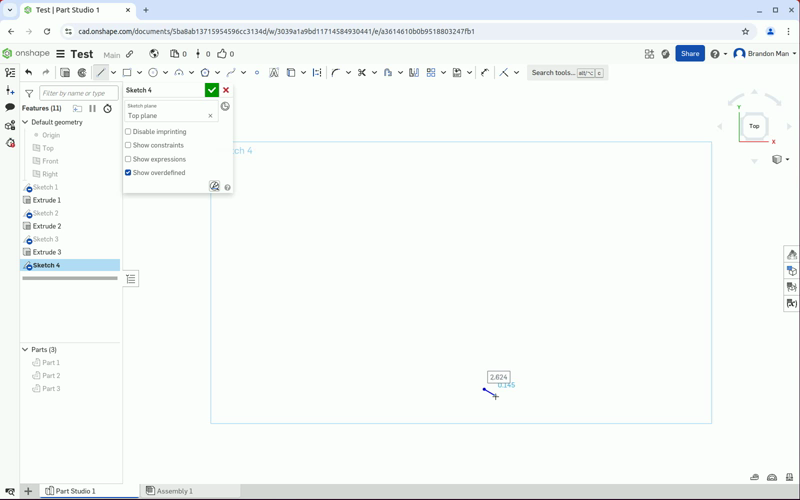
scroll(6)
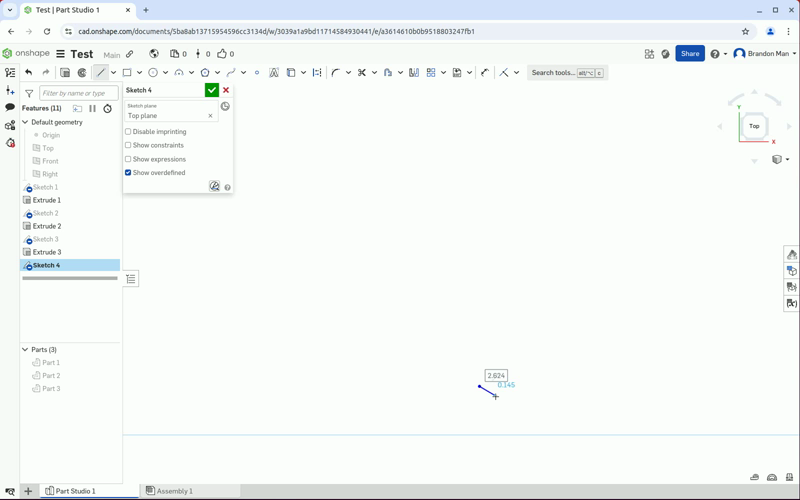
scroll(6)
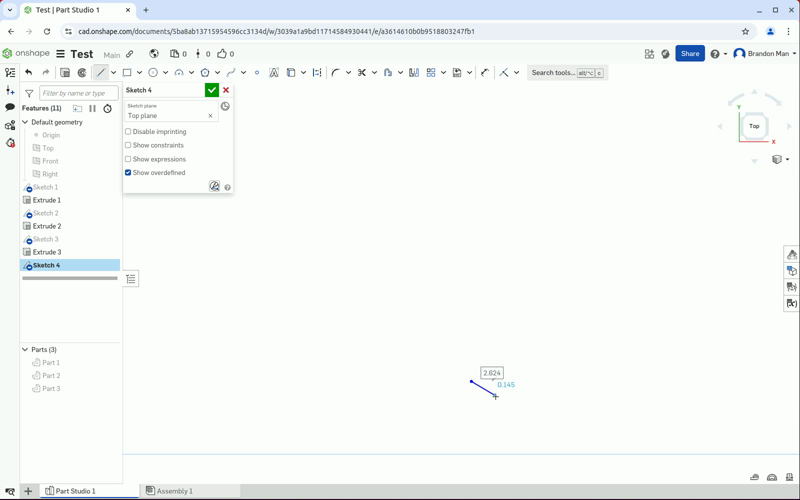
scroll(6)
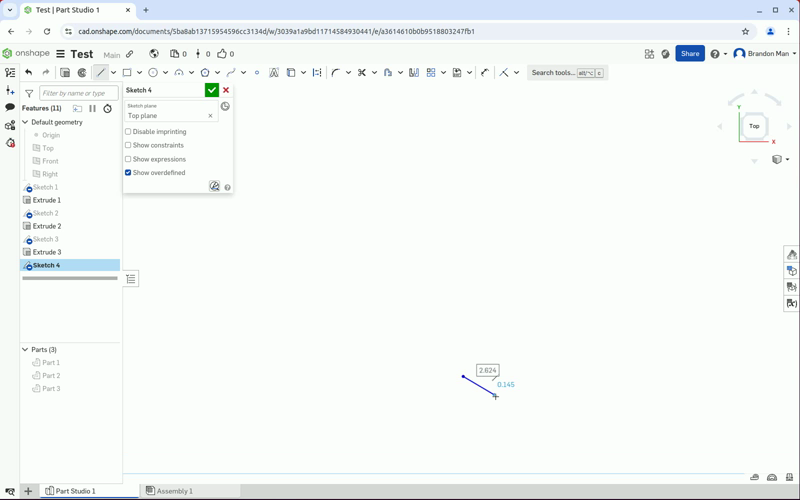
scroll(6)
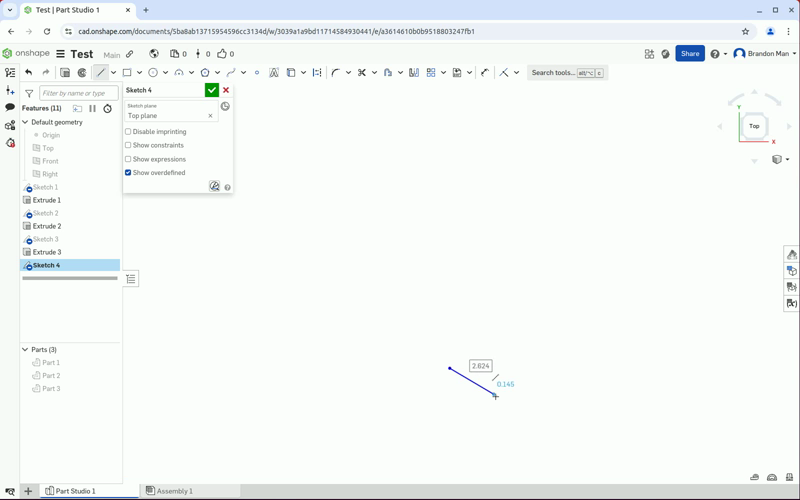
scroll(6)
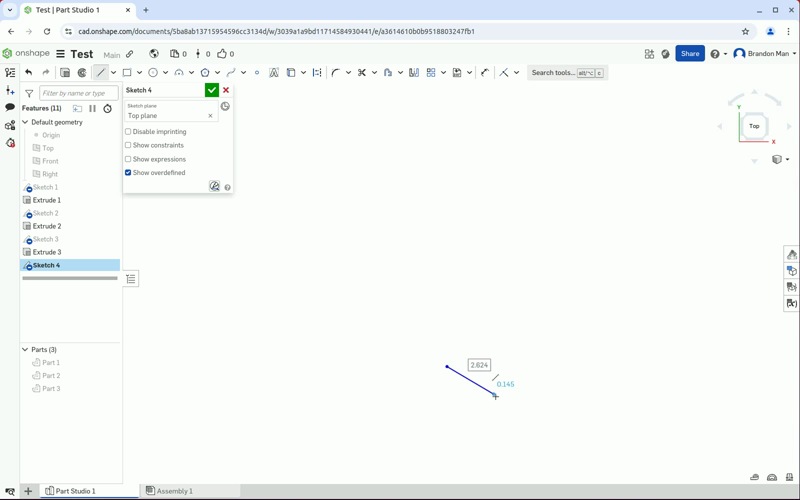
scroll(6)
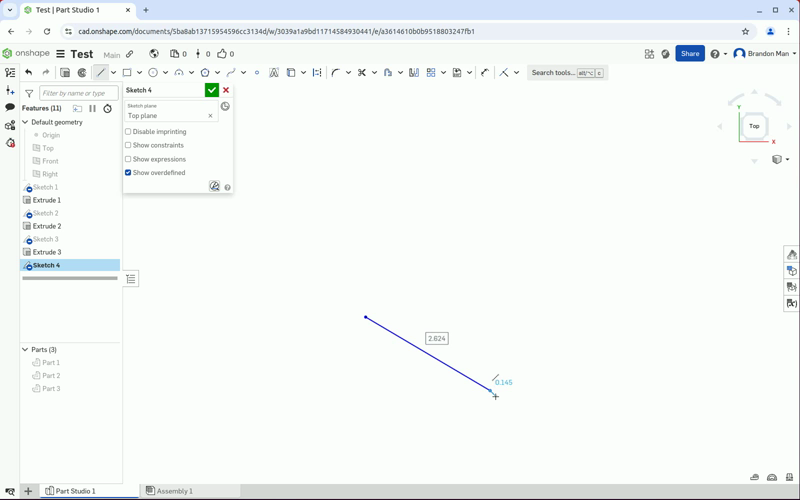
click(495, 396)
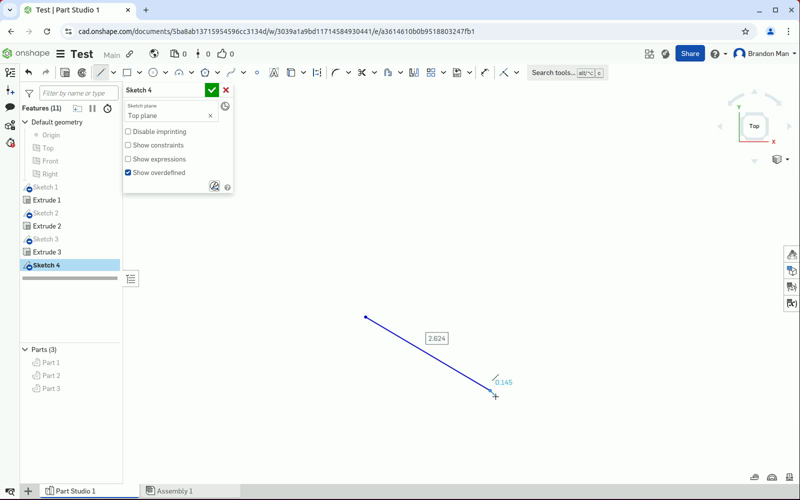
scroll(-6)
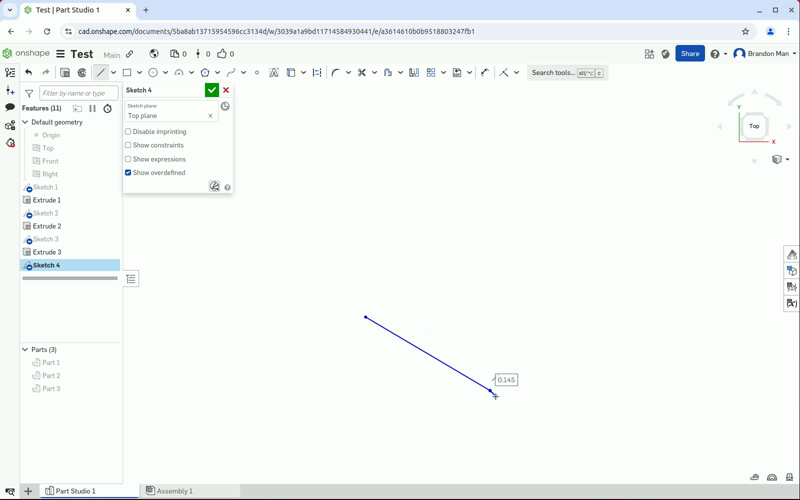
scroll(-6)
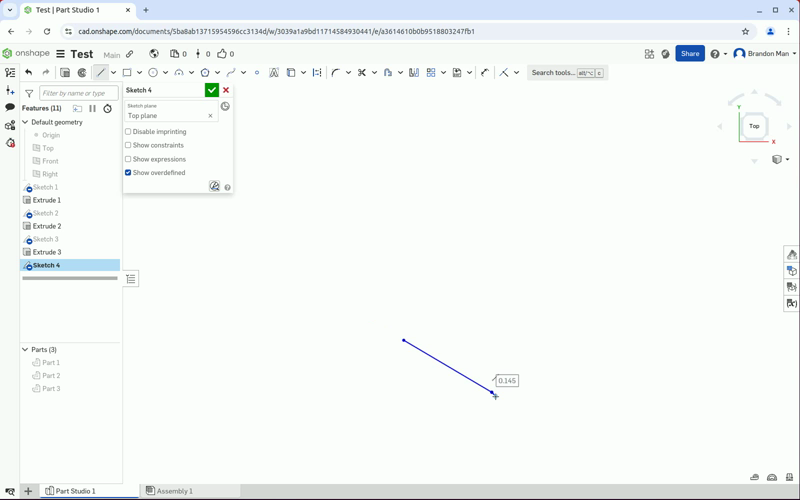
scroll(-6)
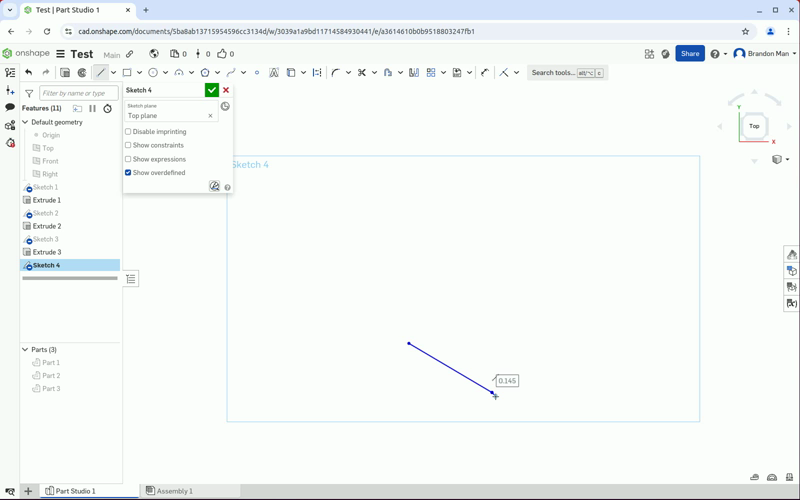
scroll(-6)
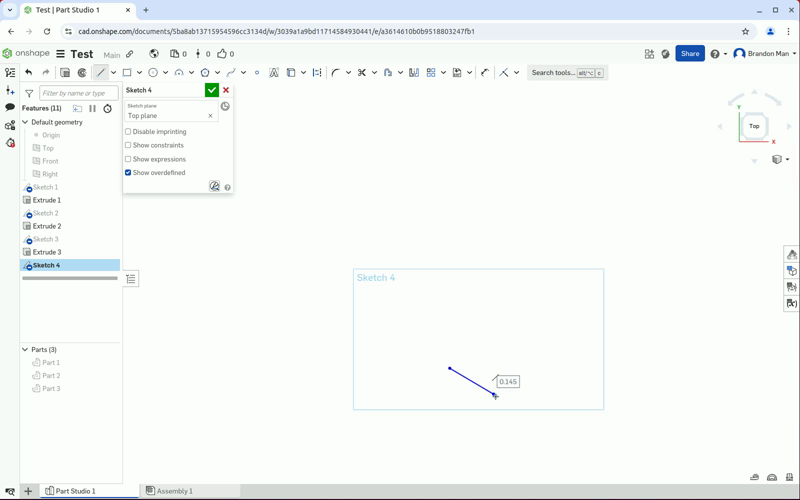
scroll(-6)
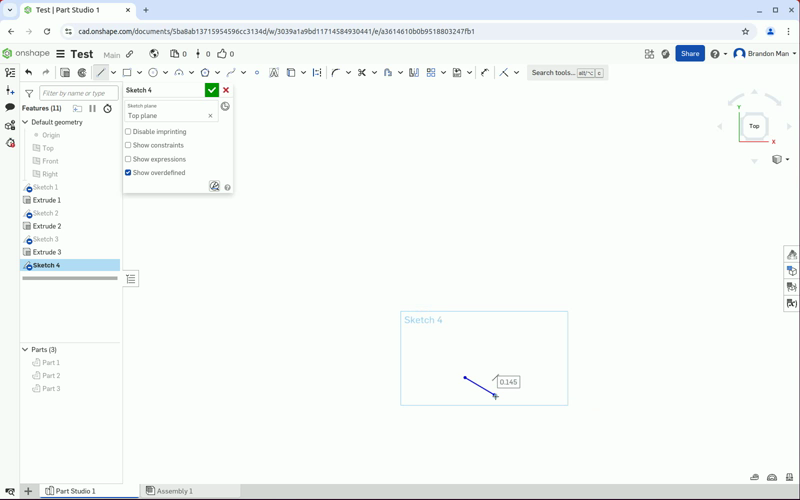
scroll(-6)
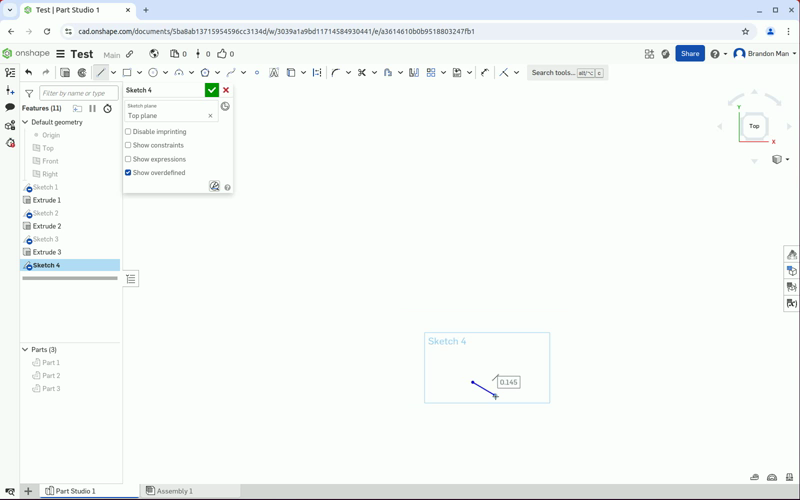
scroll(-6)
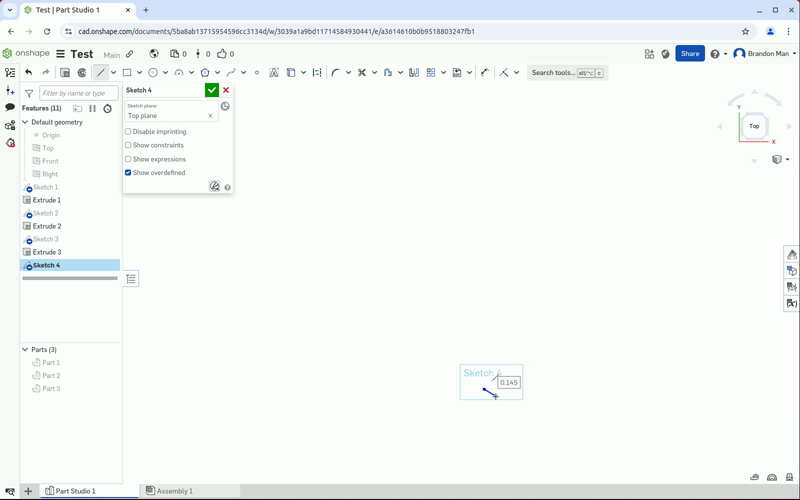
key_up(shift)
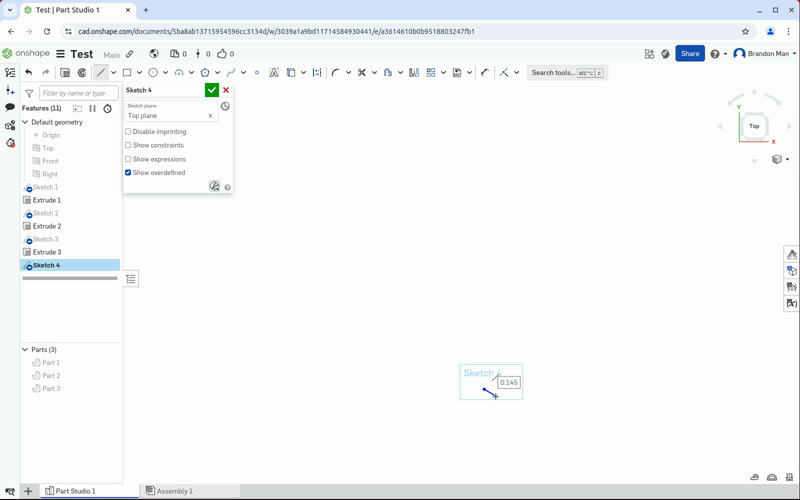
key_down(shift)
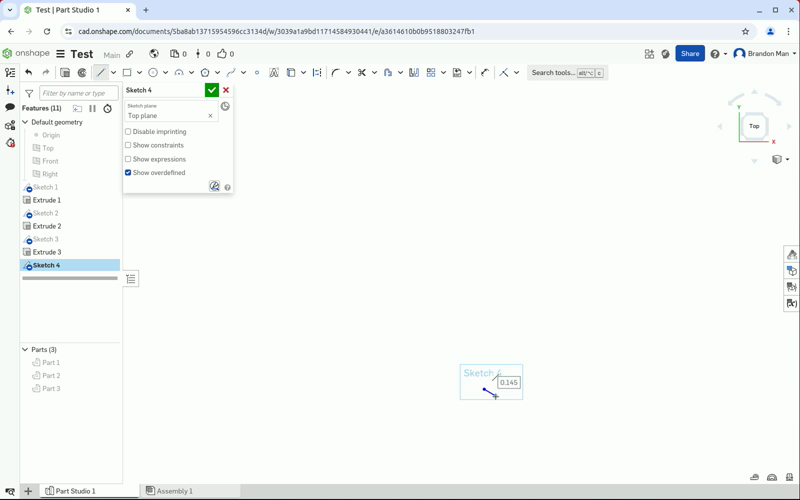
mouse_move(525, 396)
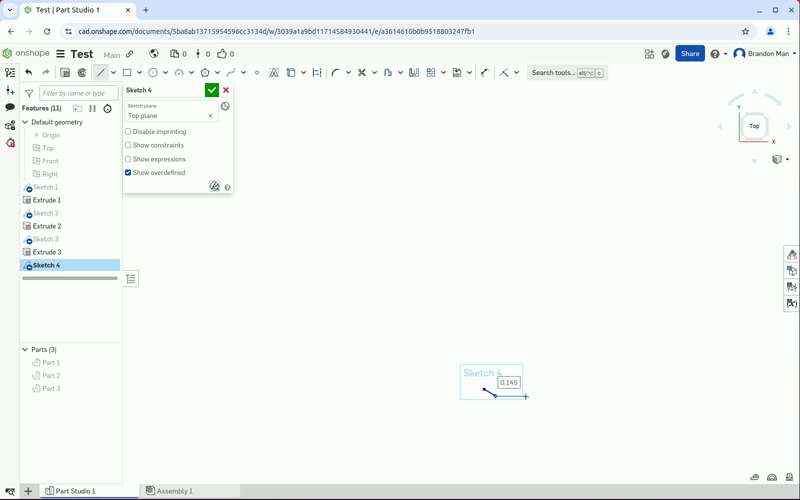
mouse_move(511, 368)
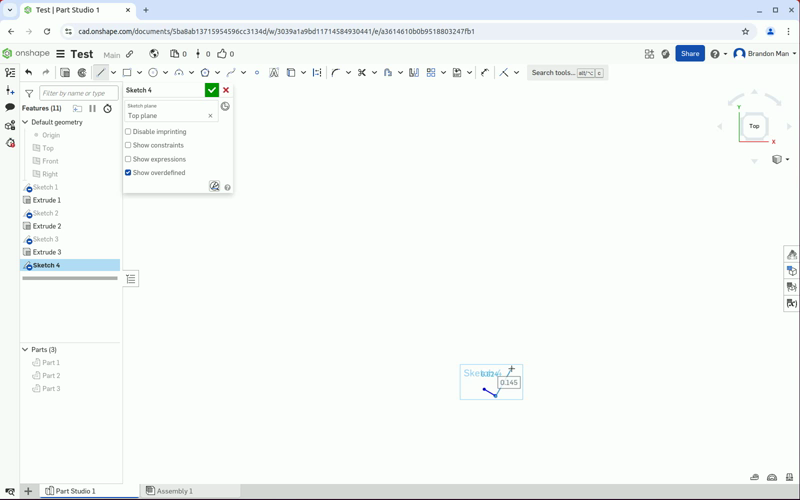
click(511, 368)
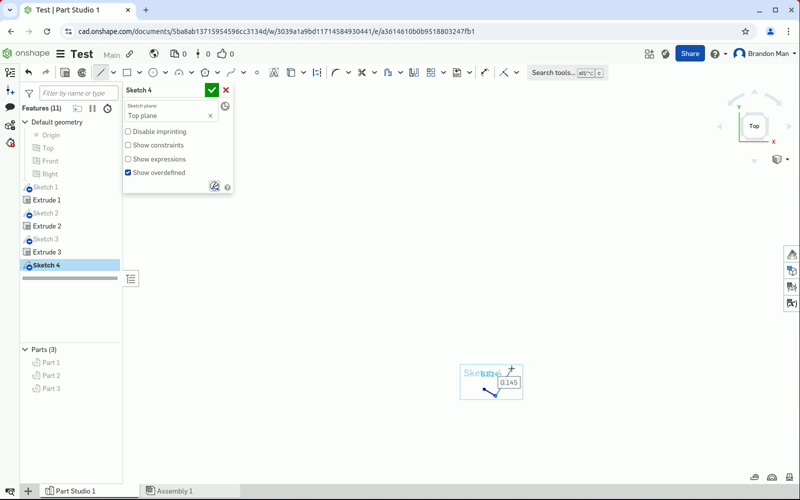
key_up(shift)
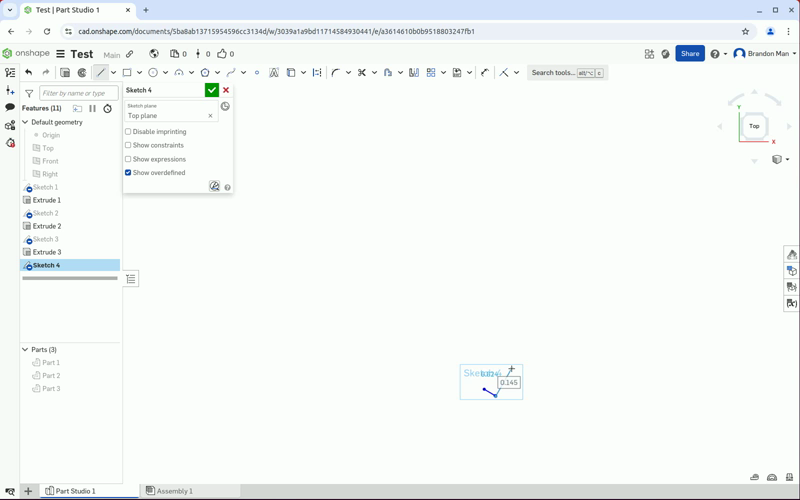
key_down(shift)
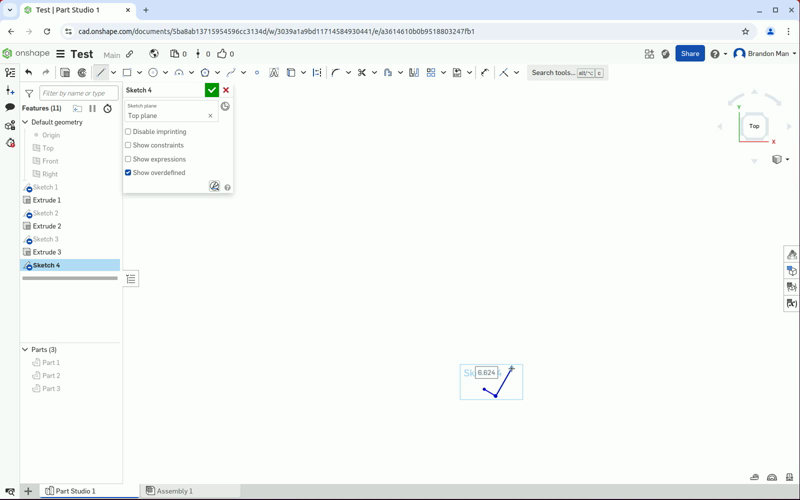
mouse_move(541, 368)
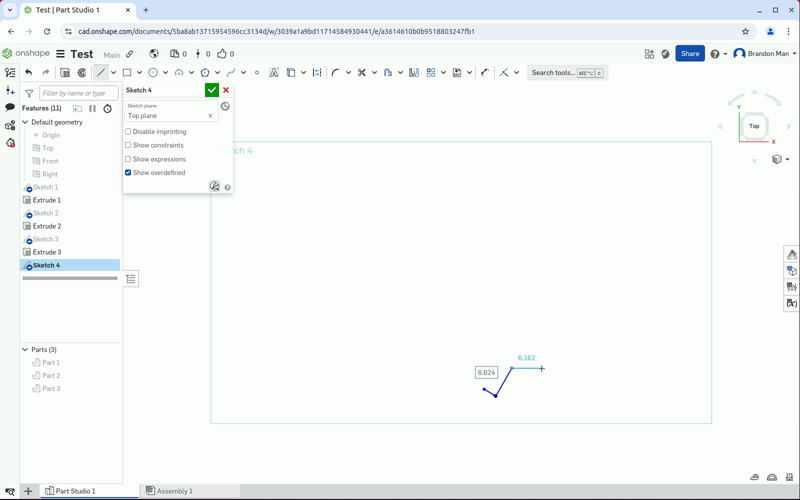
mouse_move(495, 358)
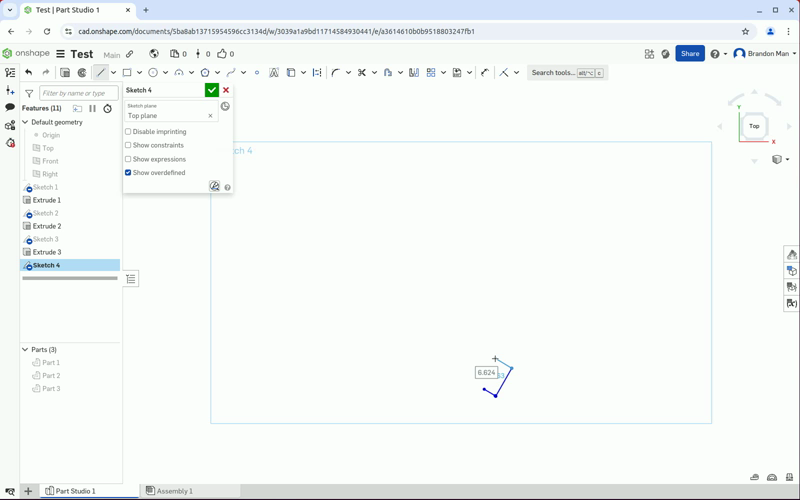
click(495, 358)
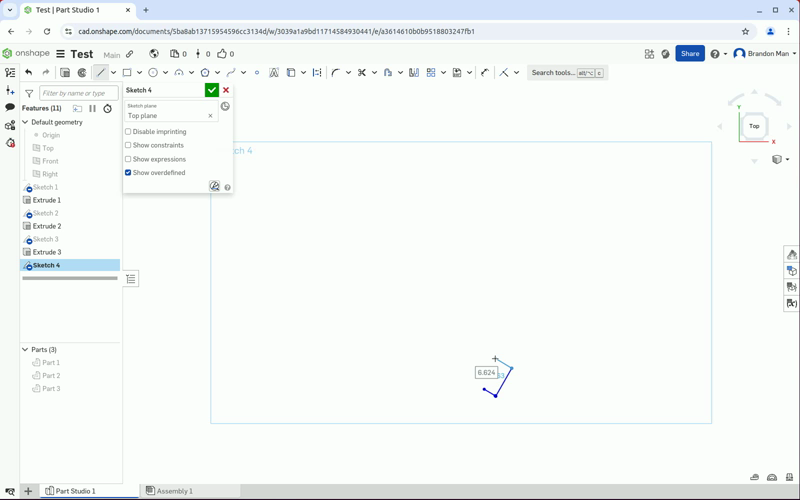
key_up(shift)
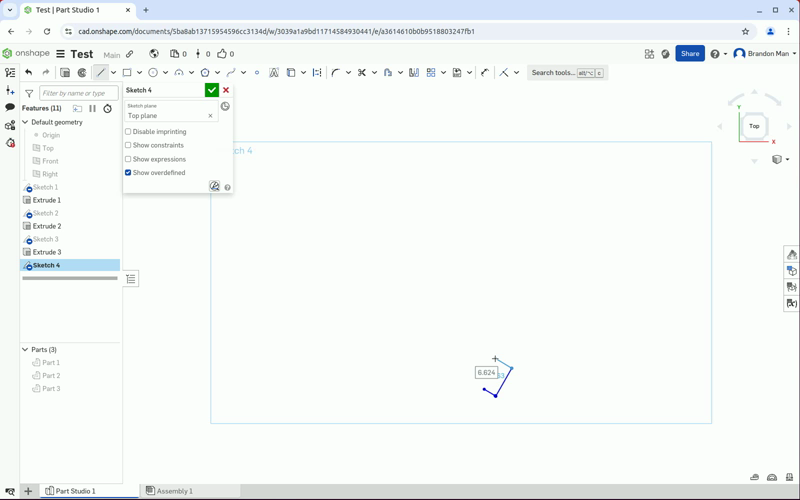
key_down(shift)
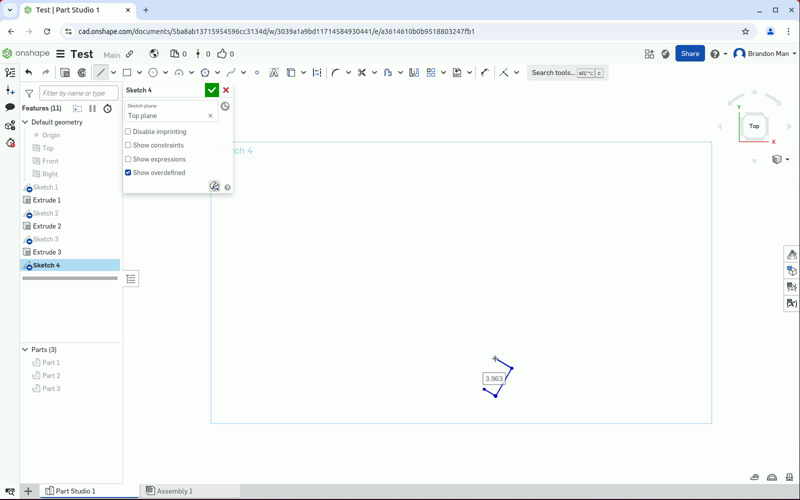
mouse_move(525, 358)
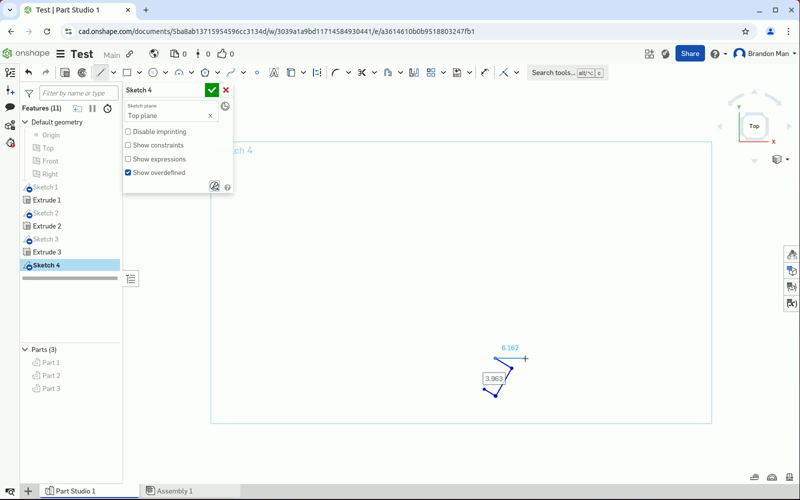
mouse_move(495, 381)
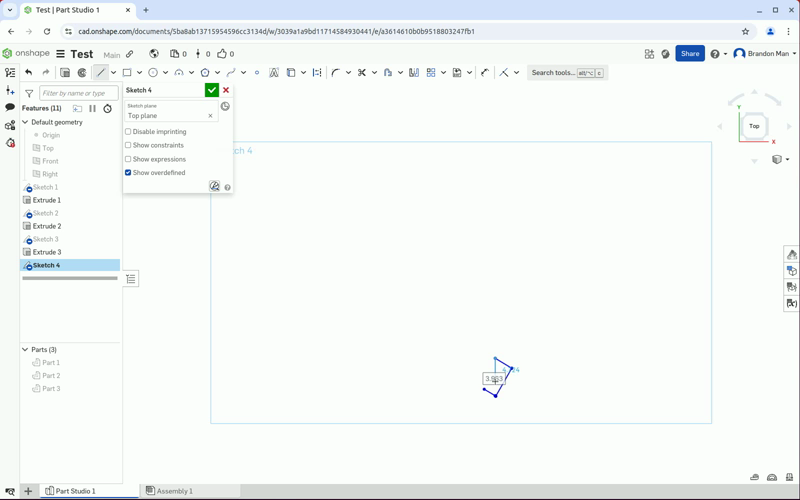
click(495, 381)
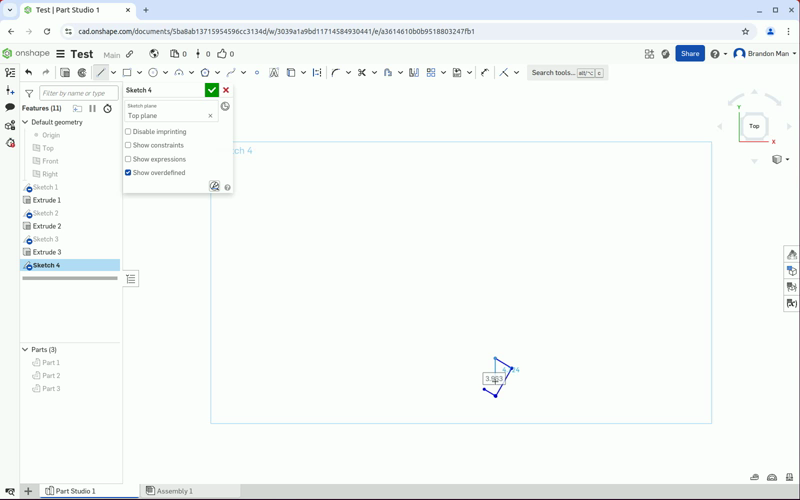
key_up(shift)
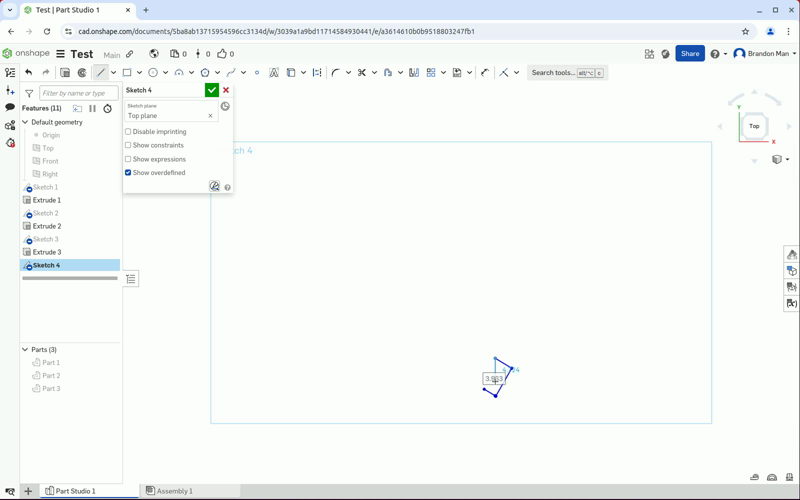
key_down(shift)
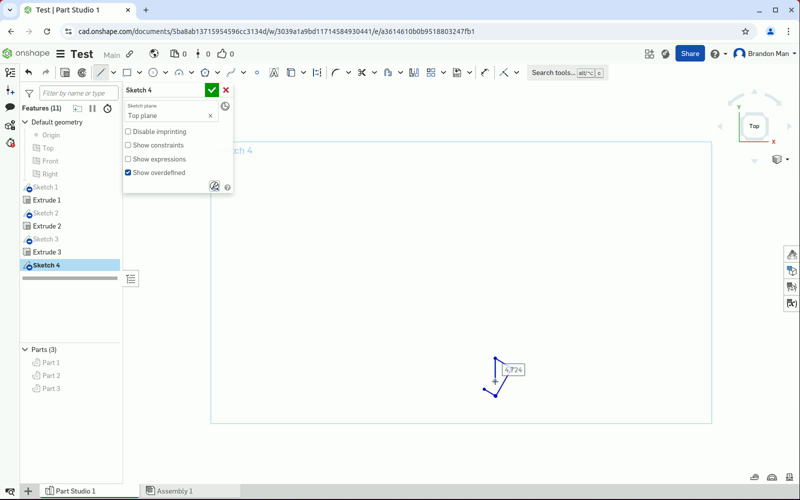
mouse_move(525, 381)
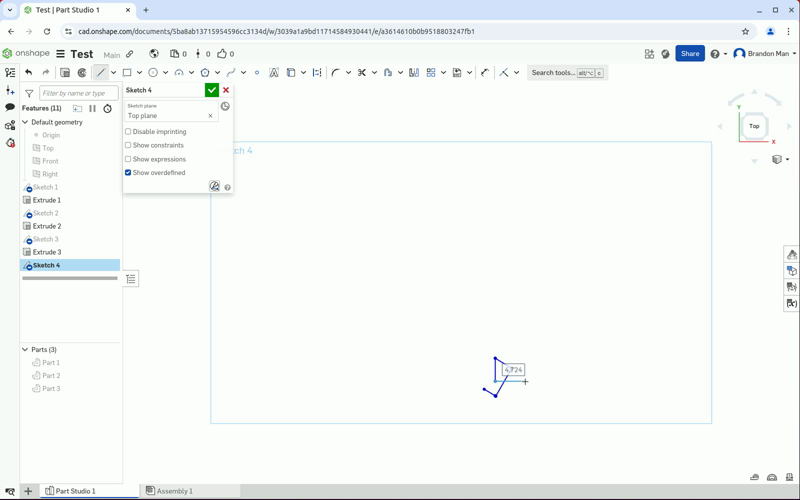
mouse_move(484, 381)
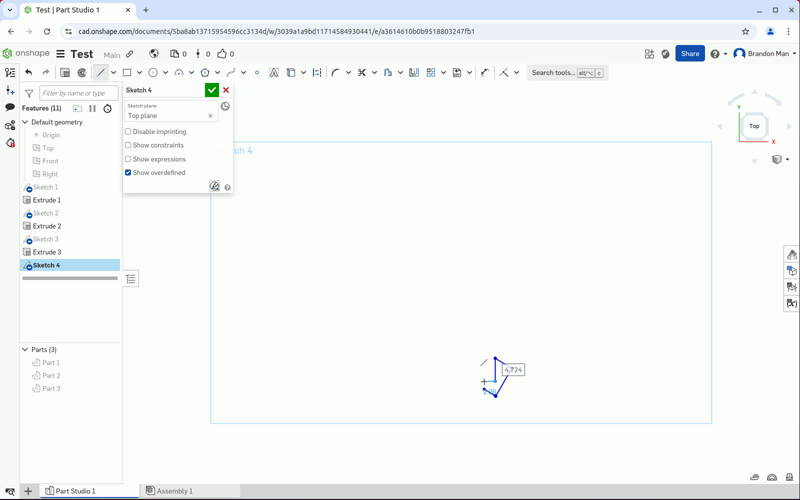
click(484, 381)
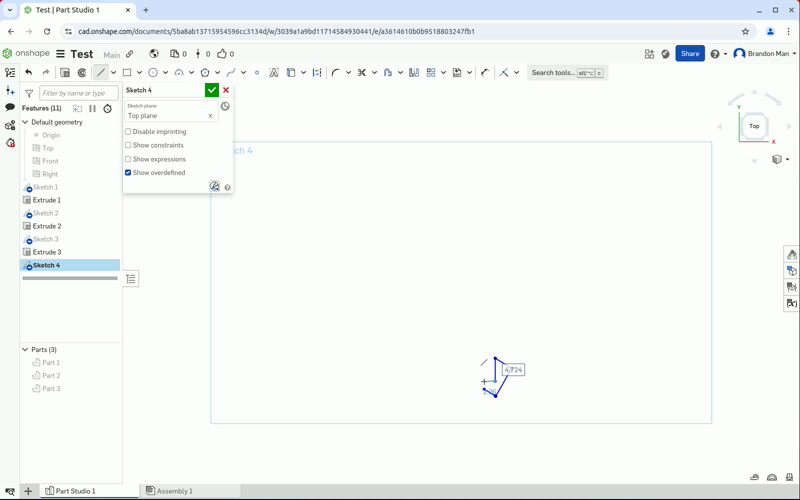
key_up(shift)
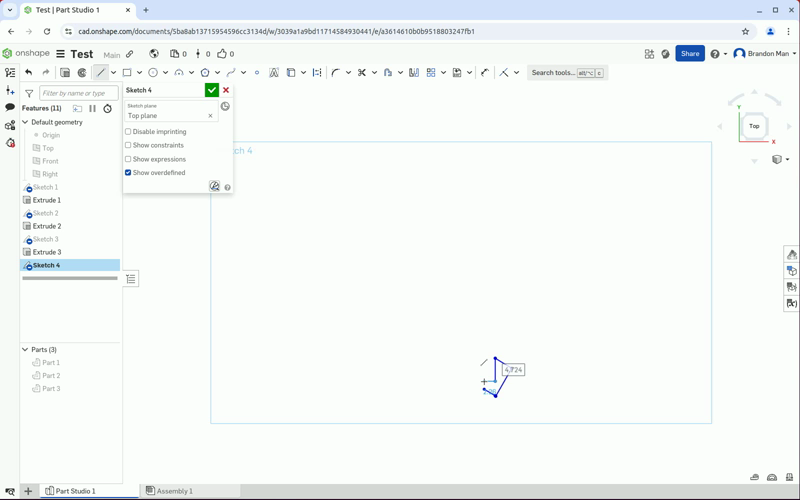
mouse_move(514, 381)
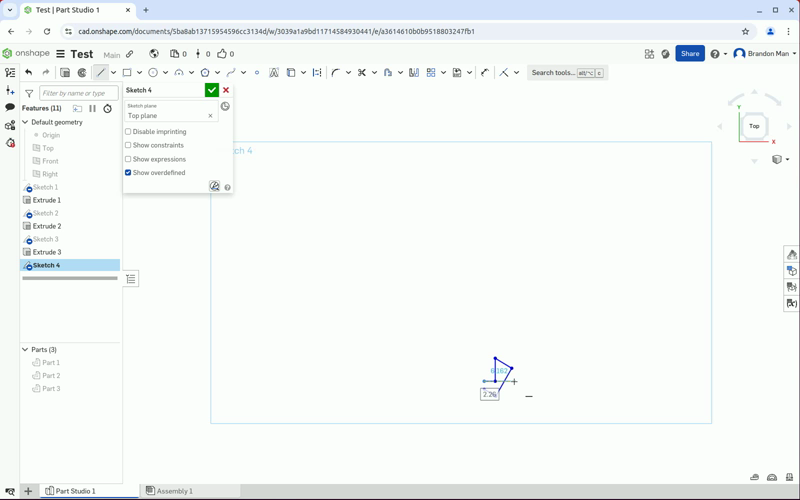
key_down(shift)
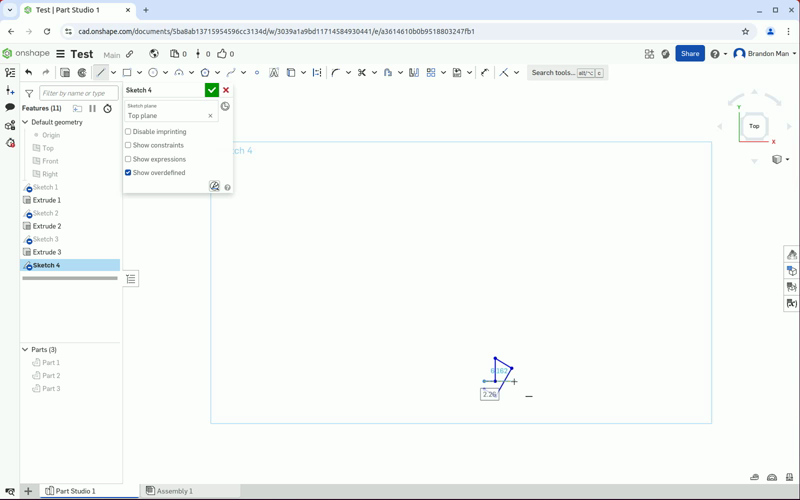
mouse_move(484, 389)
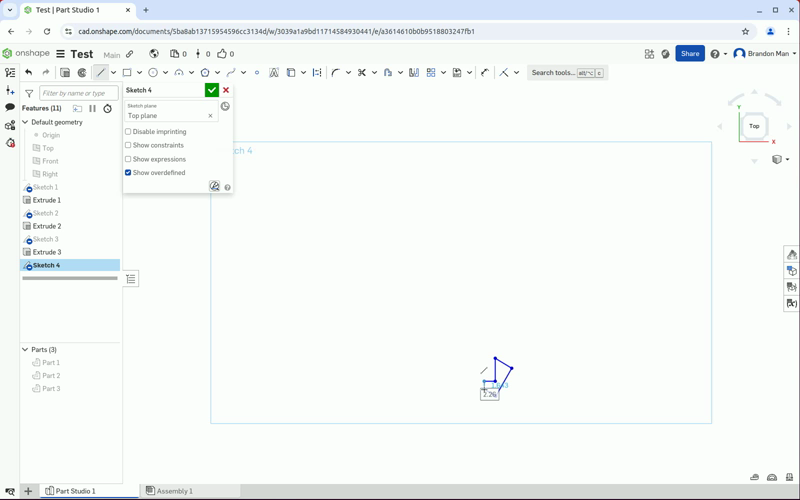
key_up(shift)
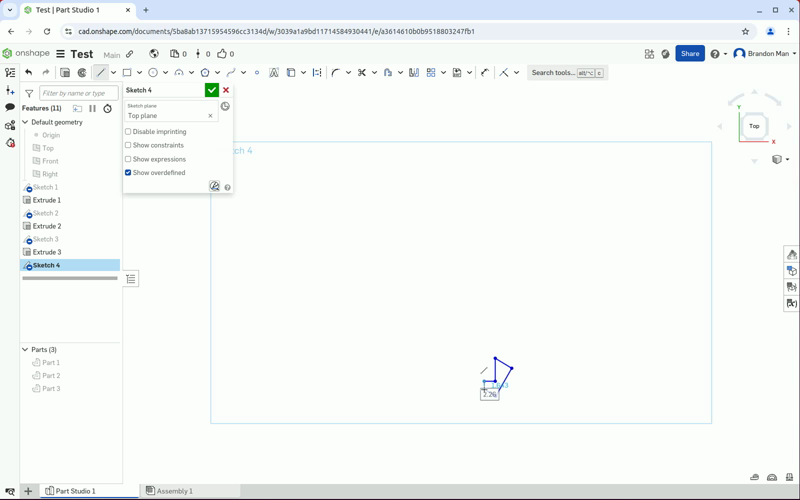
click(484, 389)
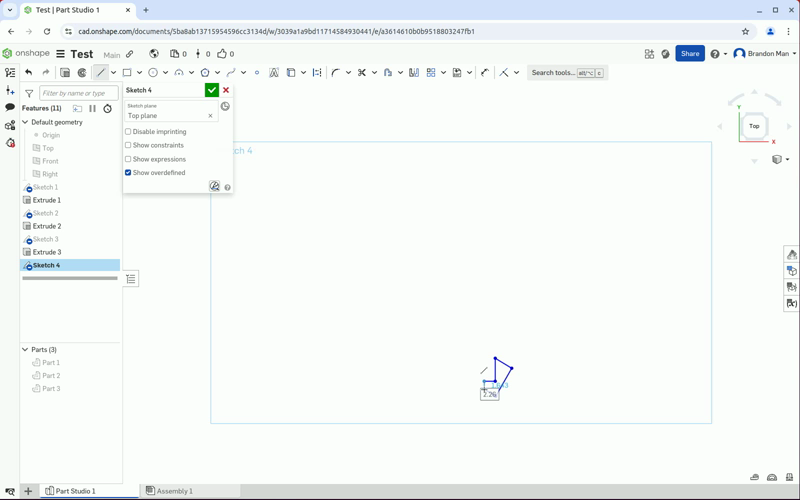
key(esc)
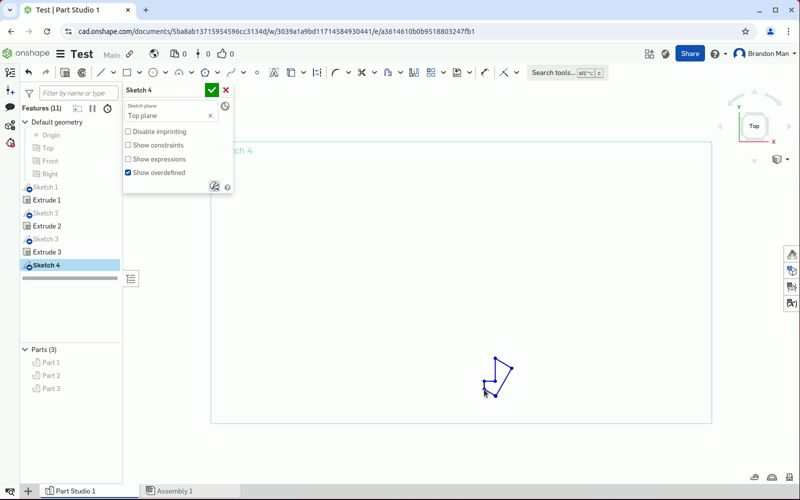
mouse_move(488, 391)
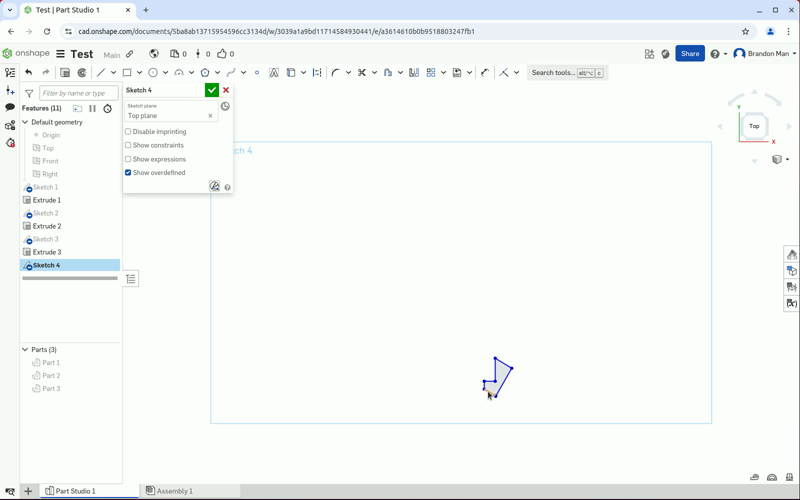
scroll(6)
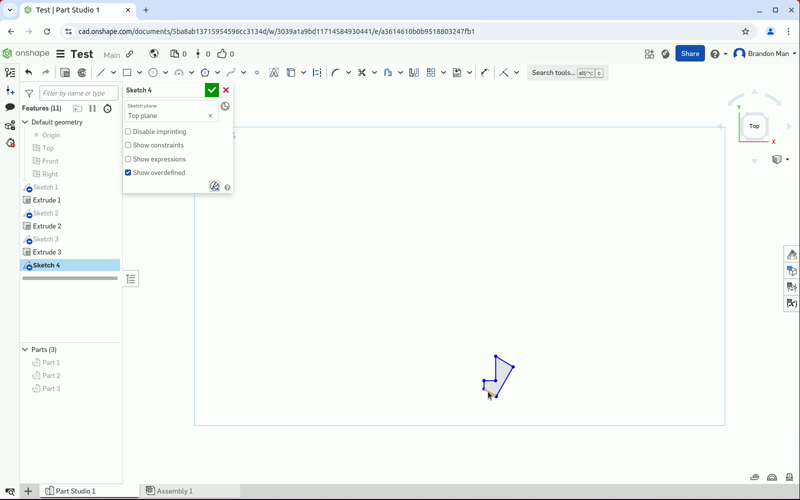
scroll(6)
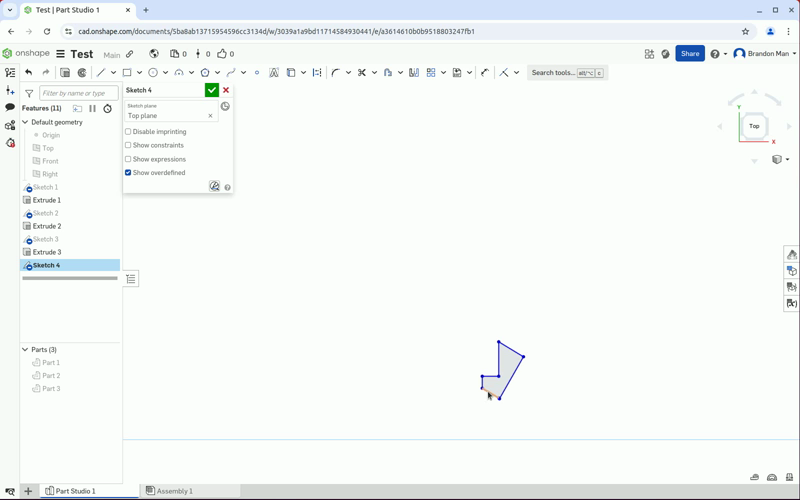
scroll(6)
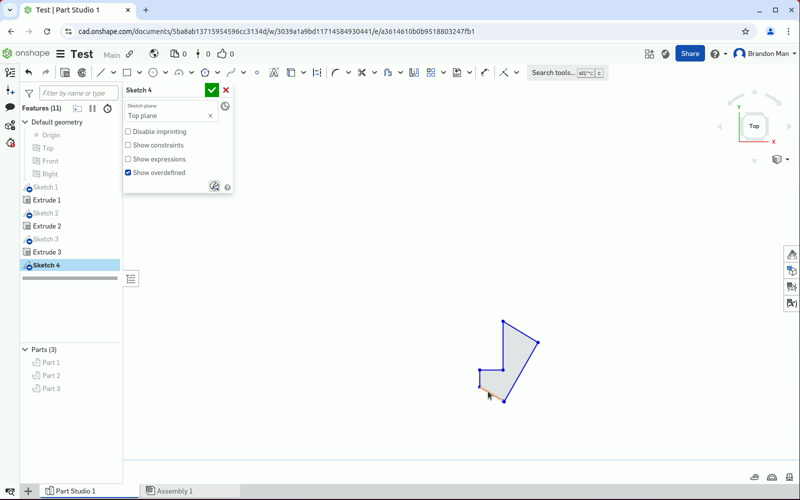
scroll(6)
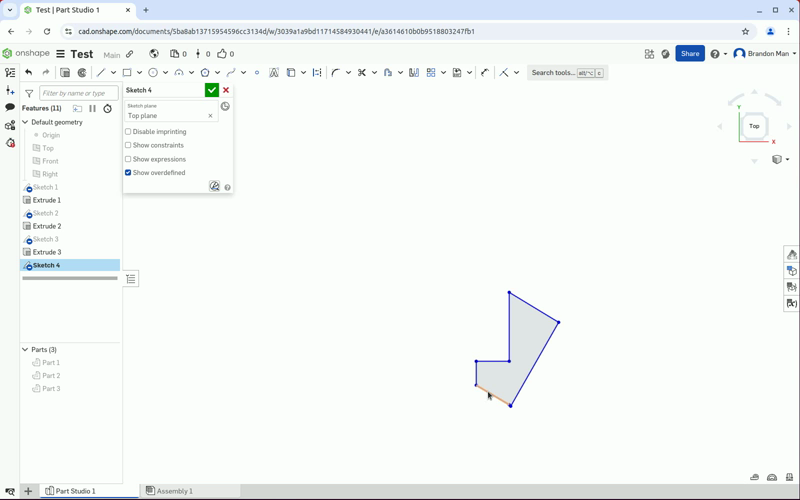
scroll(6)
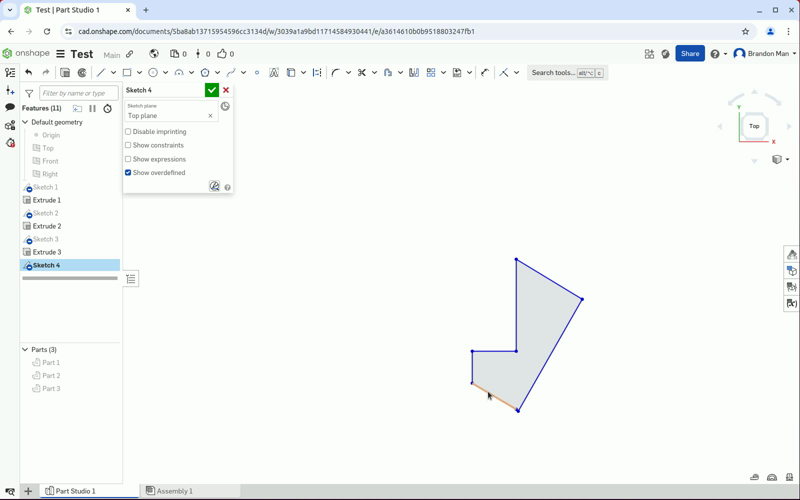
scroll(6)
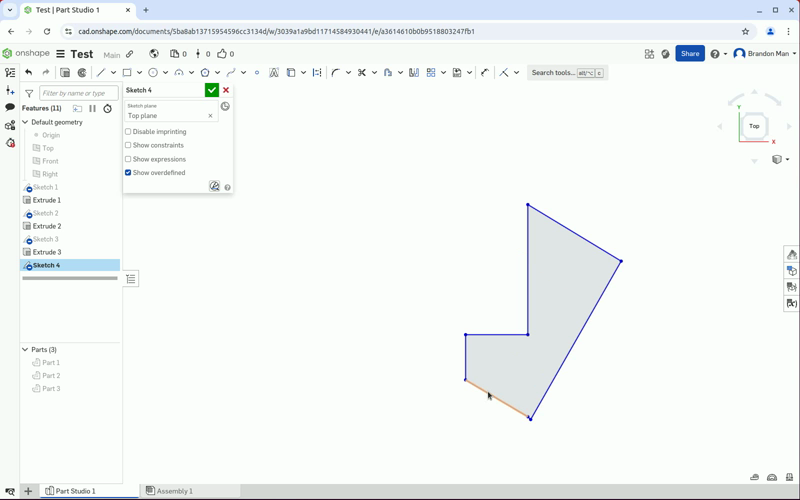
scroll(6)
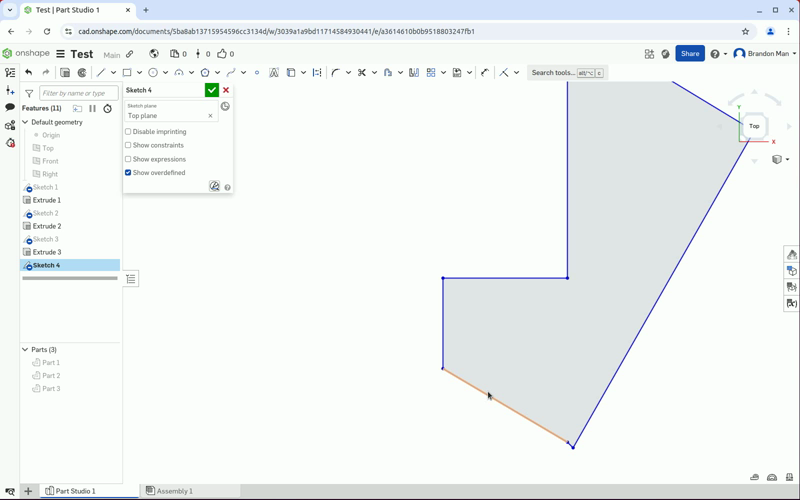
click(488, 391)
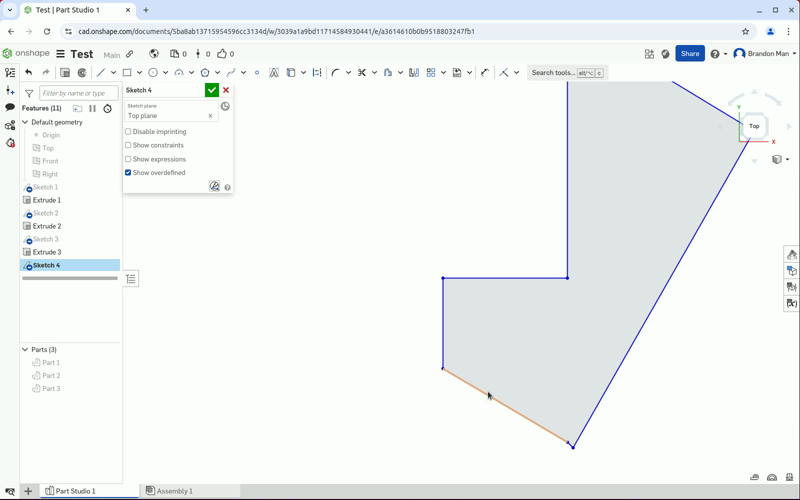
scroll(-6)
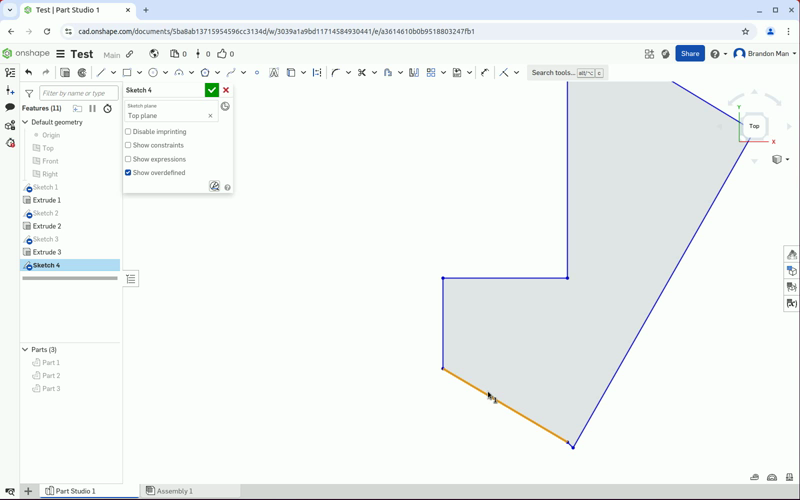
scroll(-6)
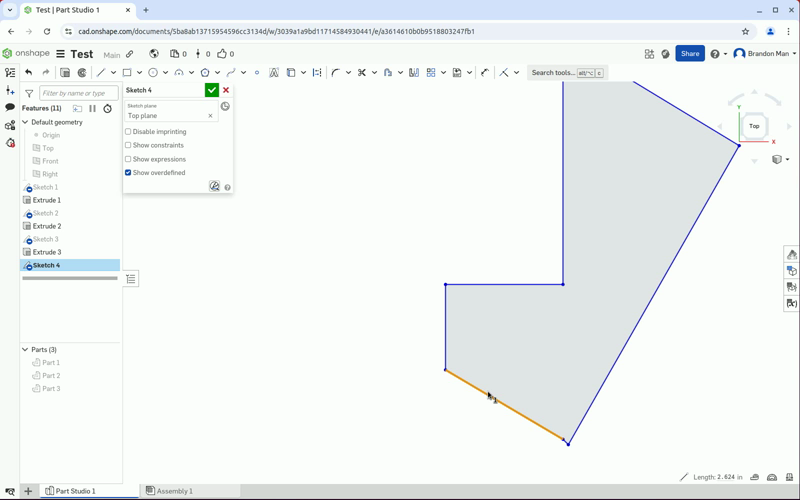
scroll(-6)
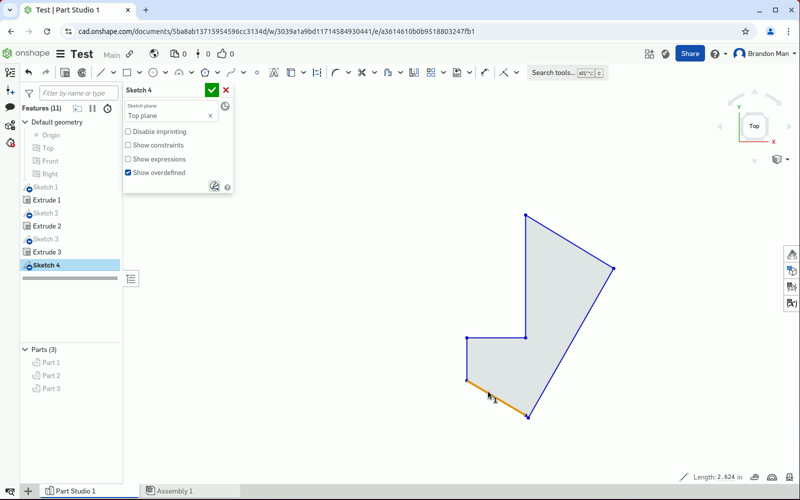
scroll(-6)
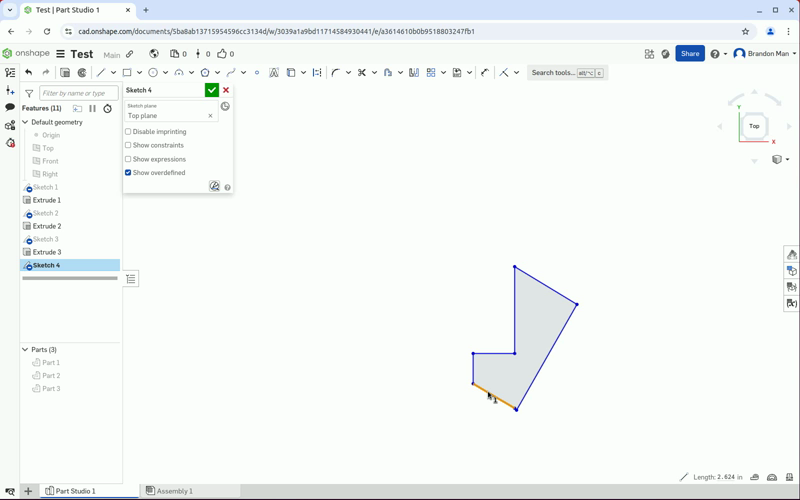
scroll(-6)
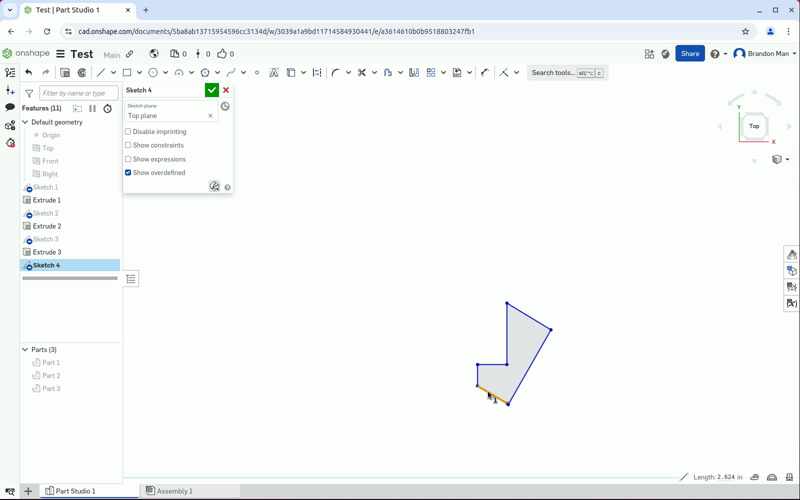
scroll(-6)
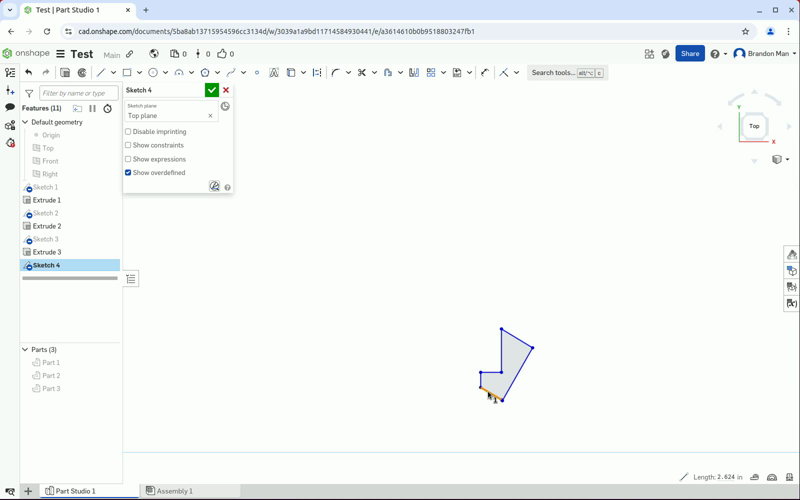
scroll(-6)
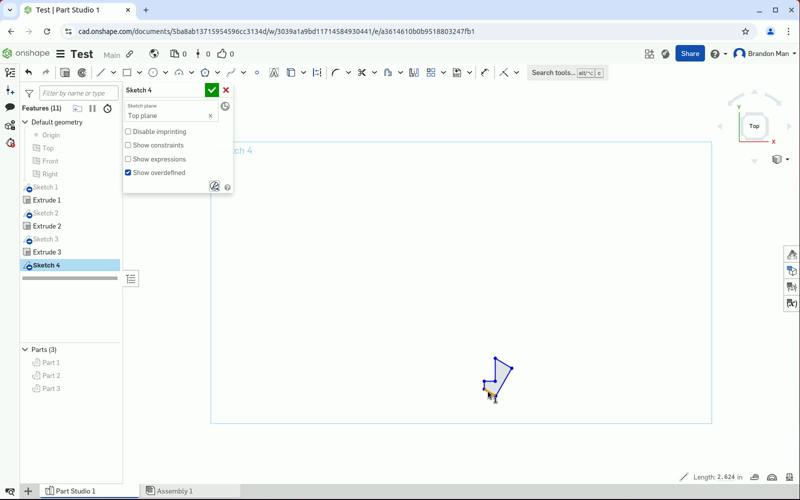
mouse_move(73, 352)
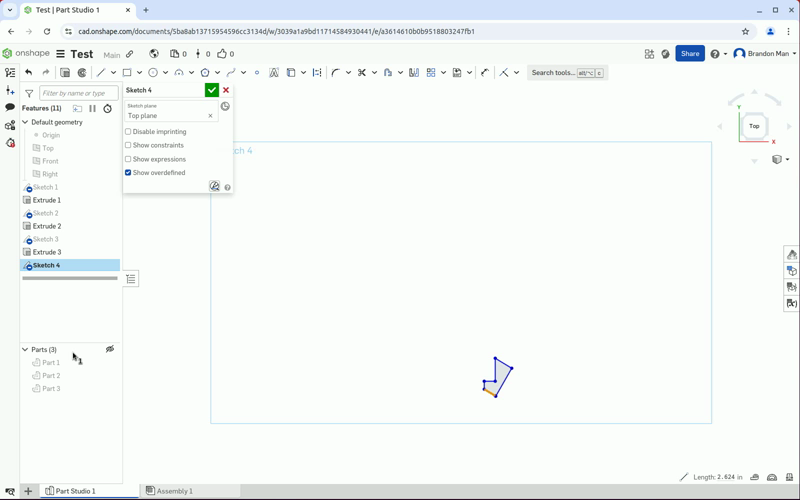
key(shift+y)
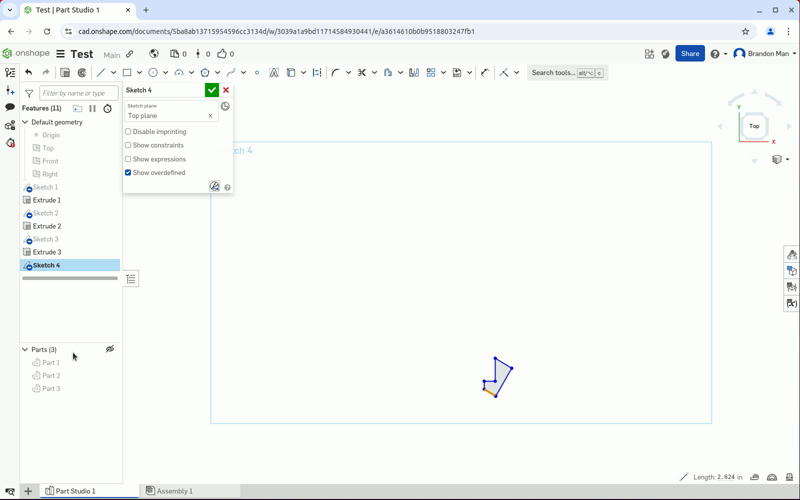
key(shift+e)
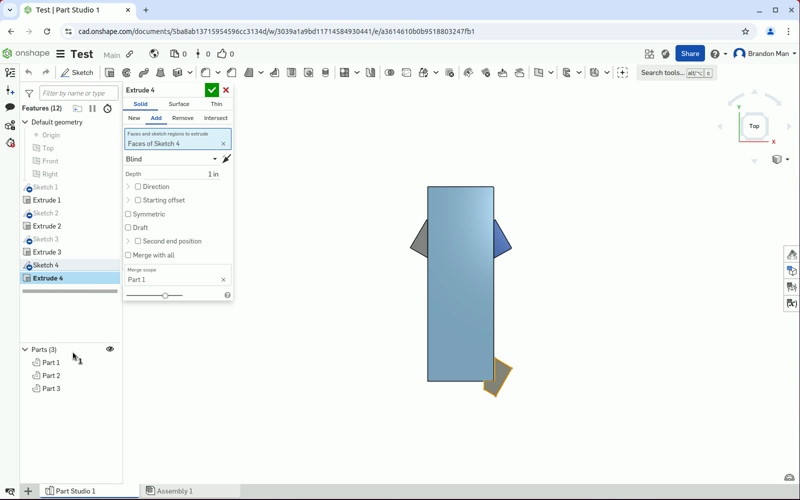
mouse_move(143, 106)
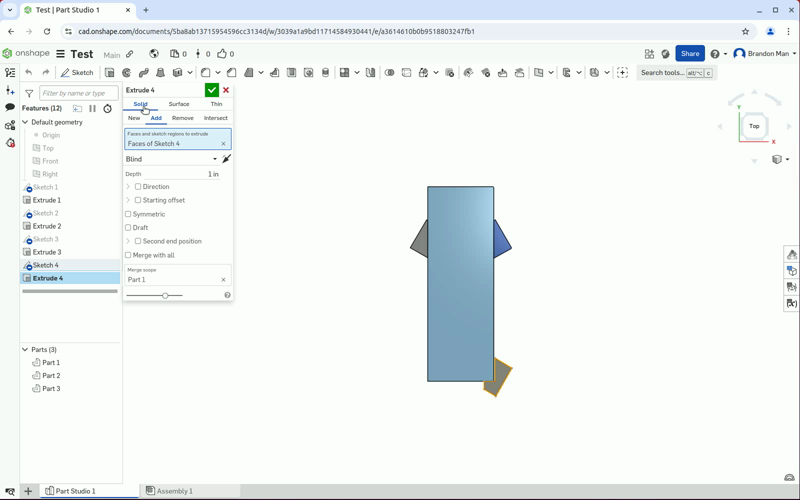
click(143, 106)
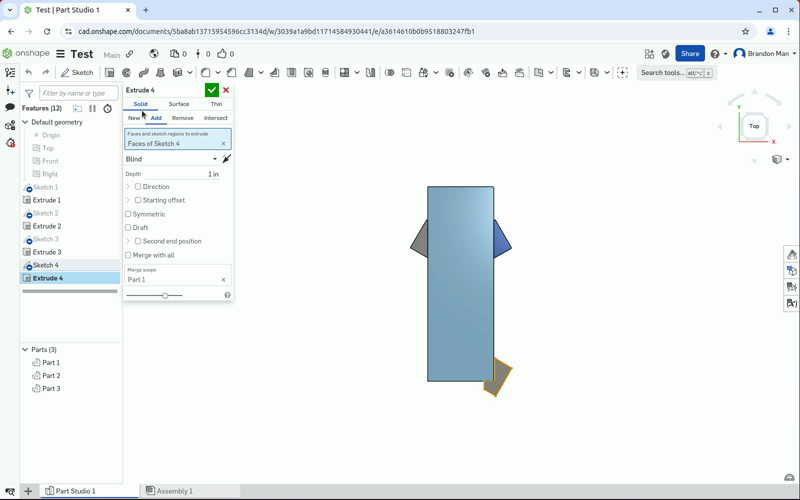
mouse_move(137, 120)
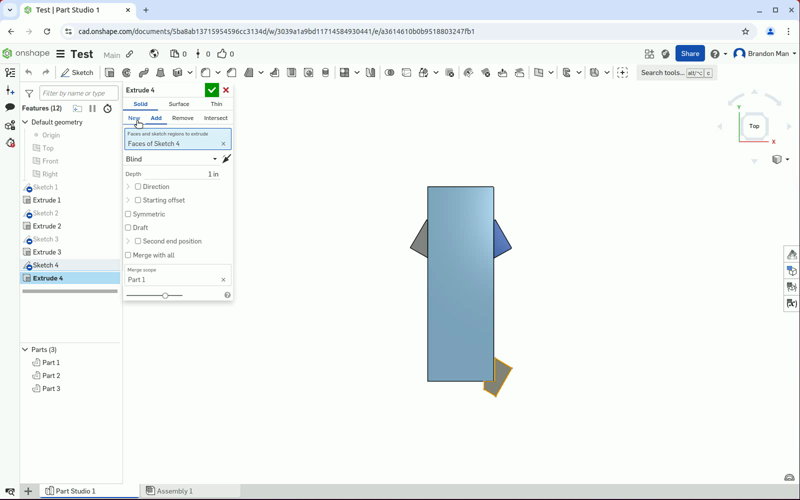
click(137, 120)
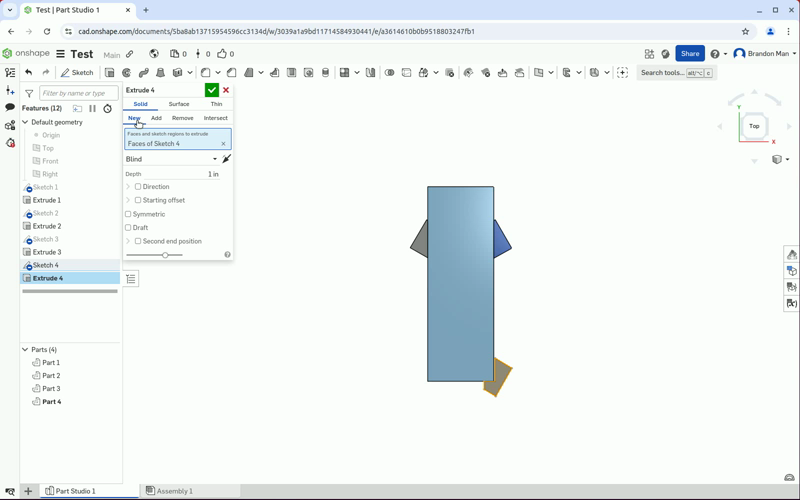
key(tab, 4)
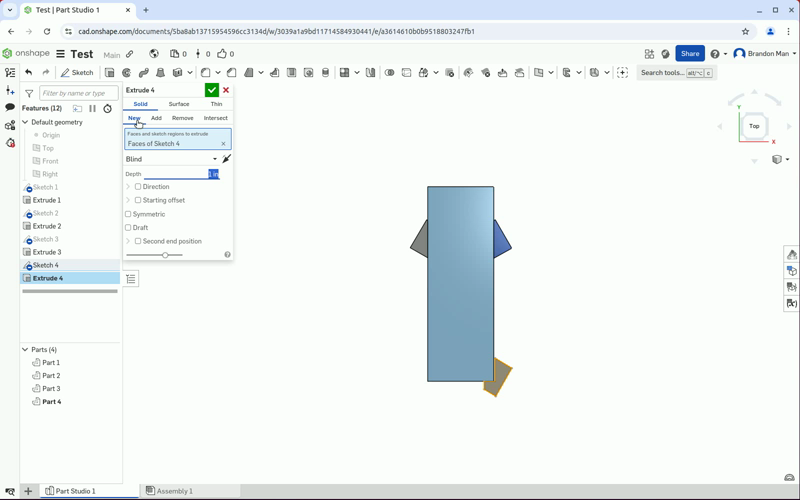
text(0.481)
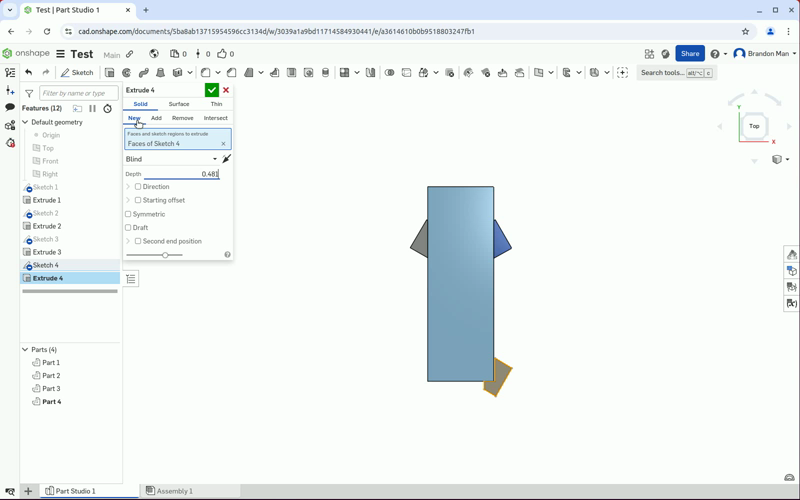
key(enter)
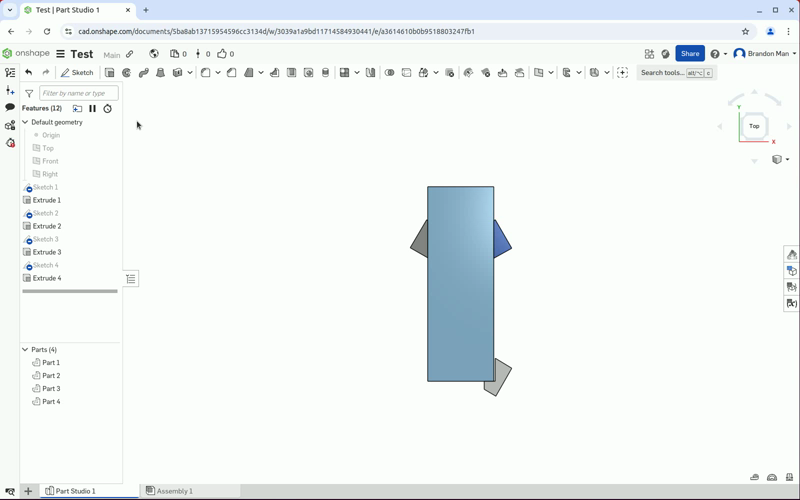
key(shift+h)
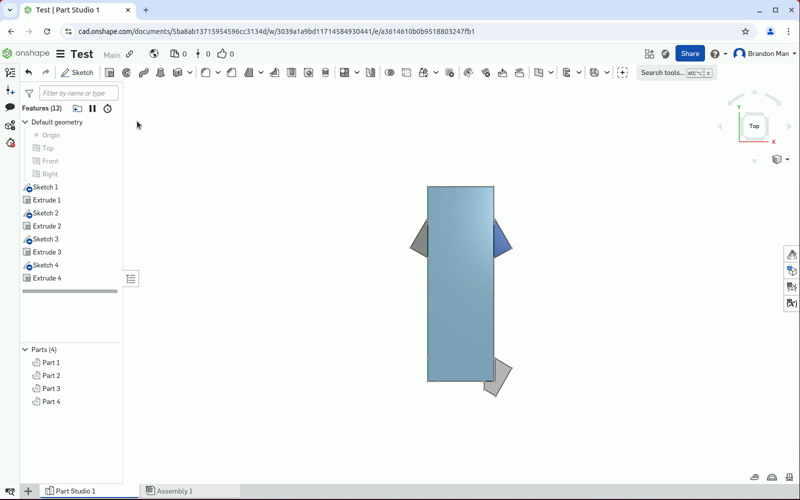
key(shift+h)
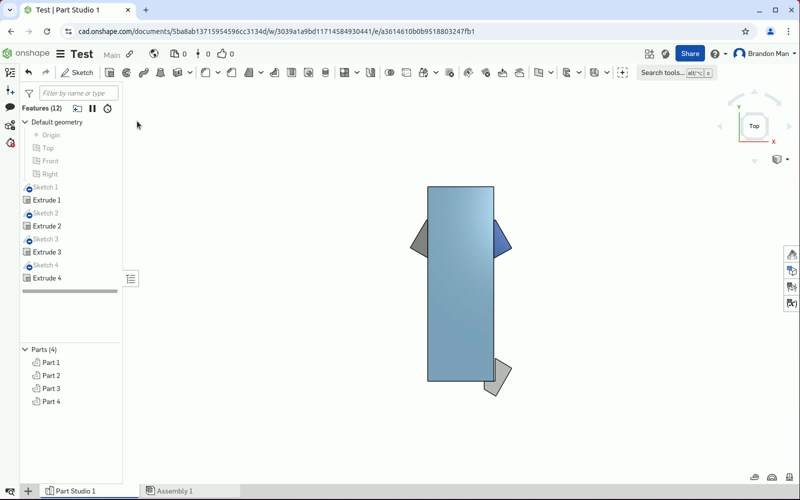
mouse_move(73, 189)
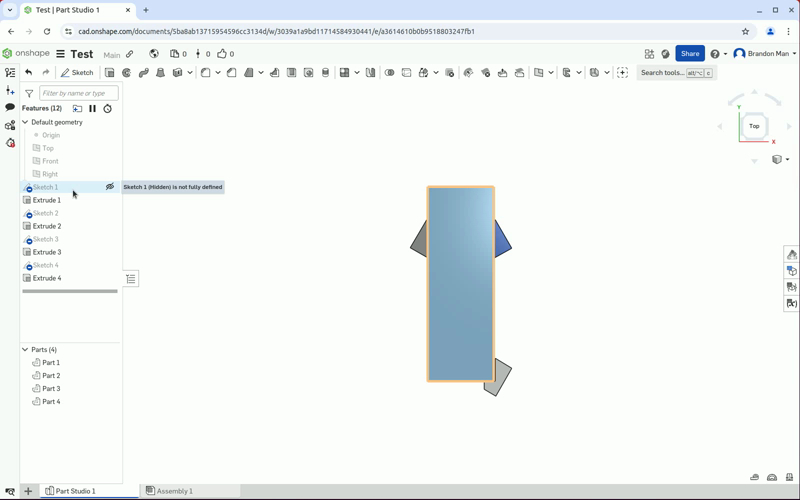
click(73, 189)
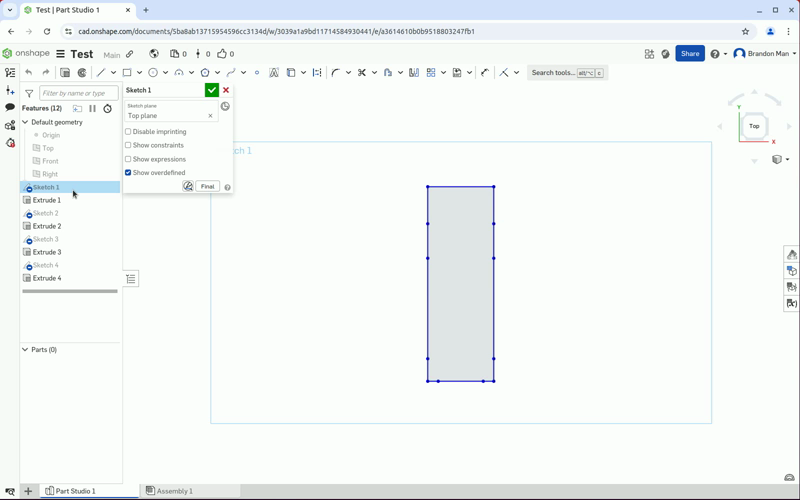
mouse_move(229, 92)
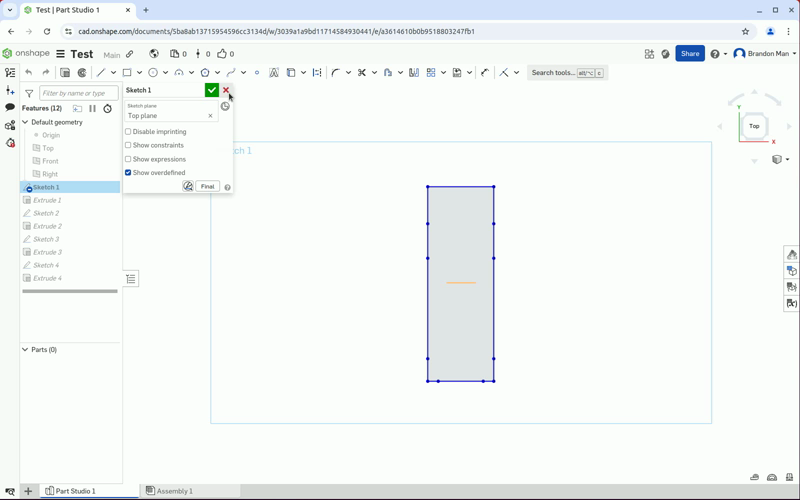
click(229, 92)
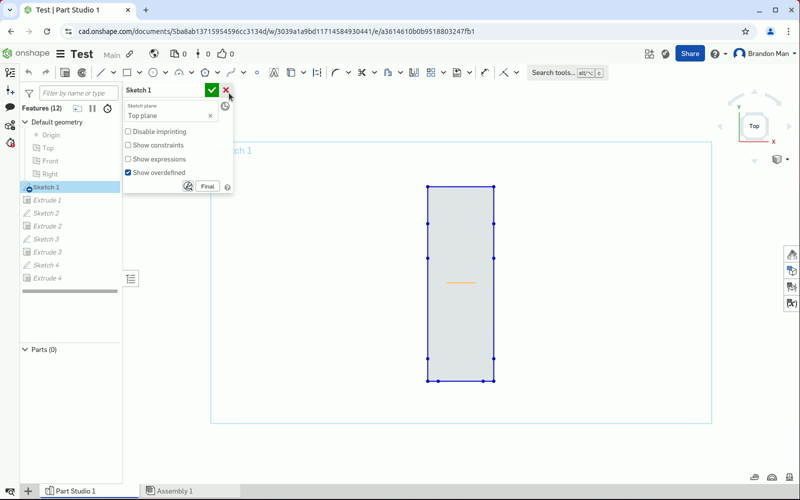
key(shift+s)
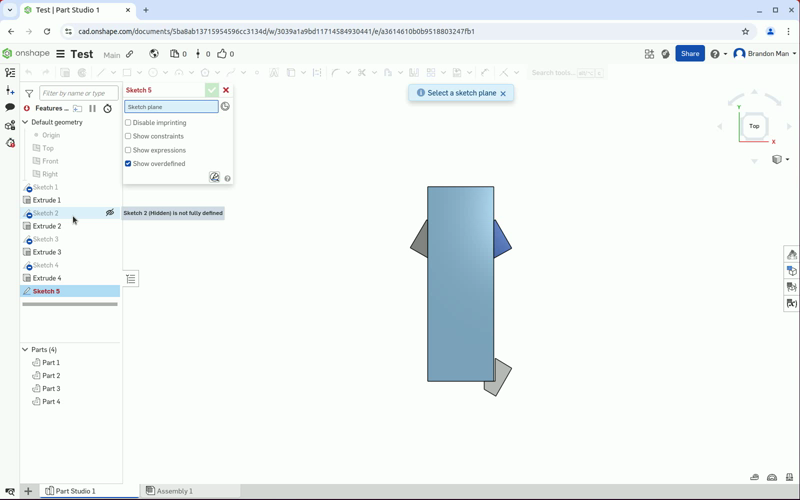
scroll(3)
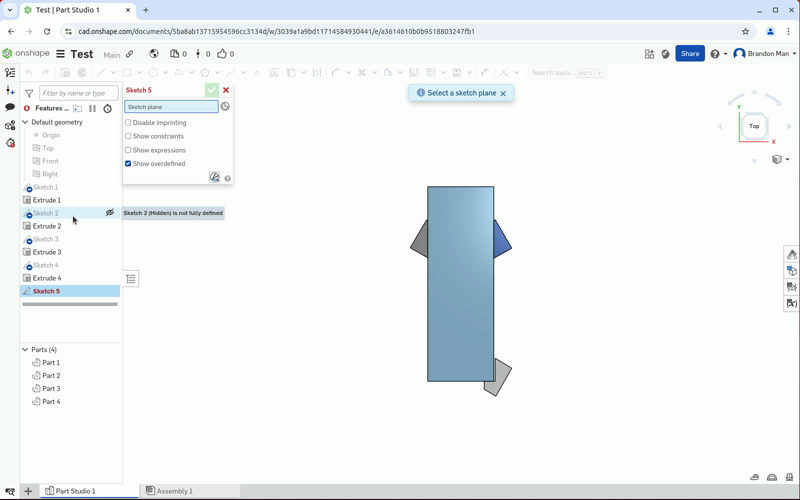
mouse_move(73, 150)
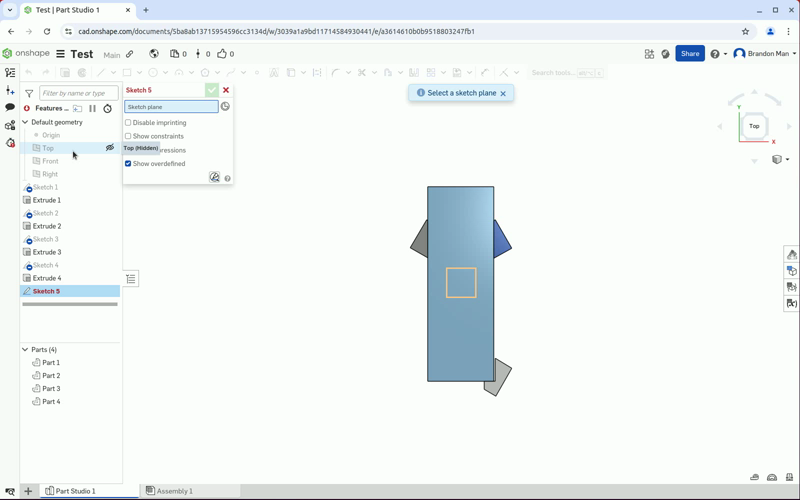
click(73, 150)
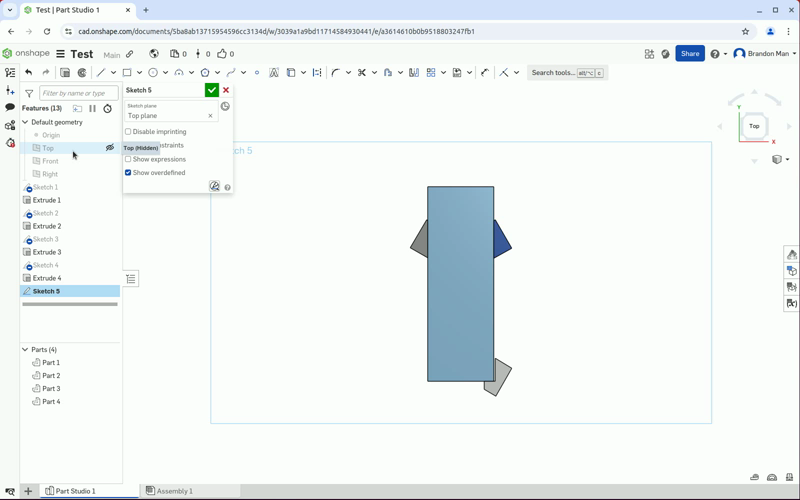
mouse_move(73, 352)
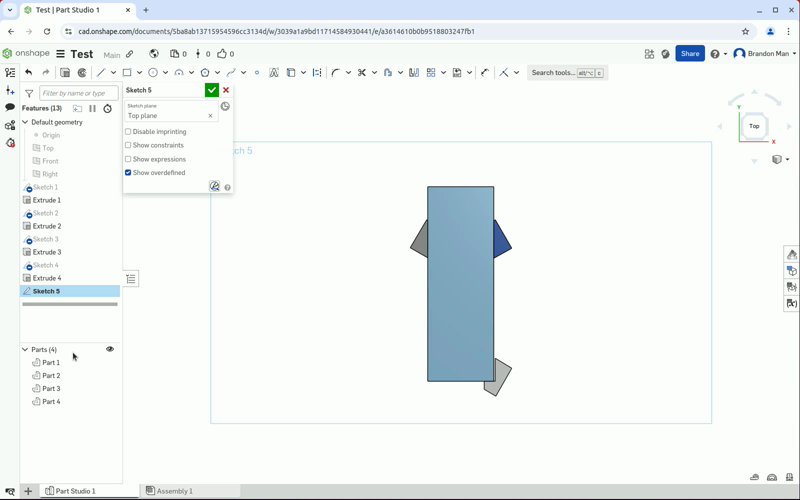
key(y)
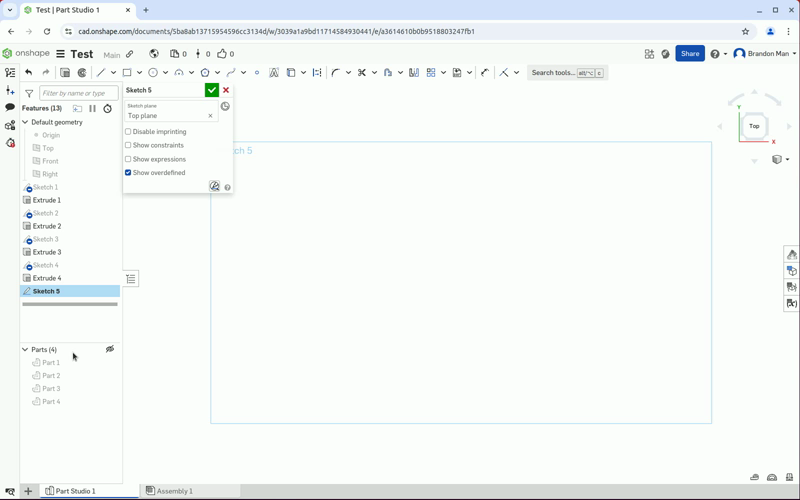
key(l)
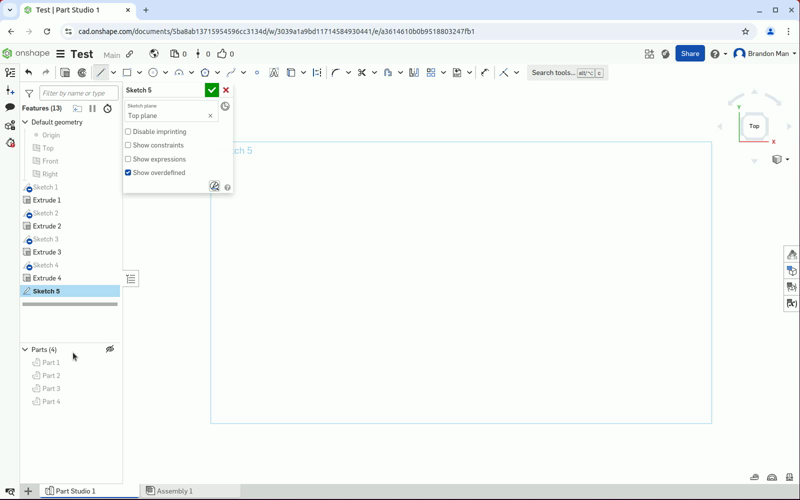
key_down(shift)
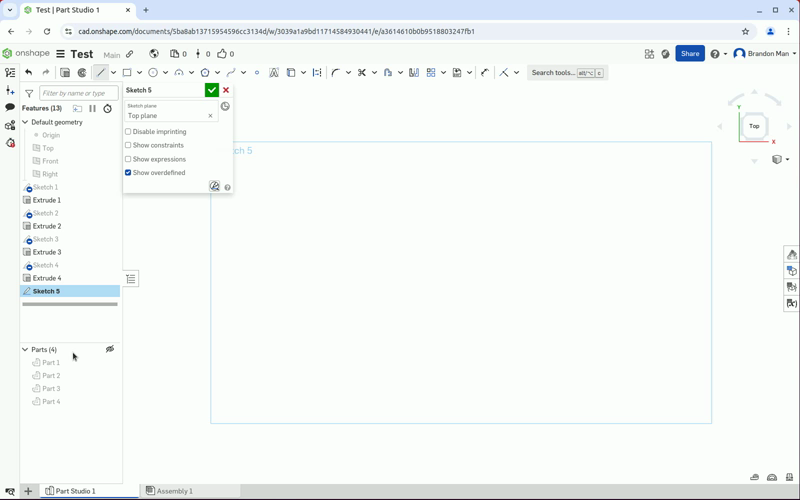
mouse_move(411, 368)
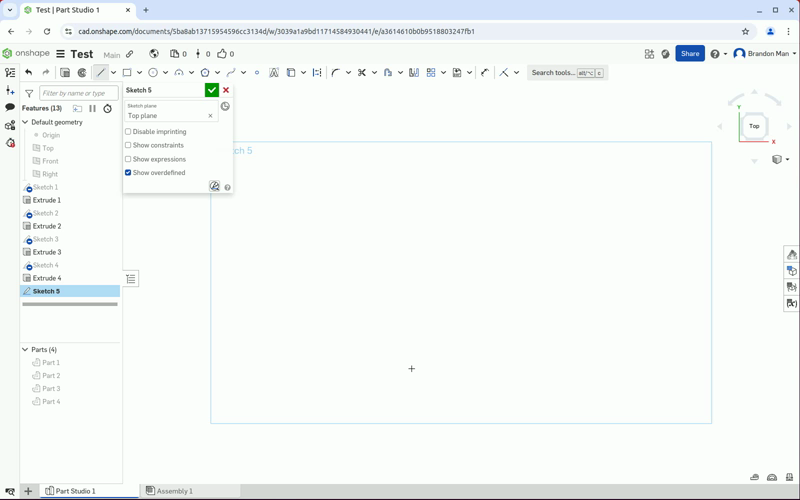
click(411, 368)
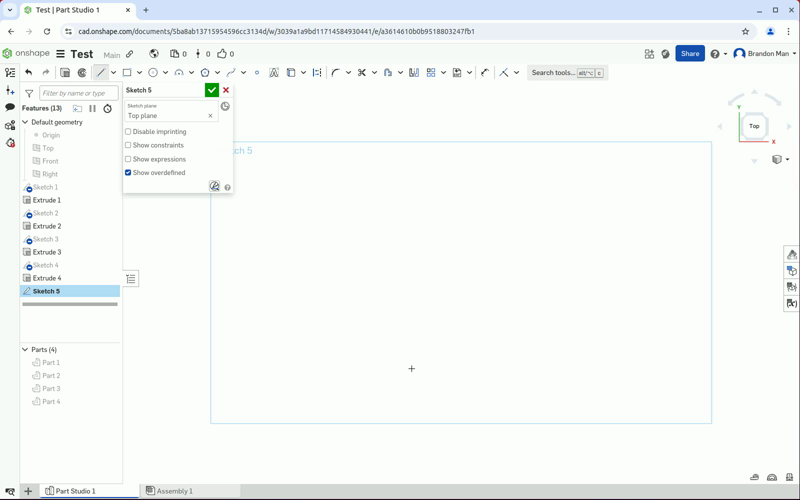
key_up(shift)
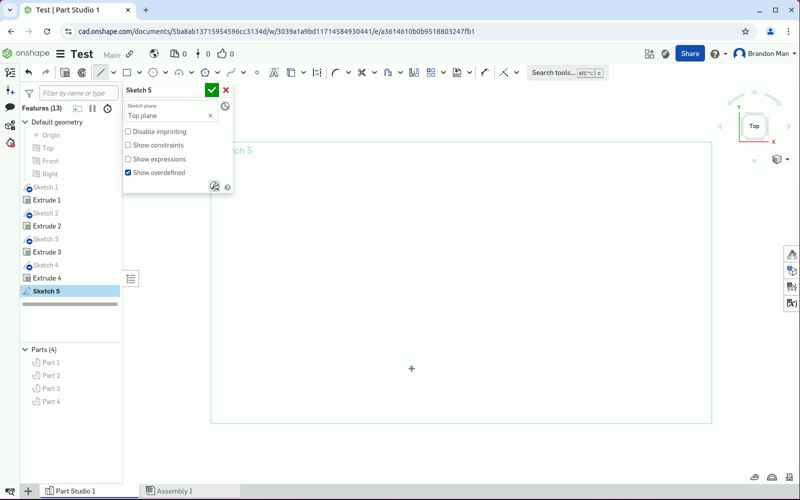
key_down(shift)
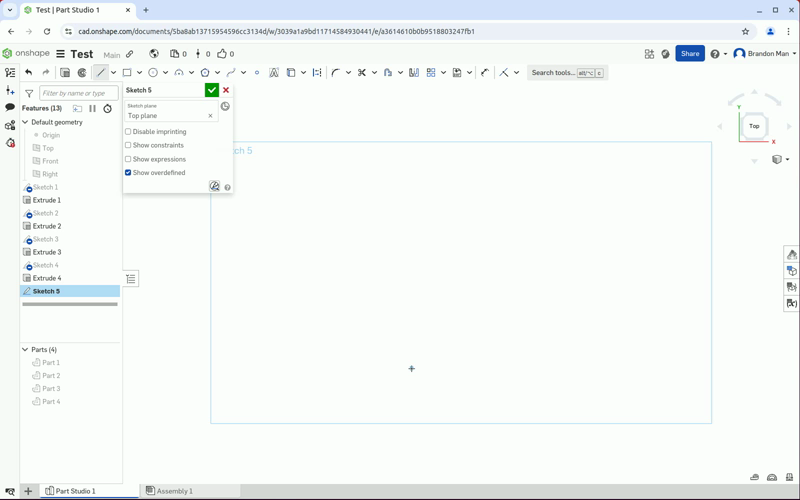
mouse_move(441, 368)
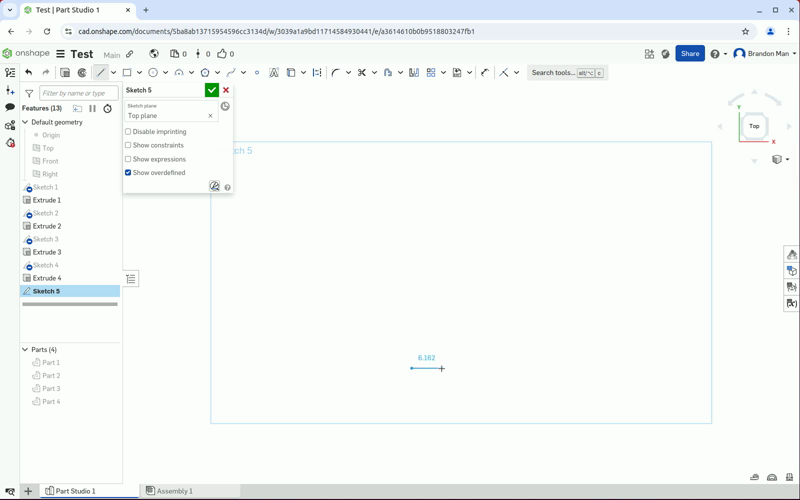
mouse_move(427, 396)
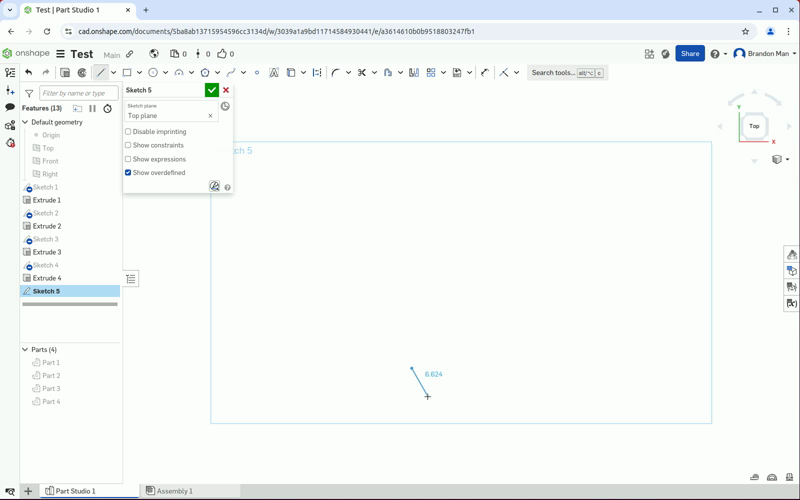
click(427, 396)
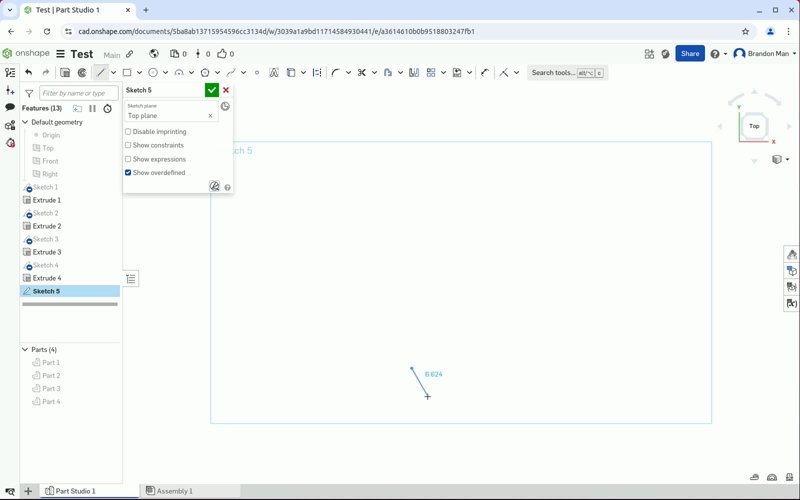
key_up(shift)
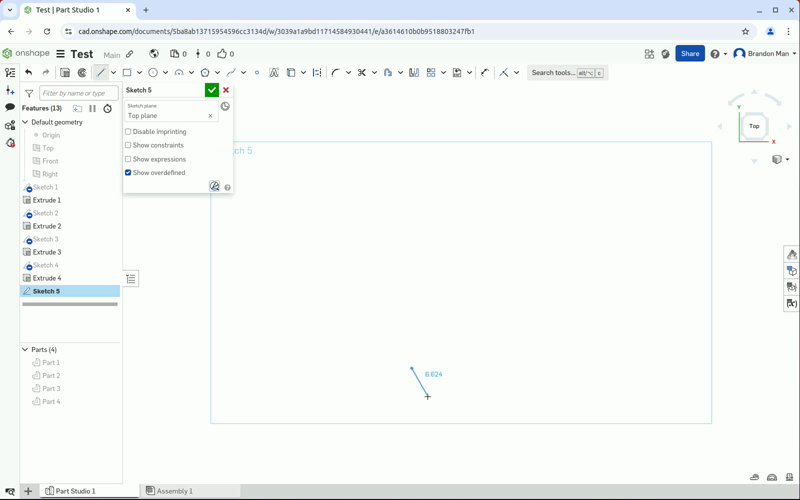
key_down(shift)
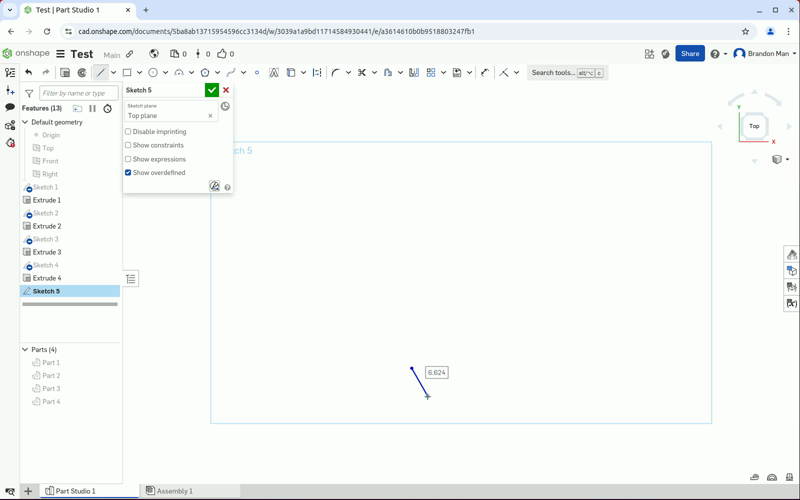
mouse_move(457, 396)
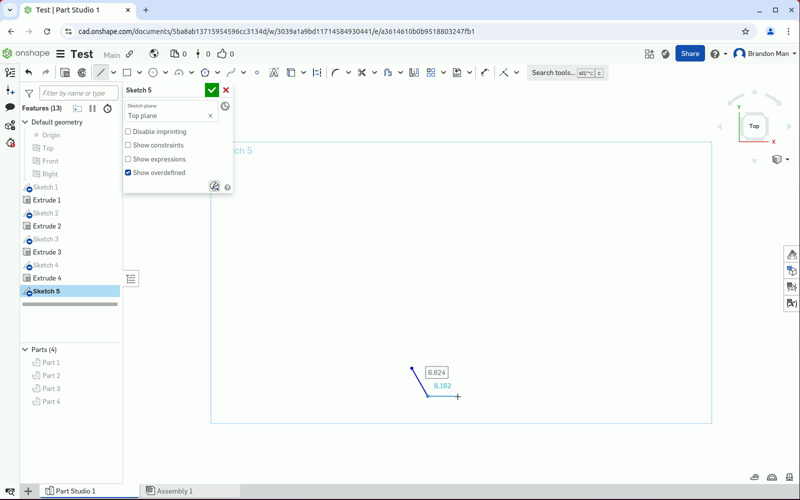
mouse_move(428, 396)
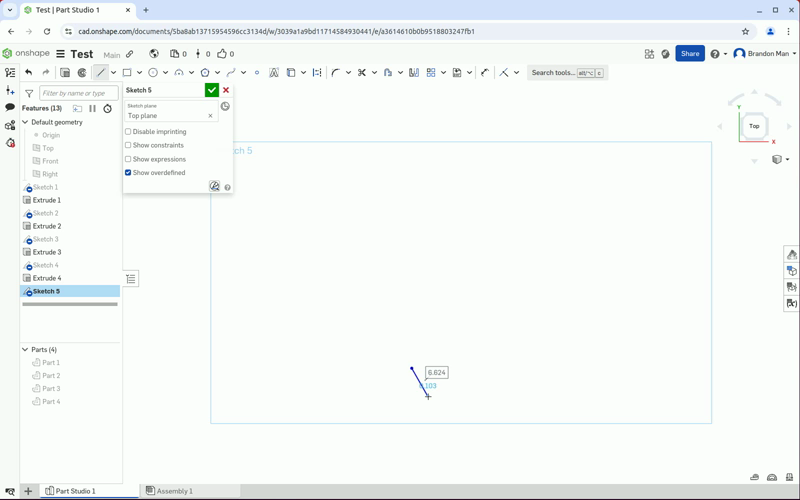
scroll(6)
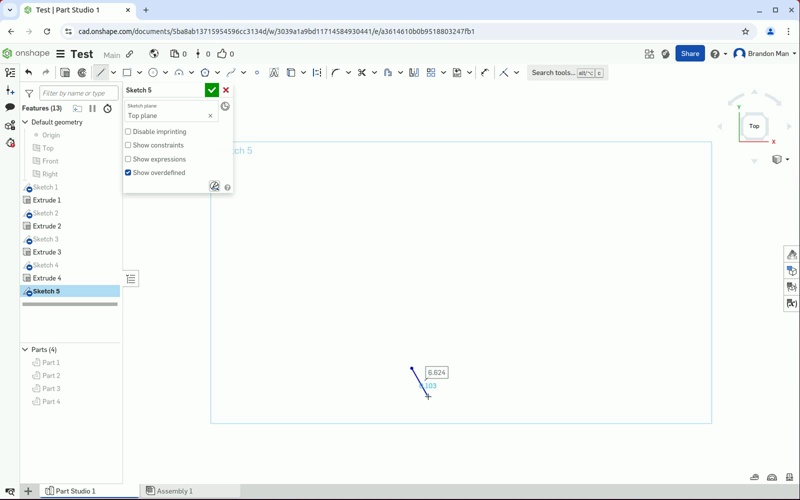
scroll(6)
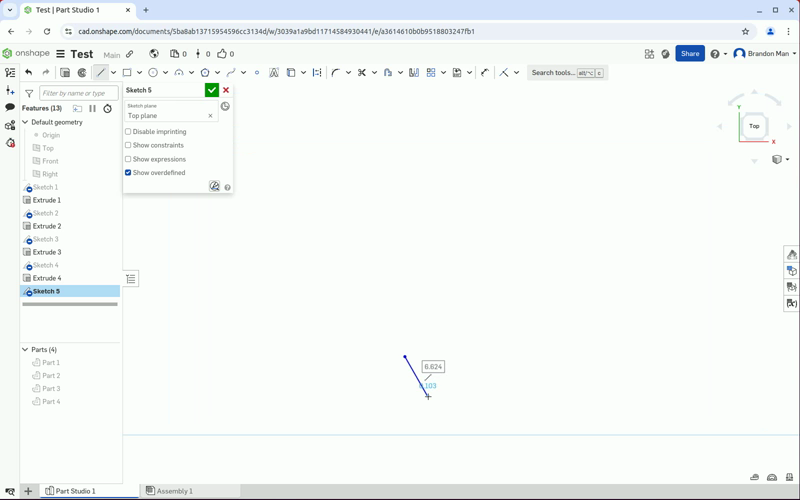
scroll(6)
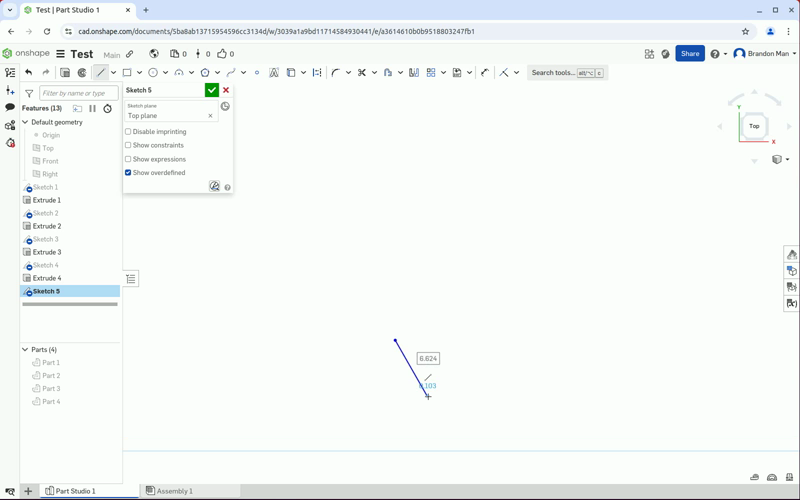
scroll(6)
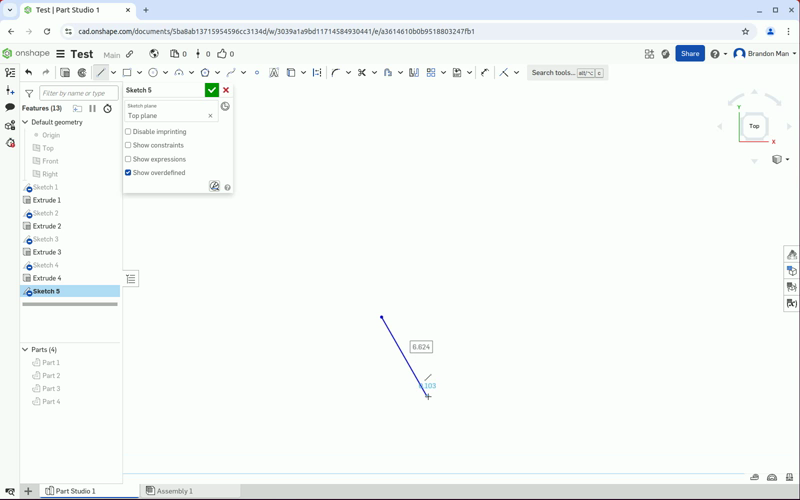
scroll(6)
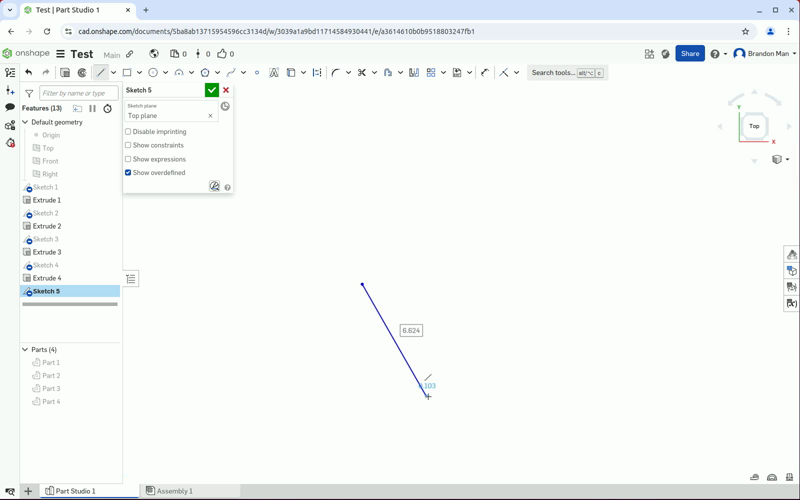
scroll(6)
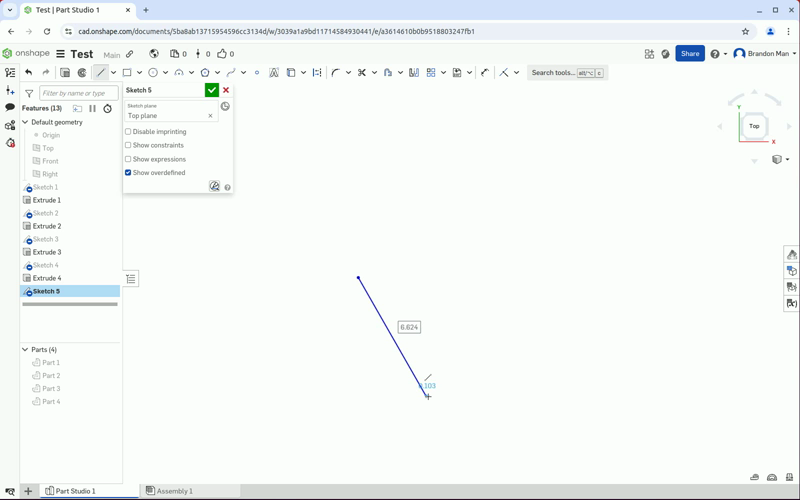
scroll(6)
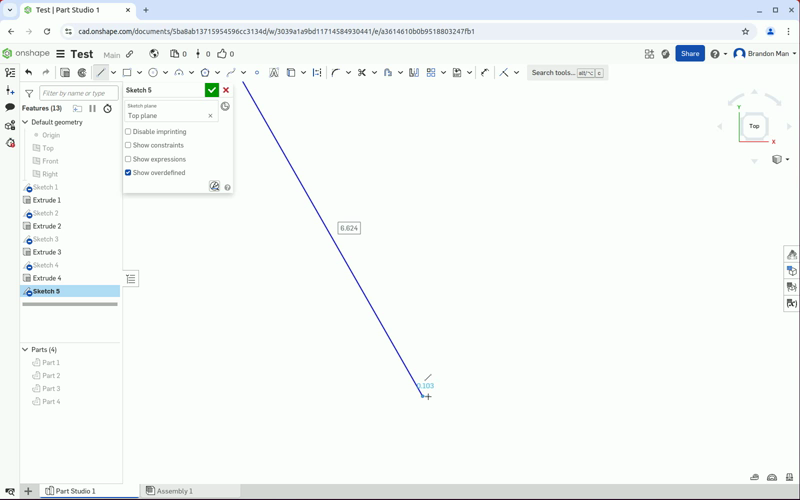
click(428, 396)
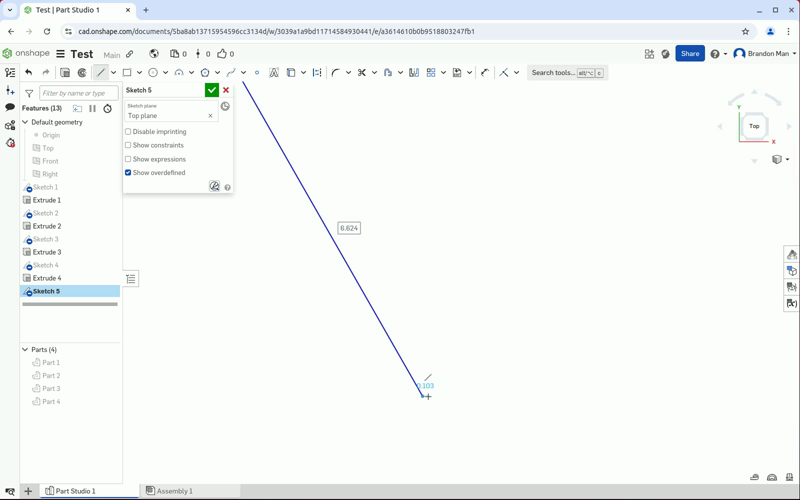
scroll(-6)
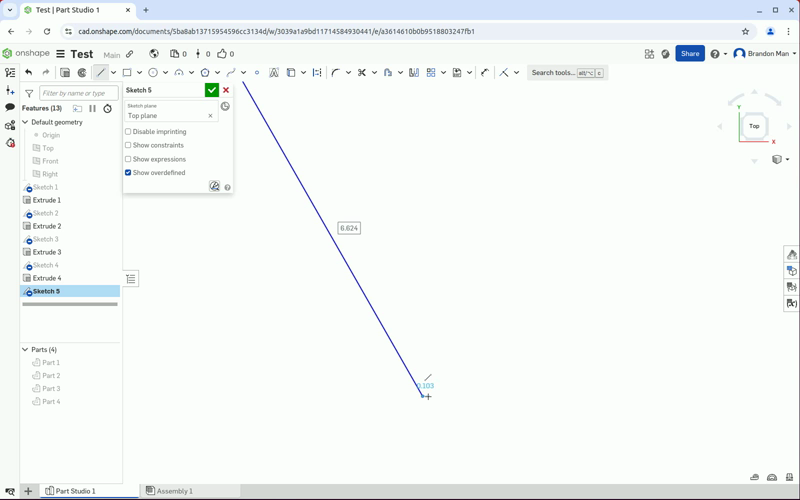
scroll(-6)
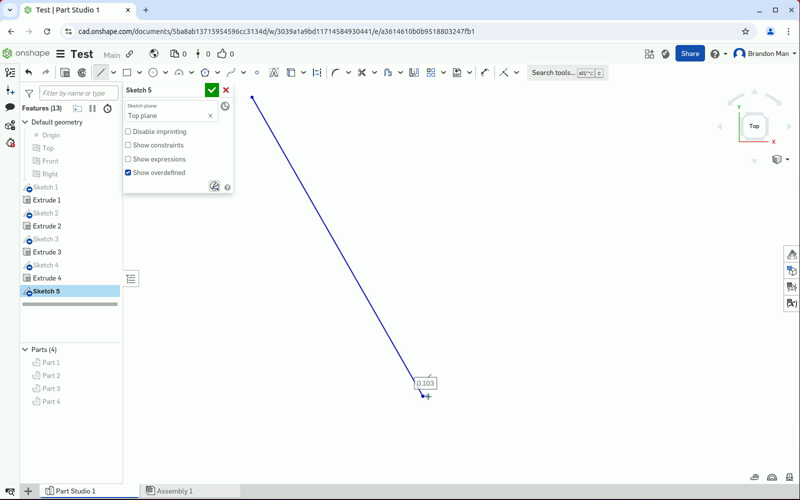
scroll(-6)
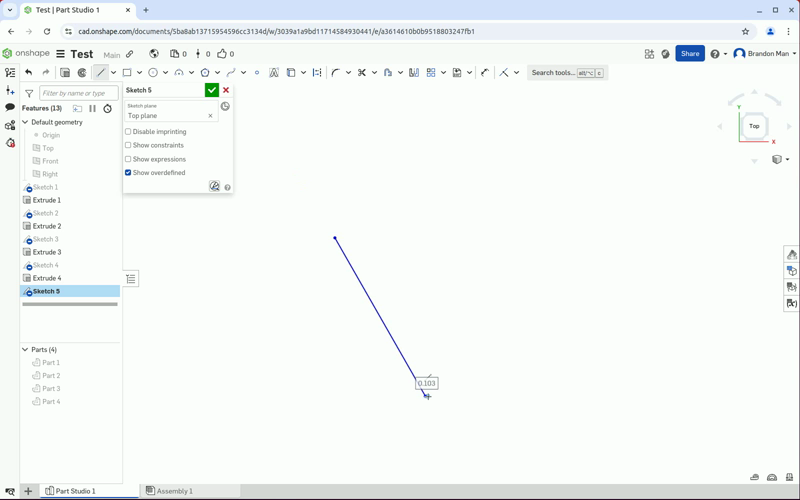
scroll(-6)
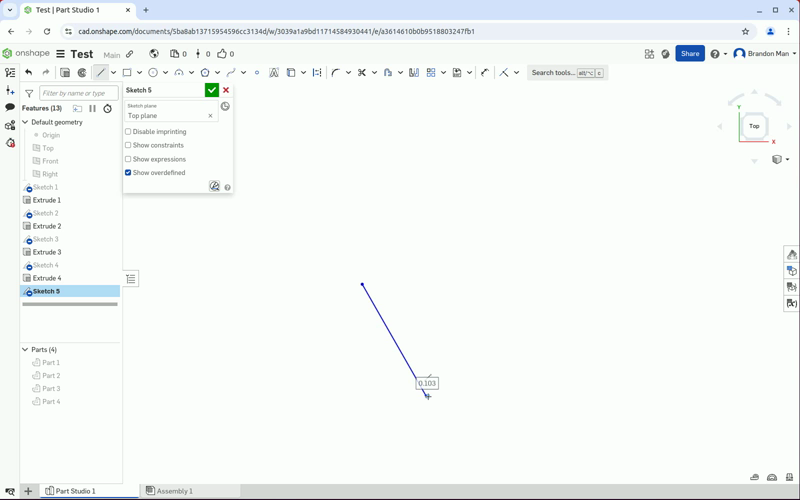
scroll(-6)
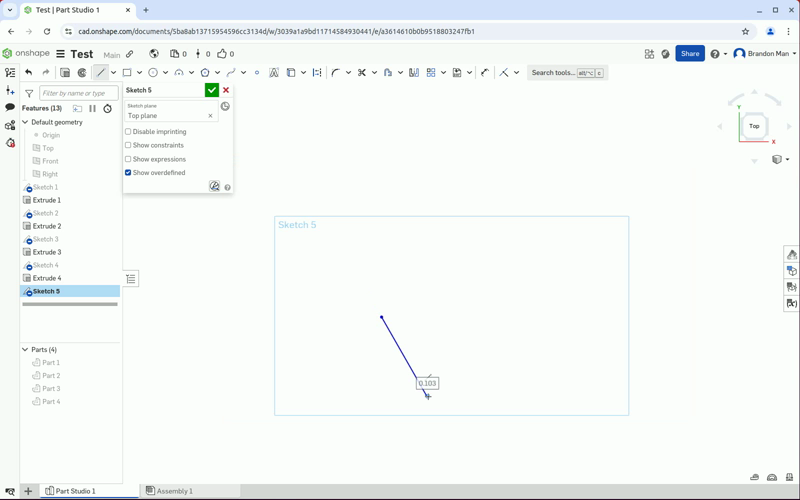
scroll(-6)
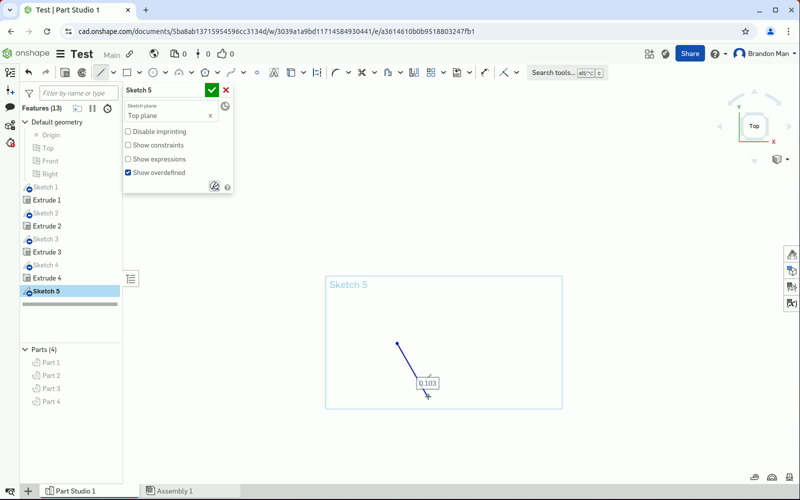
scroll(-6)
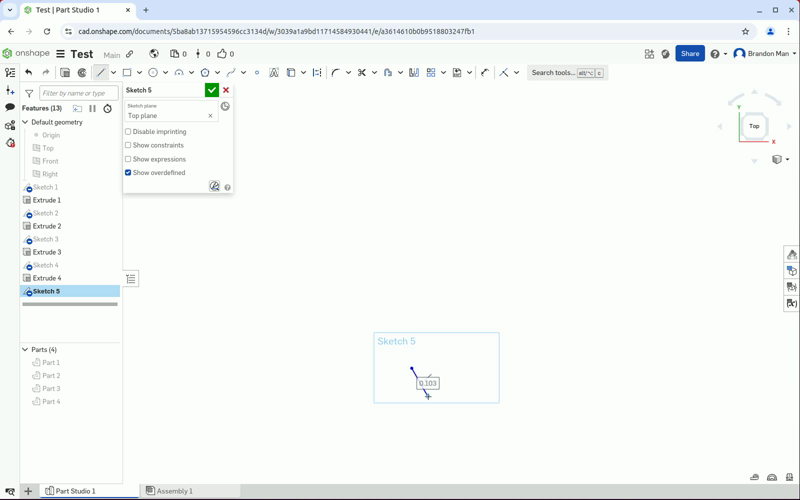
key_up(shift)
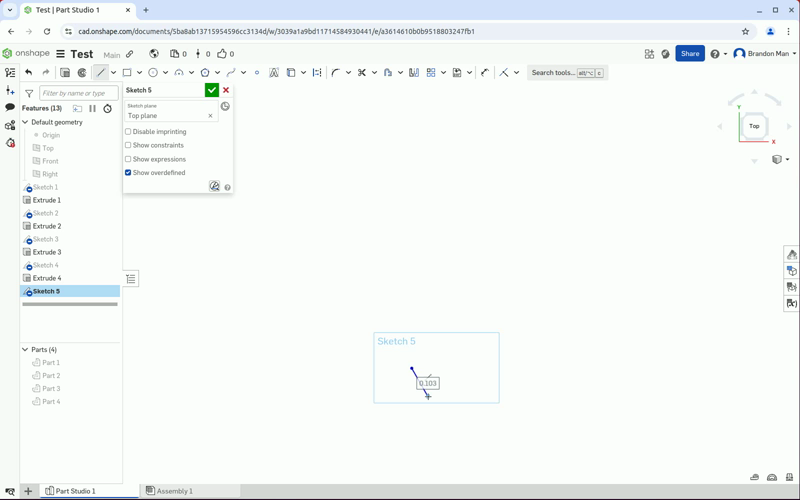
key_down(shift)
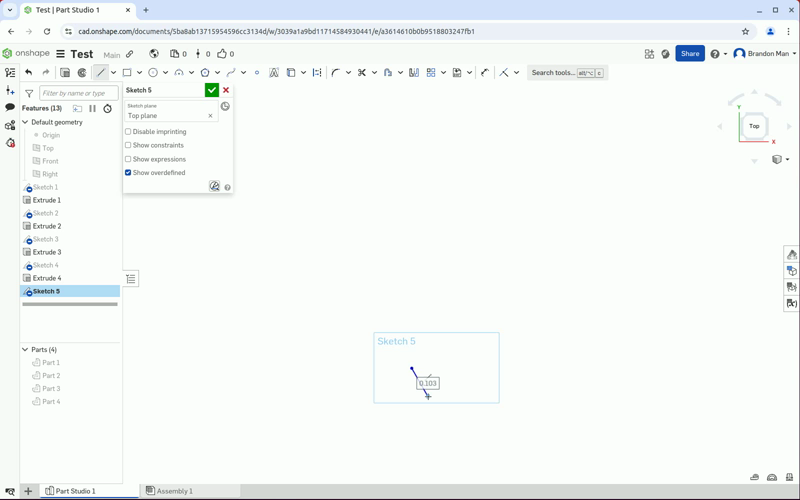
mouse_move(458, 396)
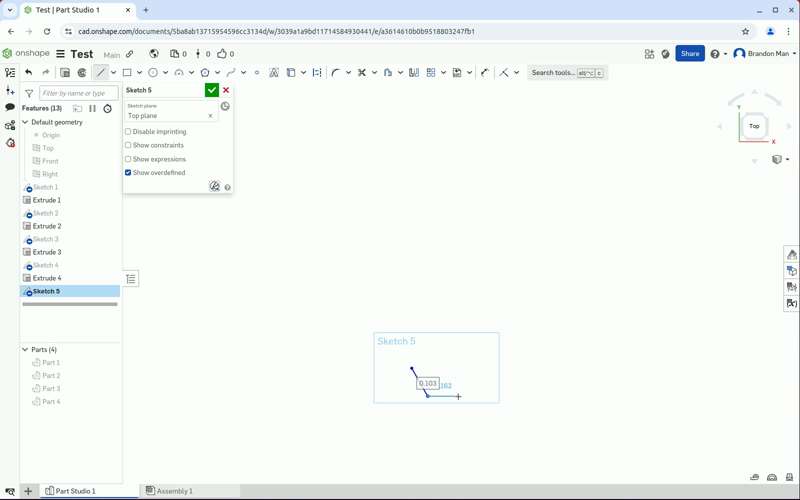
mouse_move(439, 389)
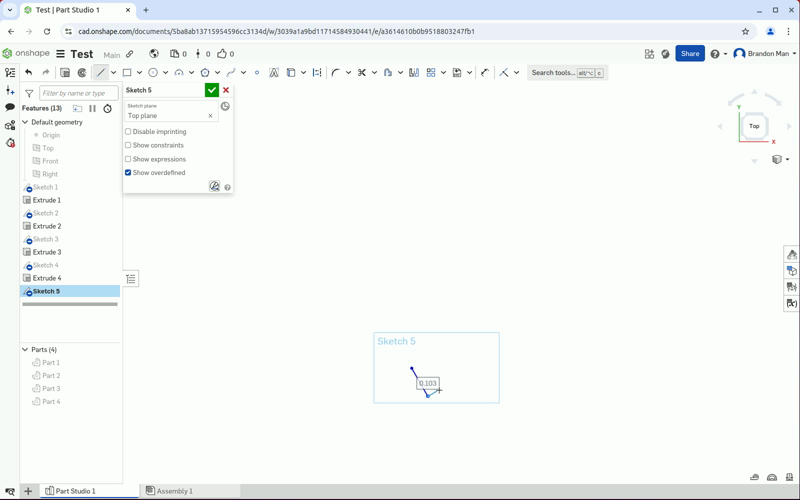
click(439, 389)
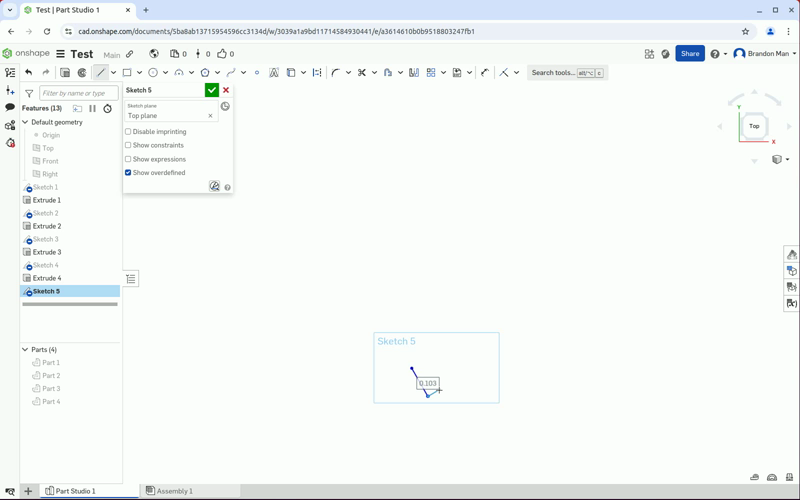
key_up(shift)
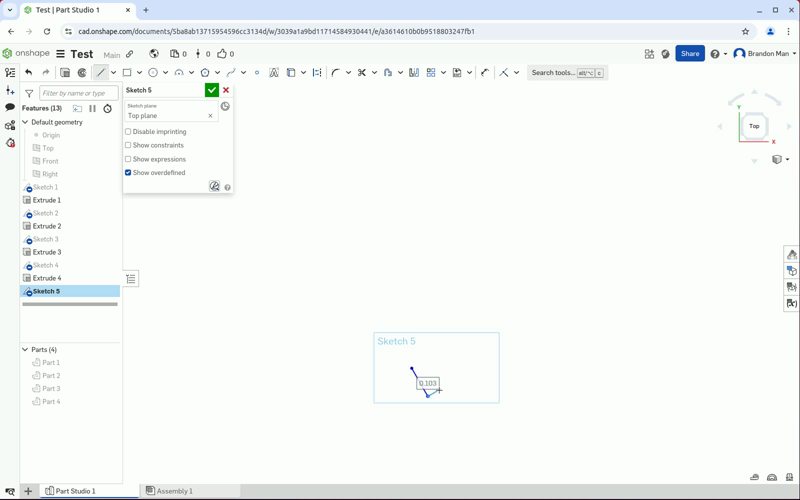
key_down(shift)
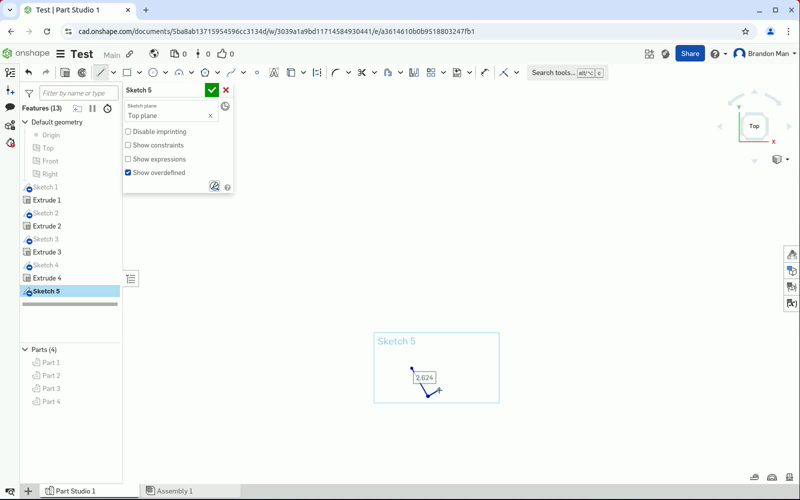
mouse_move(469, 389)
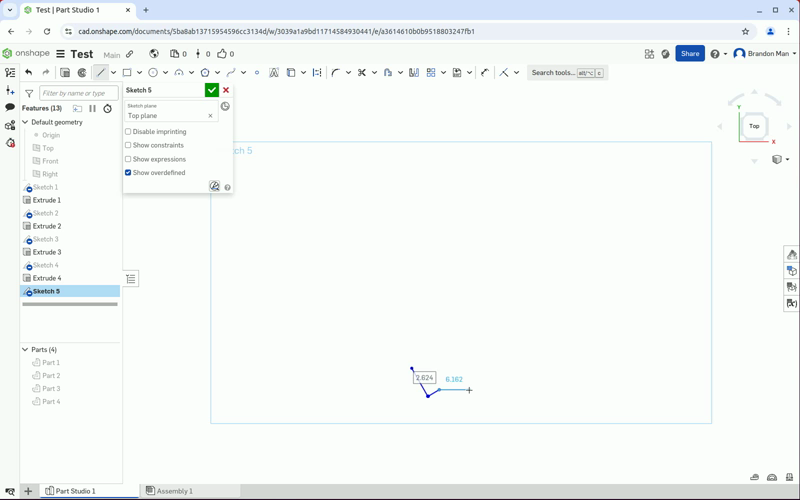
mouse_move(439, 381)
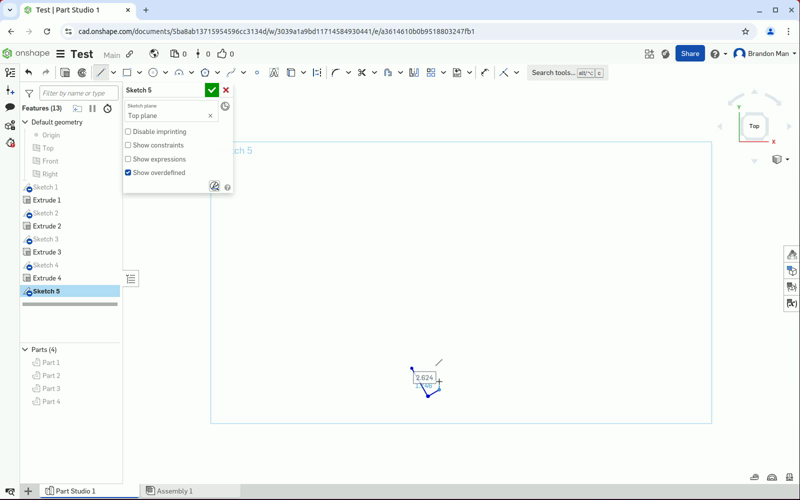
click(439, 381)
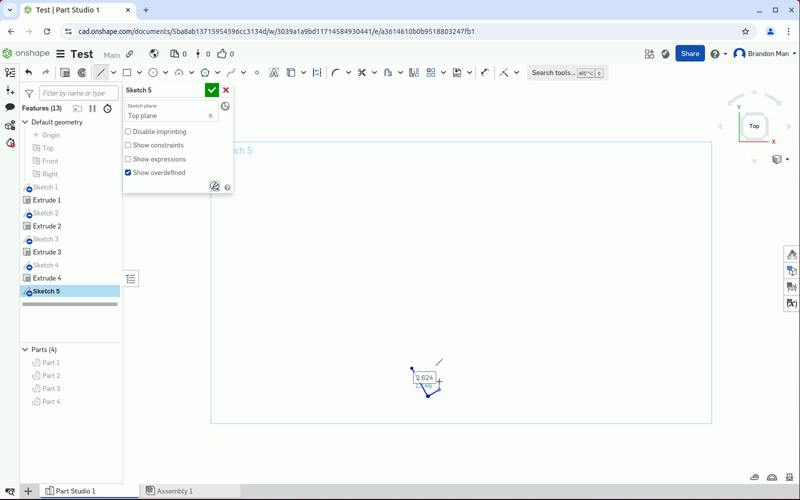
key_up(shift)
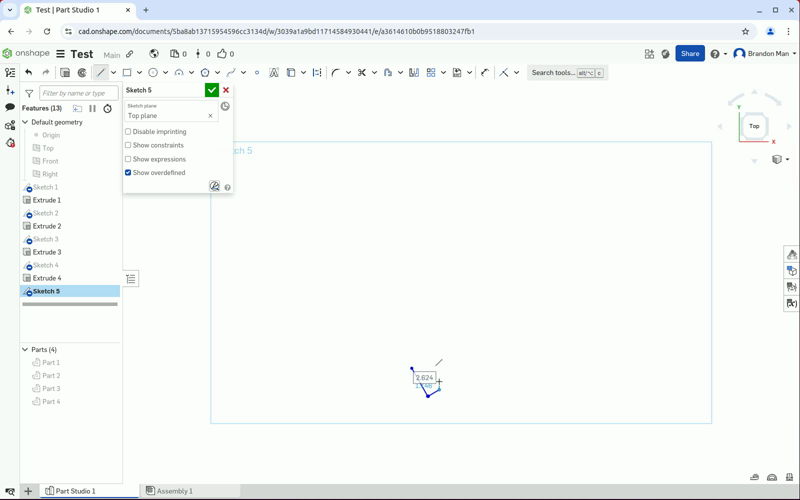
key_down(shift)
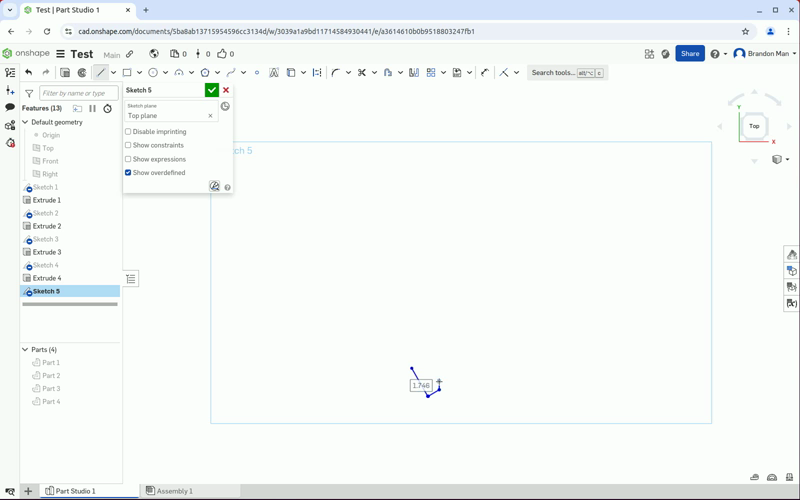
mouse_move(469, 381)
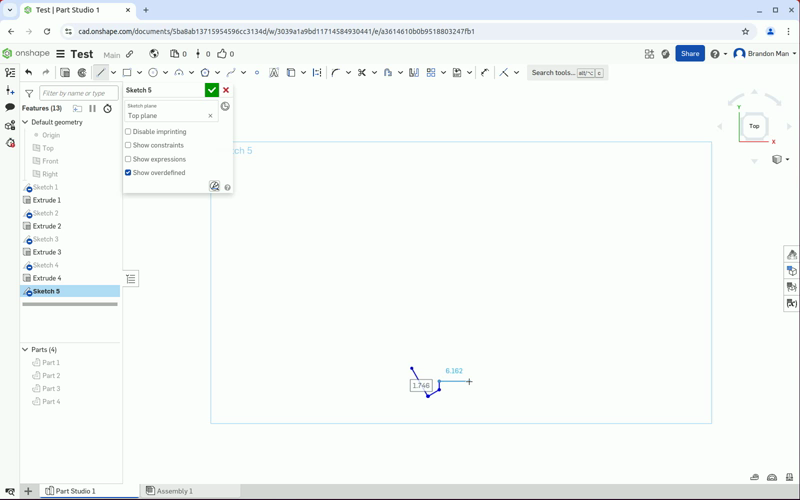
mouse_move(428, 381)
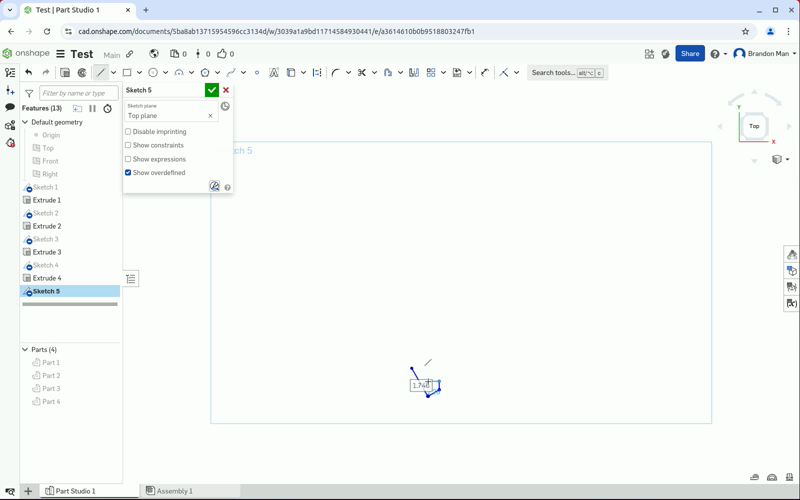
click(428, 381)
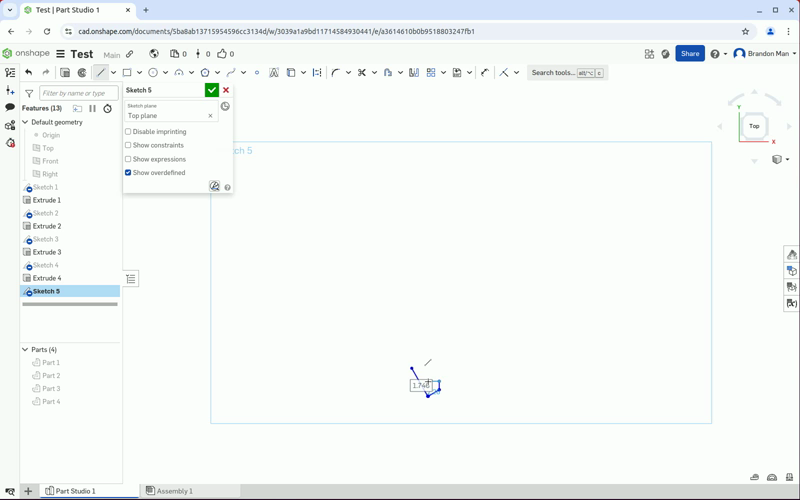
key_up(shift)
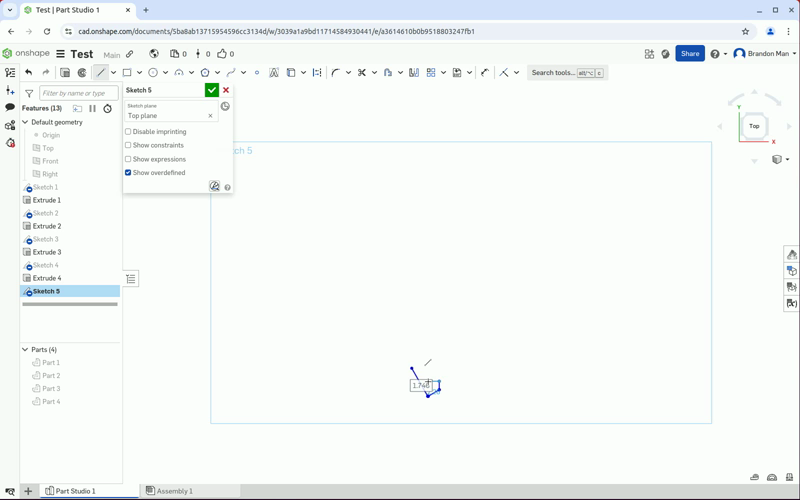
key_down(shift)
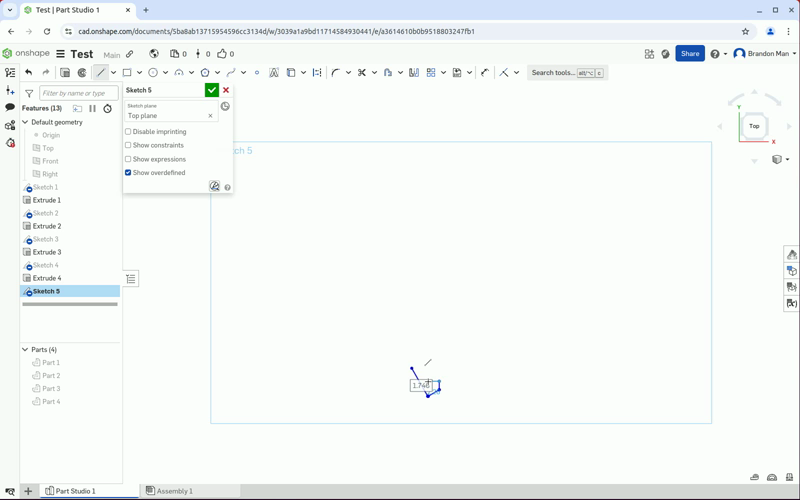
mouse_move(458, 381)
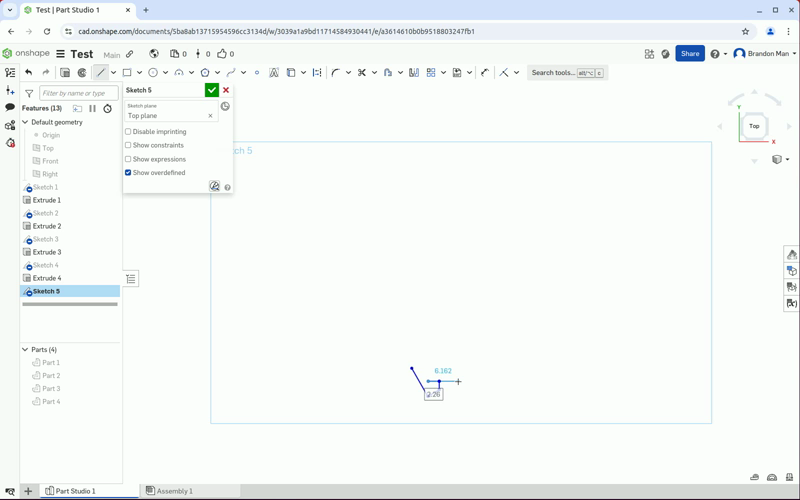
mouse_move(428, 358)
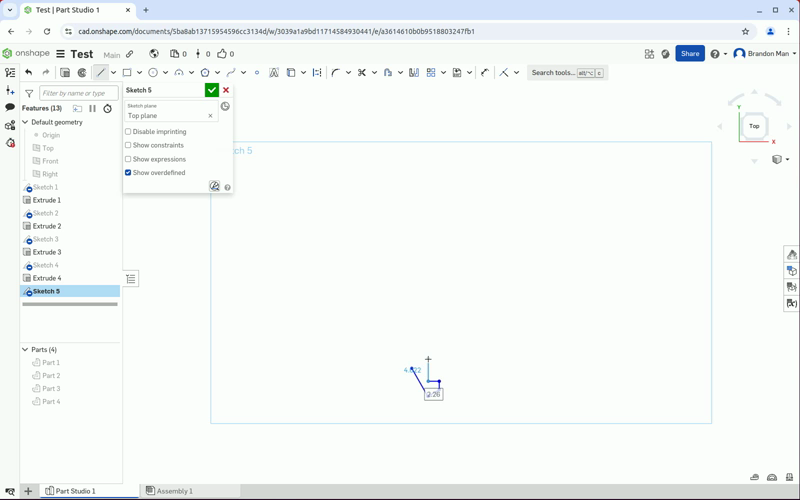
click(428, 358)
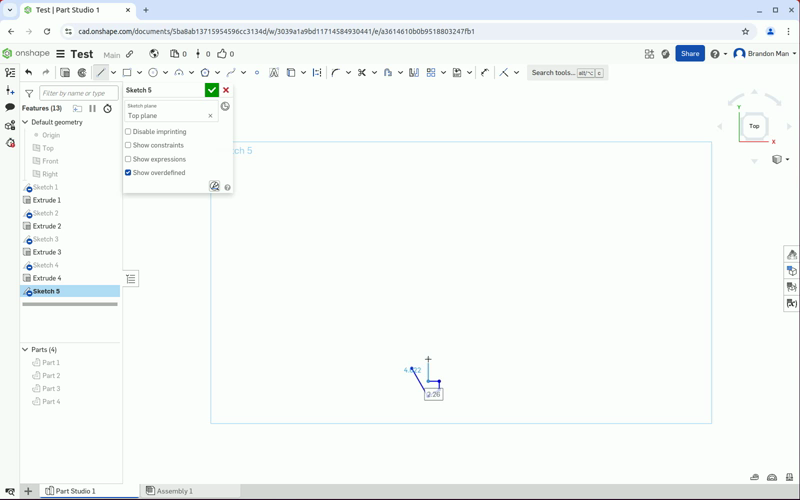
key_up(shift)
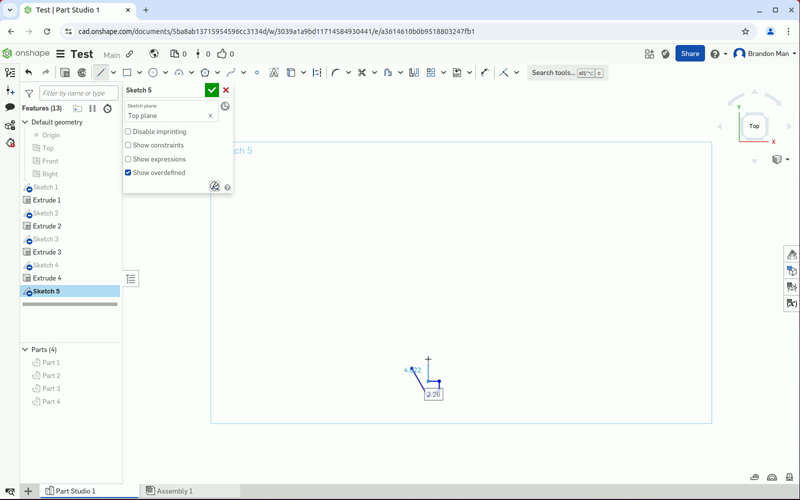
mouse_move(458, 358)
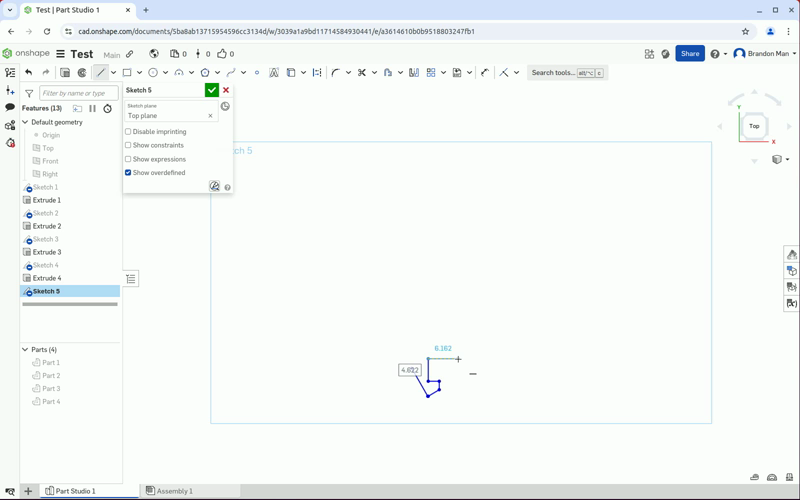
key_down(shift)
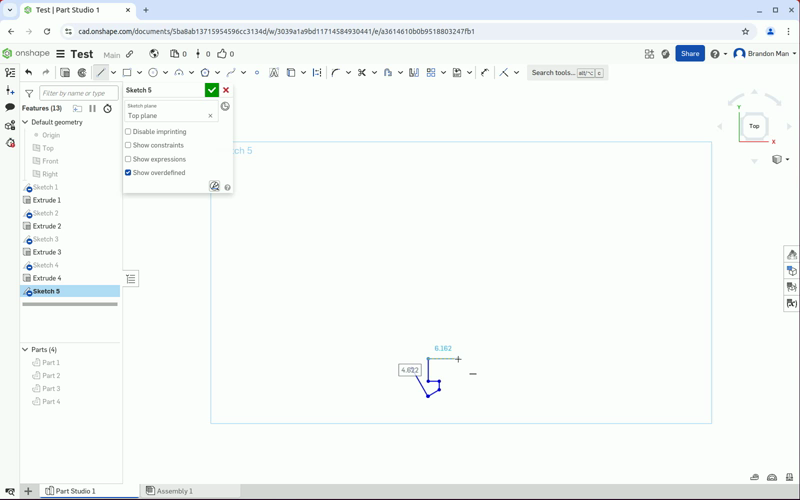
mouse_move(411, 368)
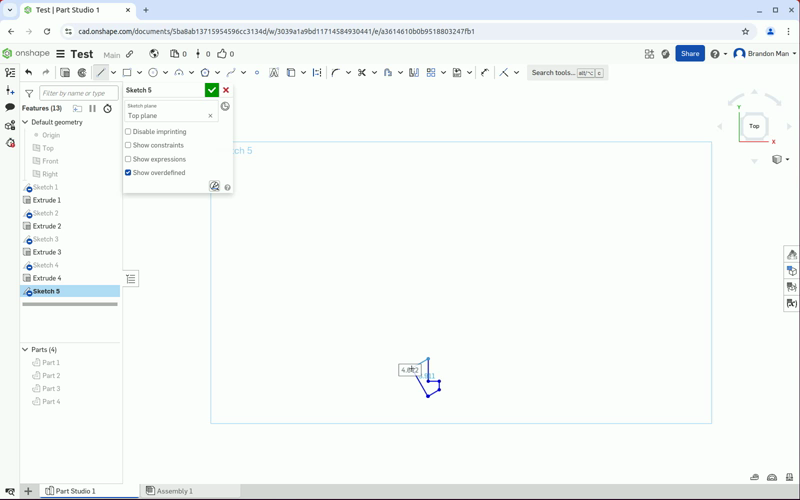
key_up(shift)
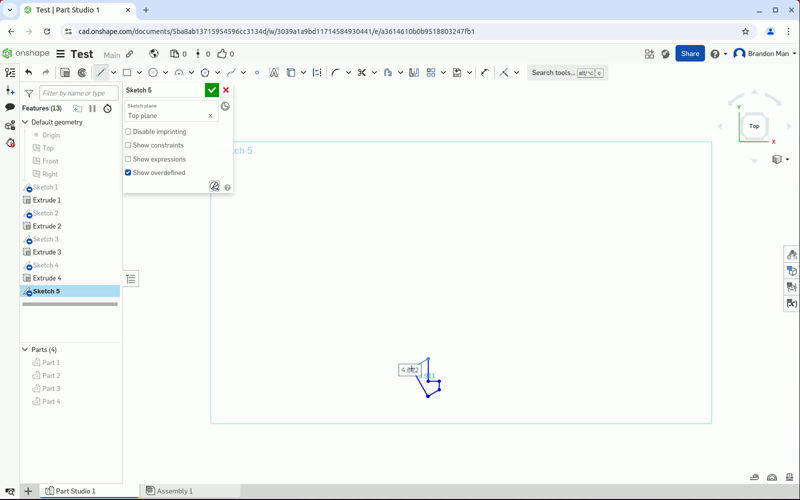
click(411, 368)
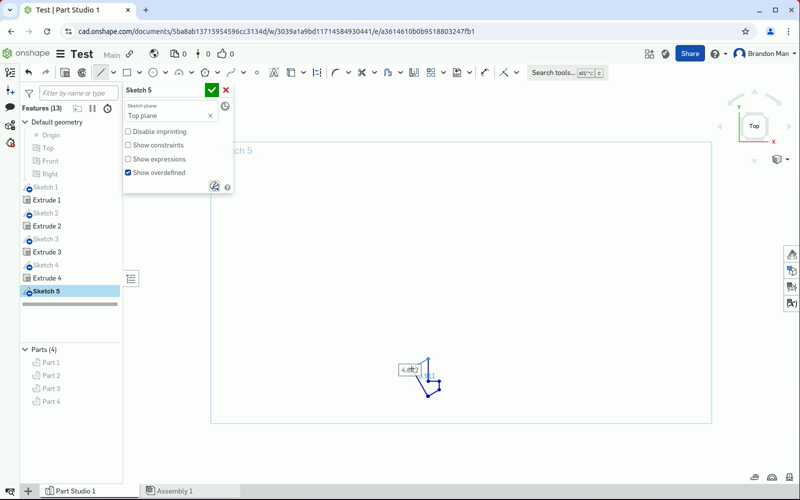
key(esc)
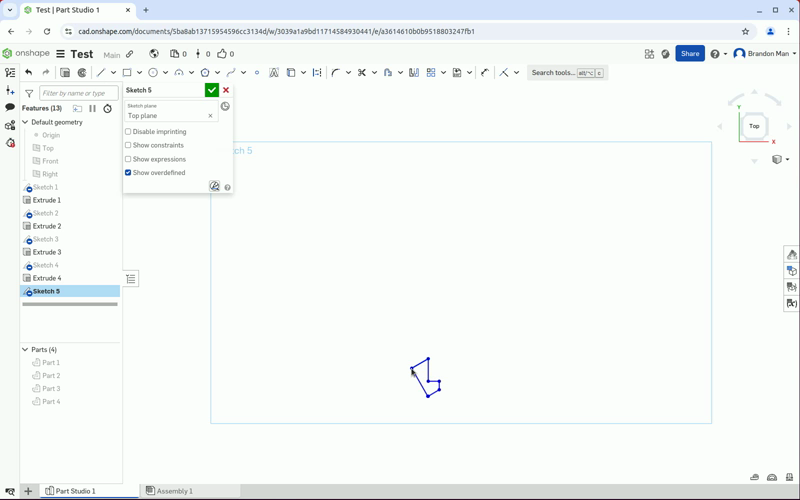
mouse_move(421, 379)
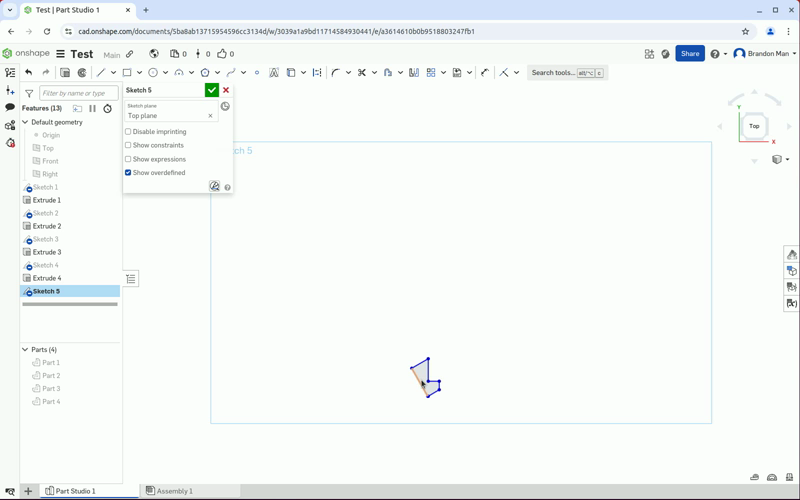
scroll(6)
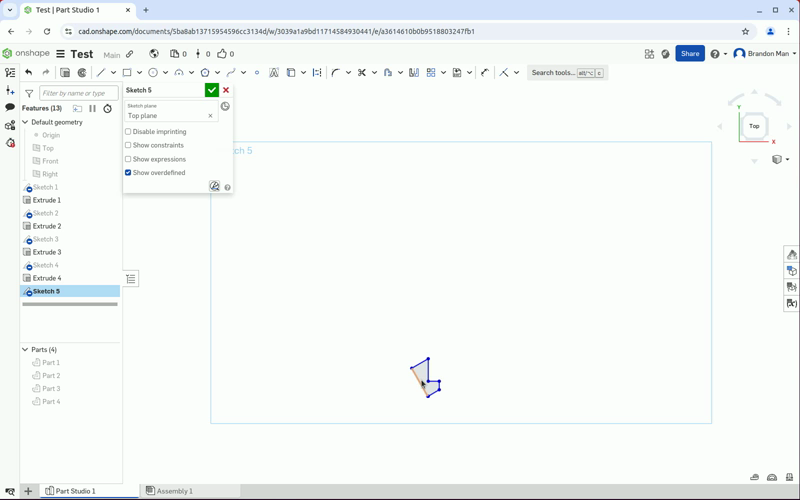
scroll(6)
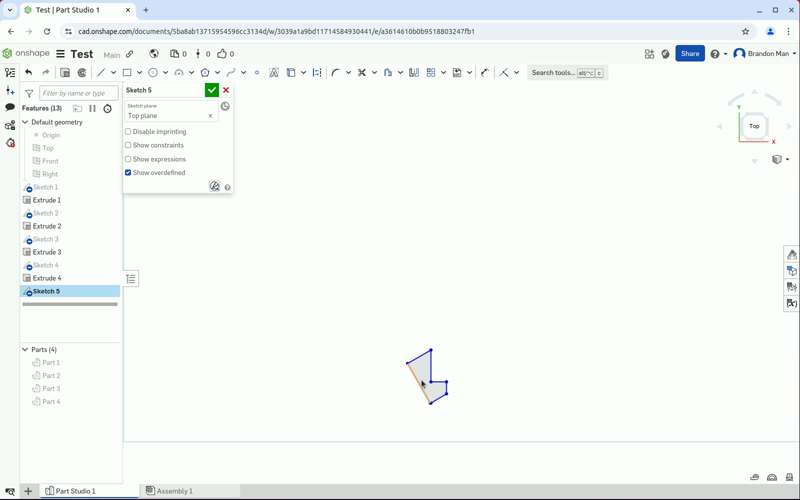
scroll(6)
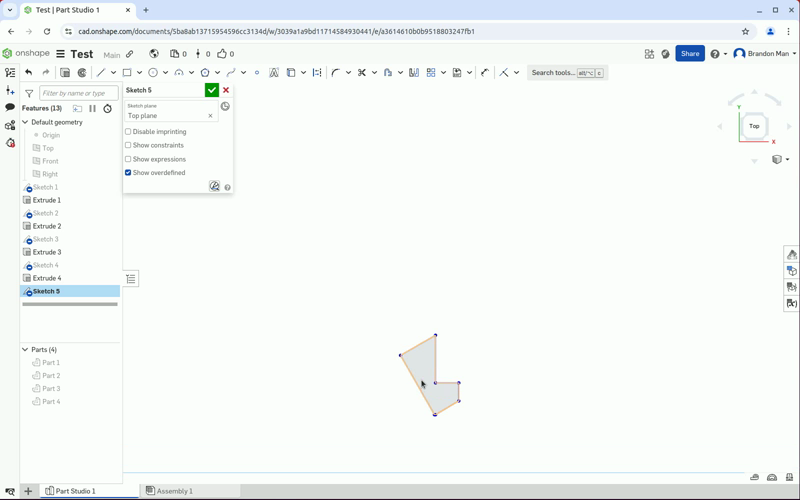
scroll(6)
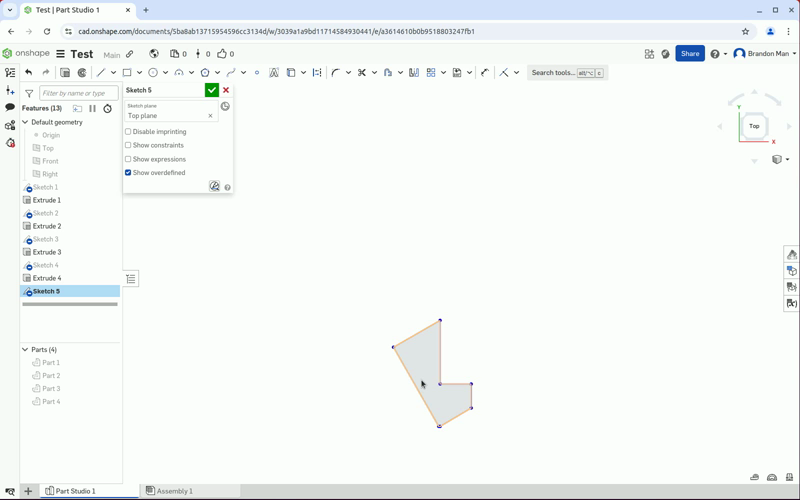
scroll(6)
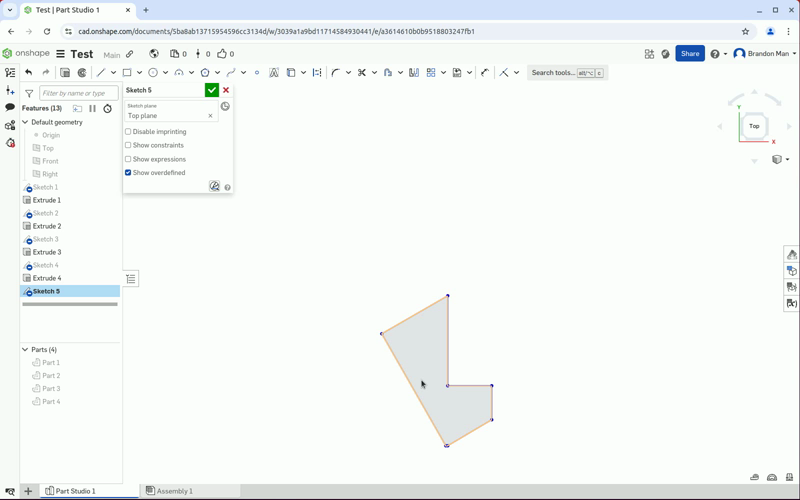
scroll(6)
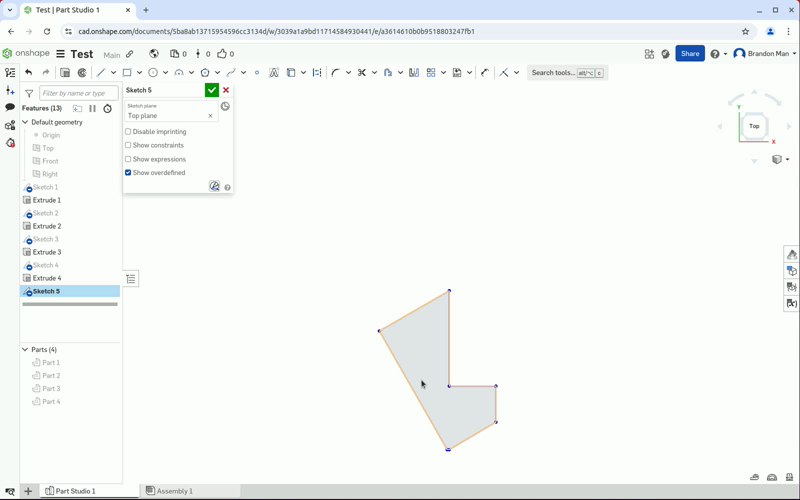
scroll(6)
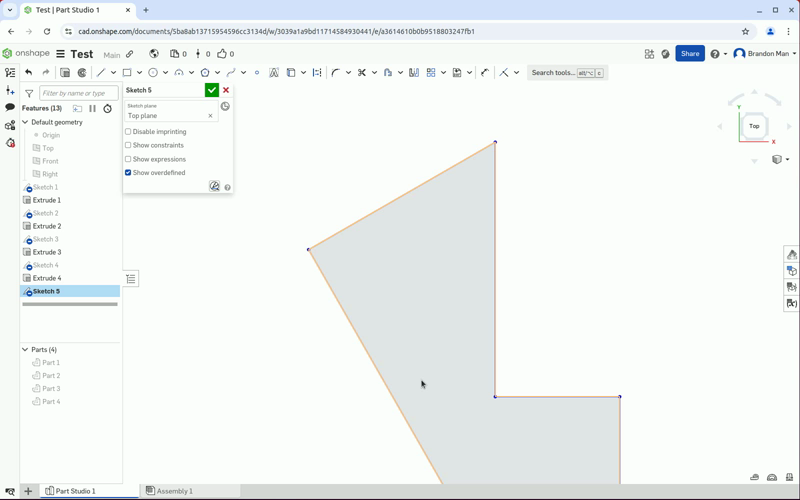
click(421, 379)
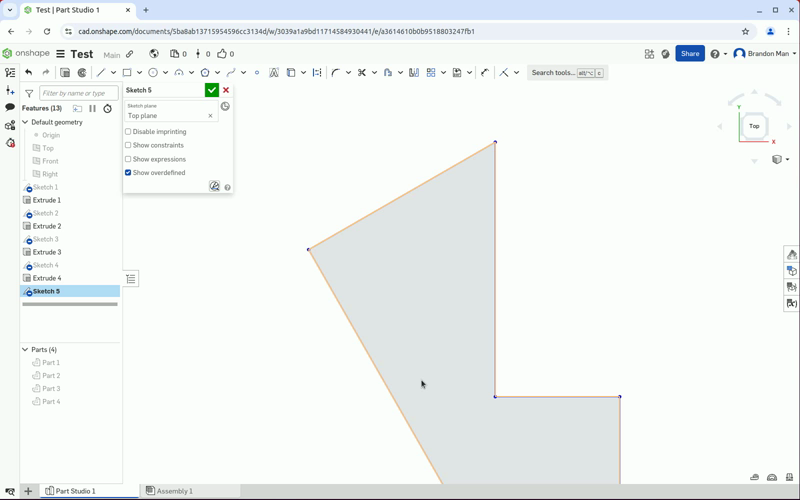
scroll(-6)
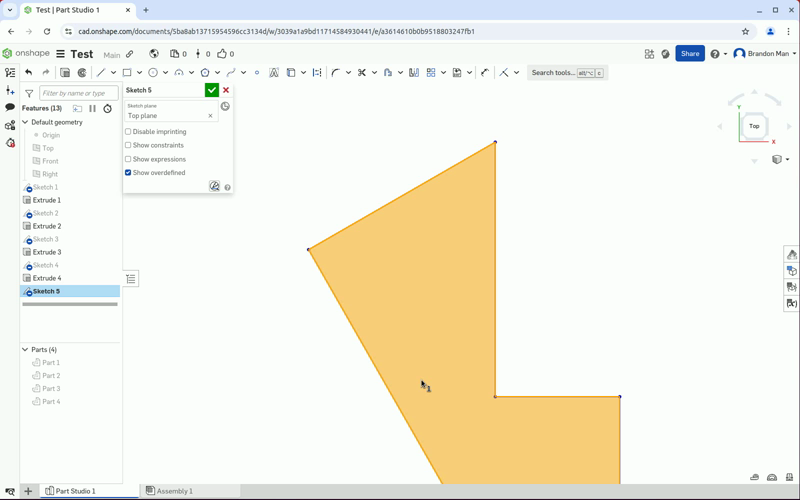
scroll(-6)
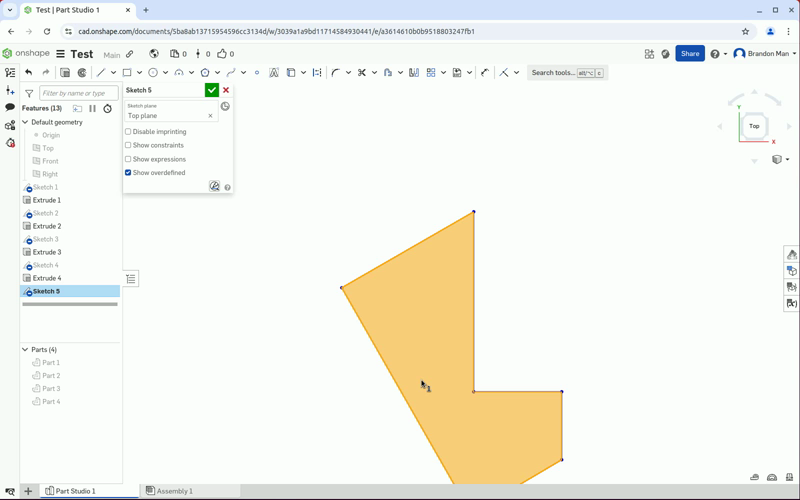
scroll(-6)
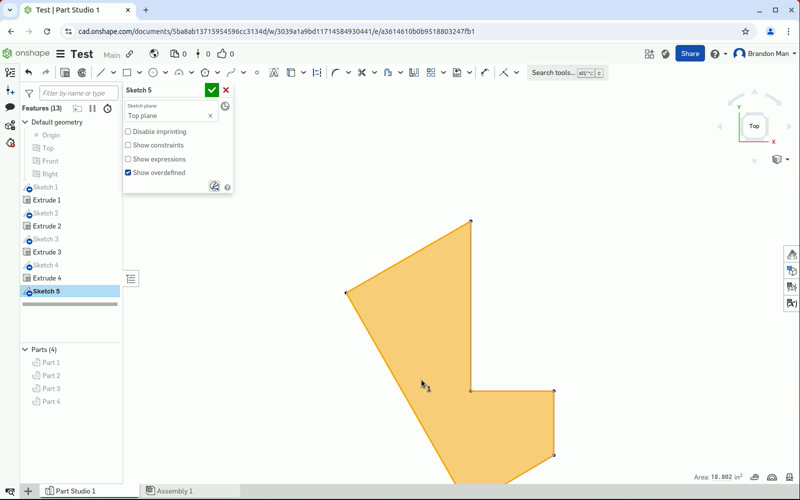
scroll(-6)
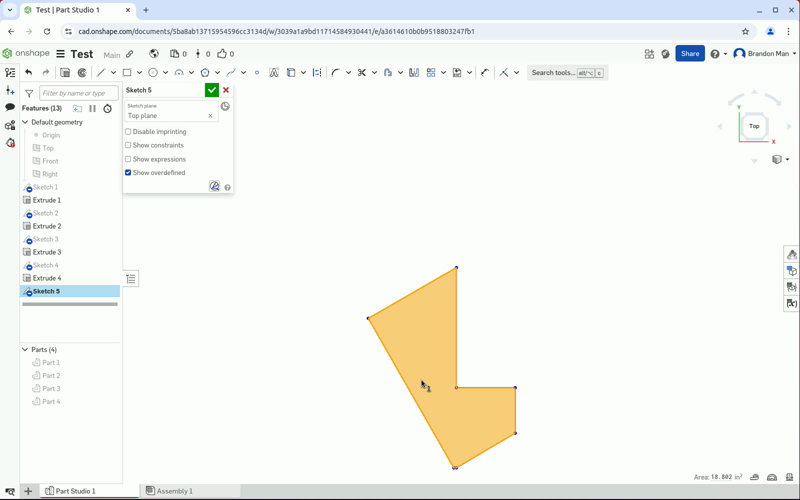
scroll(-6)
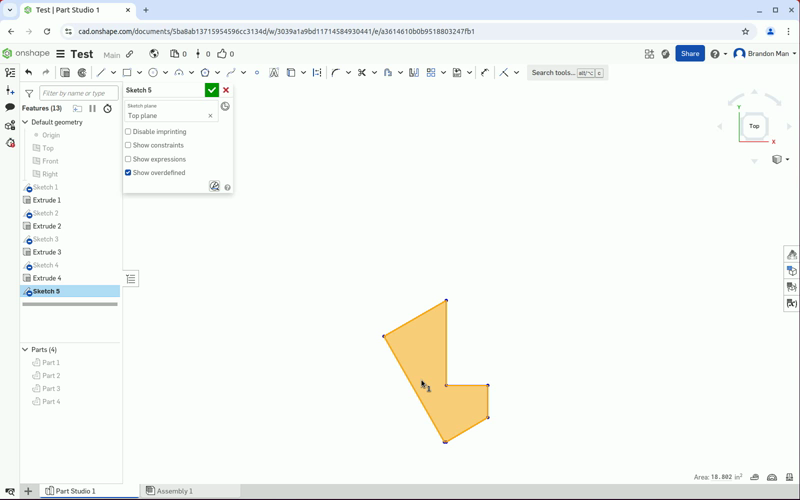
scroll(-6)
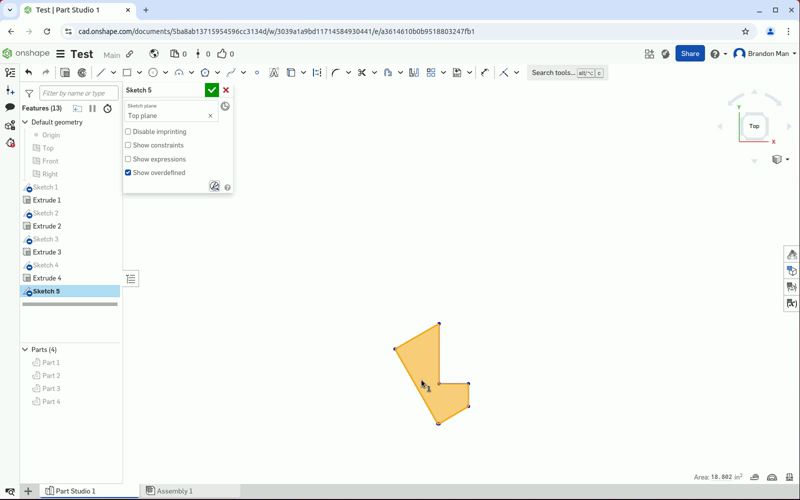
scroll(-6)
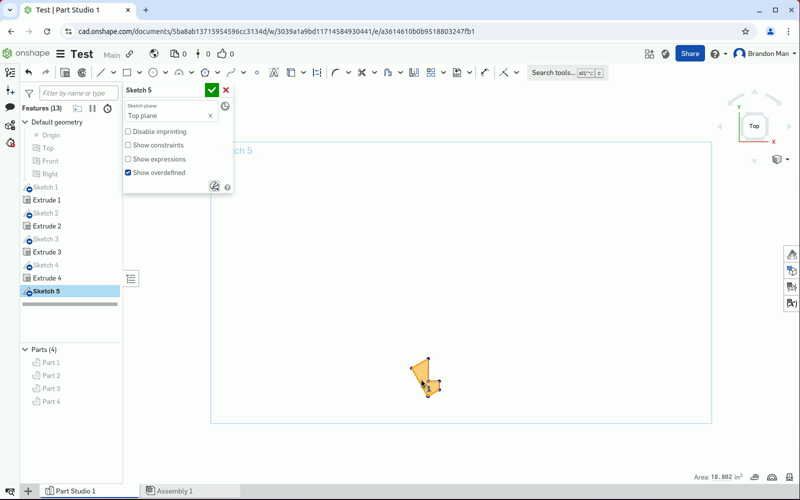
mouse_move(73, 352)
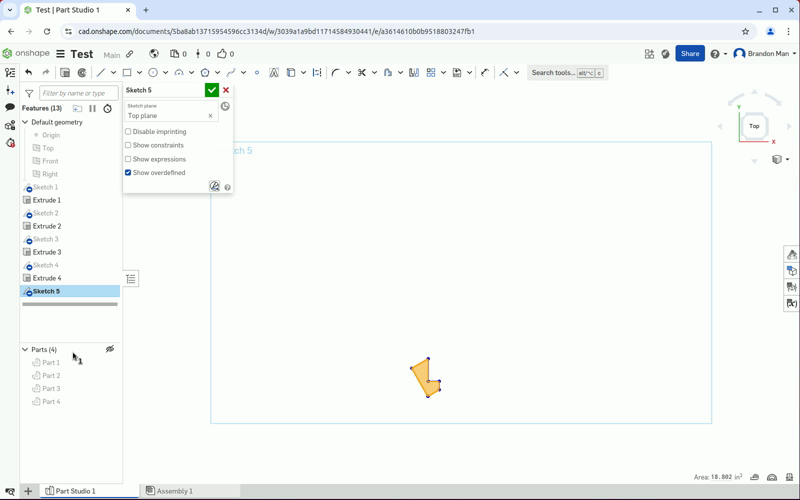
key(shift+y)
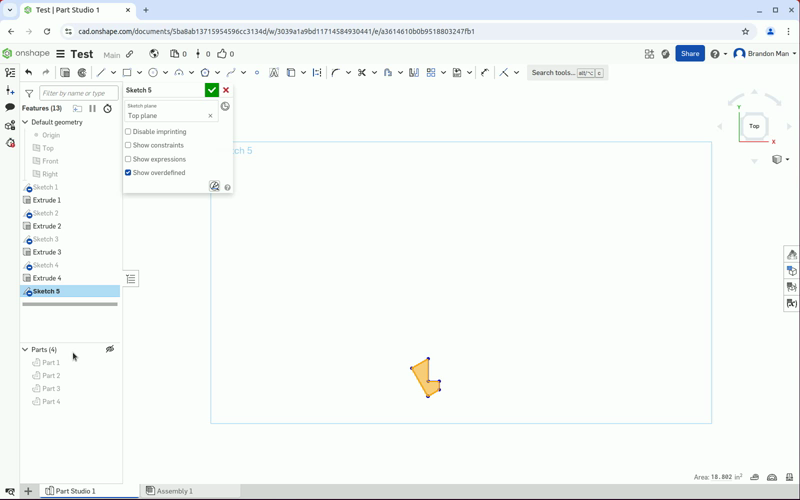
key(shift+e)
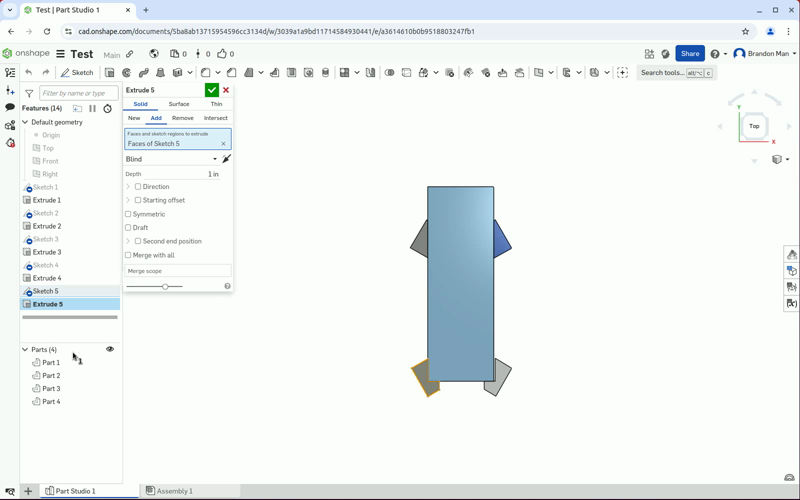
mouse_move(143, 106)
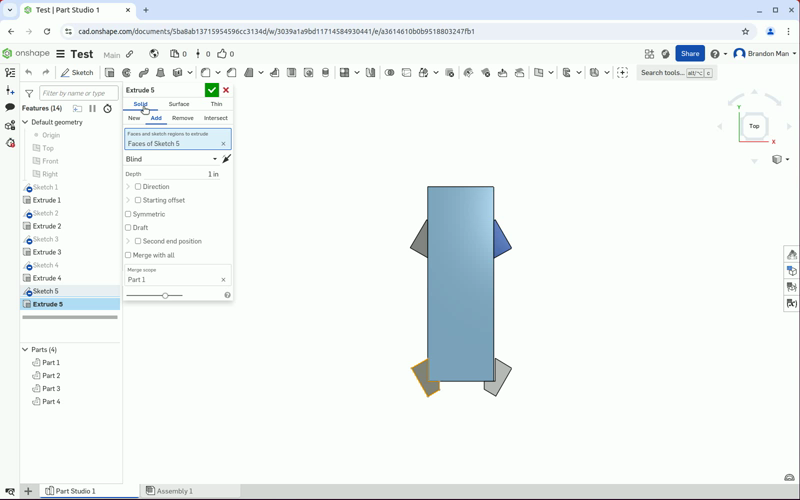
click(143, 106)
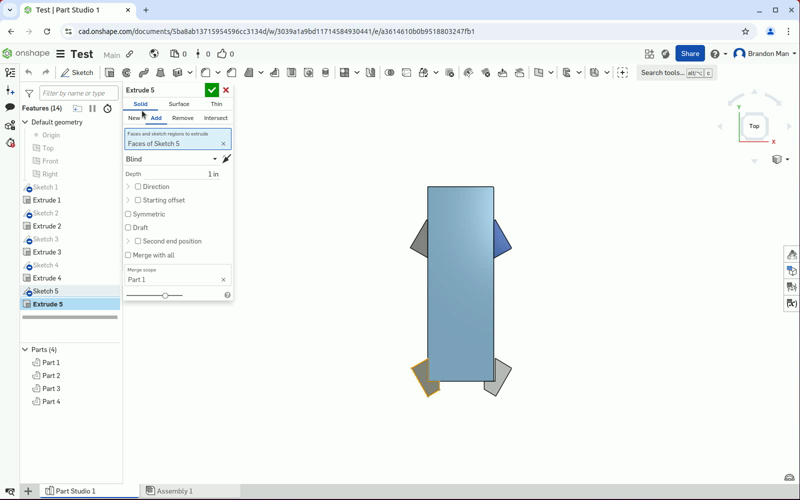
mouse_move(137, 120)
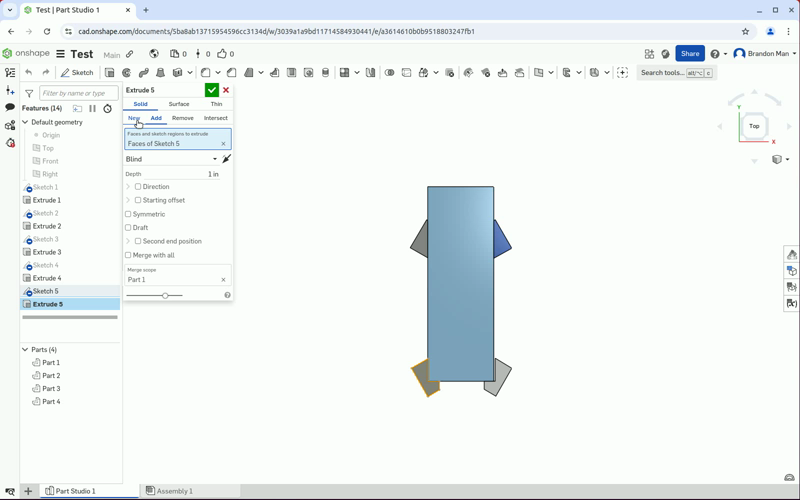
click(137, 120)
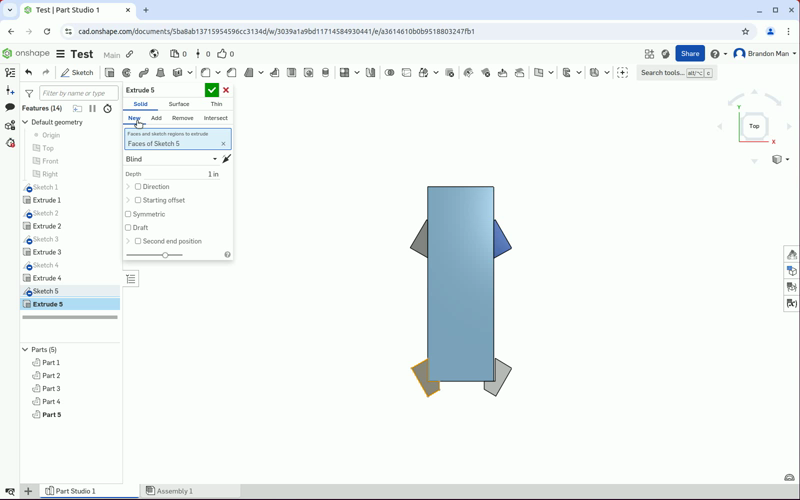
key(tab, 4)
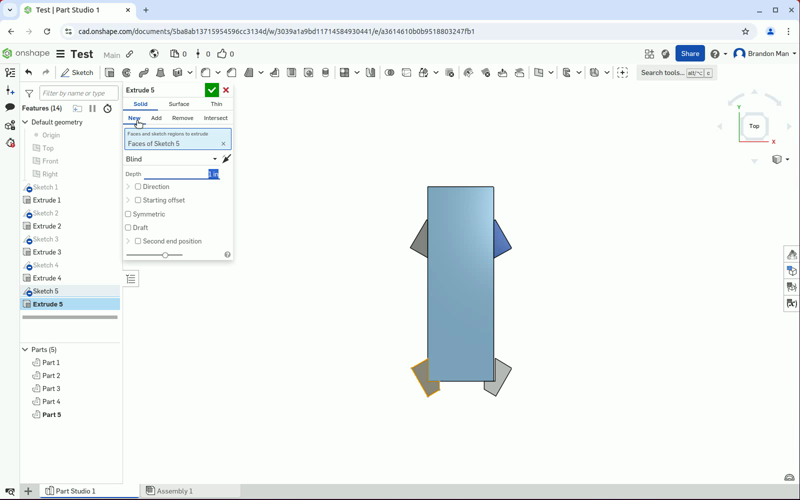
text(0.481)
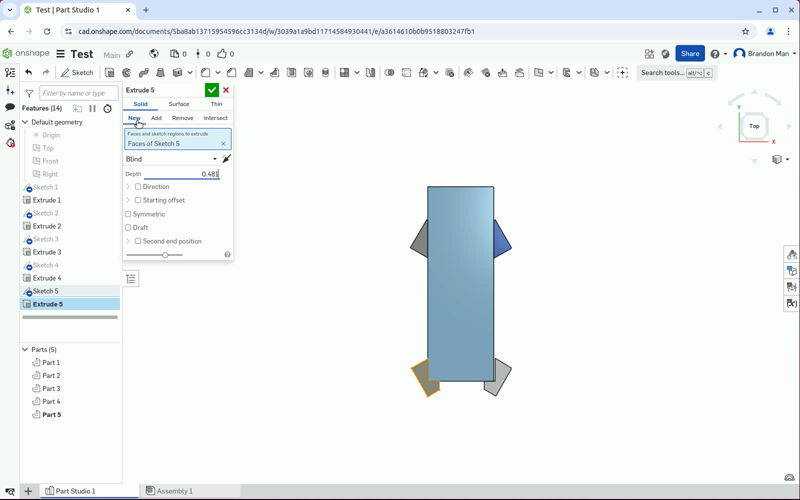
key(enter)
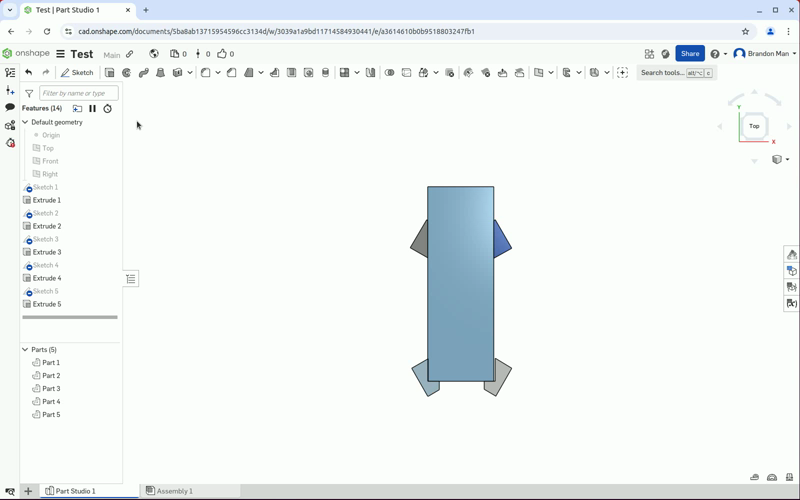
key(shift+h)
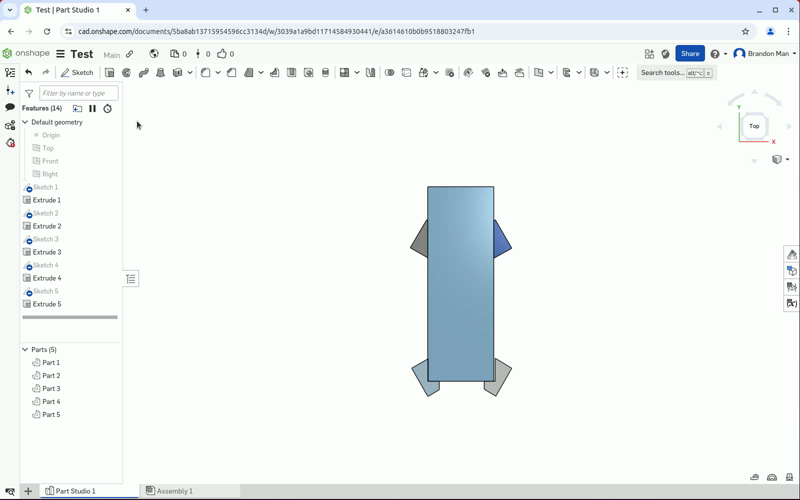
key(shift+h)
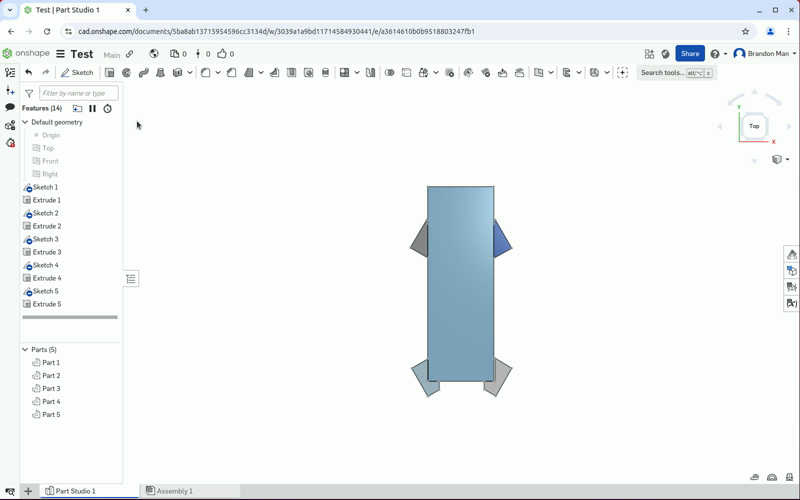
key(shift+7)
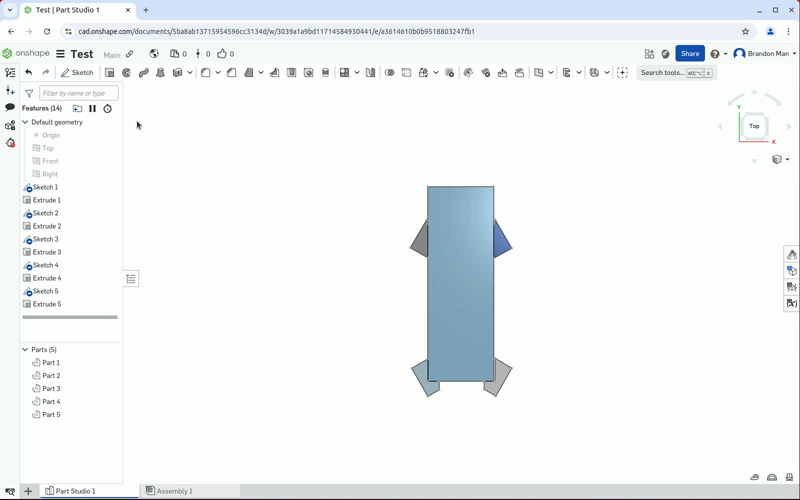
key(up, 3)
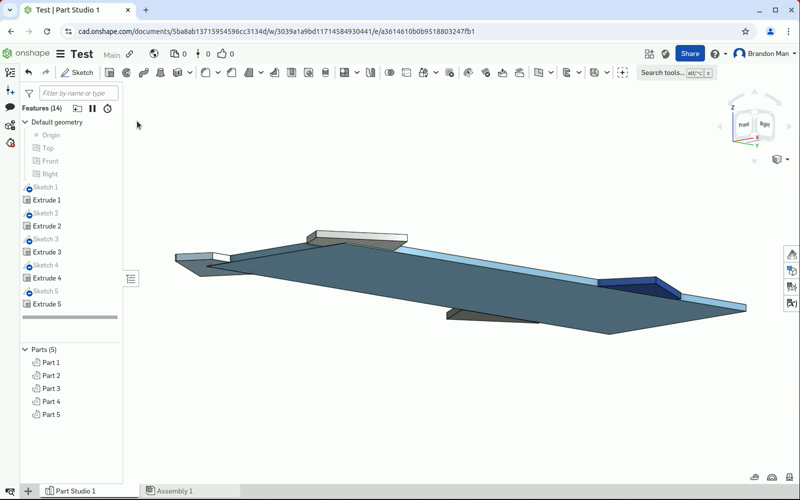
key(left, 3)
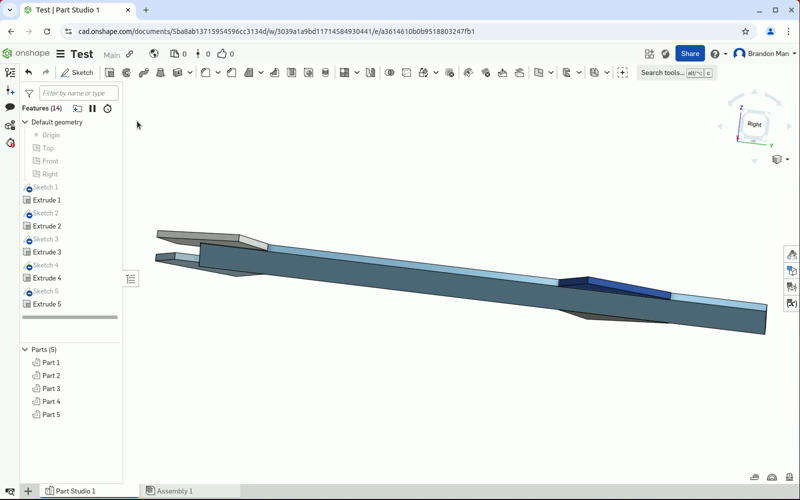
key(right, 3)
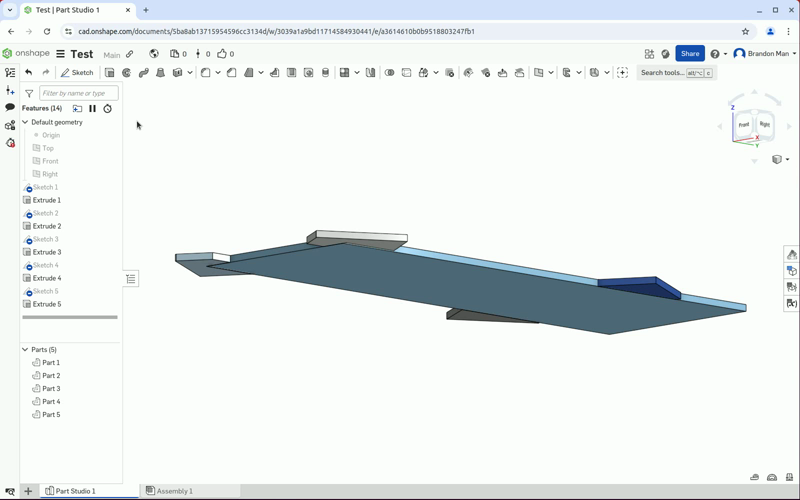
key(down, 3)
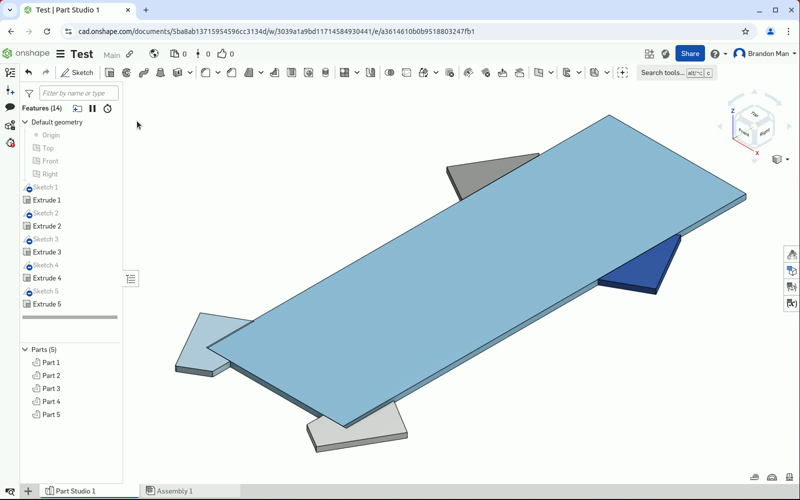
mouse_move(73, 189)
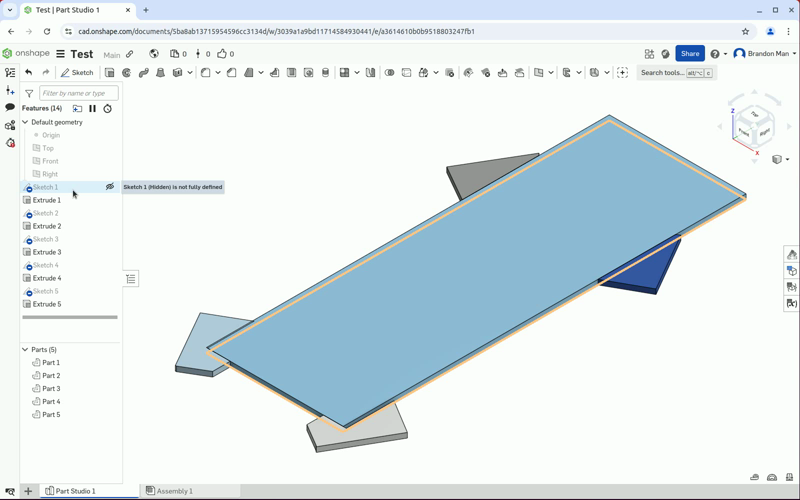
click(73, 189)